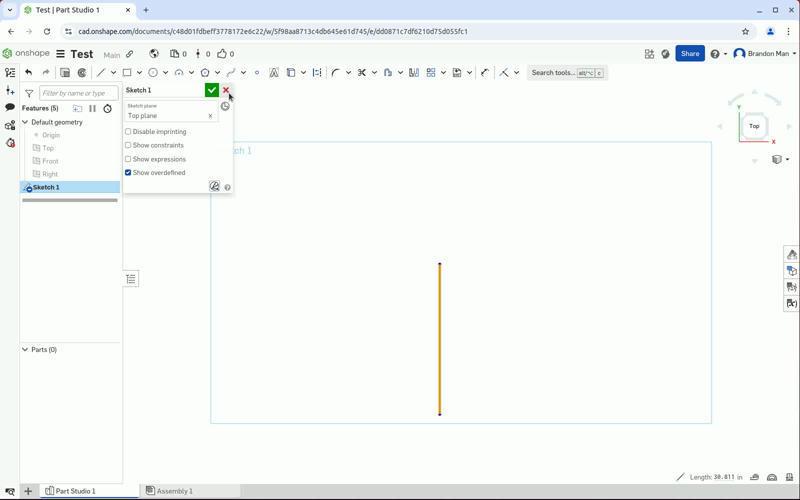
key(shift+h)
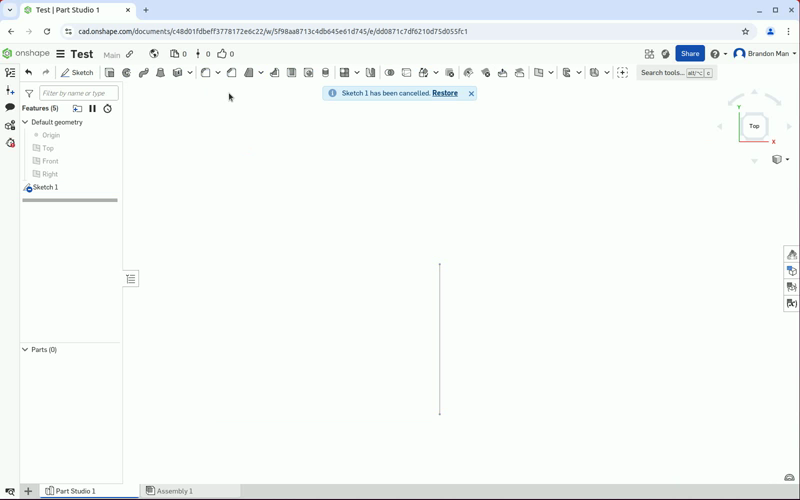
key(shift+s)
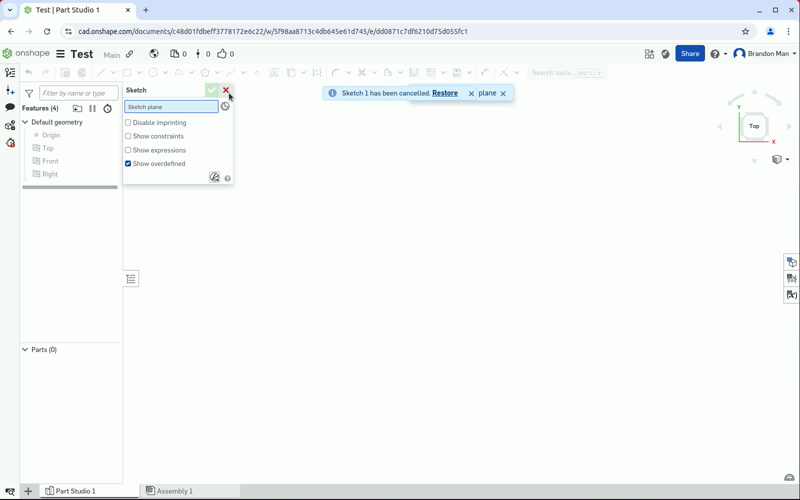
mouse_move(73, 150)
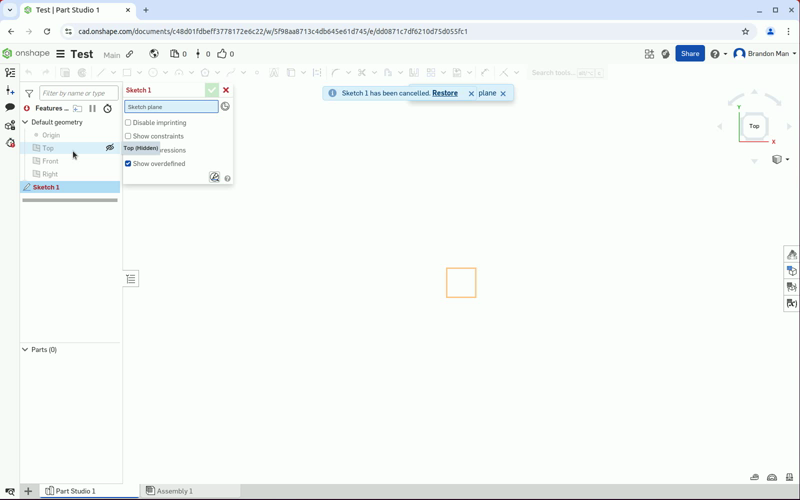
click(73, 150)
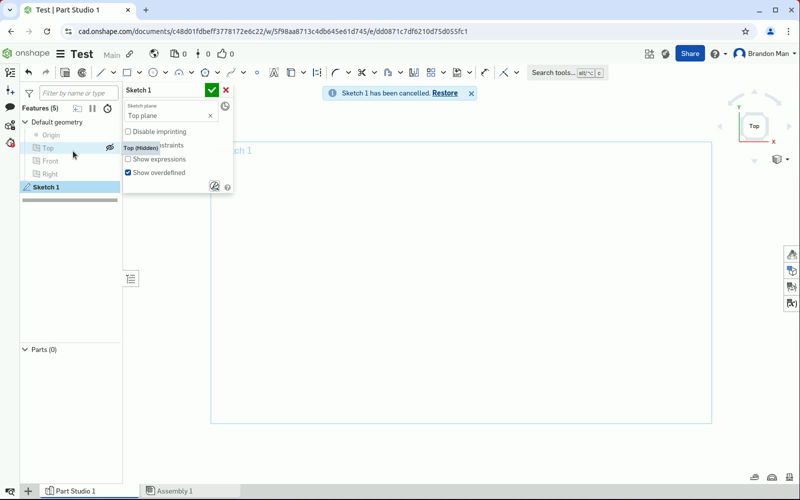
mouse_move(73, 352)
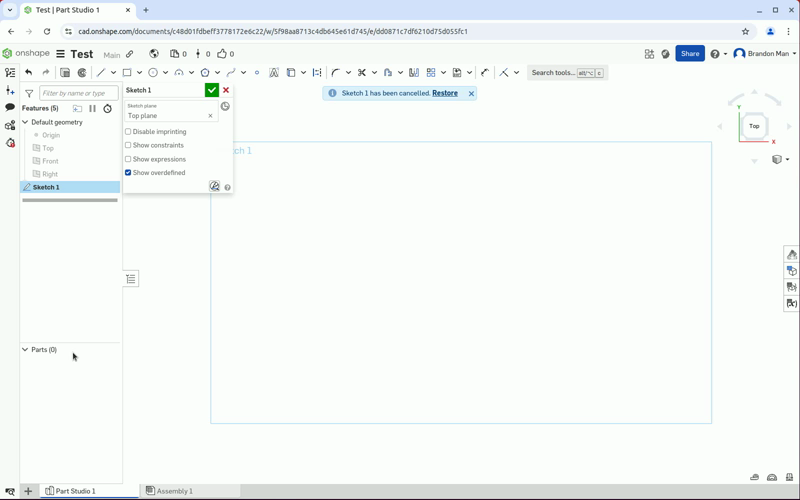
key(y)
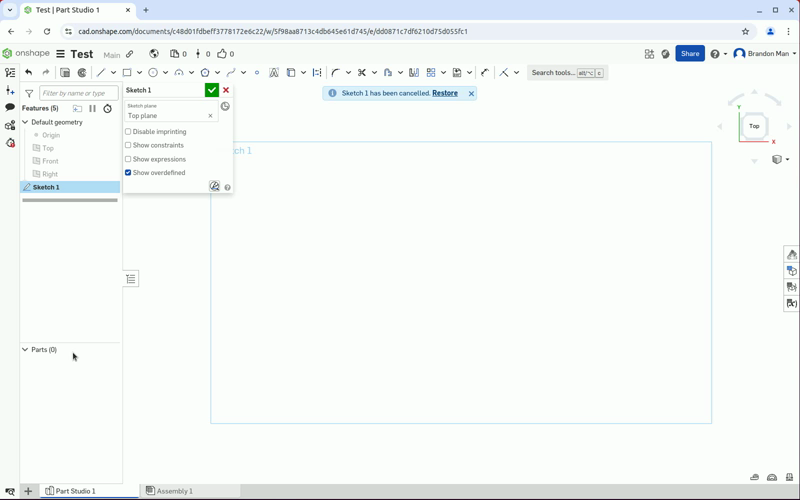
key(l)
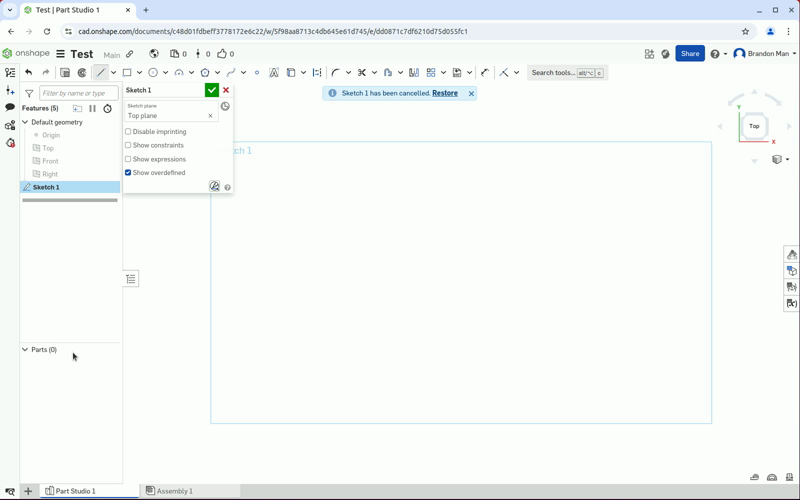
key_down(shift)
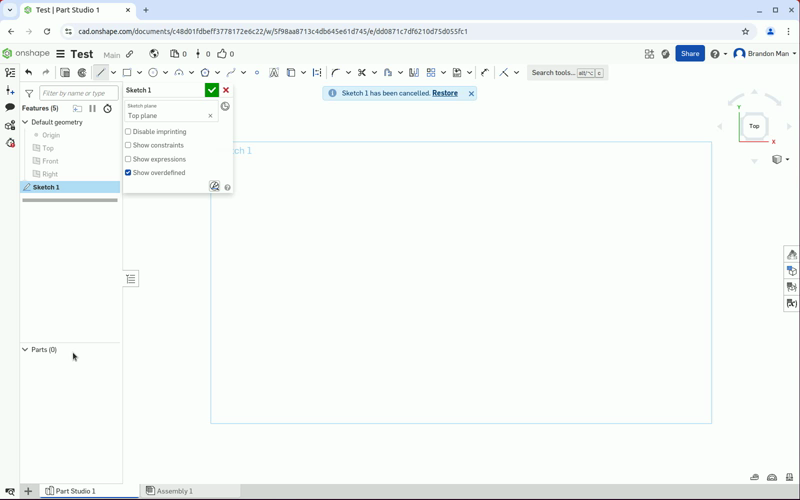
mouse_move(348, 381)
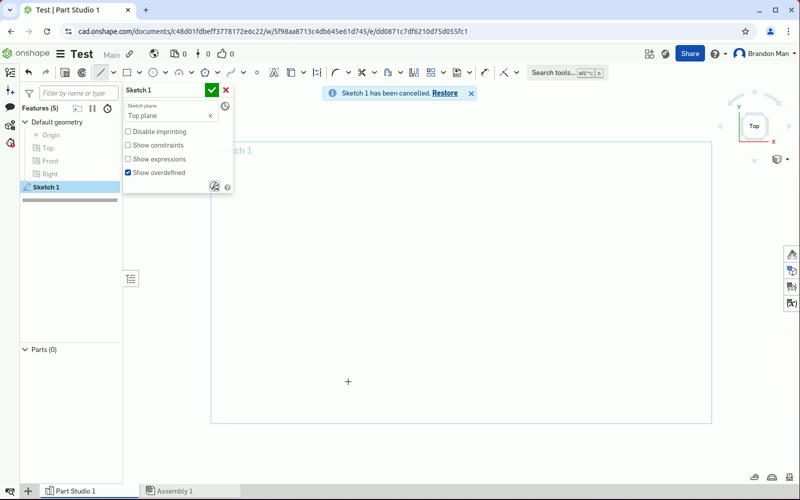
click(348, 381)
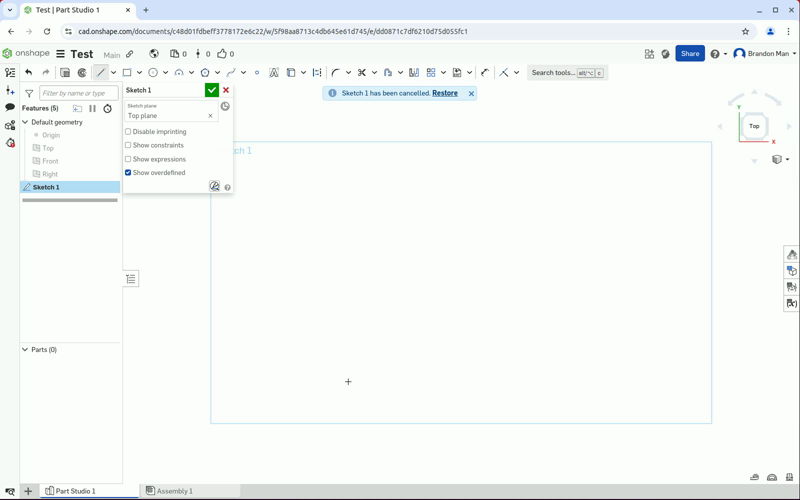
key_up(shift)
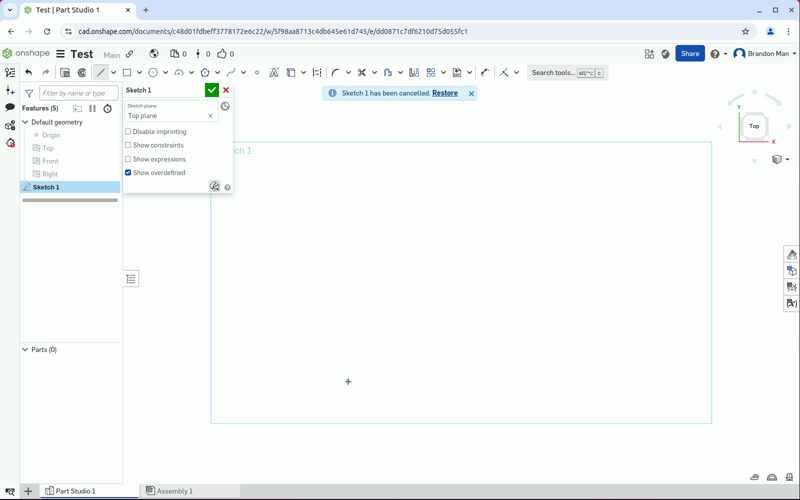
key_down(shift)
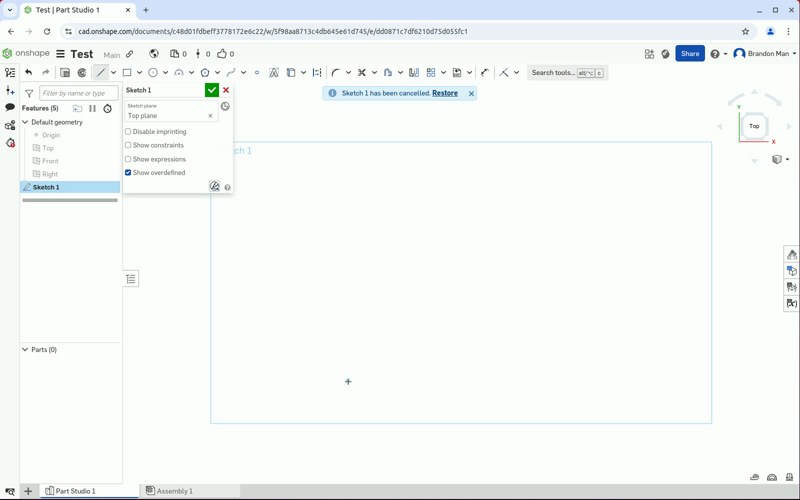
mouse_move(460, 381)
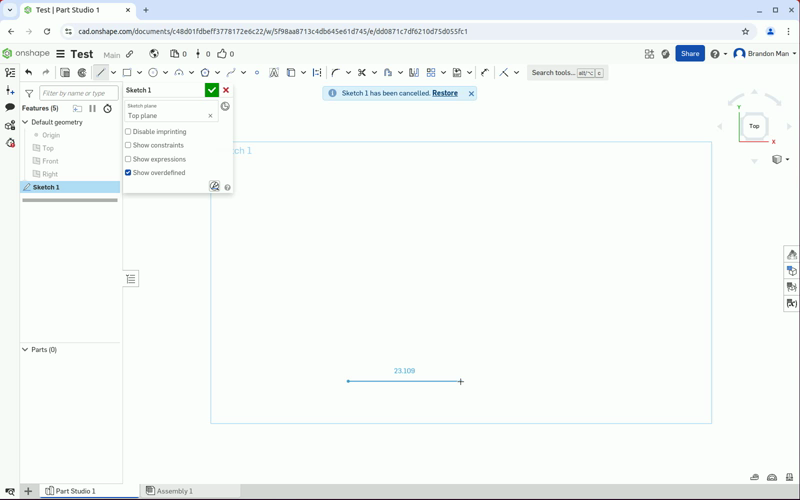
click(460, 381)
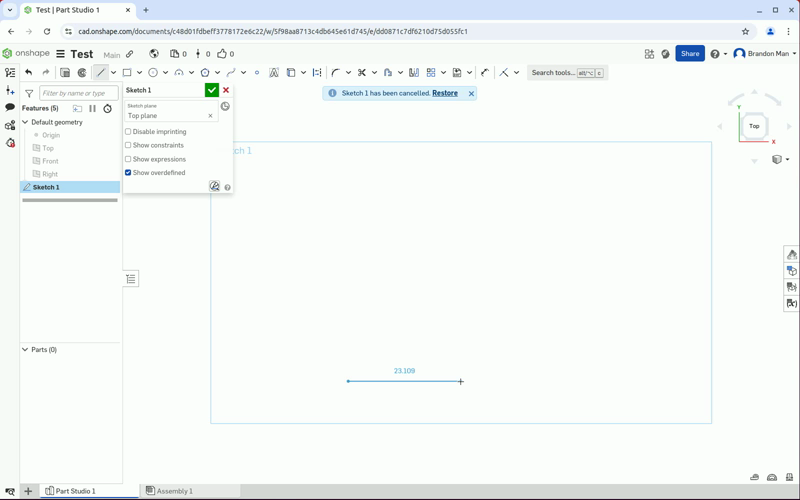
key_up(shift)
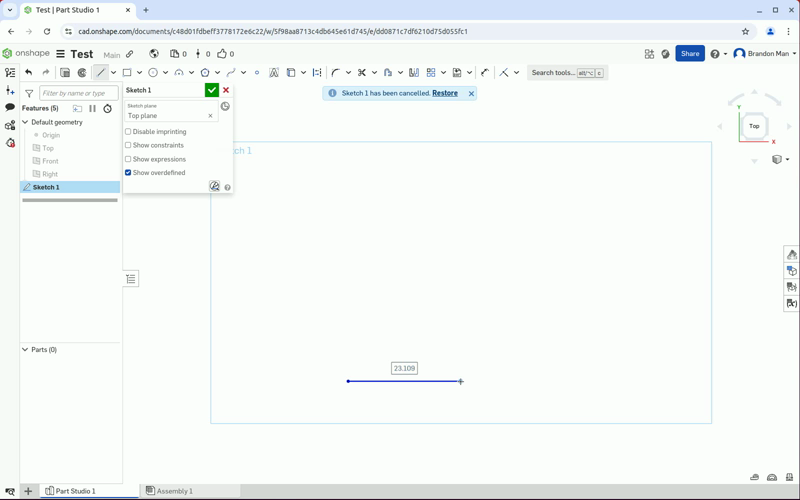
key_down(shift)
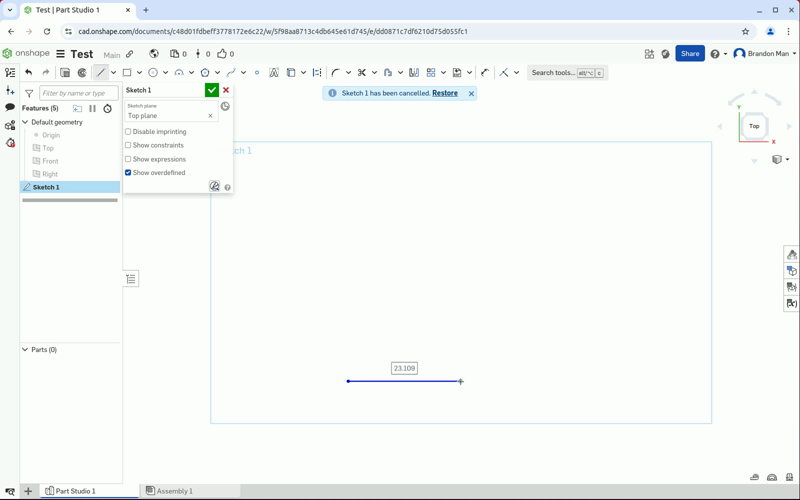
mouse_move(460, 282)
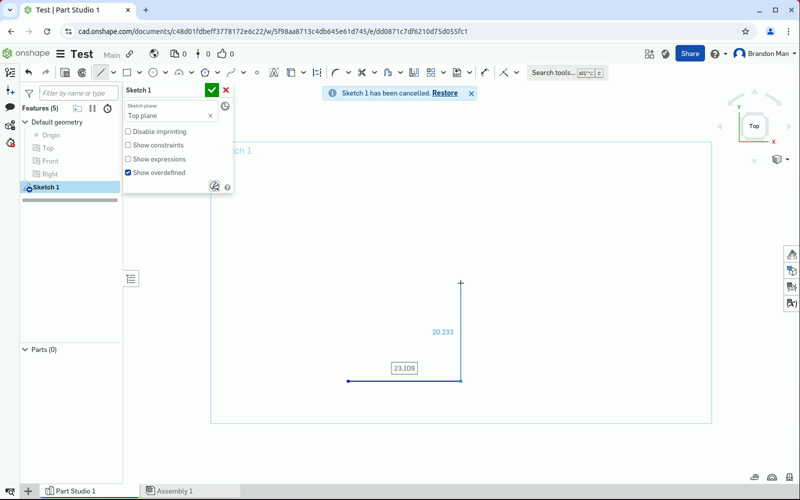
click(460, 282)
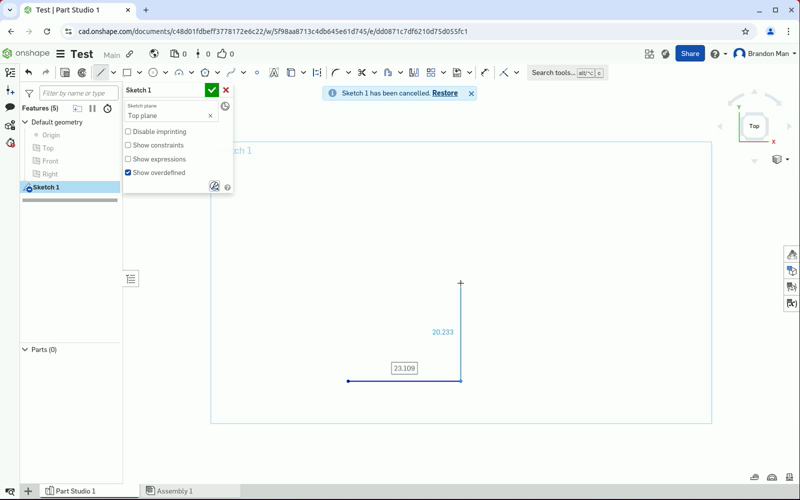
key_up(shift)
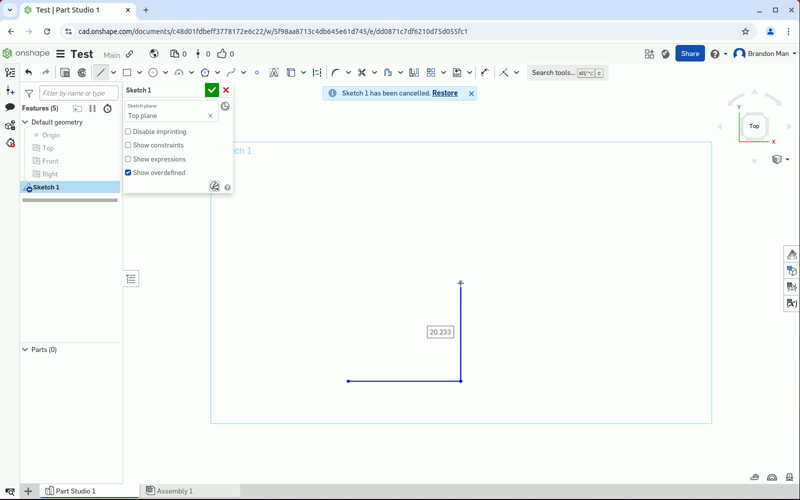
key_down(shift)
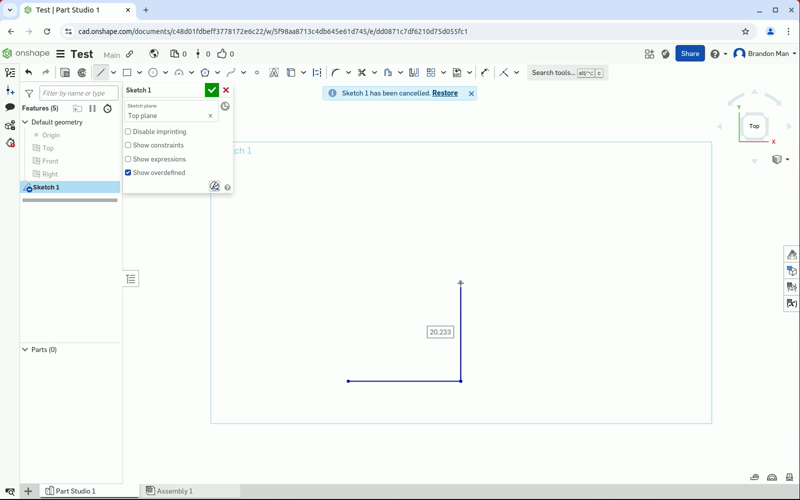
mouse_move(348, 282)
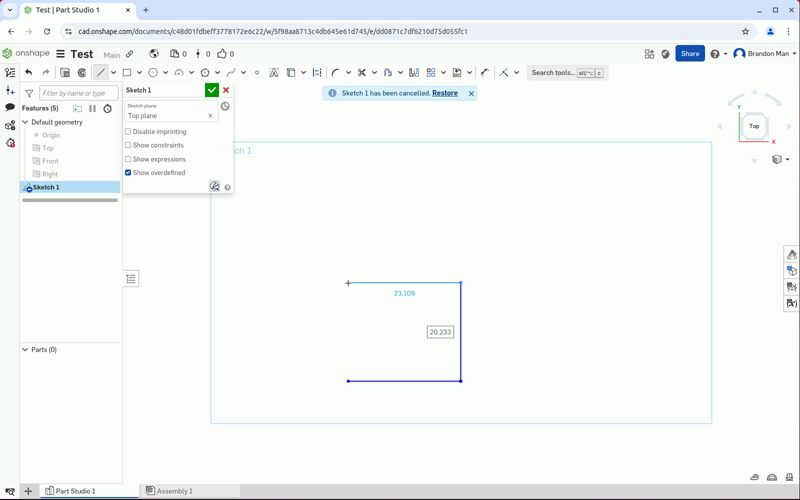
click(348, 282)
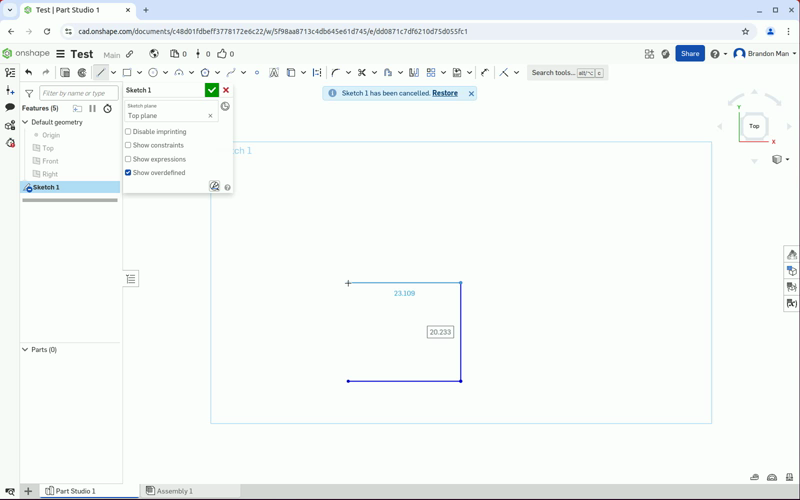
key_up(shift)
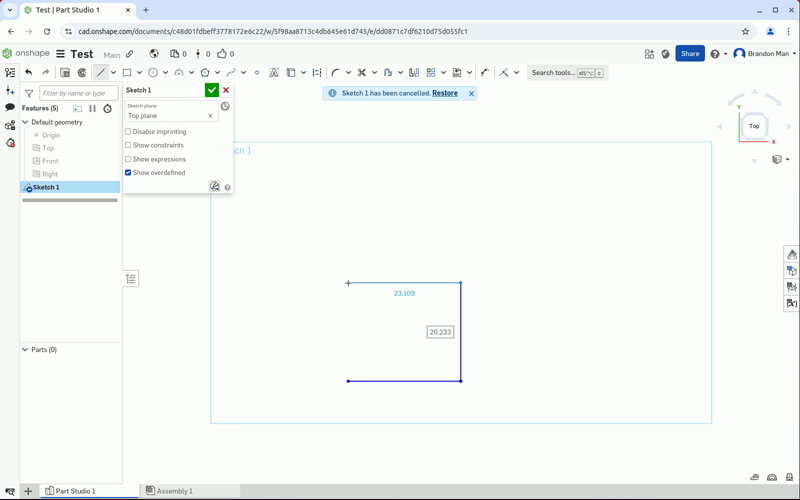
key_down(shift)
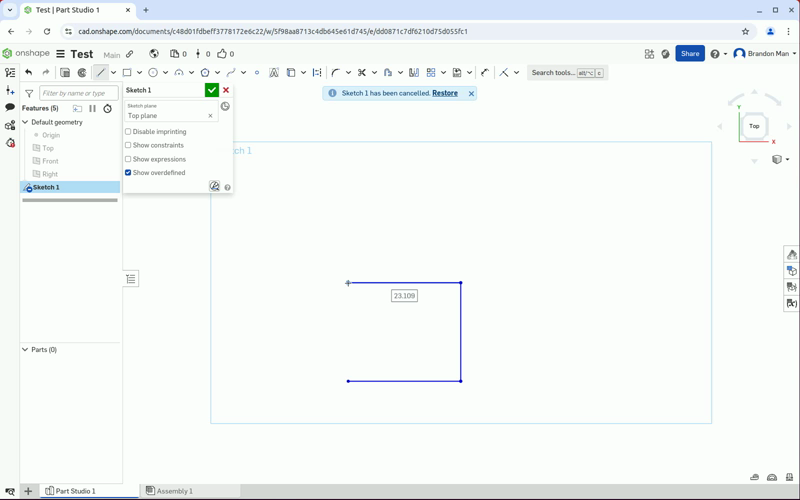
mouse_move(348, 381)
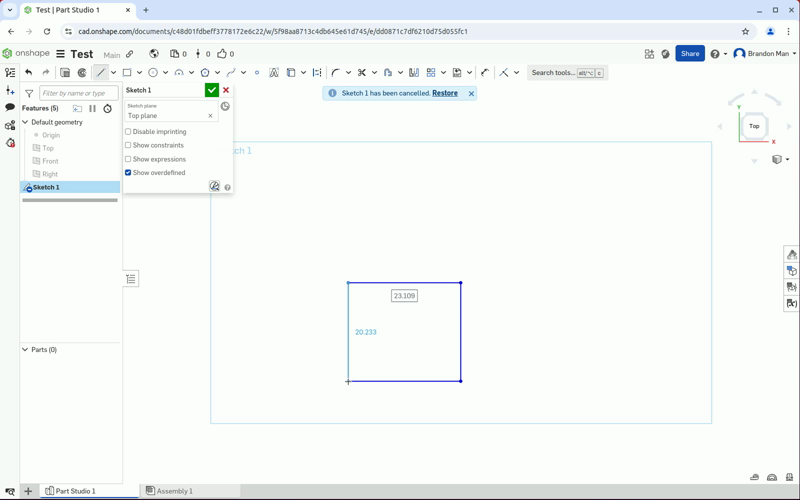
key_up(shift)
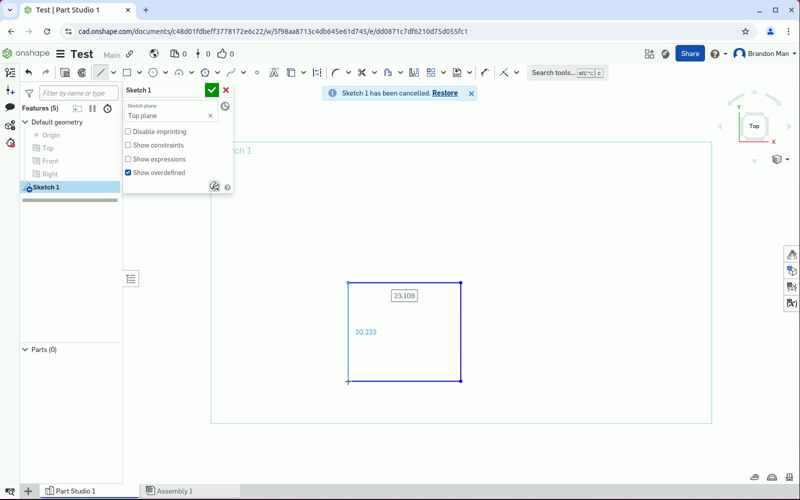
click(348, 381)
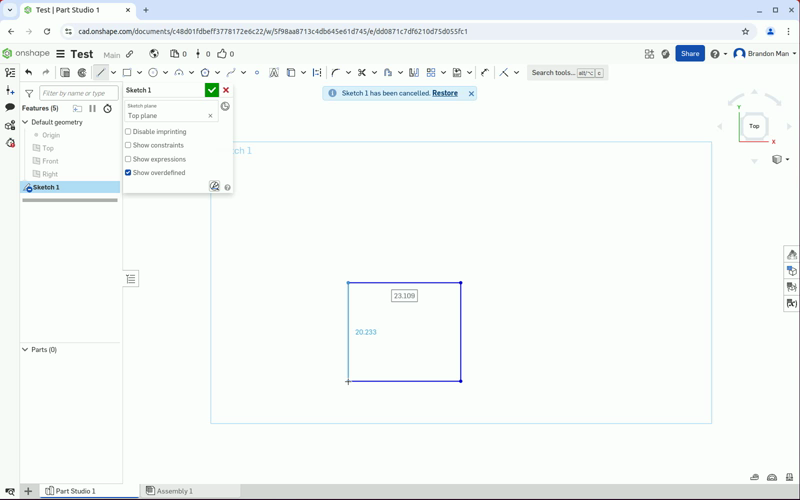
key(esc)
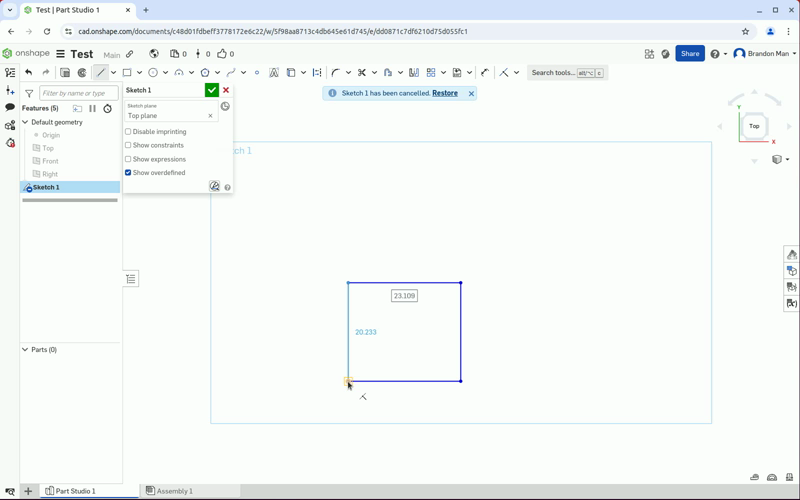
mouse_move(407, 364)
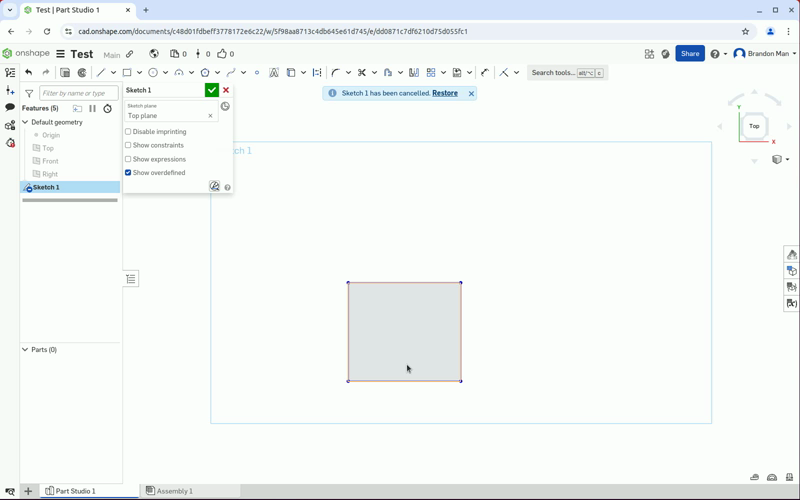
click(407, 364)
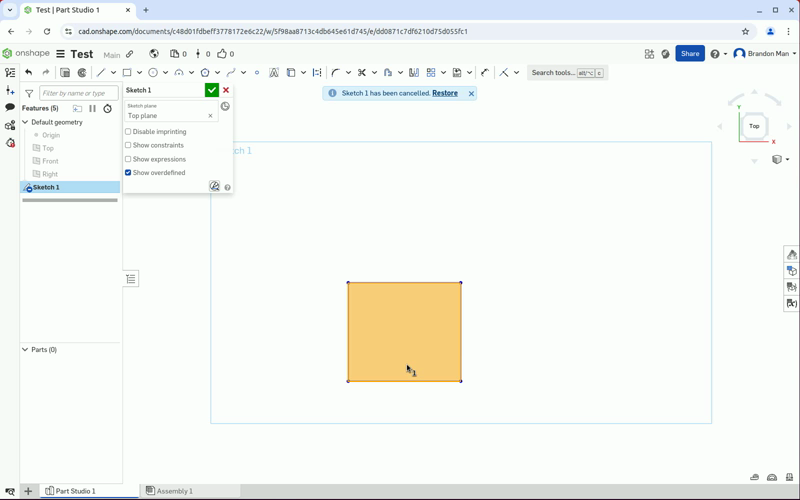
mouse_move(73, 352)
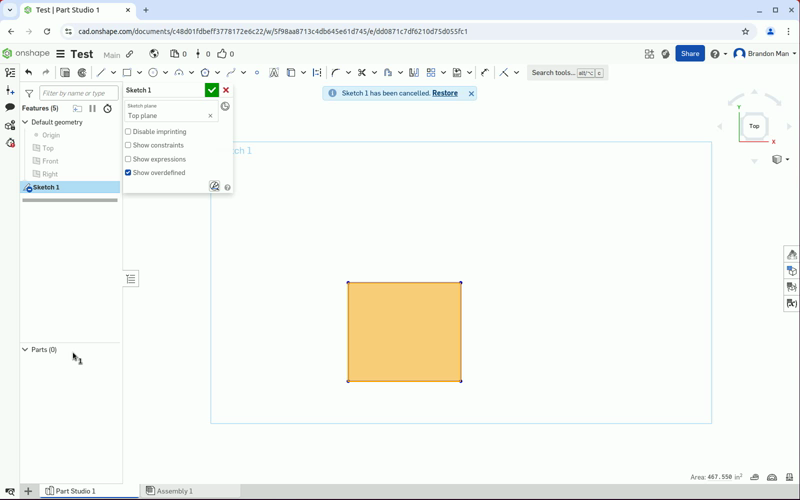
key(shift+y)
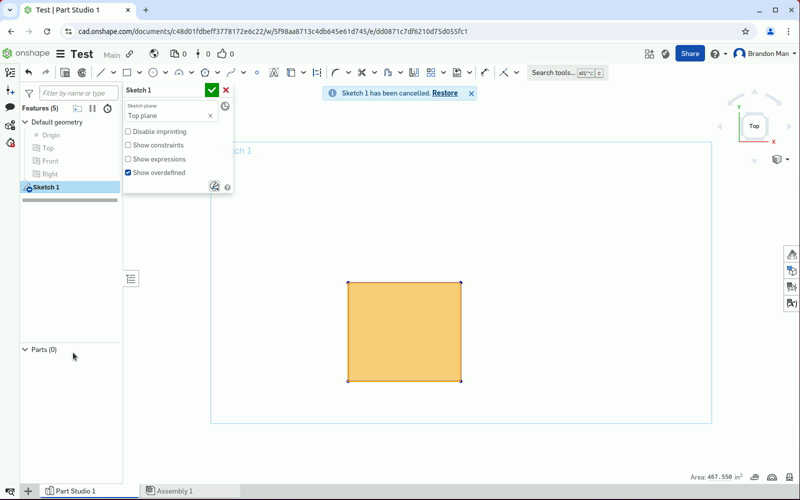
key(shift+e)
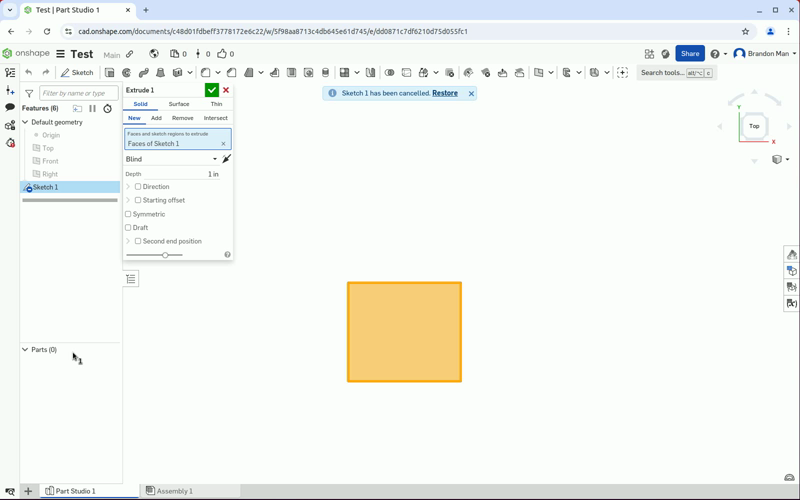
mouse_move(143, 106)
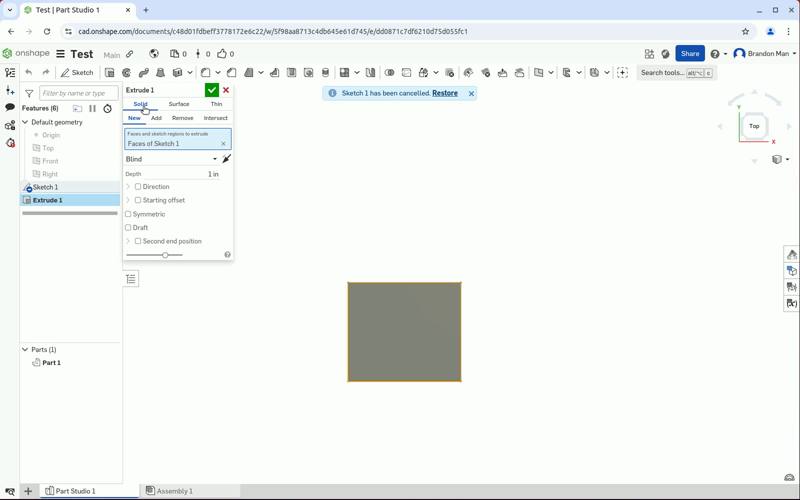
click(143, 106)
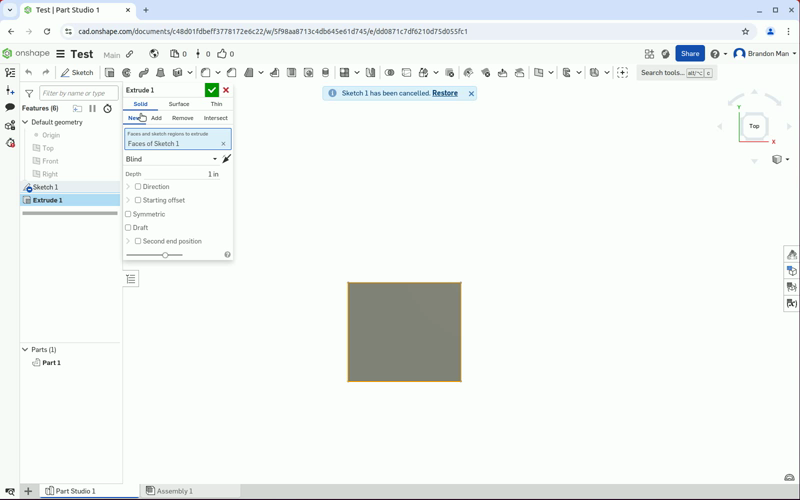
mouse_move(137, 120)
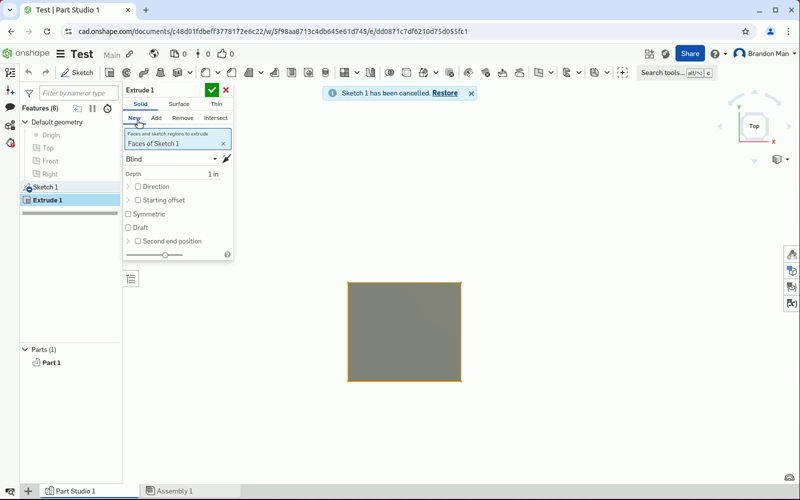
click(137, 120)
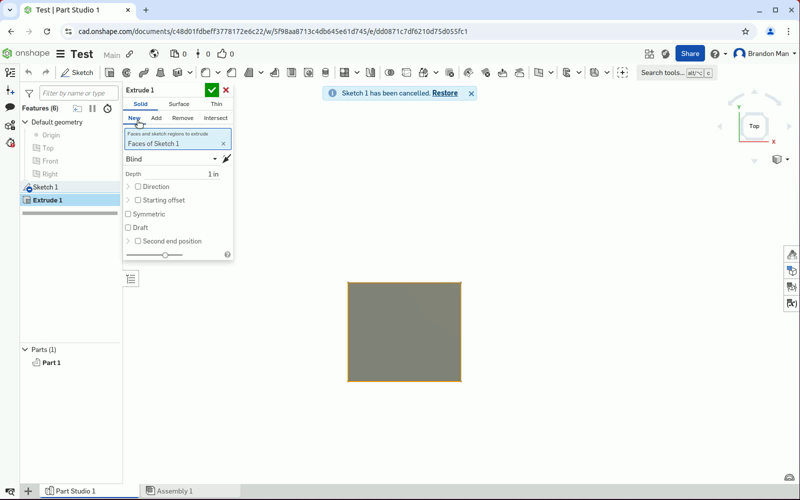
key(tab, 4)
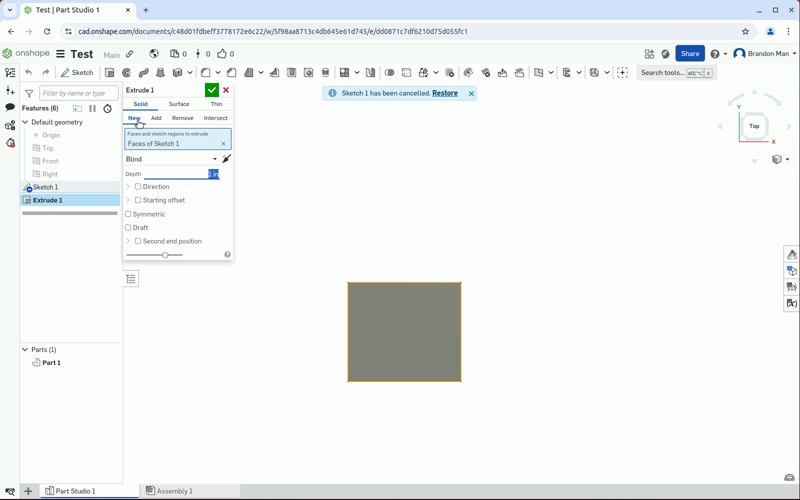
text(0.481)
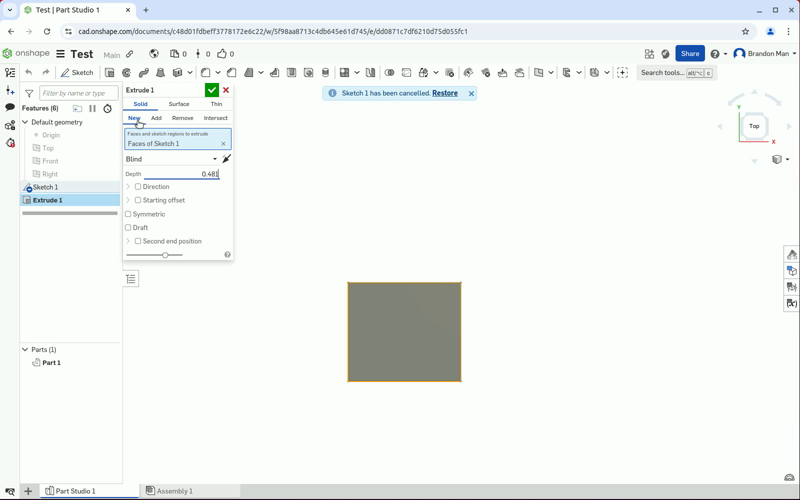
key(enter)
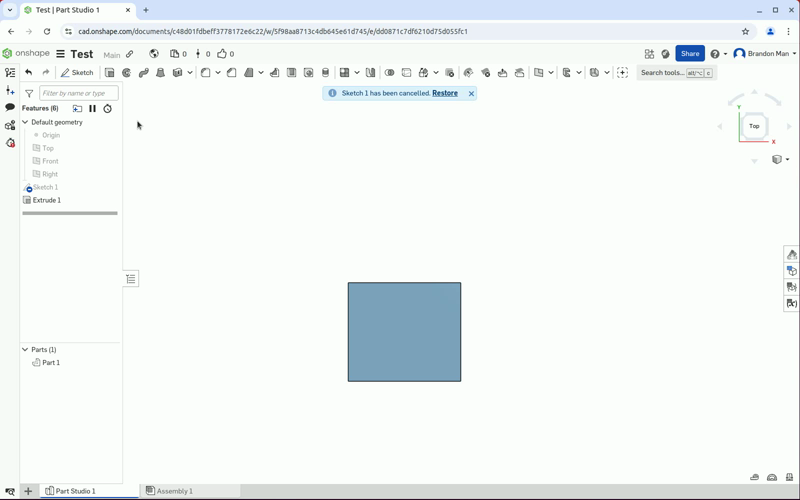
key(shift+h)
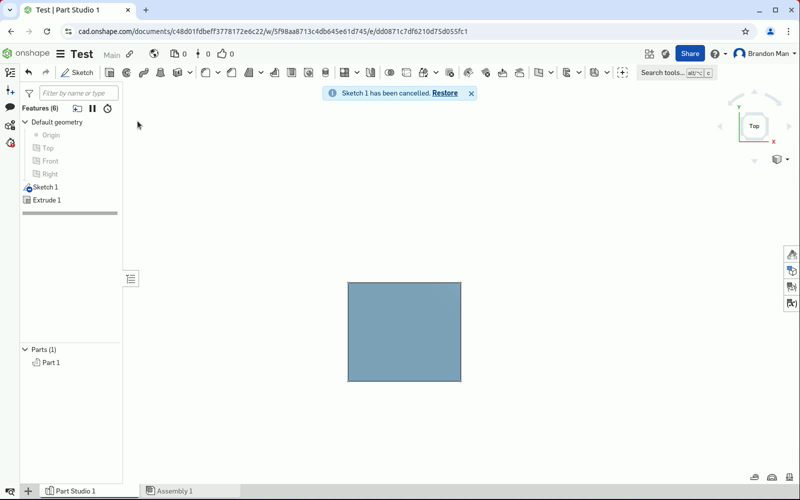
key(shift+h)
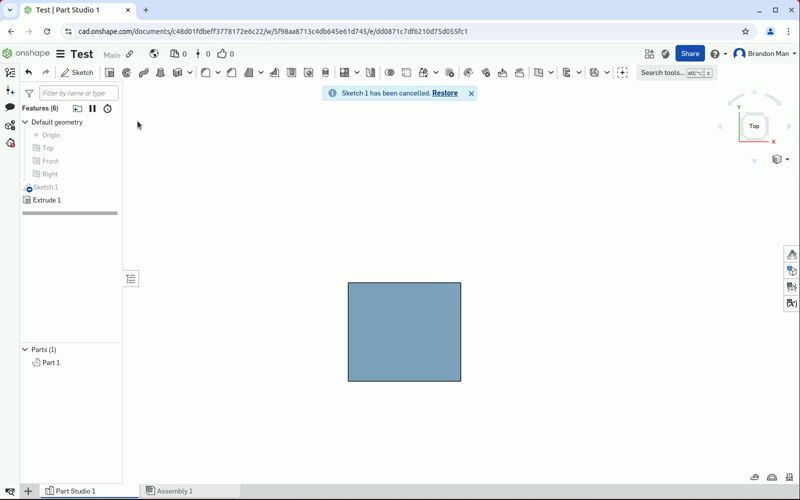
mouse_move(73, 189)
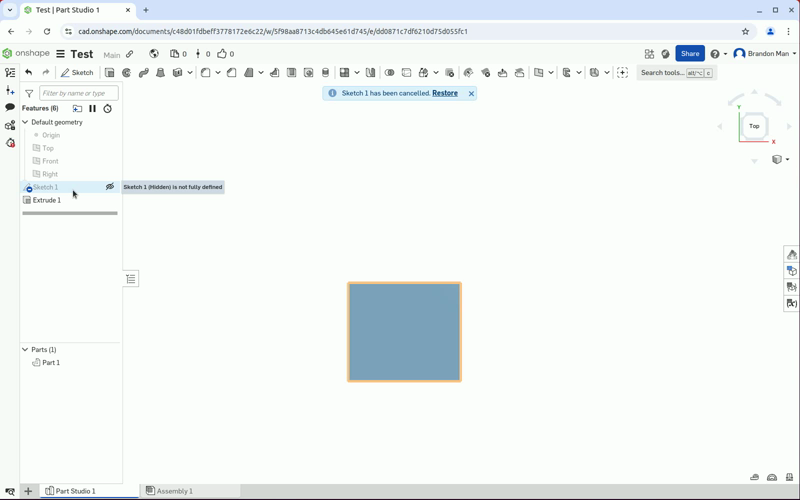
click(73, 189)
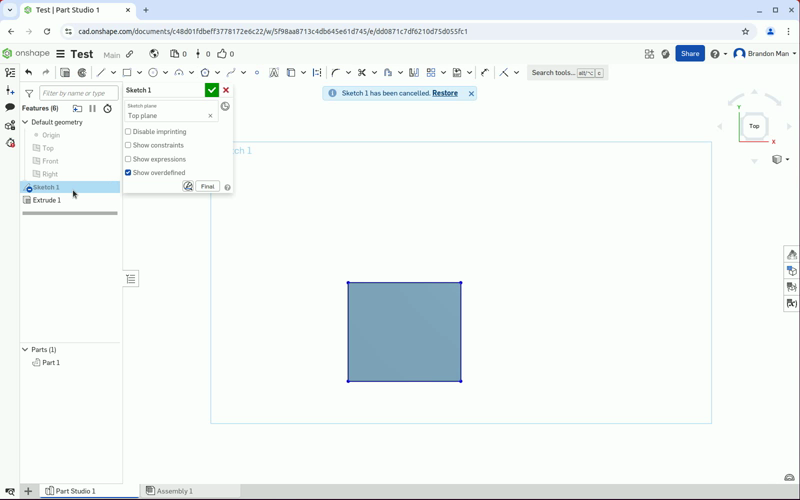
mouse_move(229, 92)
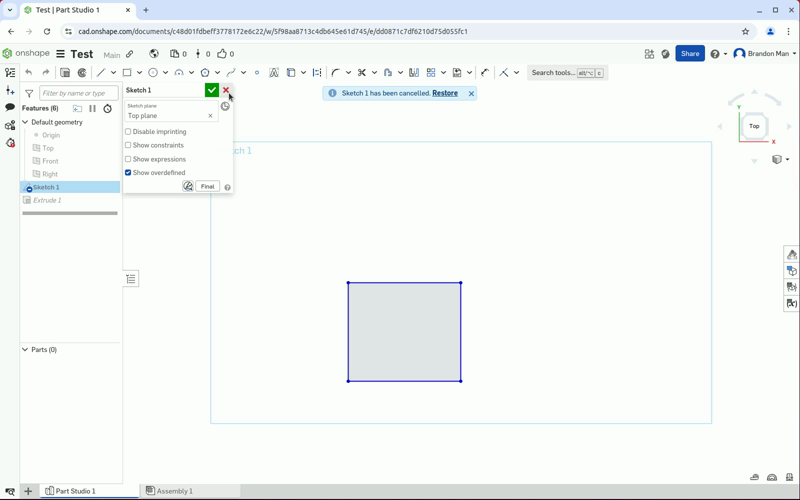
click(229, 92)
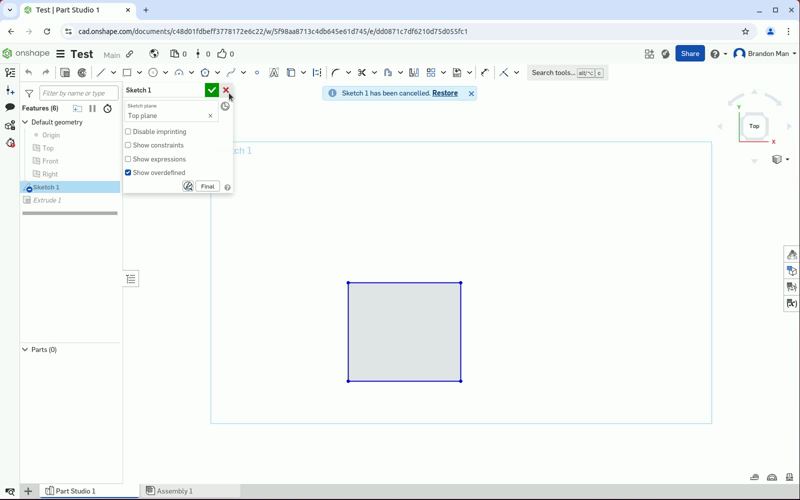
key(shift+s)
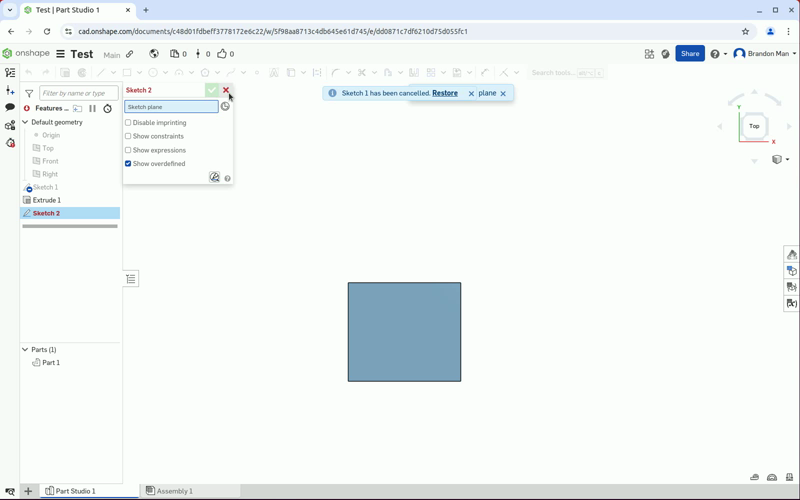
mouse_move(73, 150)
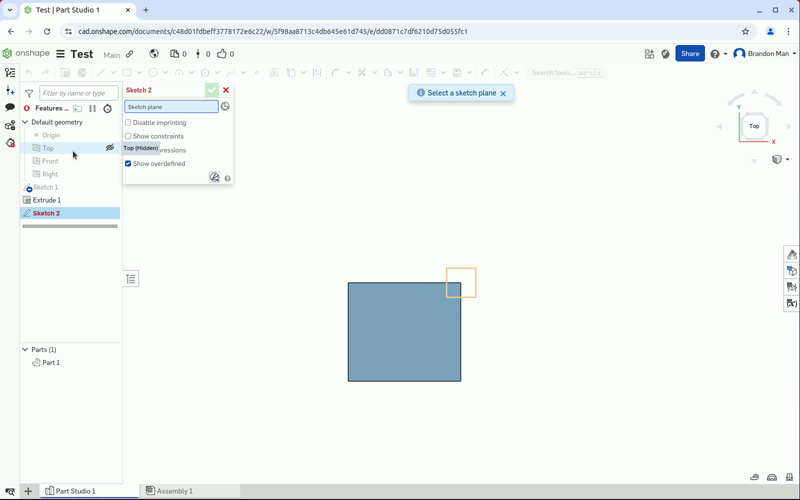
click(73, 150)
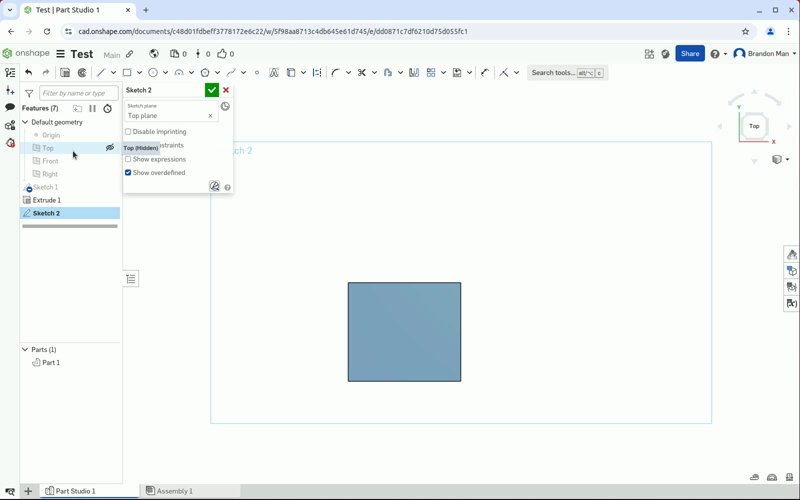
mouse_move(73, 352)
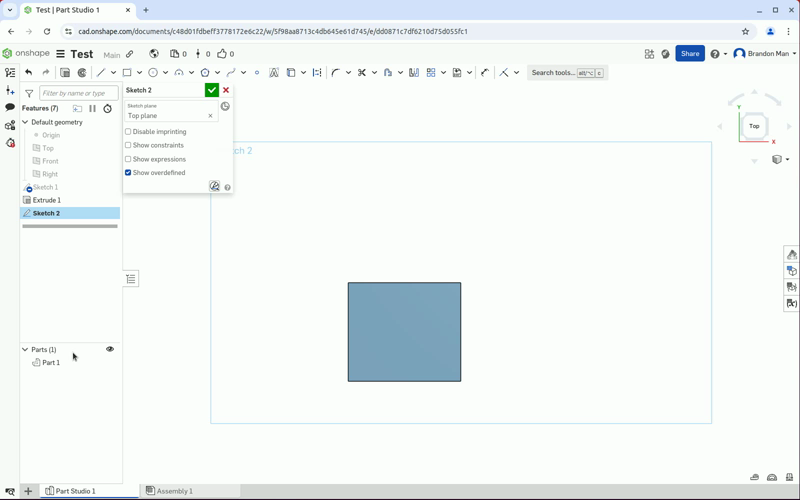
key(y)
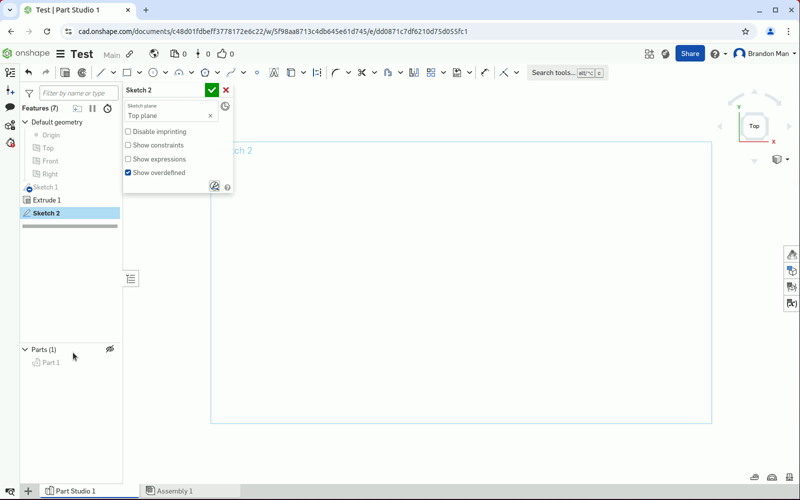
key(a)
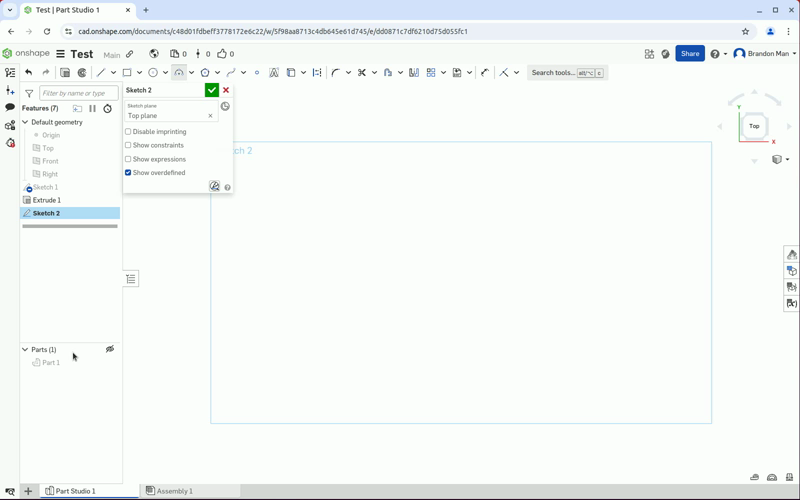
key_down(shift)
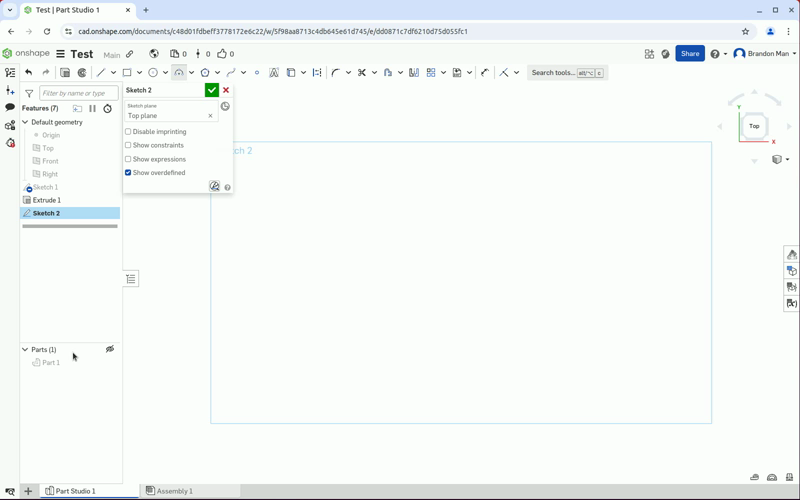
mouse_move(489, 241)
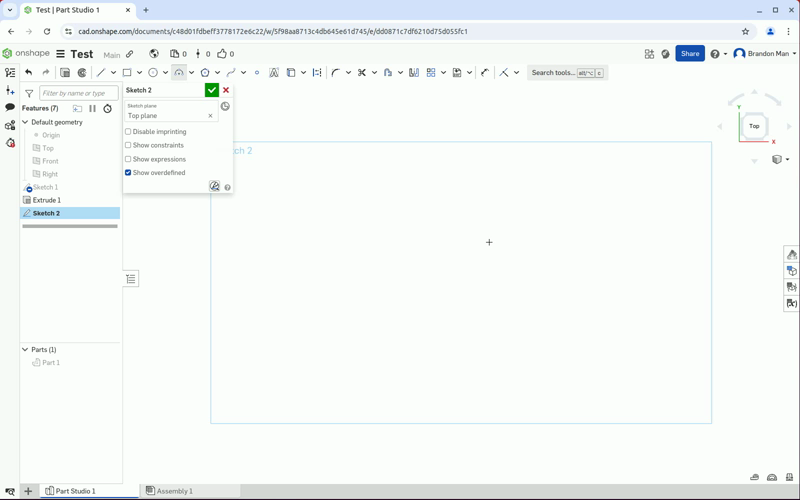
click(489, 241)
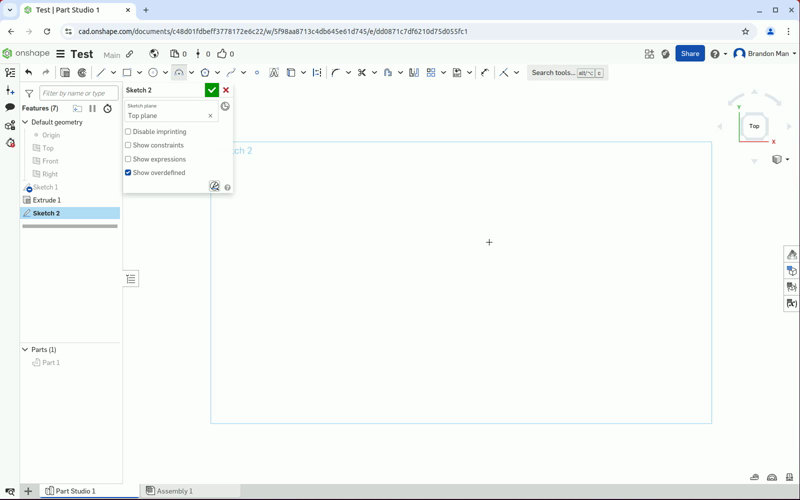
key_up(shift)
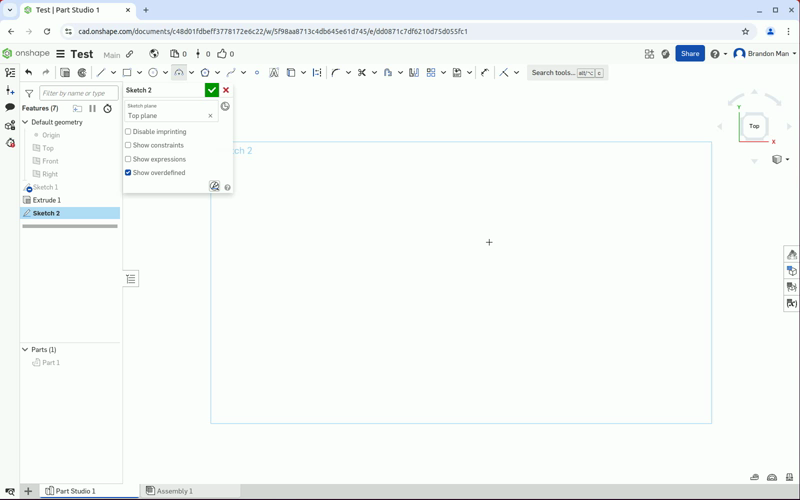
key_down(shift)
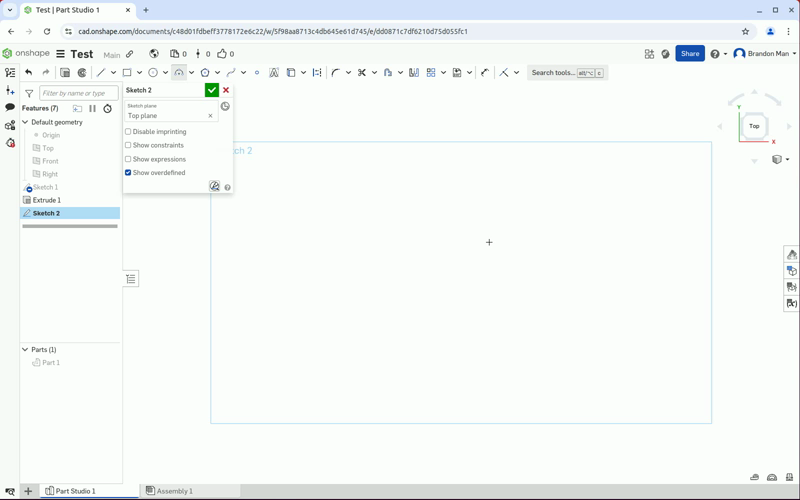
mouse_move(492, 245)
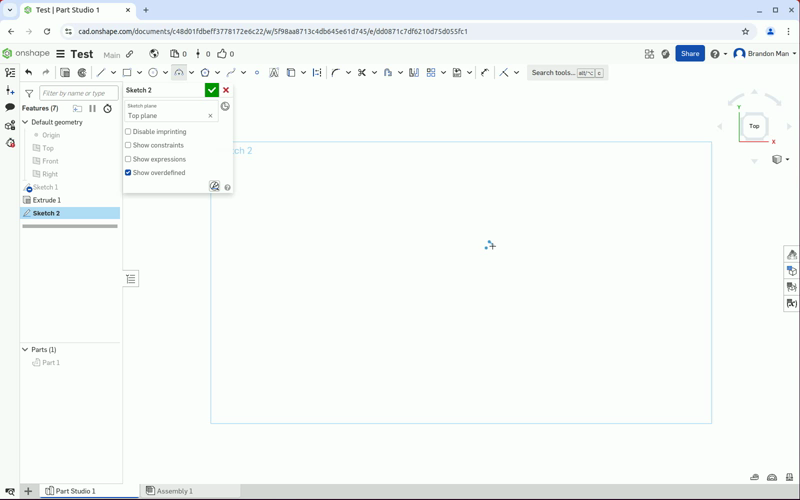
scroll(6)
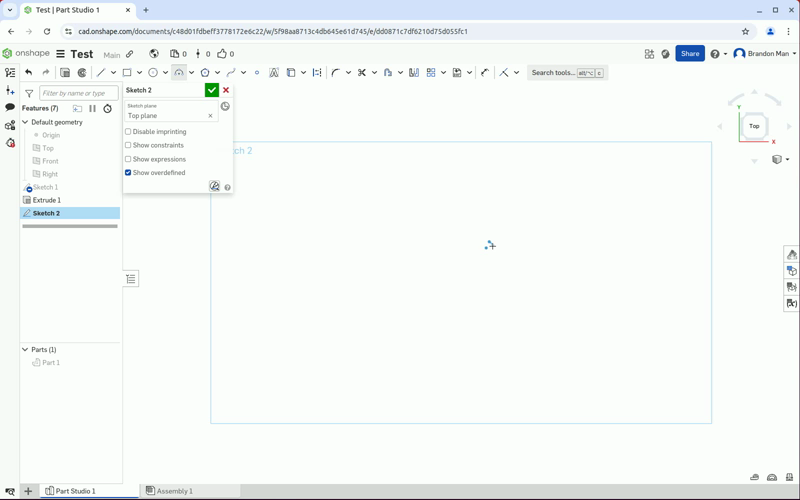
scroll(6)
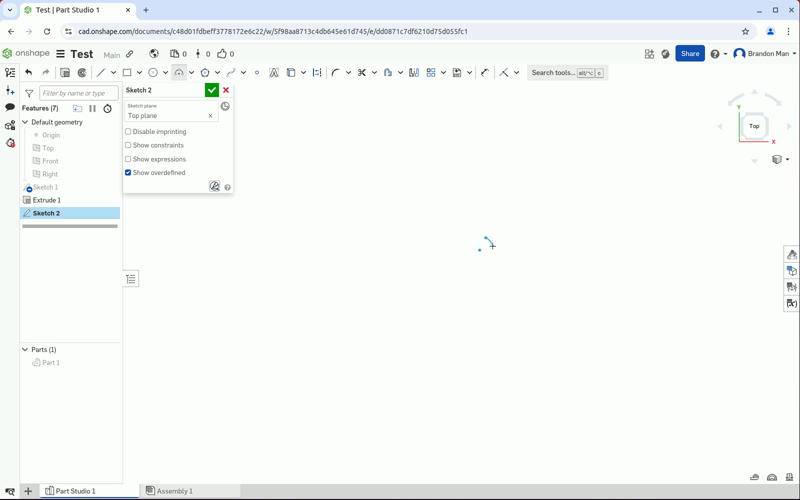
scroll(6)
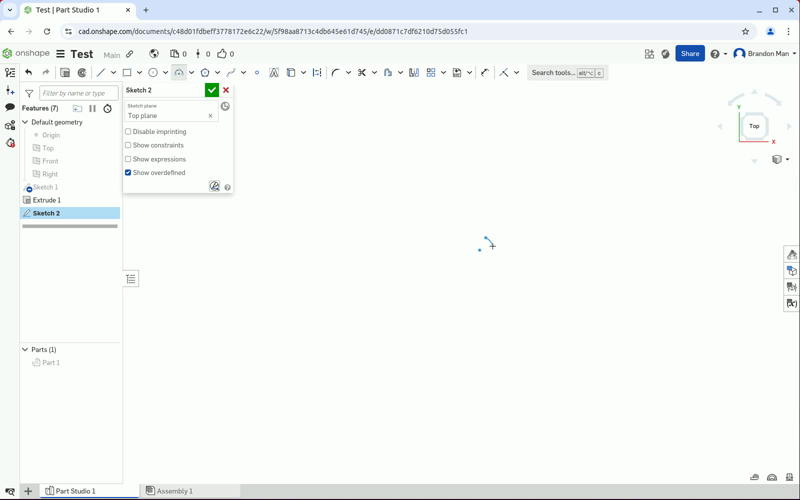
scroll(6)
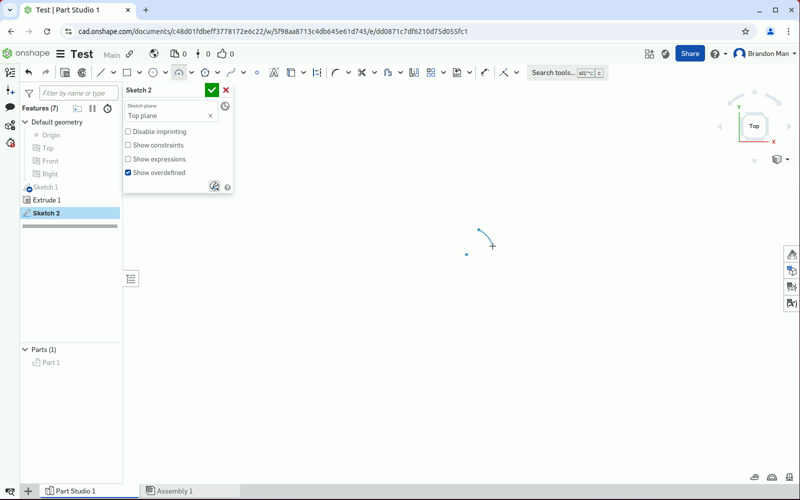
scroll(6)
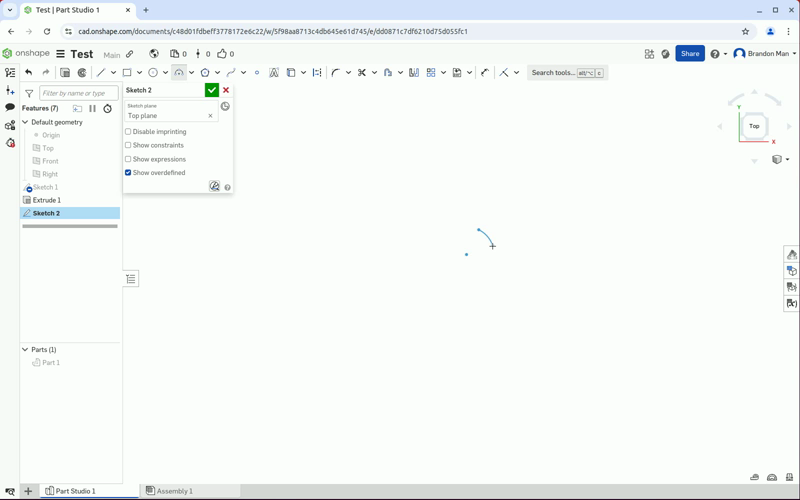
scroll(6)
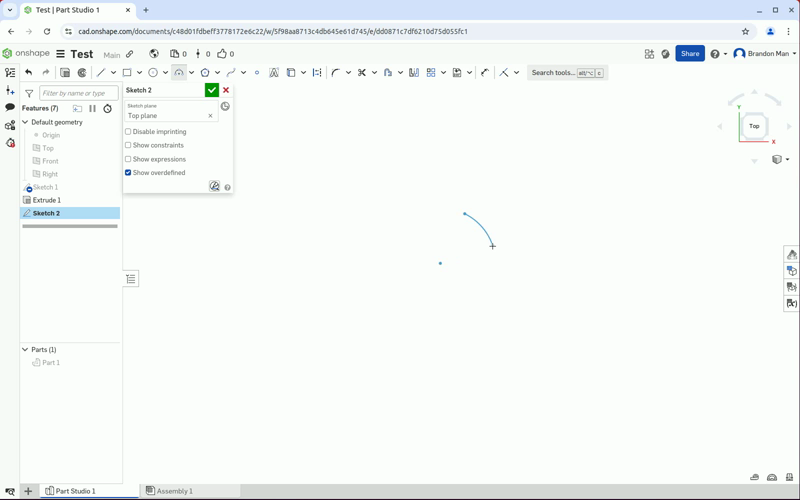
scroll(6)
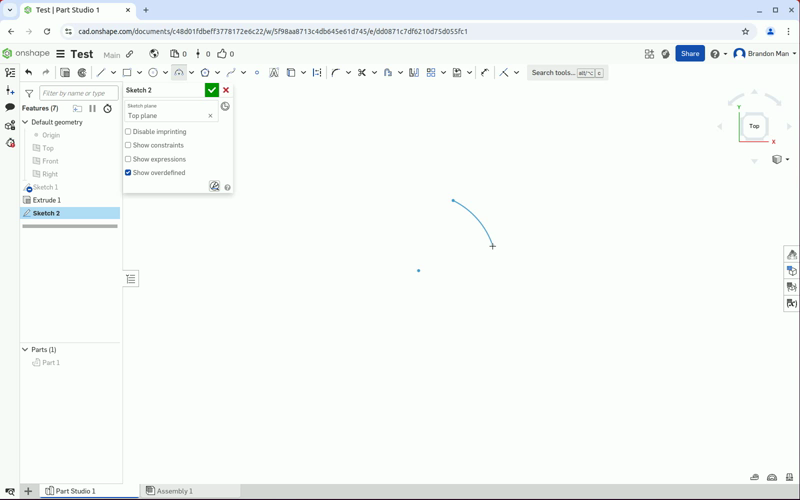
click(492, 245)
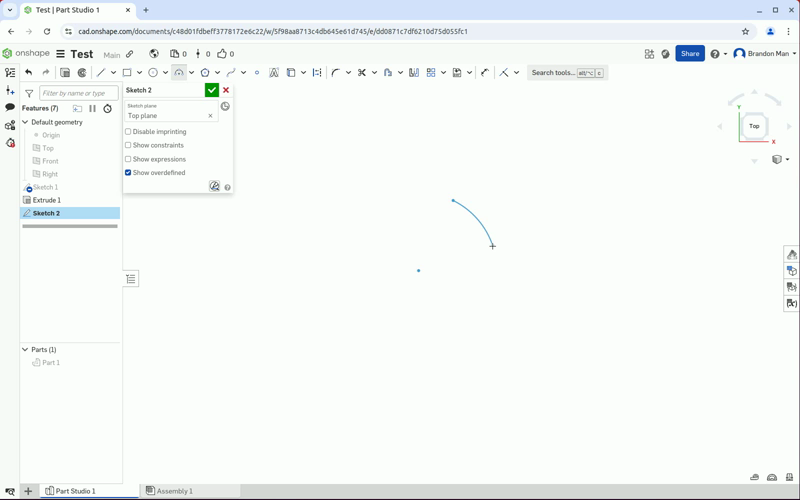
scroll(-6)
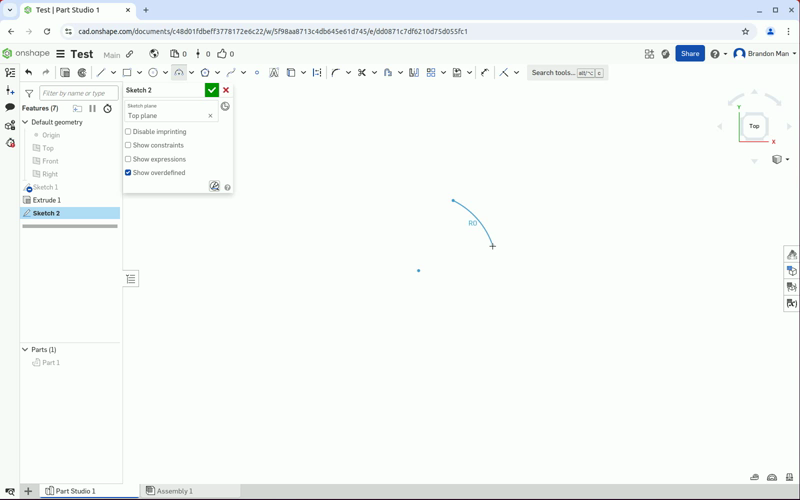
scroll(-6)
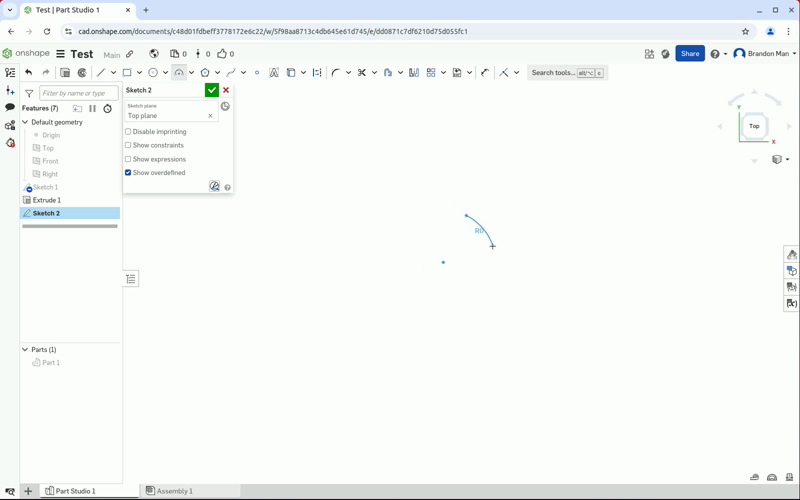
scroll(-6)
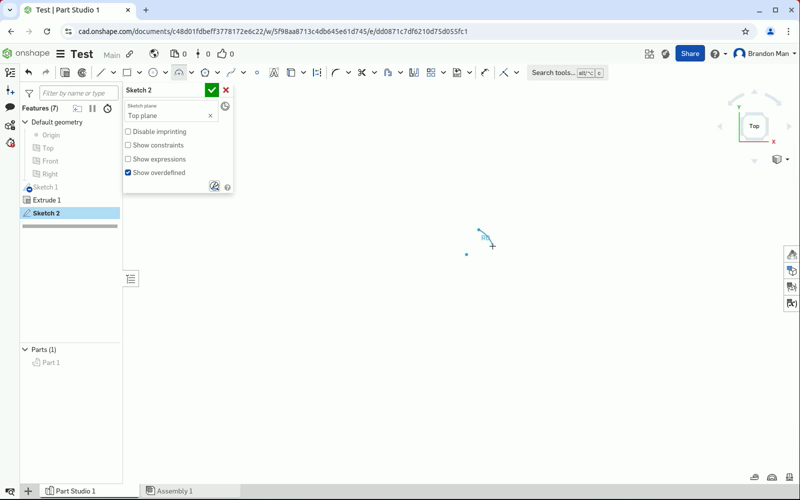
scroll(-6)
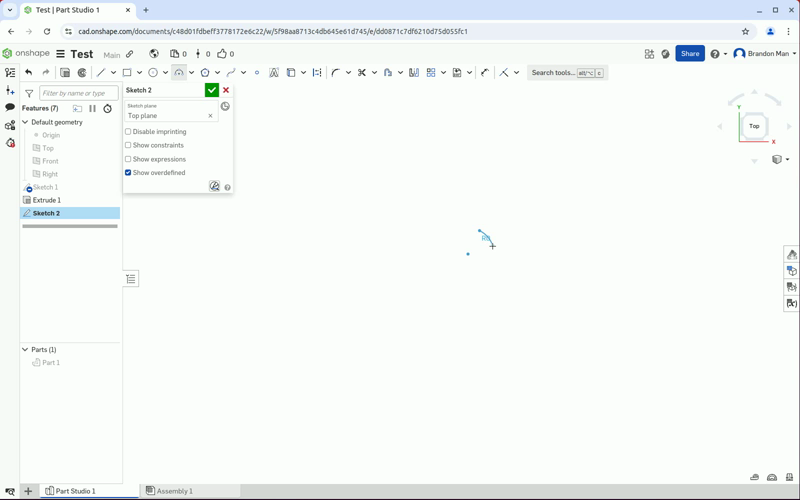
scroll(-6)
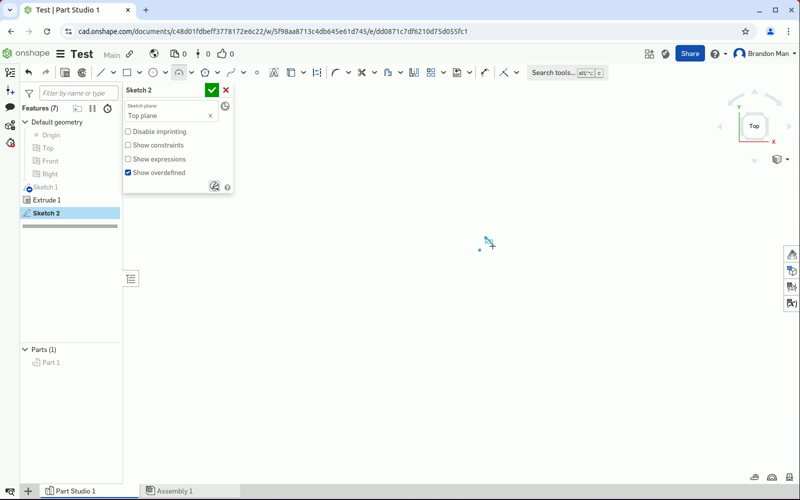
scroll(-6)
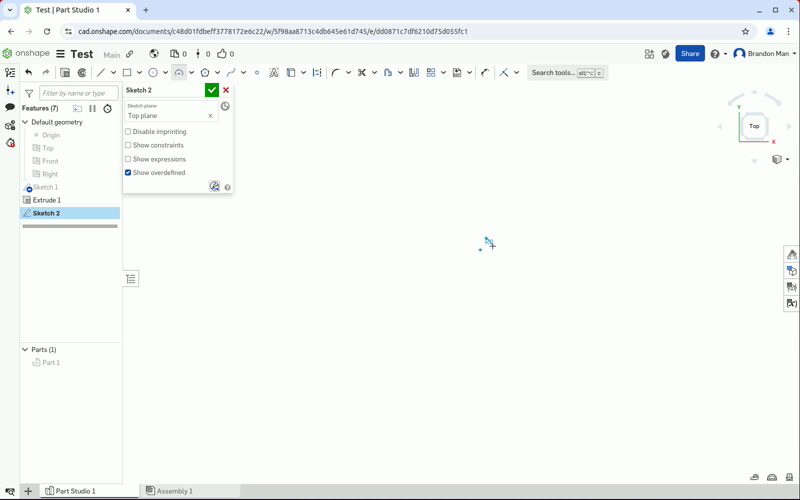
scroll(-6)
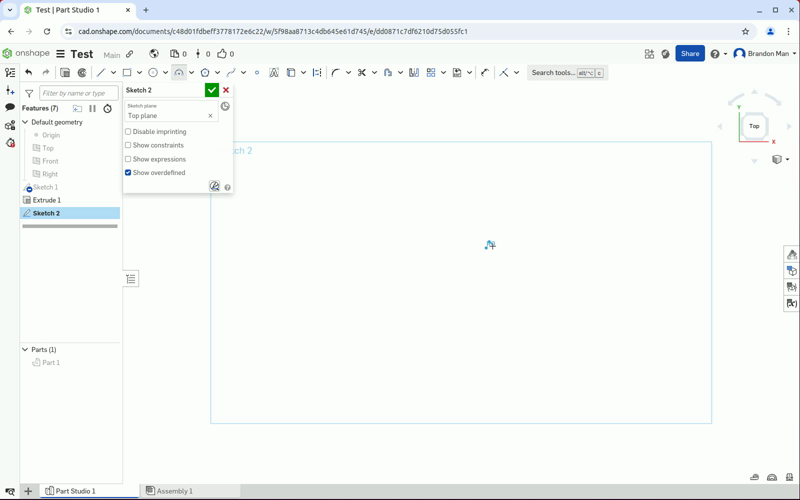
mouse_move(490, 244)
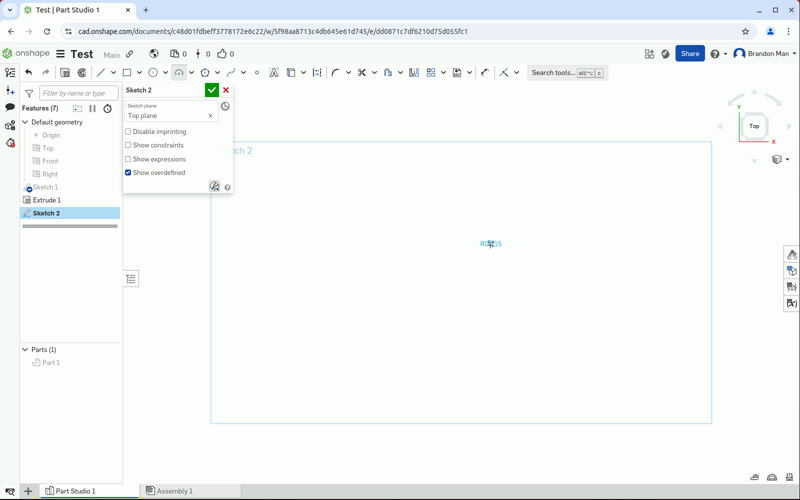
scroll(6)
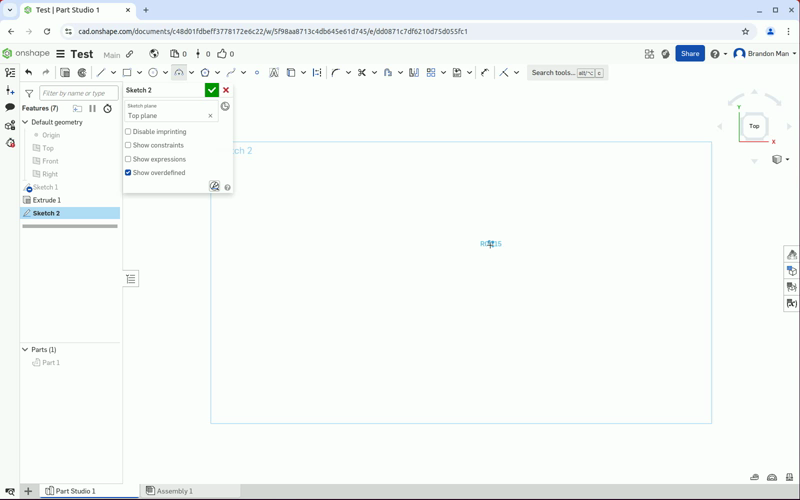
scroll(6)
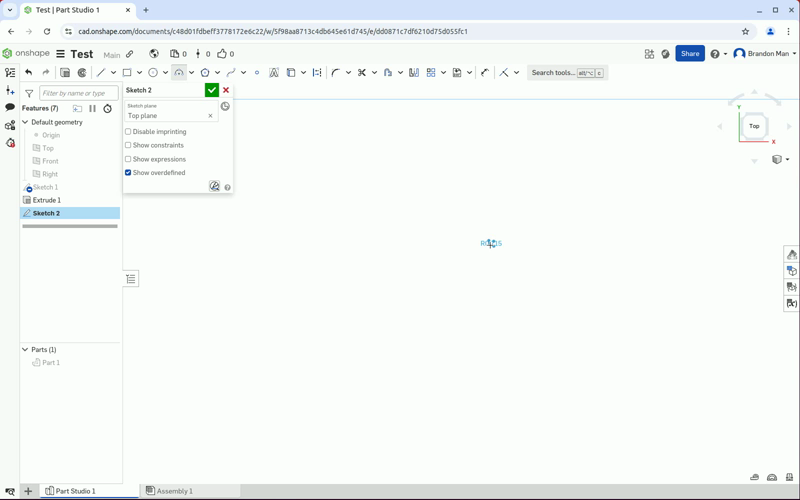
scroll(6)
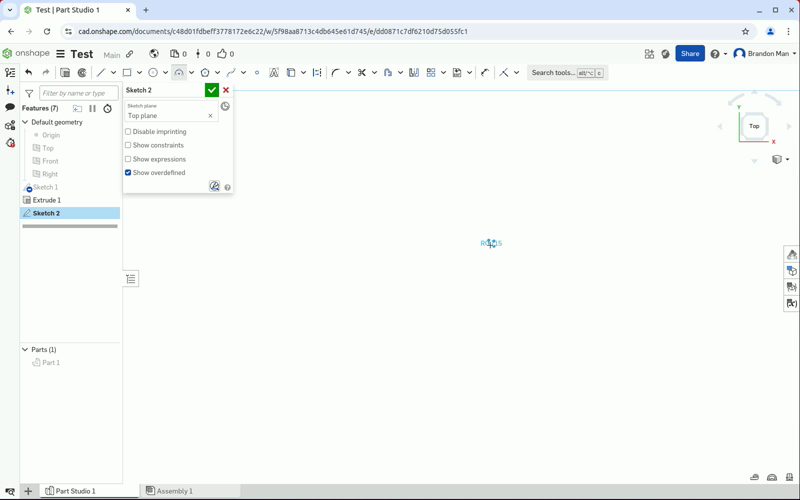
scroll(6)
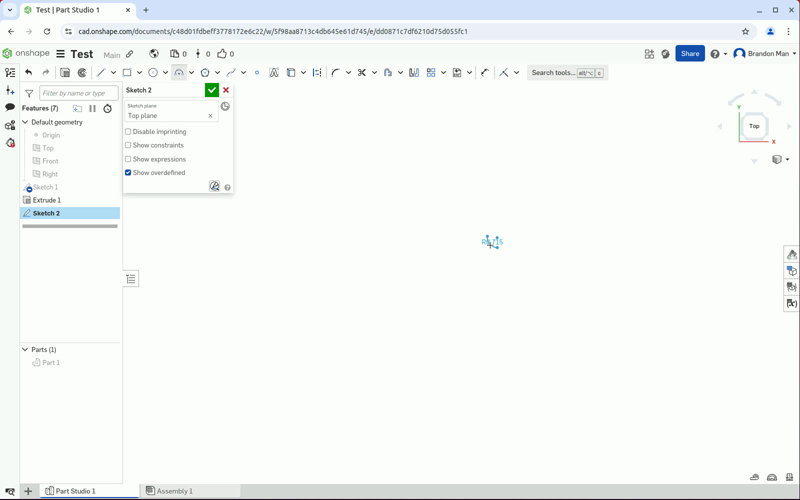
scroll(6)
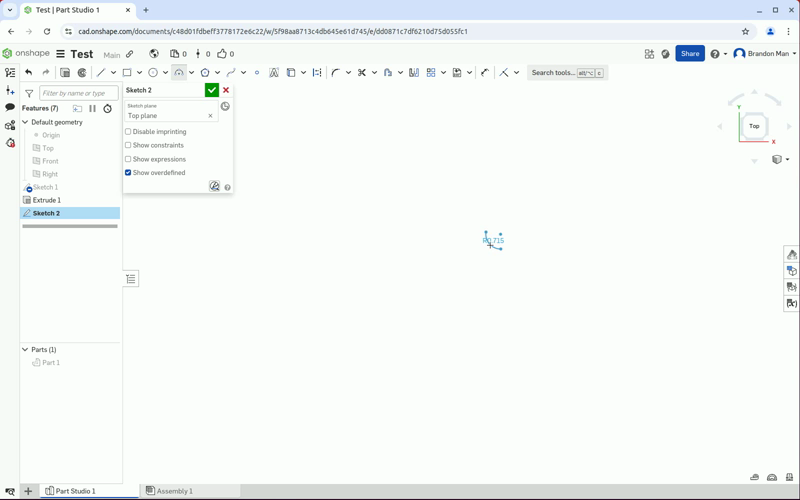
scroll(6)
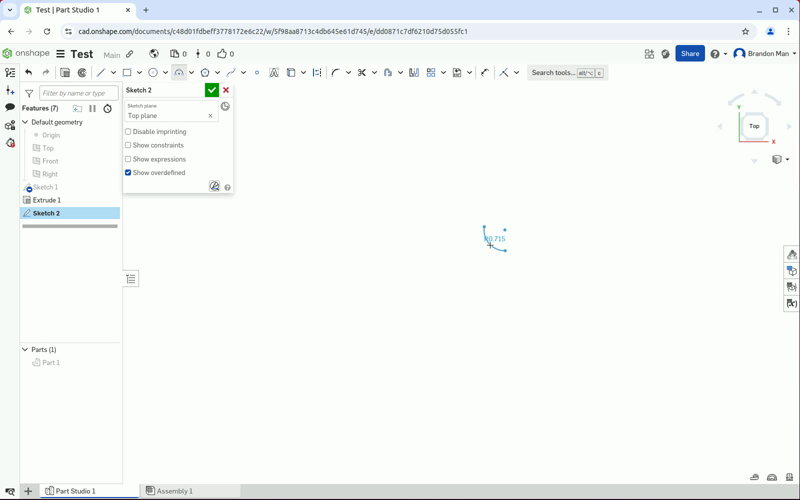
scroll(6)
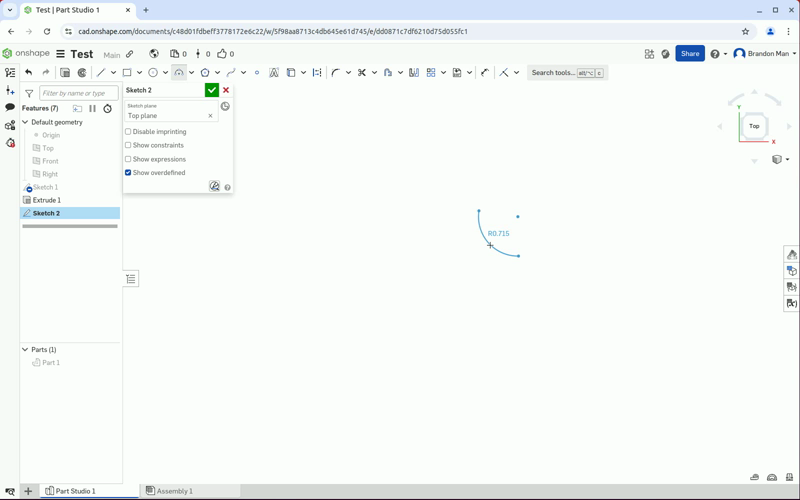
click(490, 244)
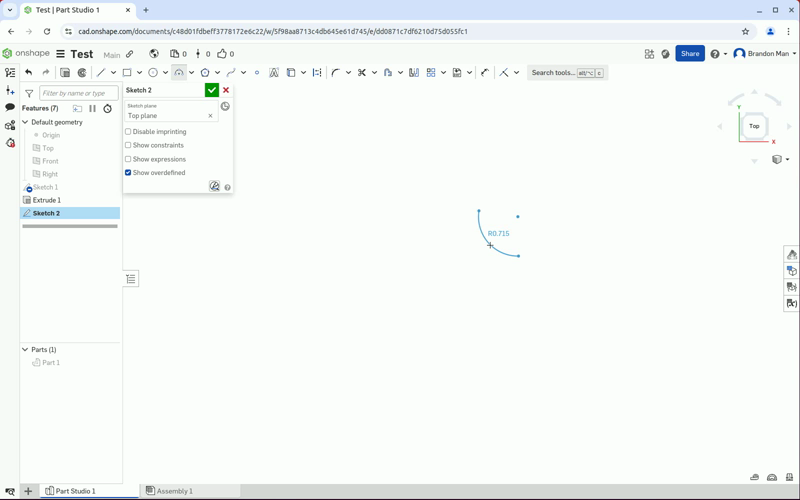
scroll(-6)
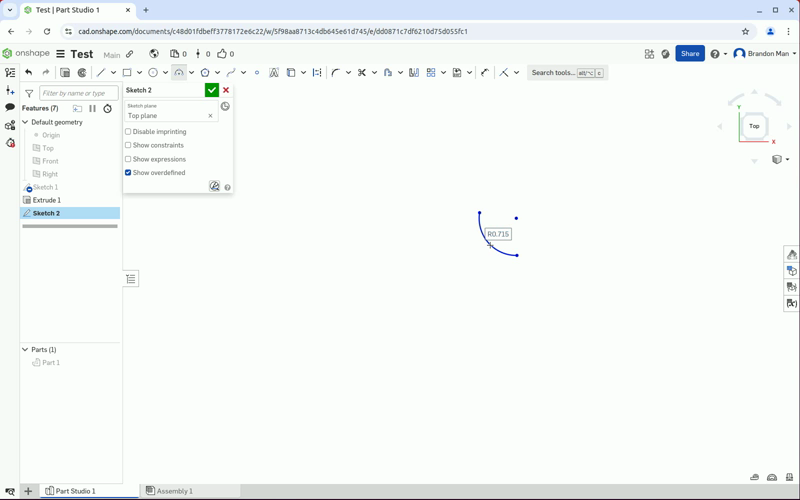
scroll(-6)
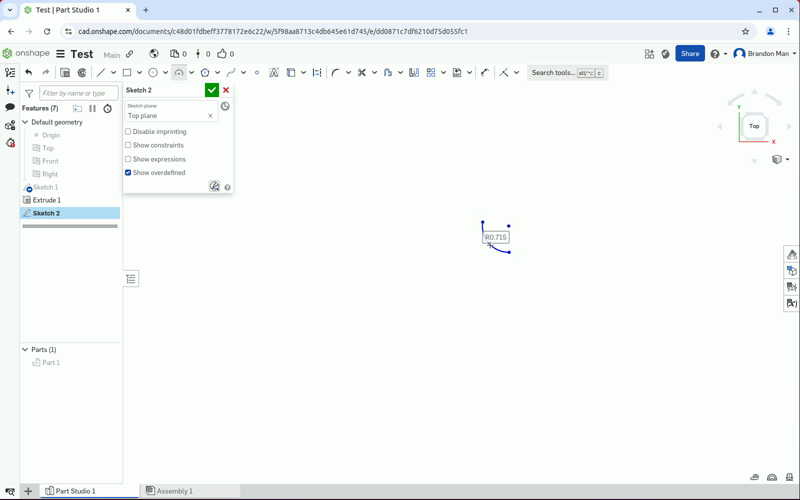
scroll(-6)
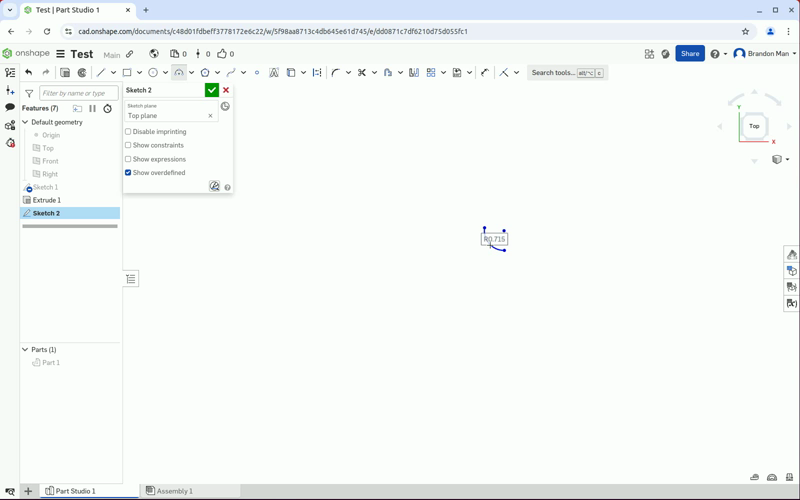
scroll(-6)
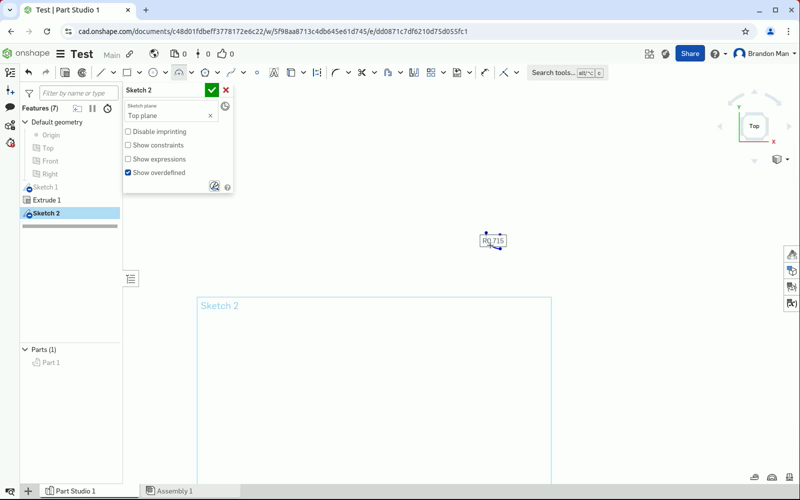
scroll(-6)
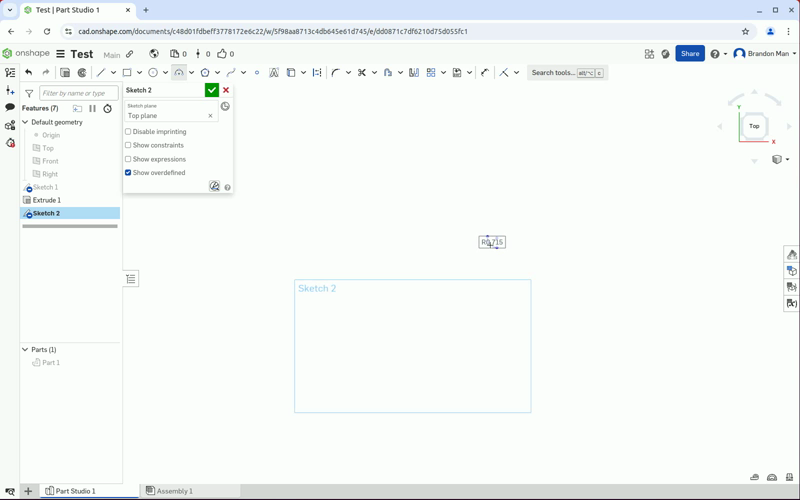
scroll(-6)
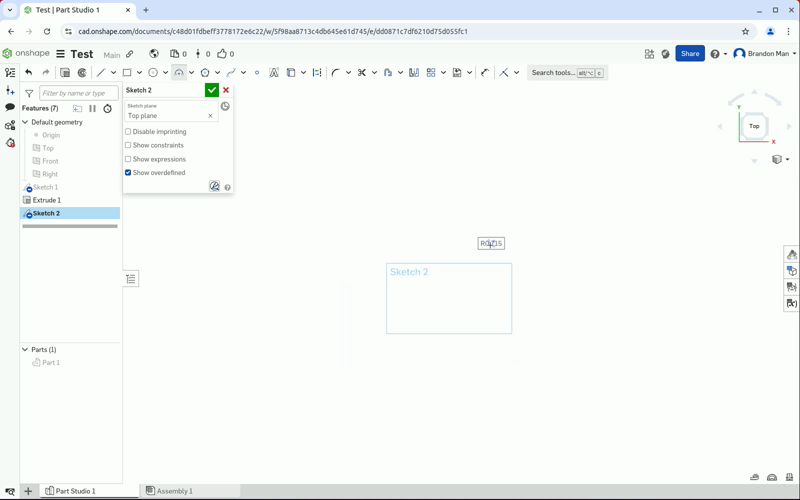
scroll(-6)
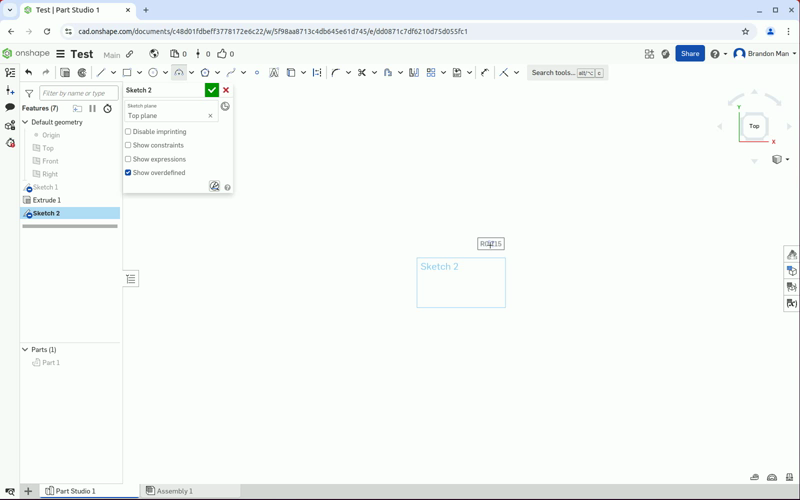
key_up(shift)
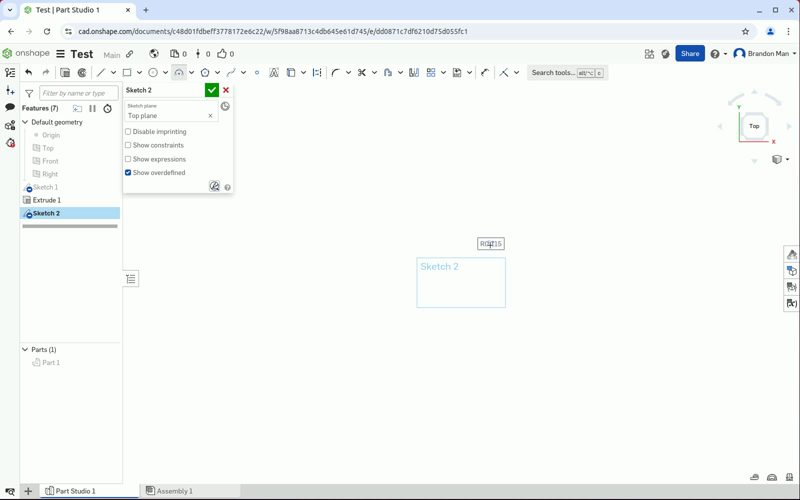
key(esc)
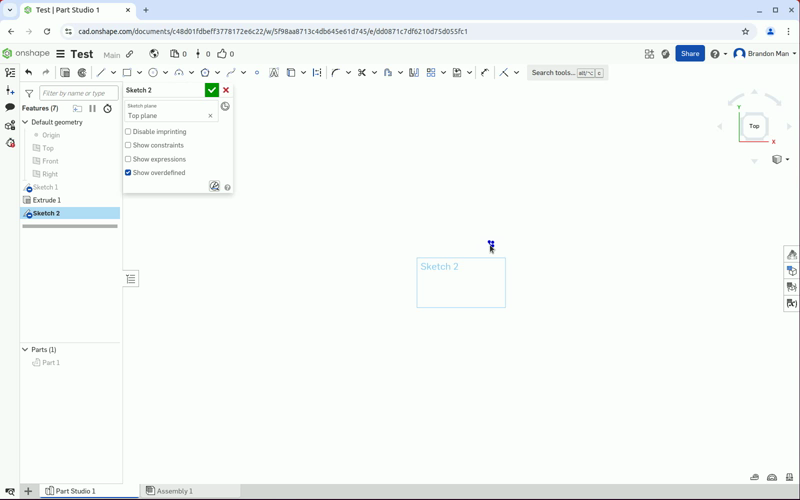
key(l)
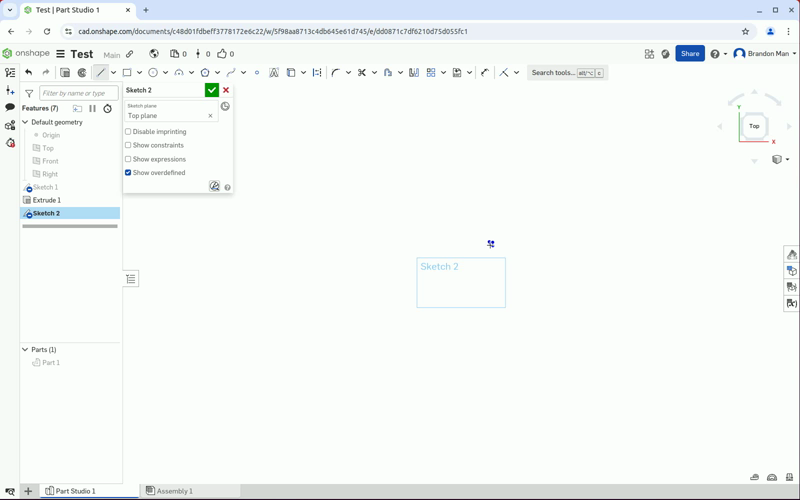
mouse_move(492, 245)
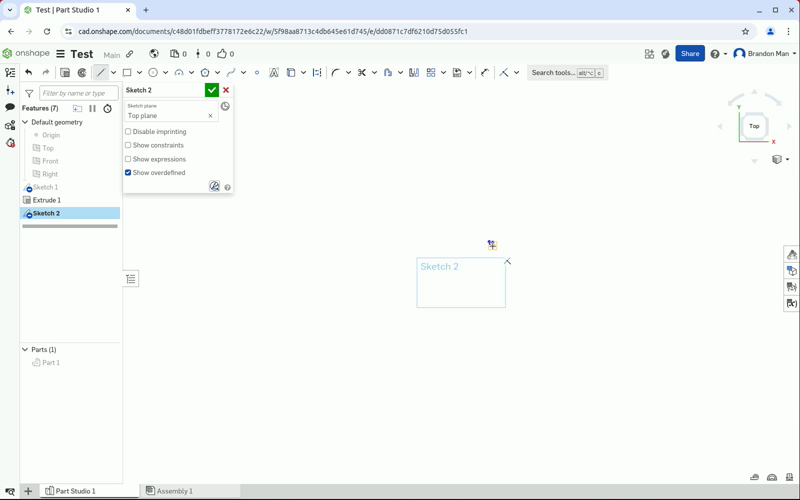
scroll(6)
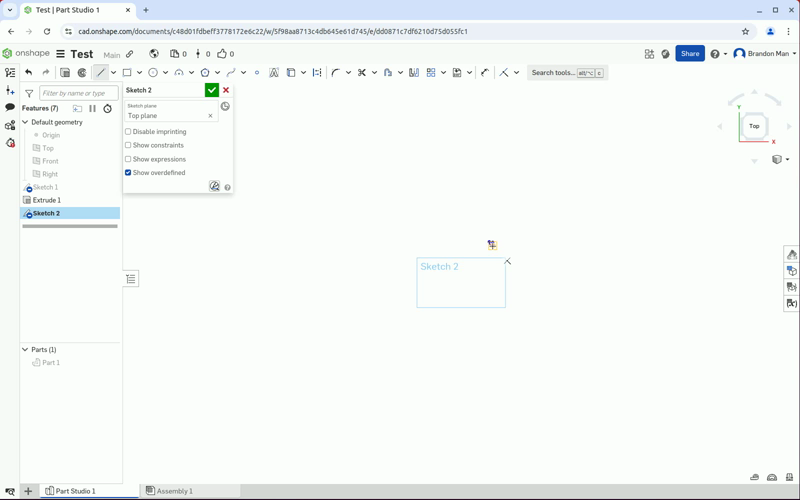
scroll(6)
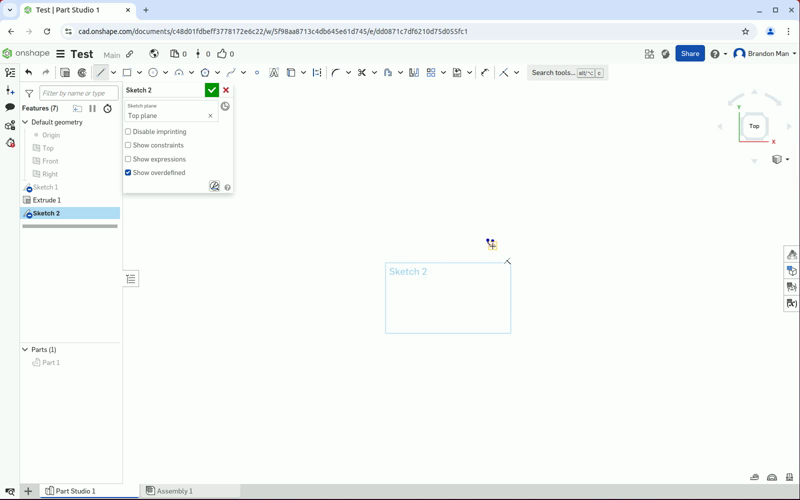
scroll(6)
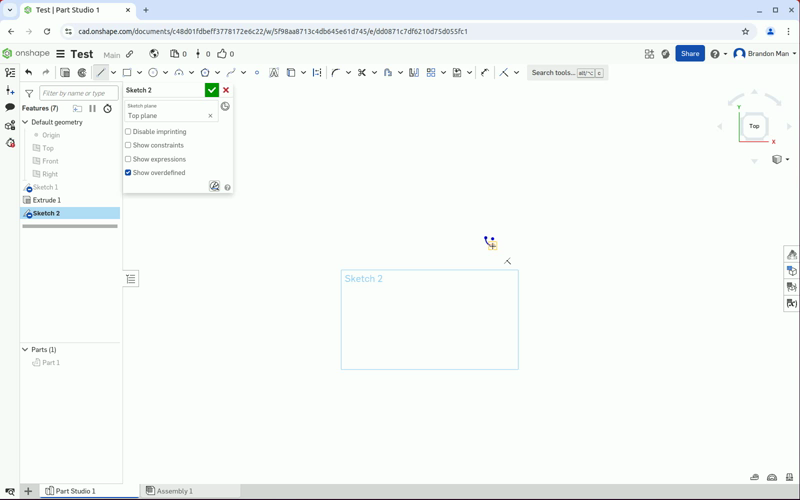
scroll(6)
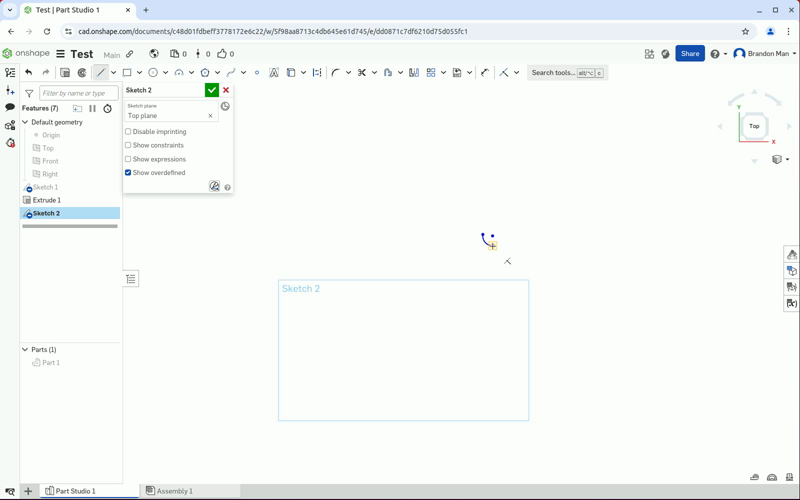
scroll(6)
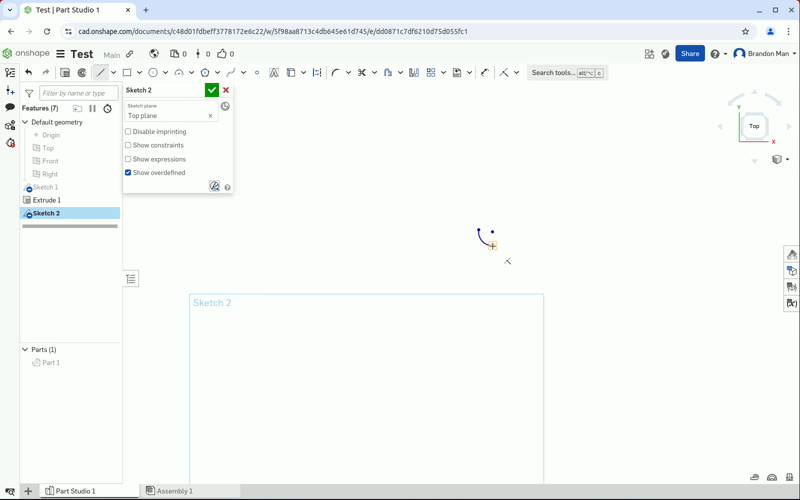
scroll(6)
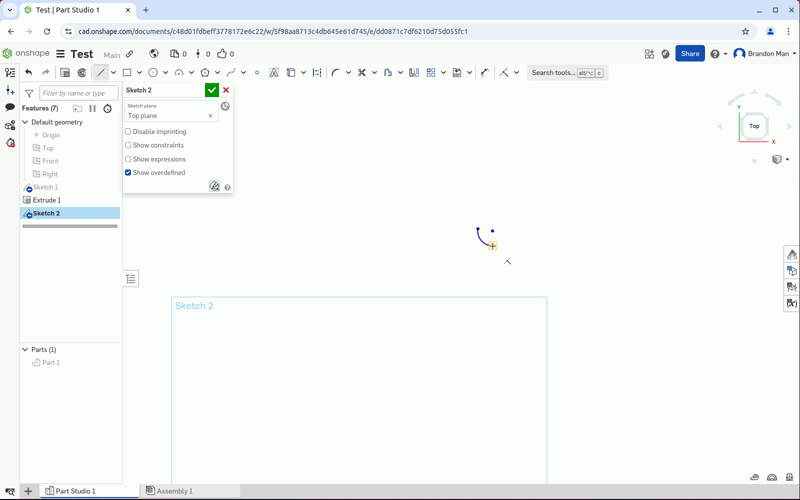
scroll(6)
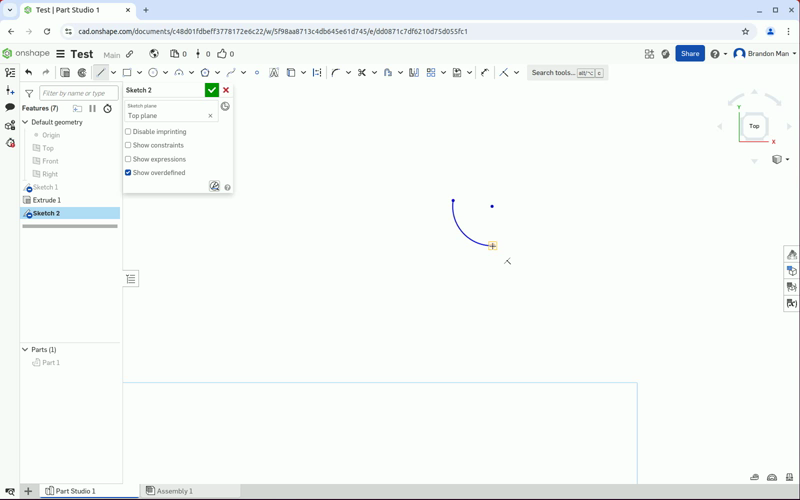
click(492, 245)
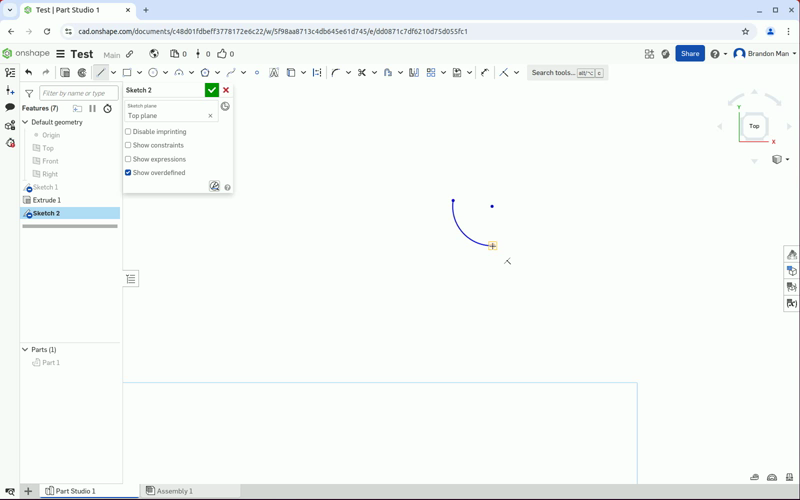
scroll(-6)
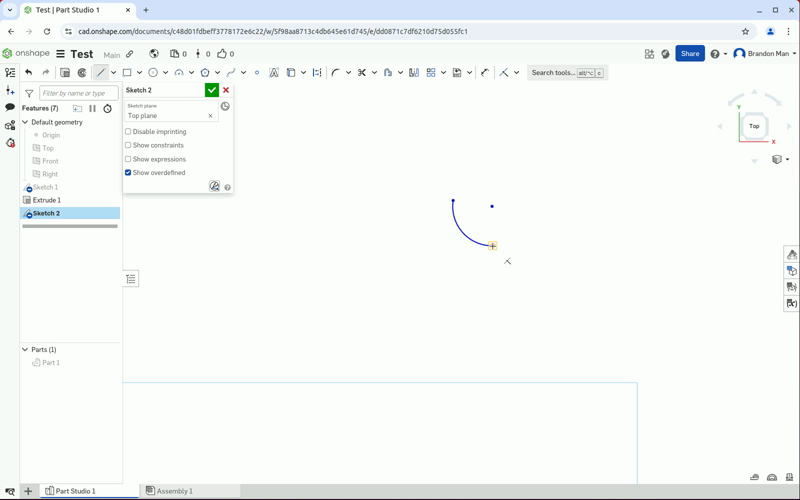
scroll(-6)
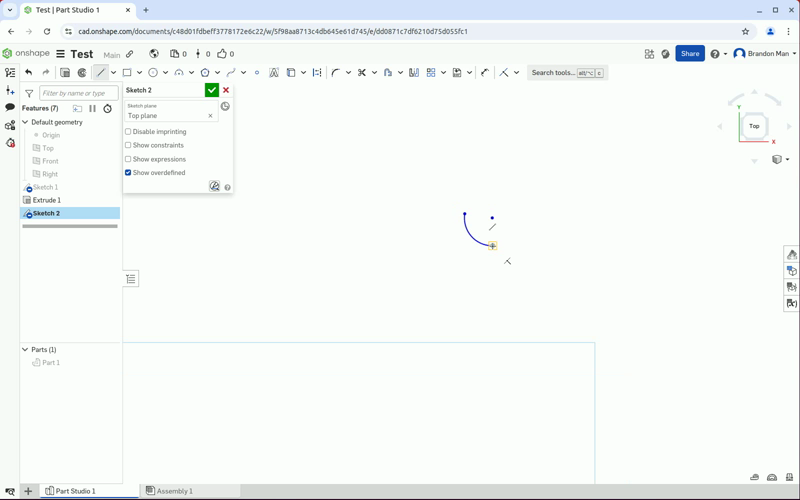
scroll(-6)
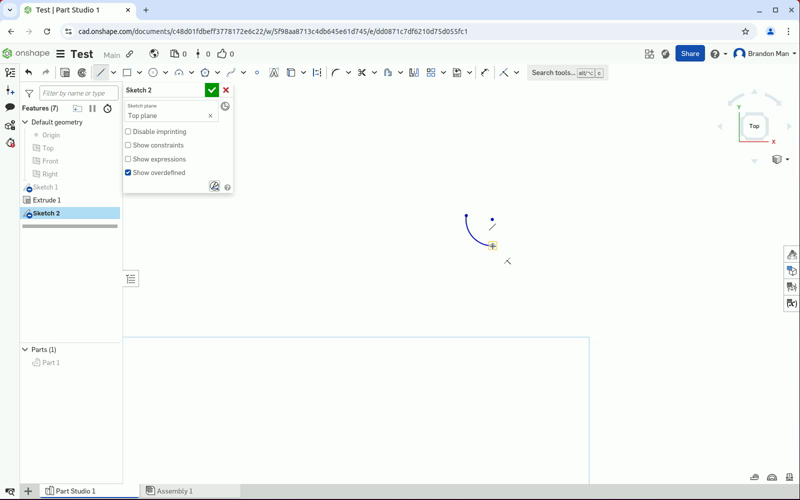
scroll(-6)
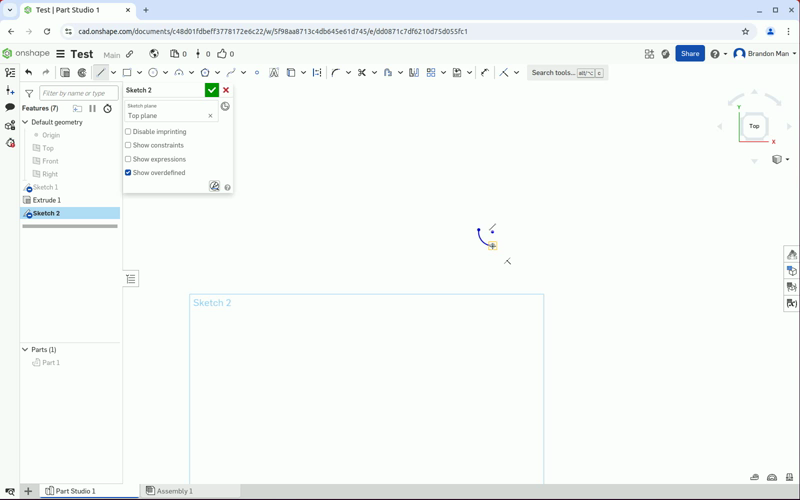
scroll(-6)
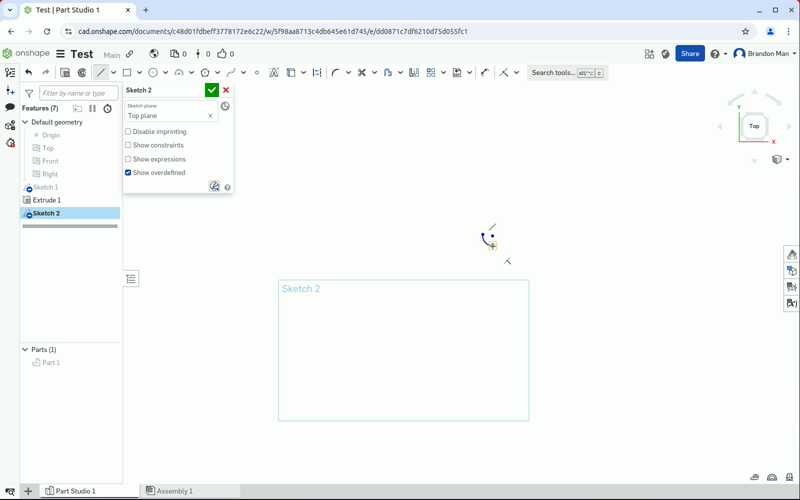
scroll(-6)
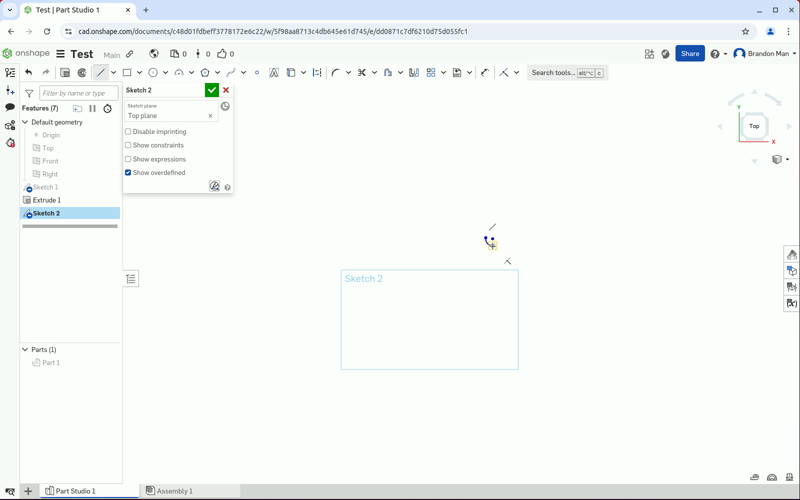
scroll(-6)
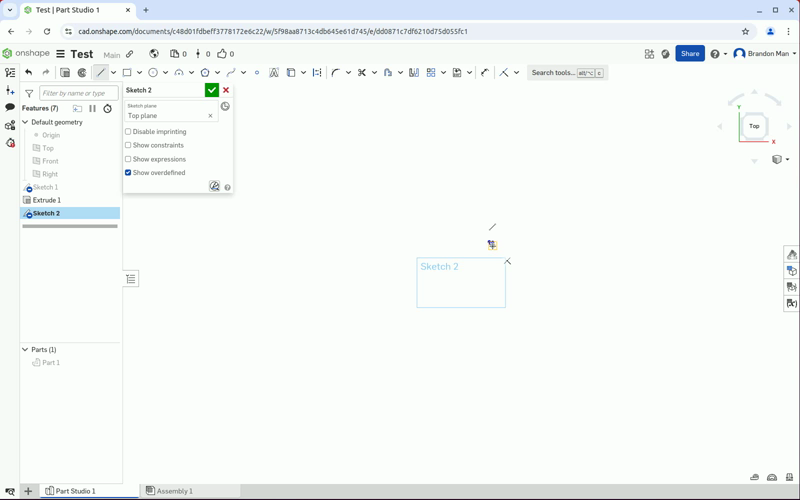
key_down(shift)
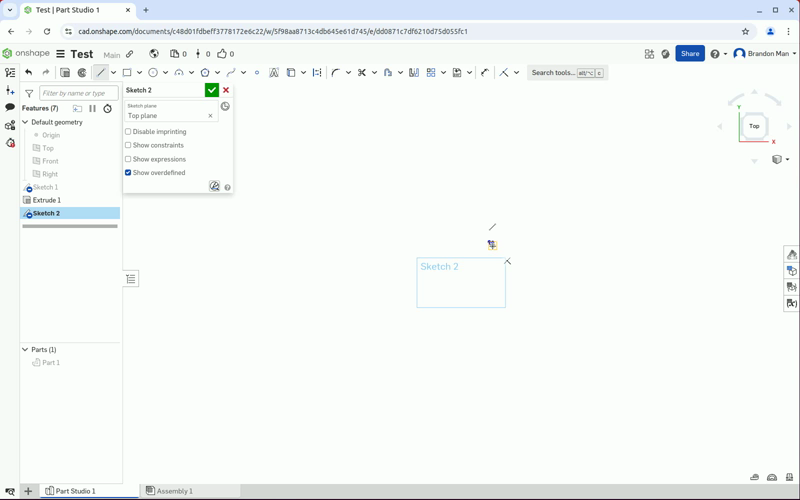
mouse_move(522, 245)
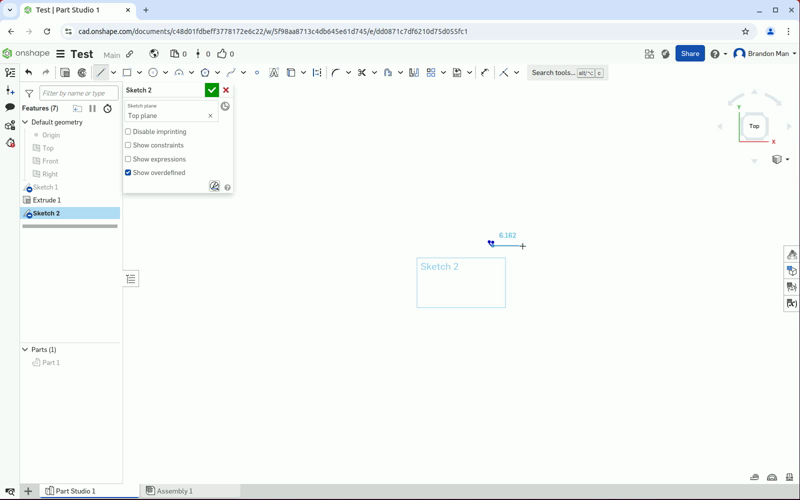
mouse_move(516, 245)
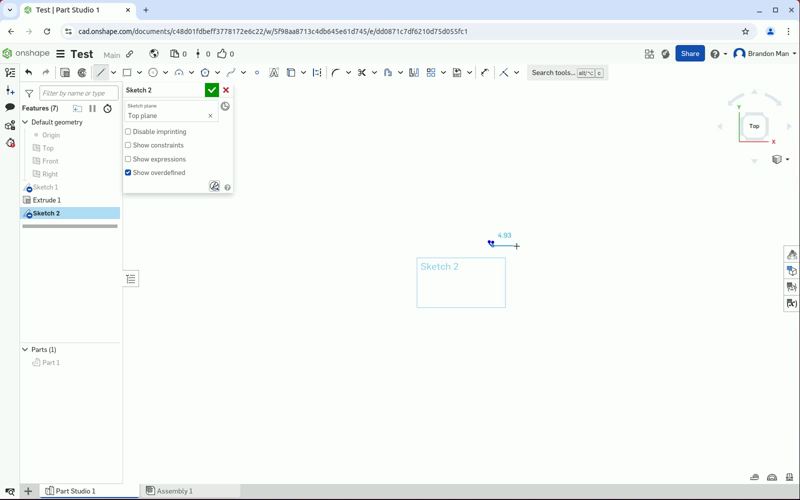
click(516, 245)
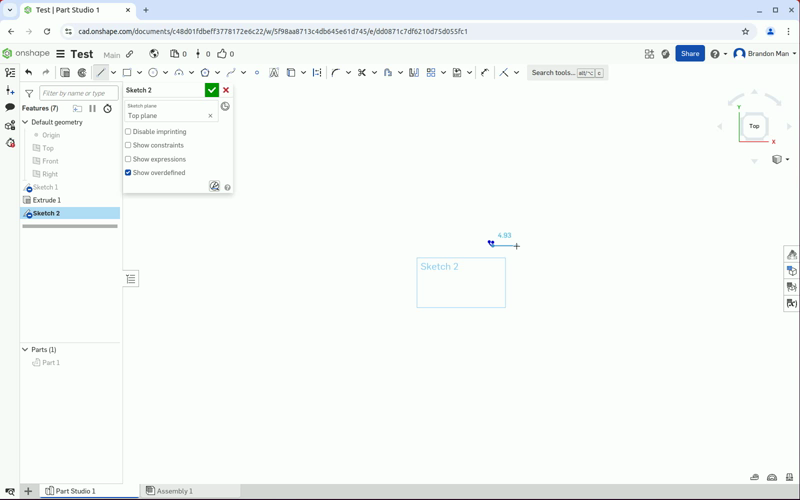
key_up(shift)
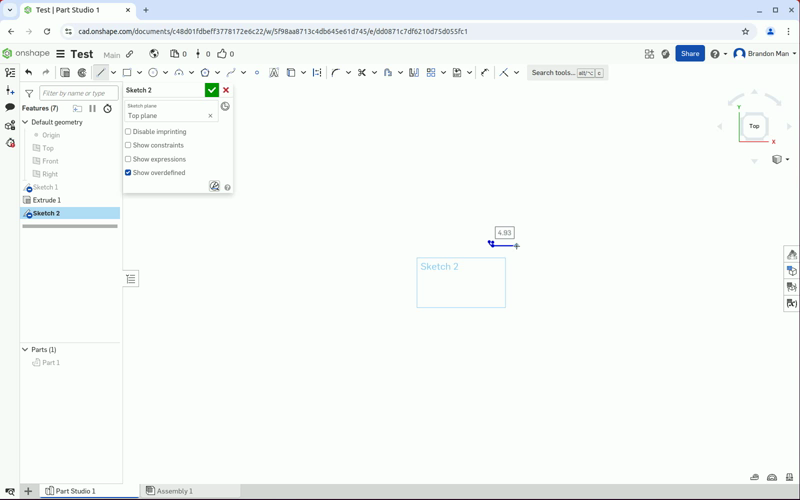
key(esc)
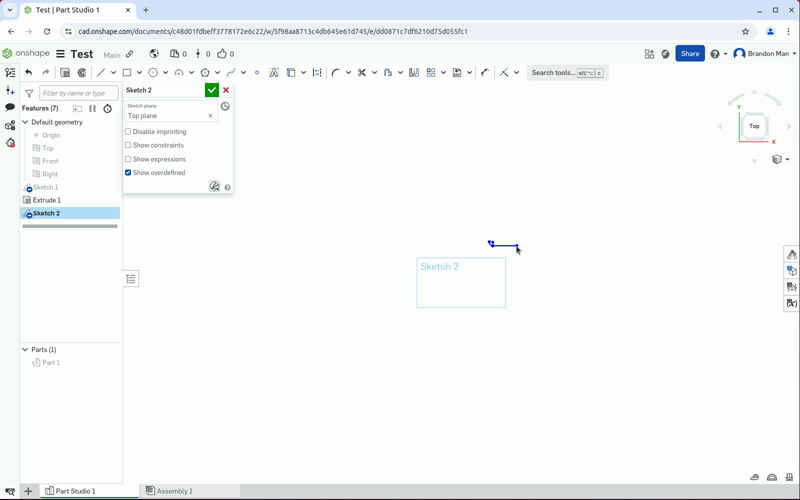
key(a)
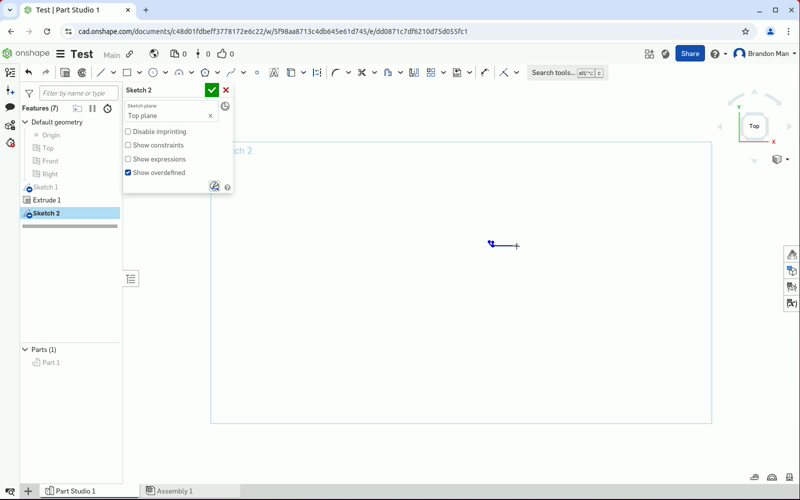
mouse_move(516, 245)
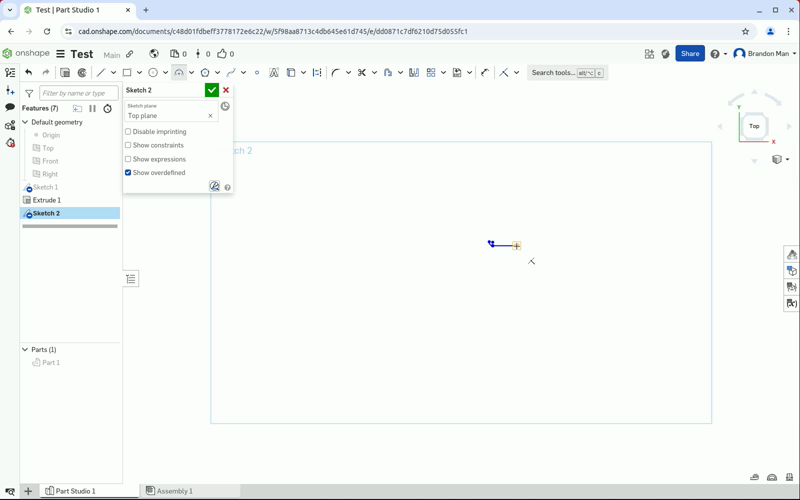
click(516, 245)
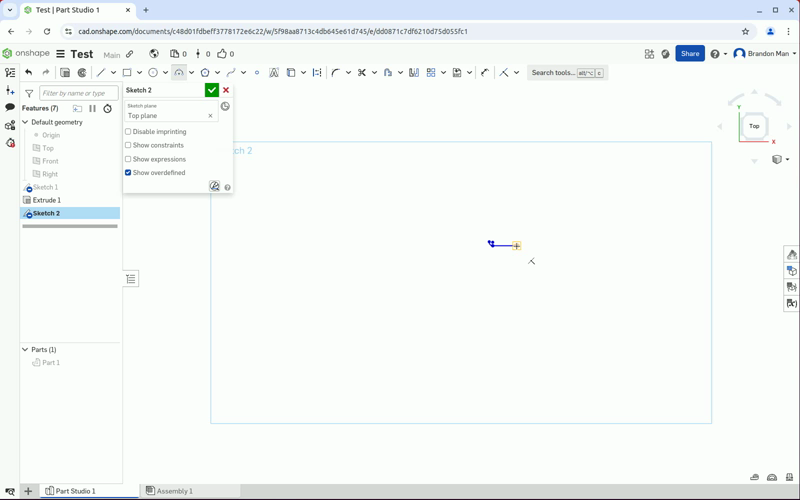
key_down(shift)
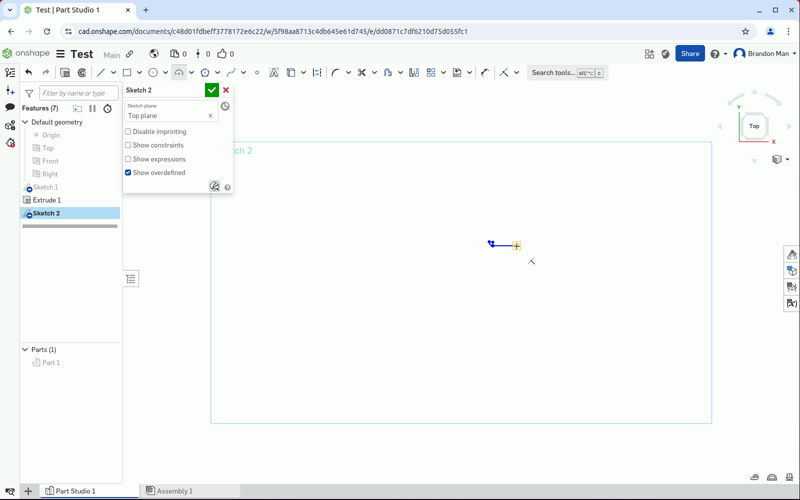
mouse_move(520, 241)
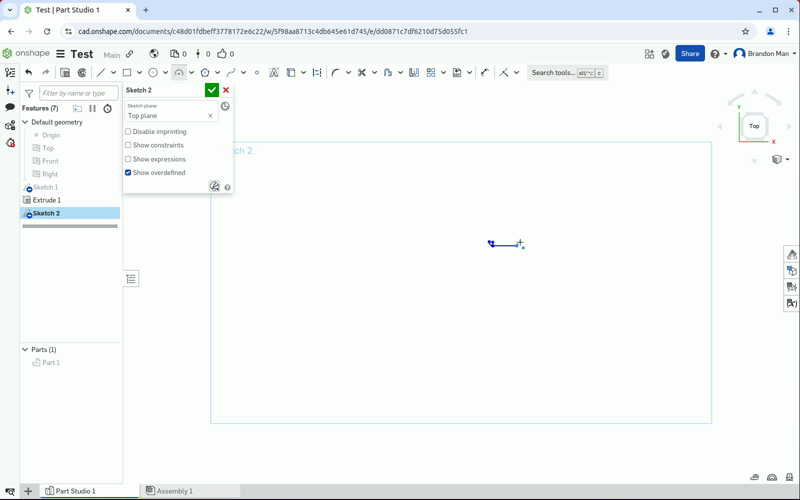
scroll(6)
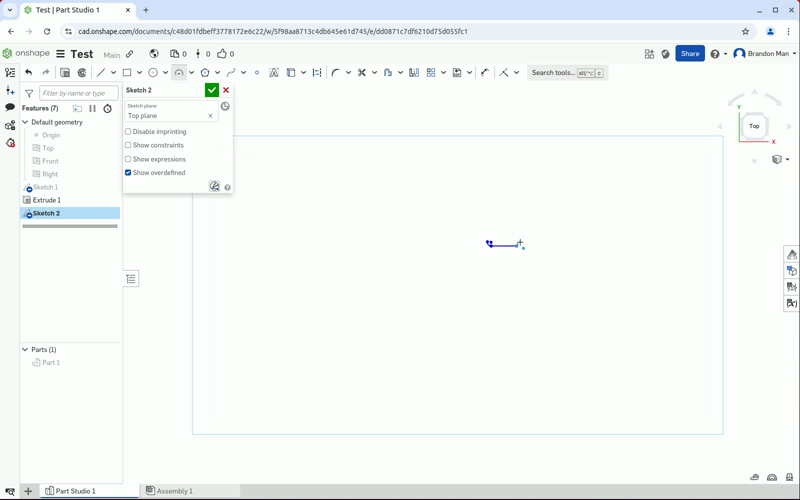
scroll(6)
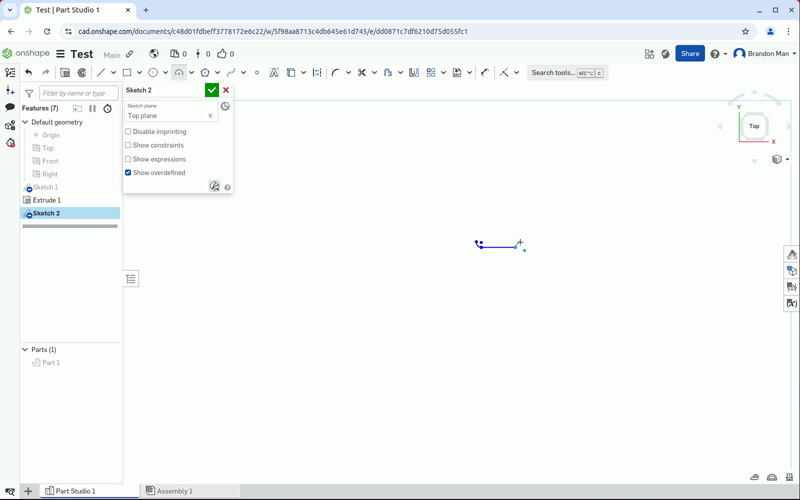
scroll(6)
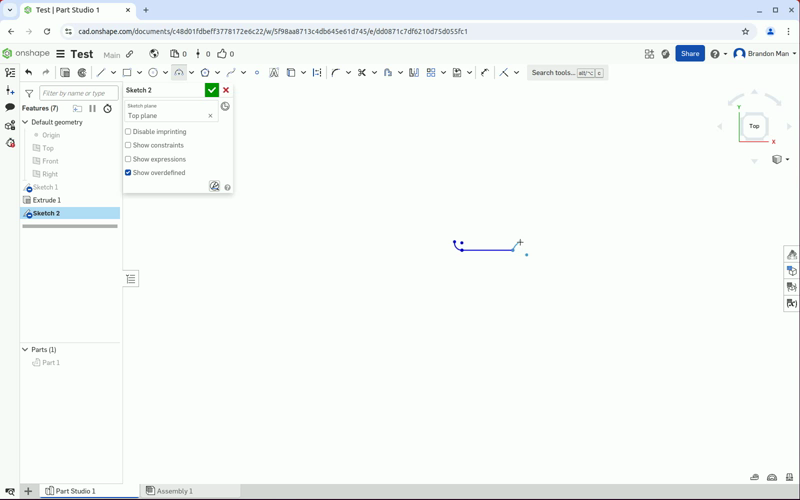
scroll(6)
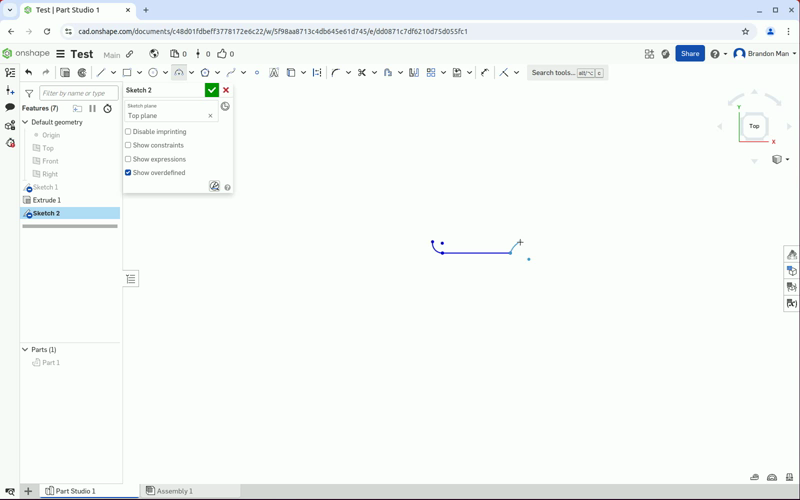
scroll(6)
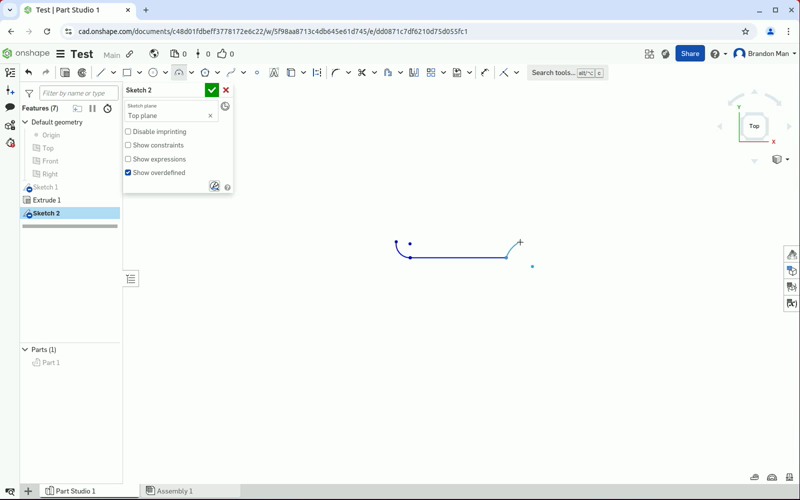
scroll(6)
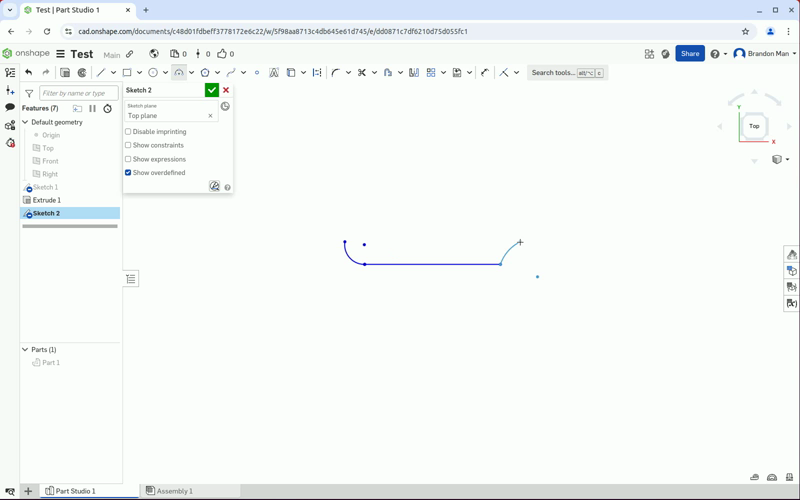
scroll(6)
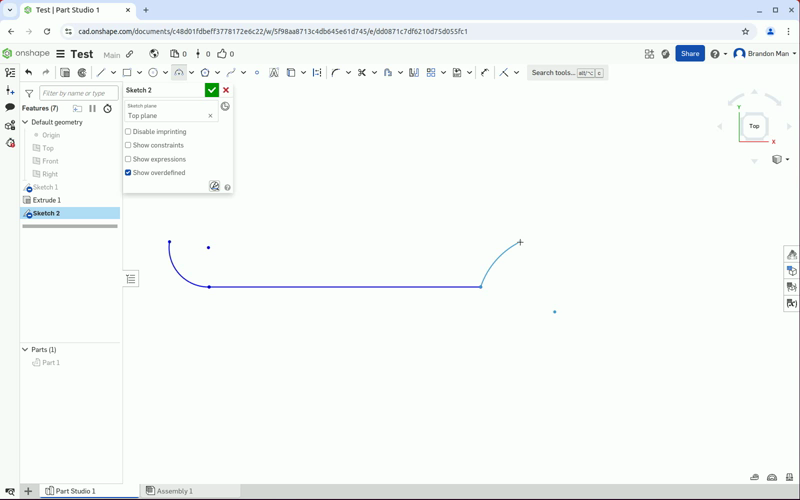
click(520, 241)
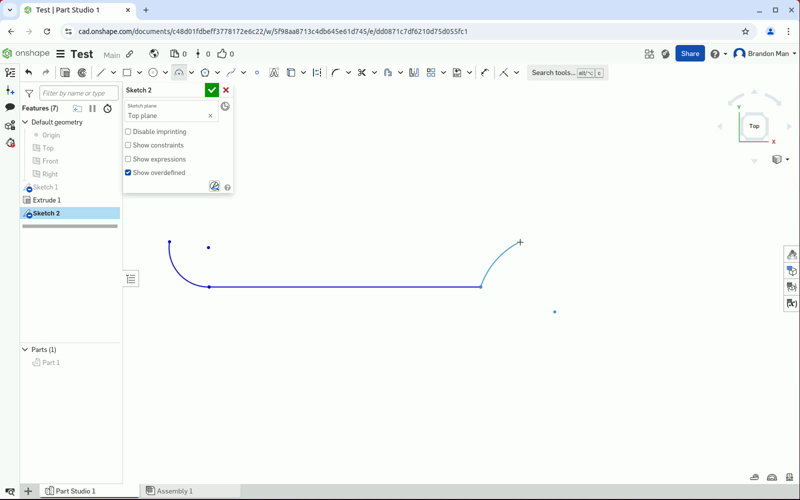
scroll(-6)
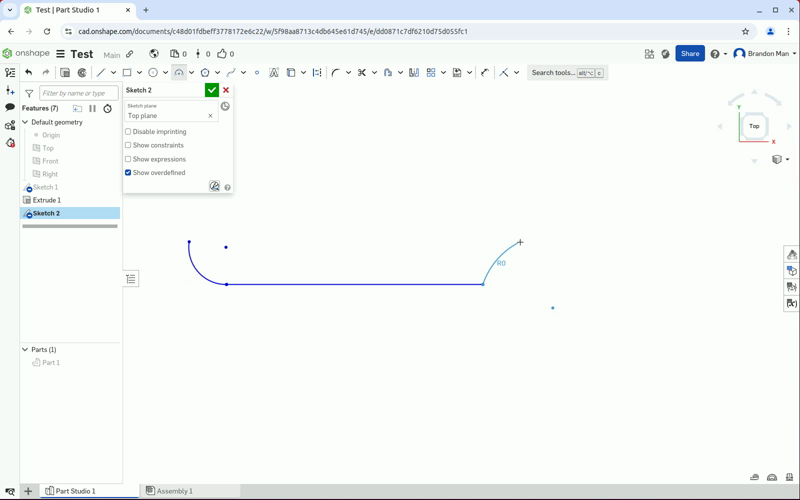
scroll(-6)
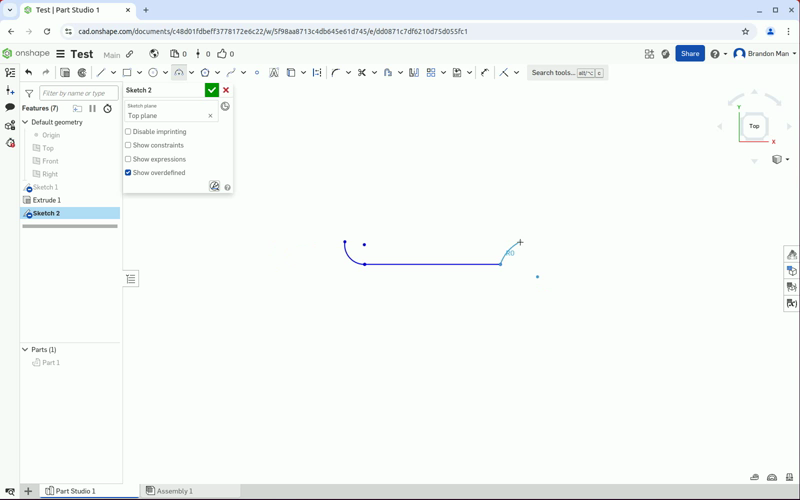
scroll(-6)
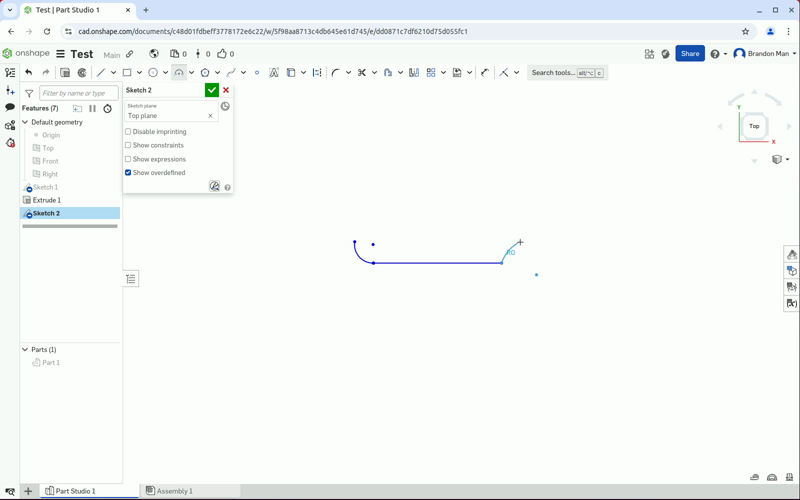
scroll(-6)
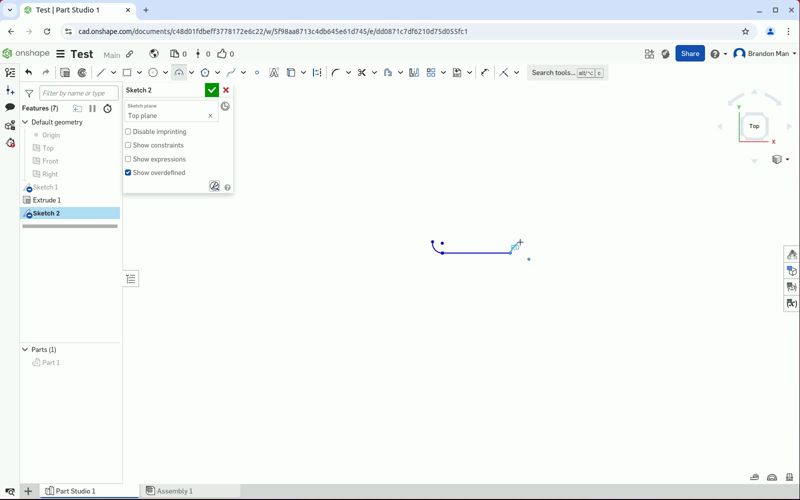
scroll(-6)
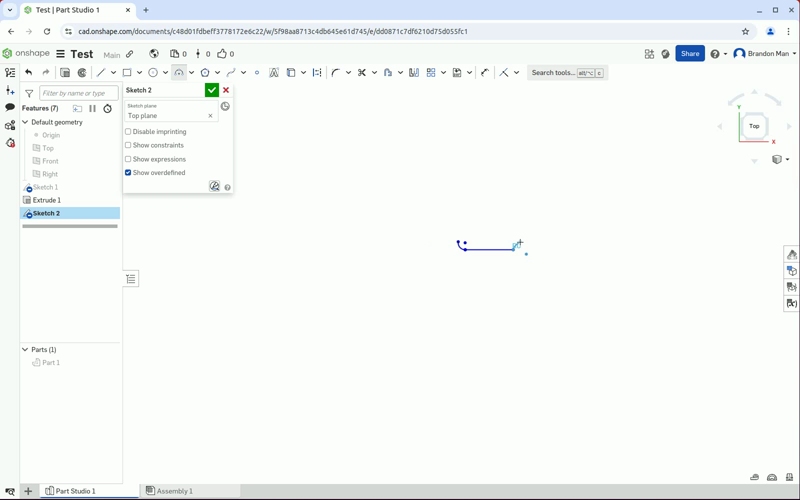
scroll(-6)
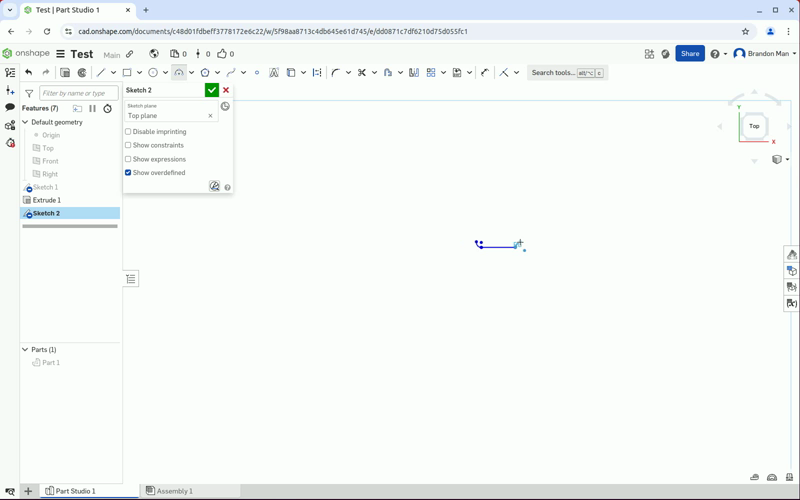
scroll(-6)
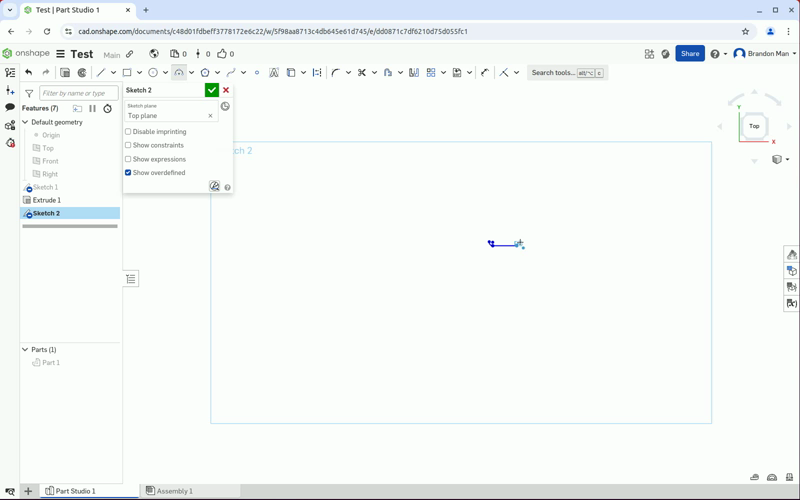
mouse_move(519, 244)
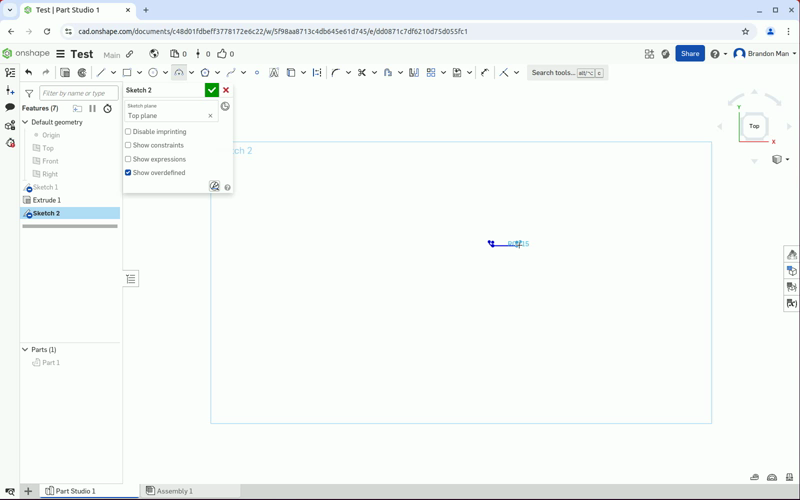
scroll(6)
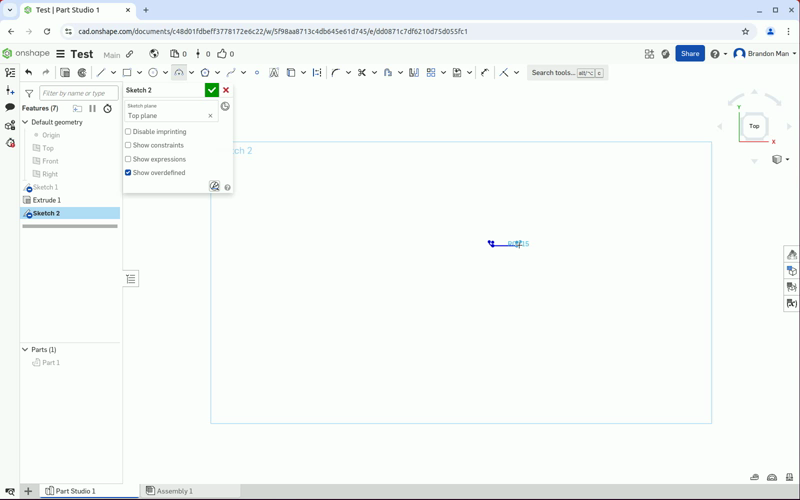
scroll(6)
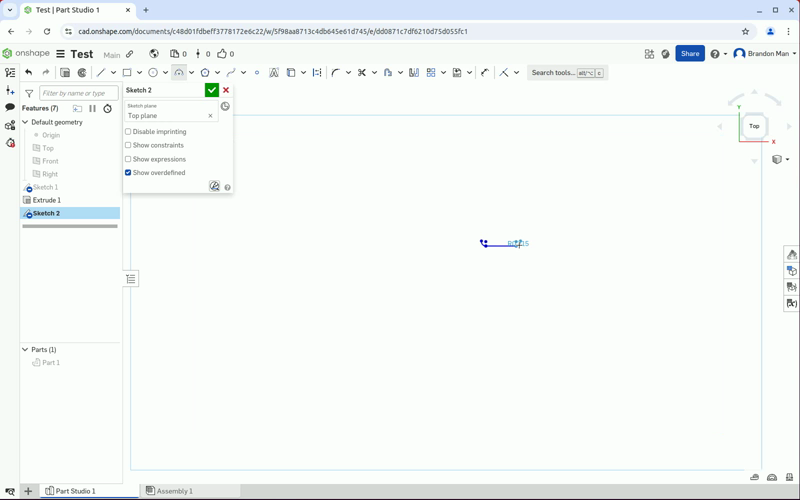
scroll(6)
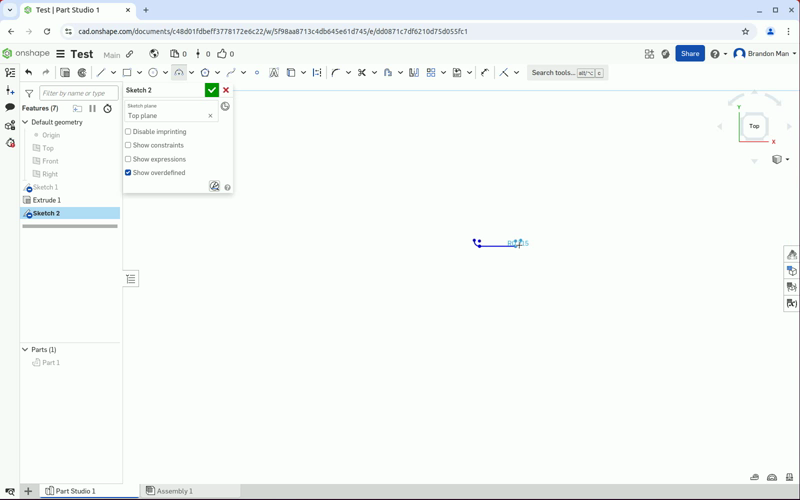
scroll(6)
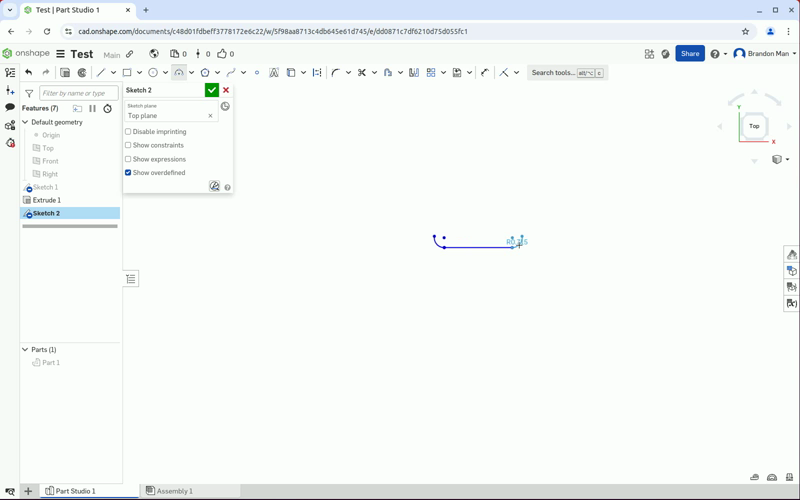
scroll(6)
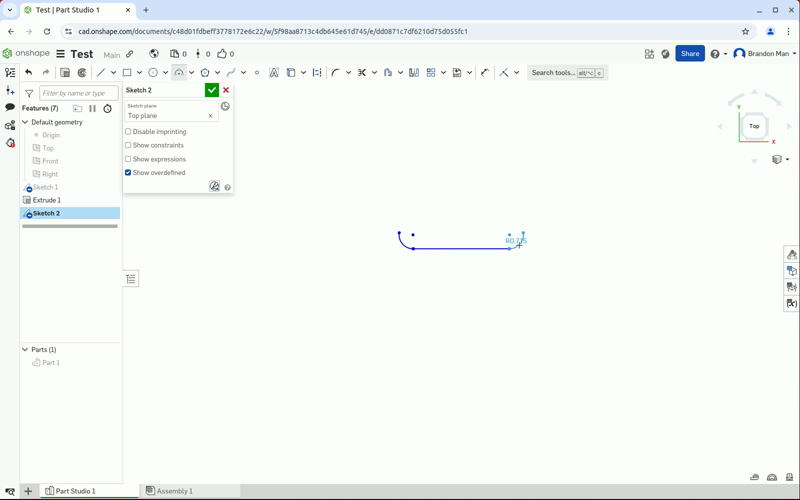
scroll(6)
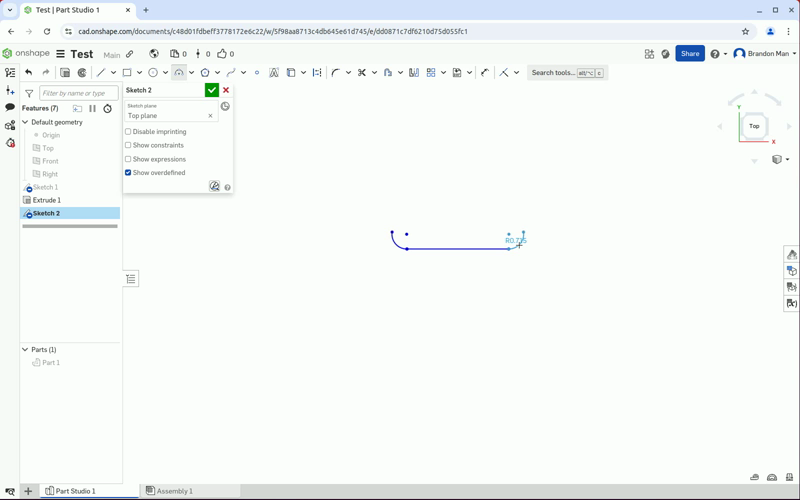
scroll(6)
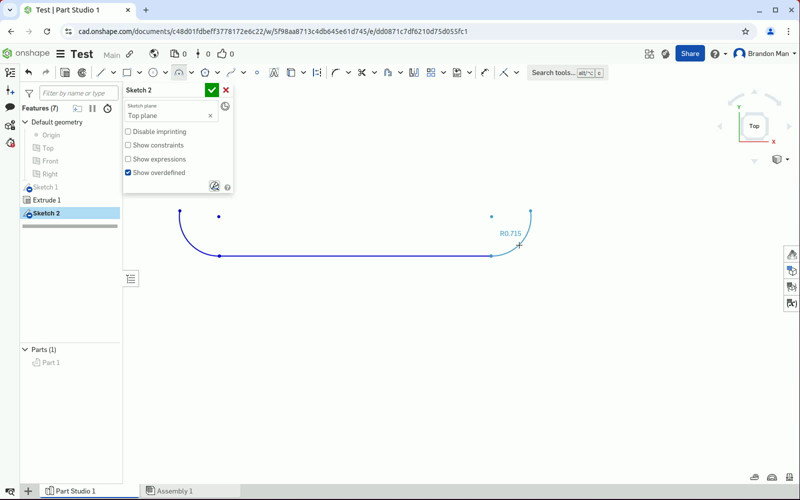
click(519, 244)
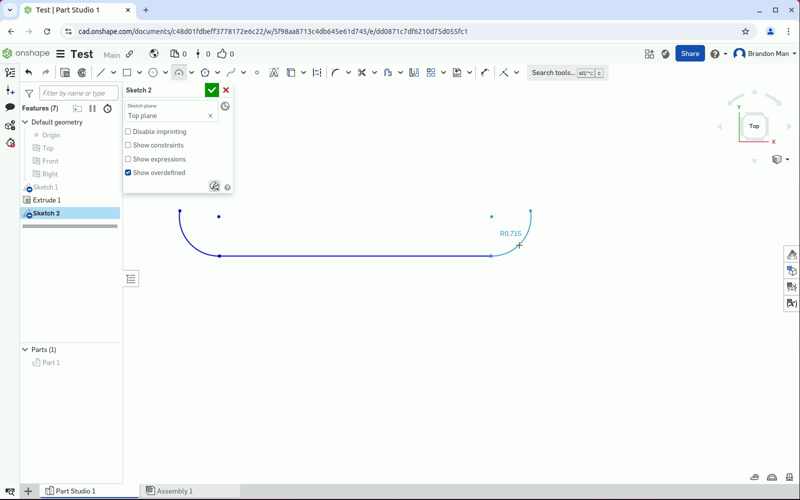
scroll(-6)
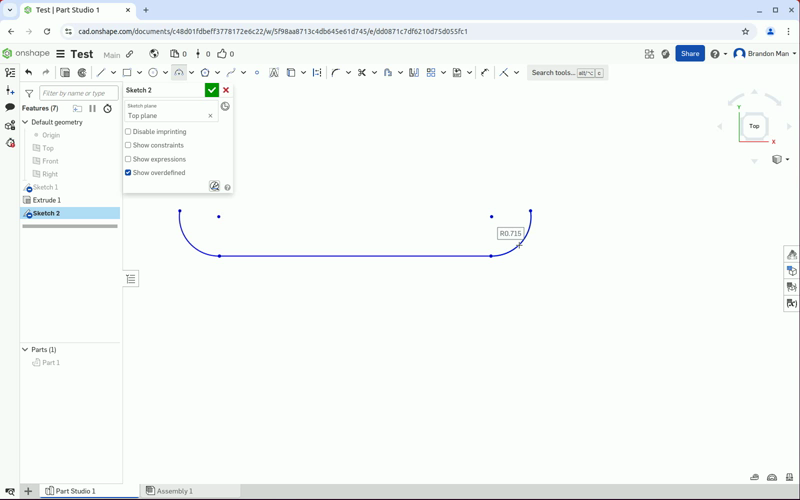
scroll(-6)
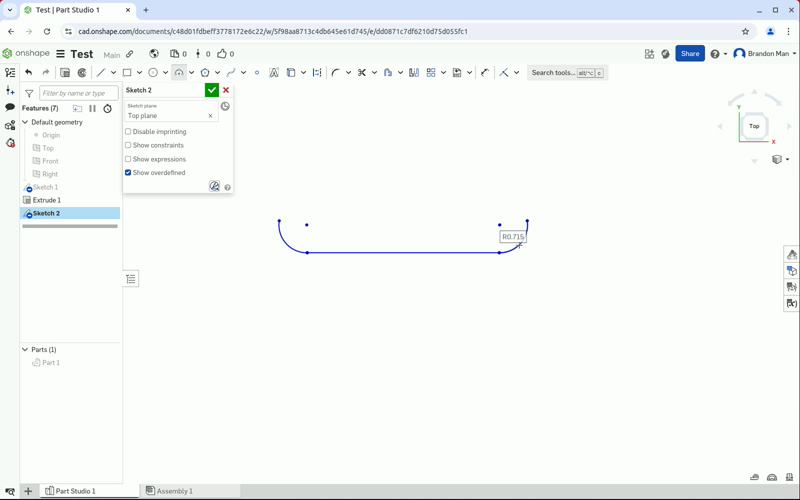
scroll(-6)
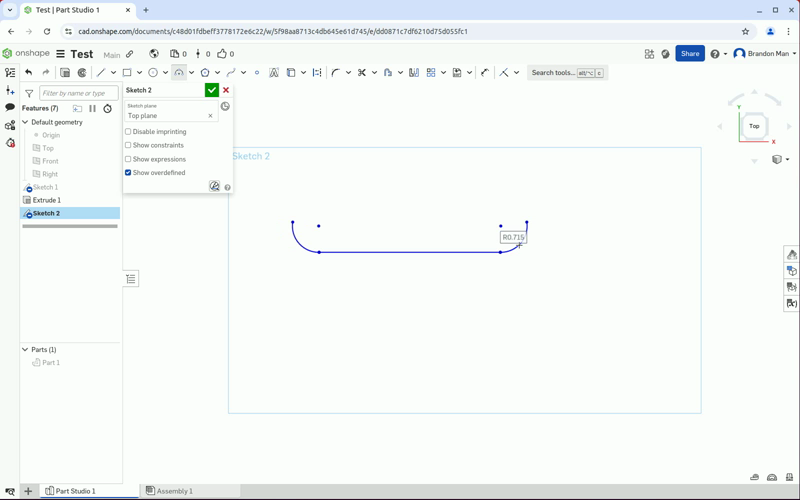
scroll(-6)
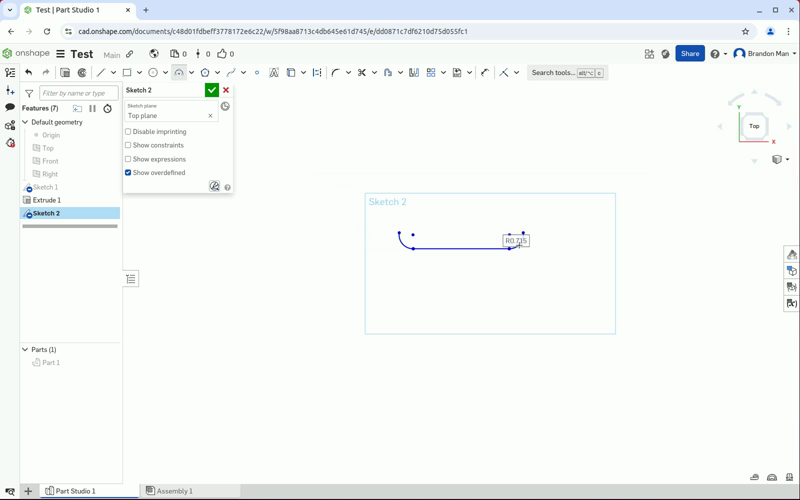
scroll(-6)
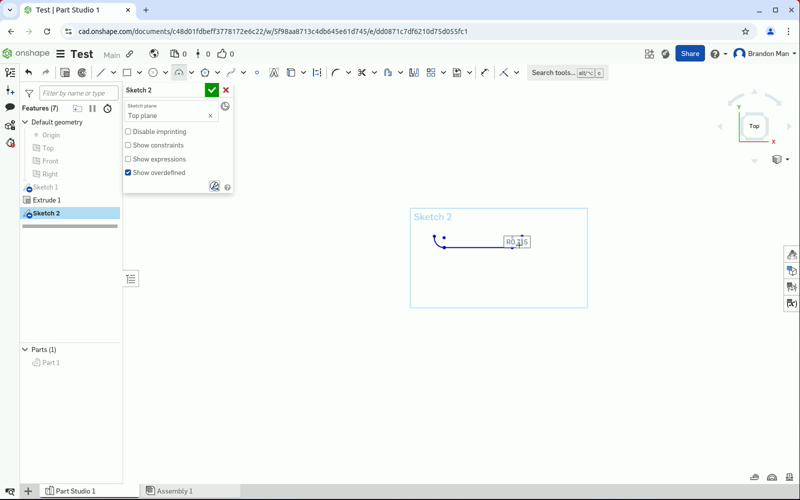
scroll(-6)
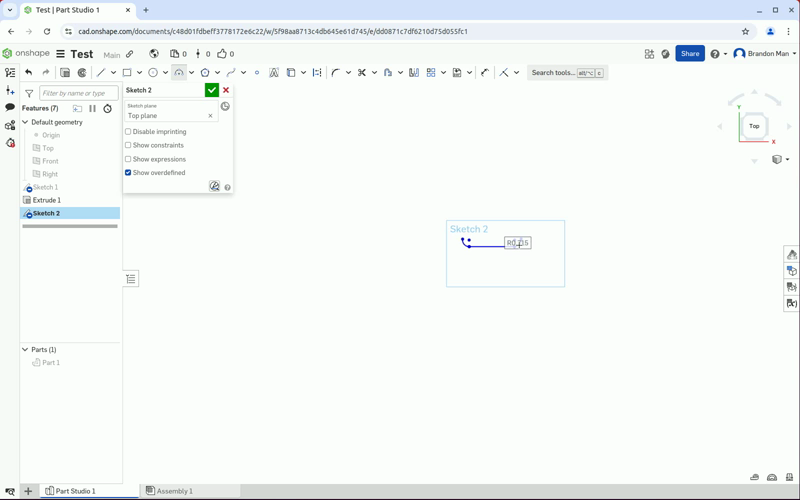
scroll(-6)
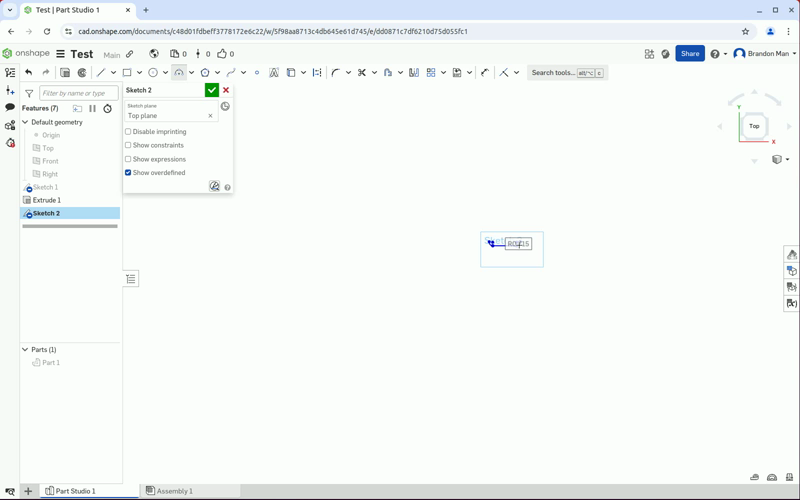
key_up(shift)
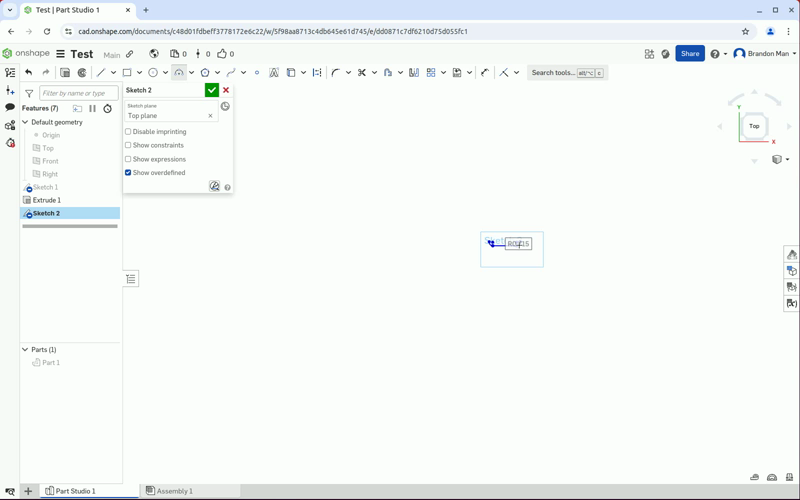
key(esc)
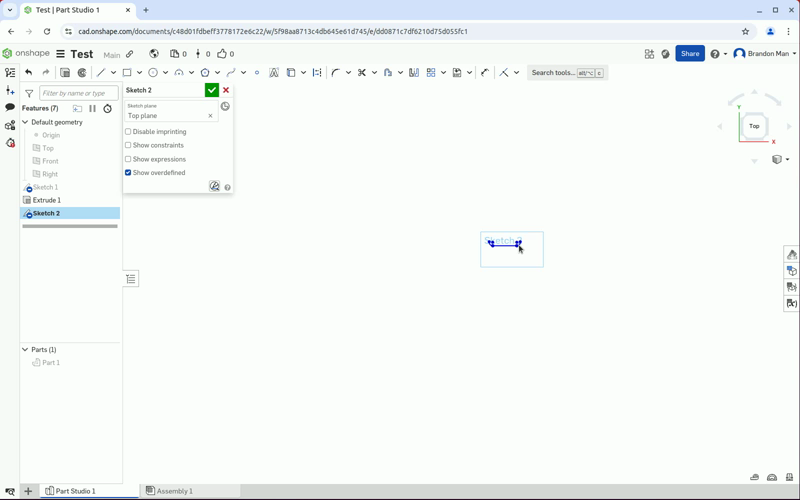
key(l)
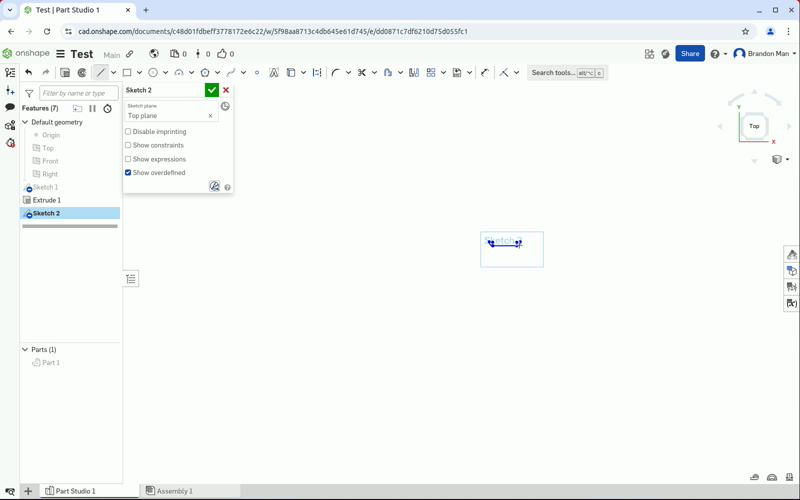
mouse_move(520, 241)
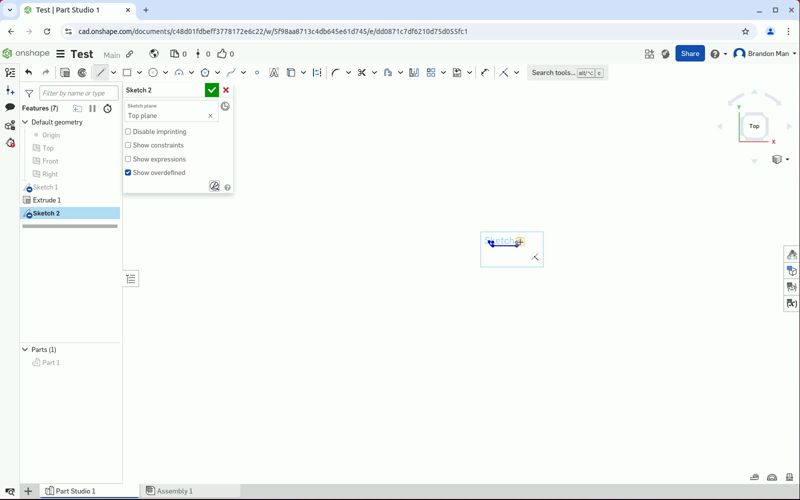
scroll(6)
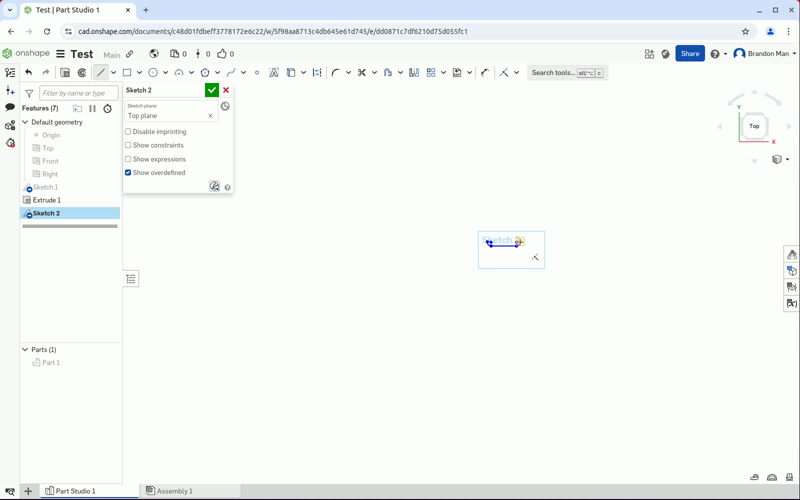
scroll(6)
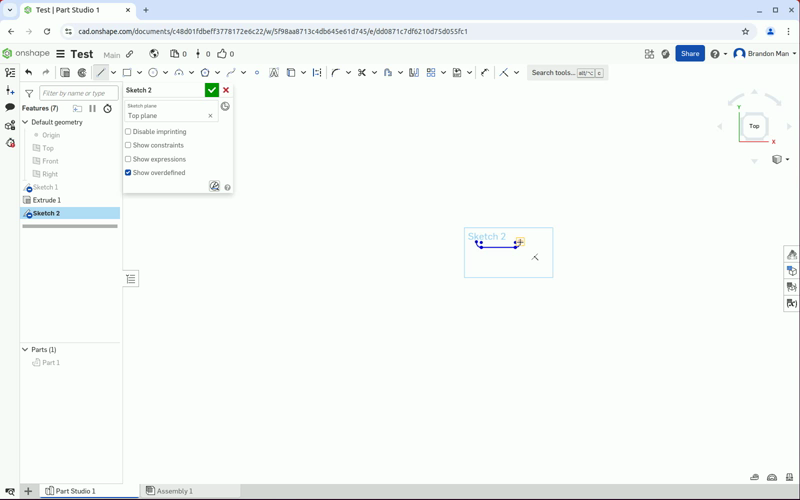
scroll(6)
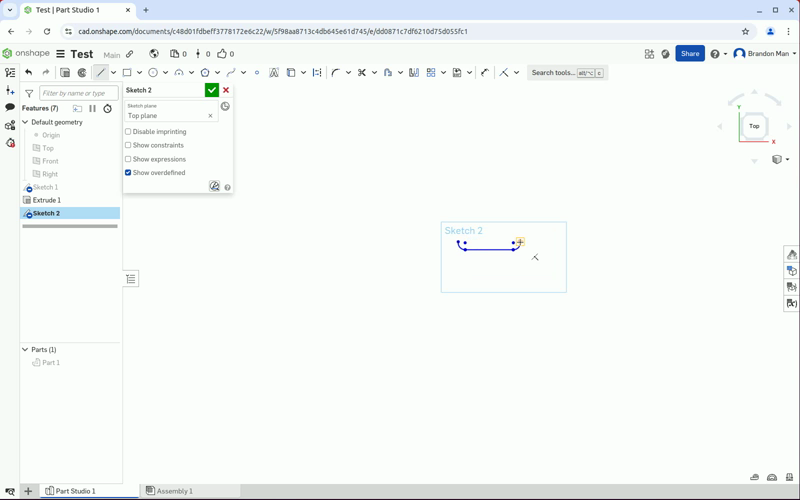
scroll(6)
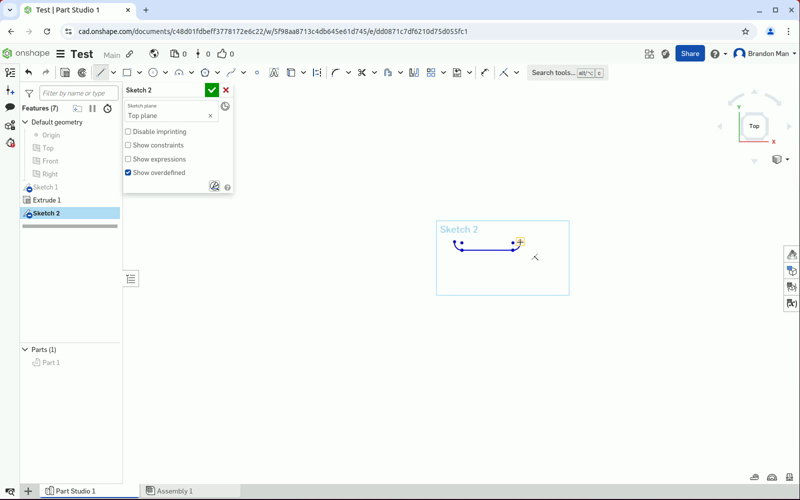
scroll(6)
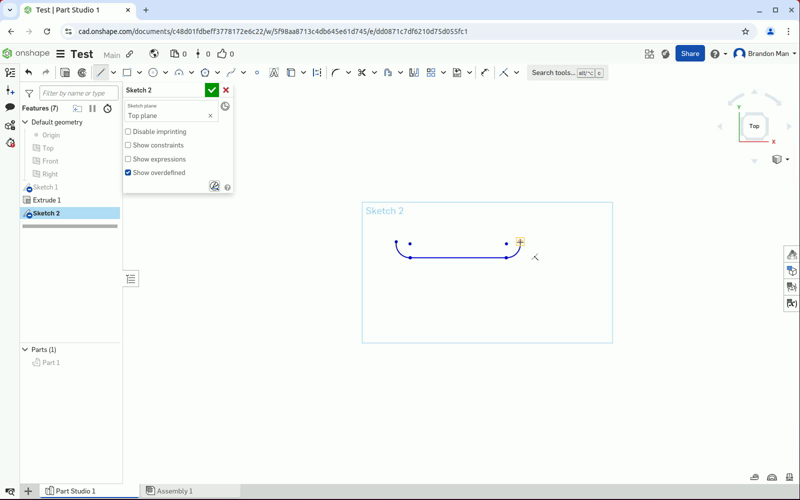
scroll(6)
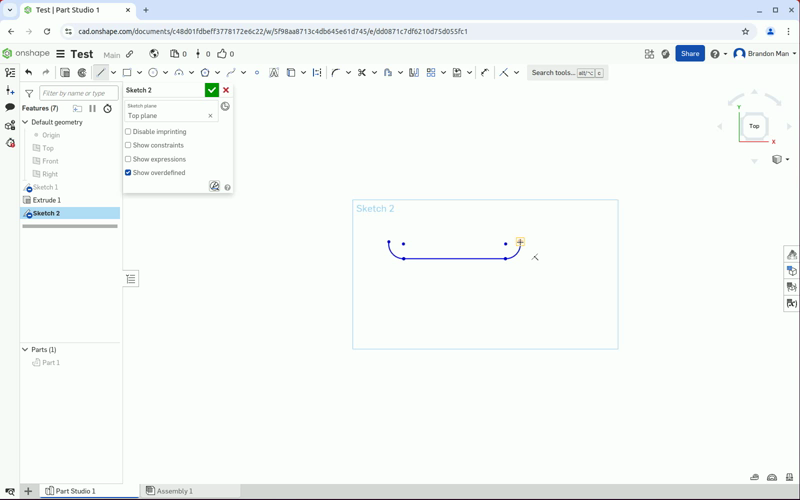
scroll(6)
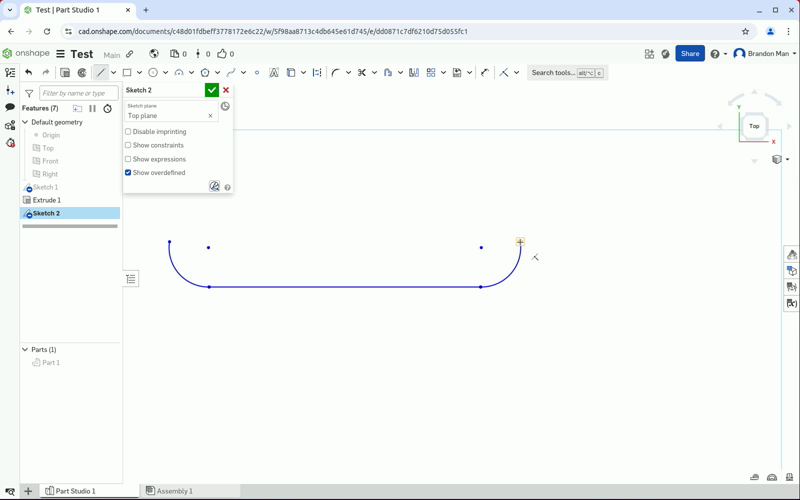
click(520, 241)
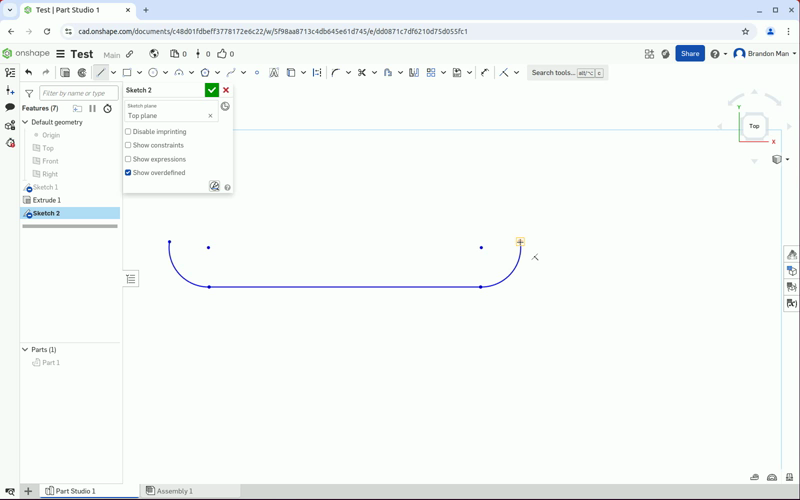
scroll(-6)
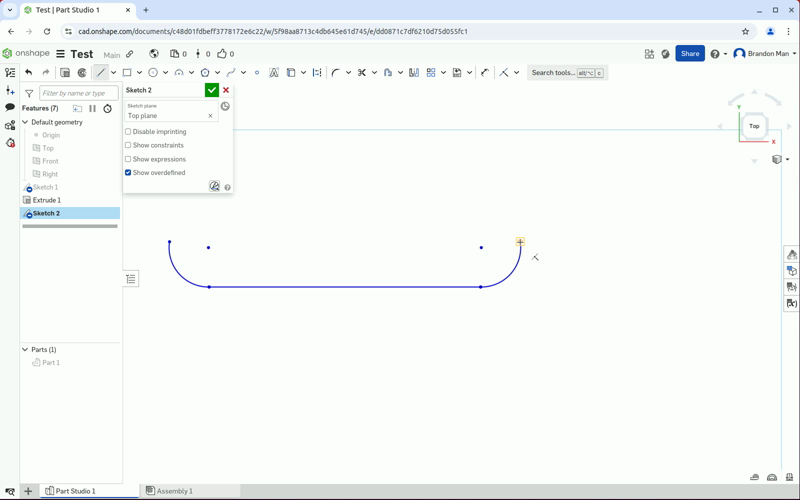
scroll(-6)
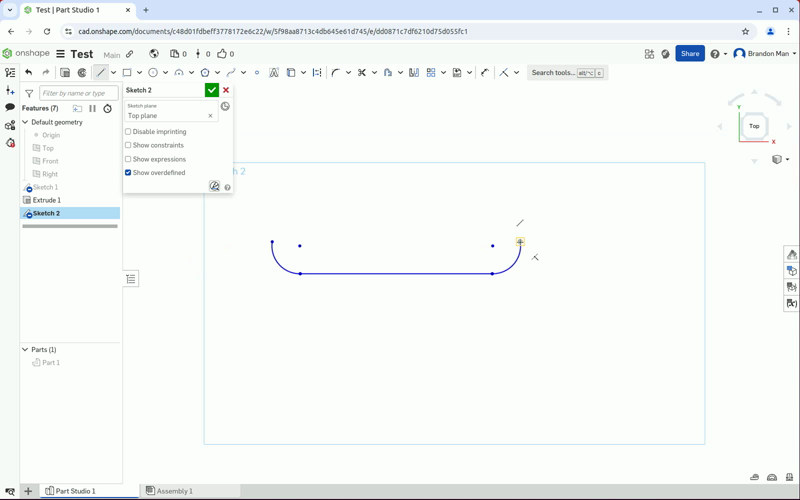
scroll(-6)
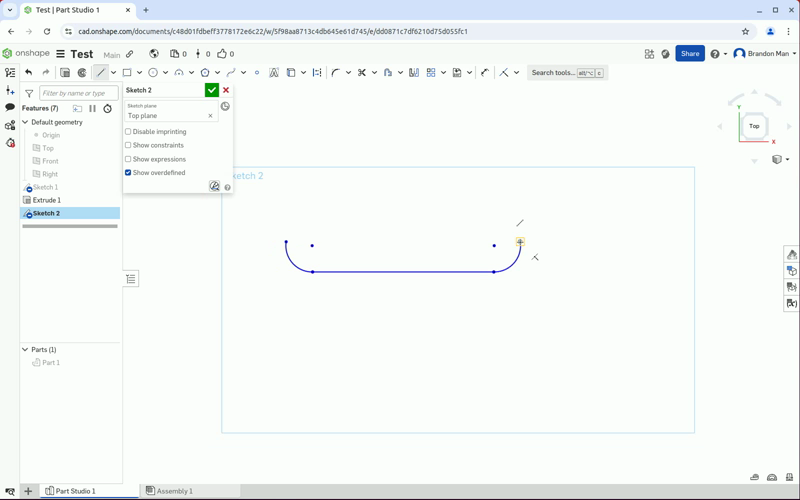
scroll(-6)
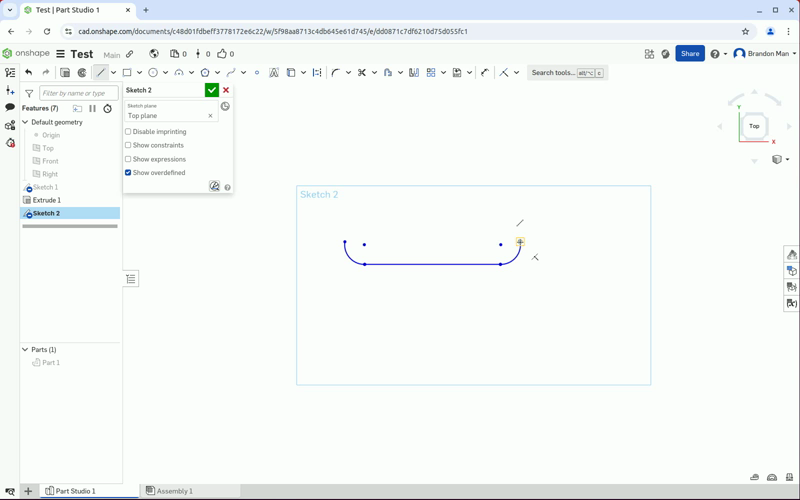
scroll(-6)
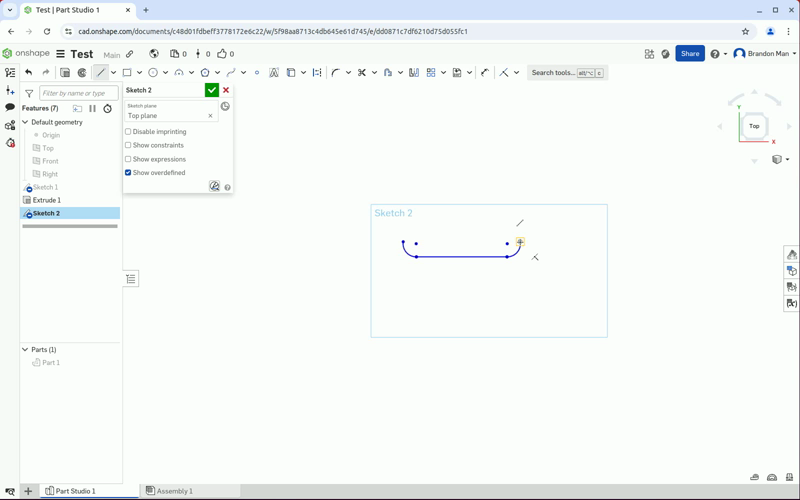
scroll(-6)
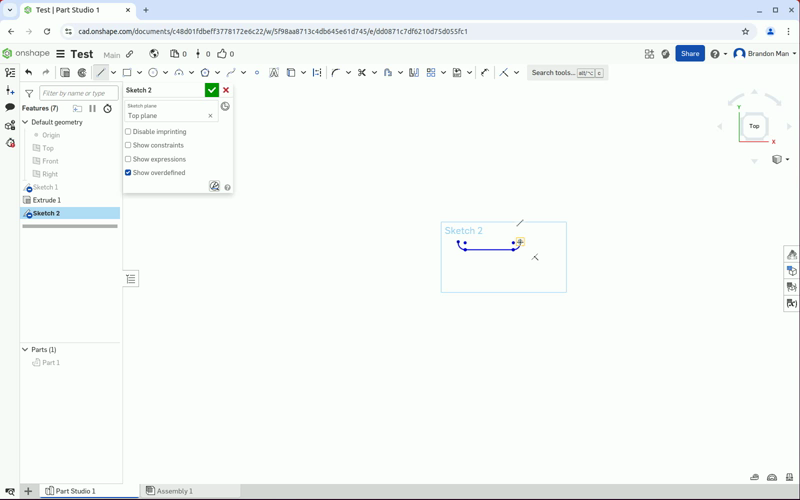
scroll(-6)
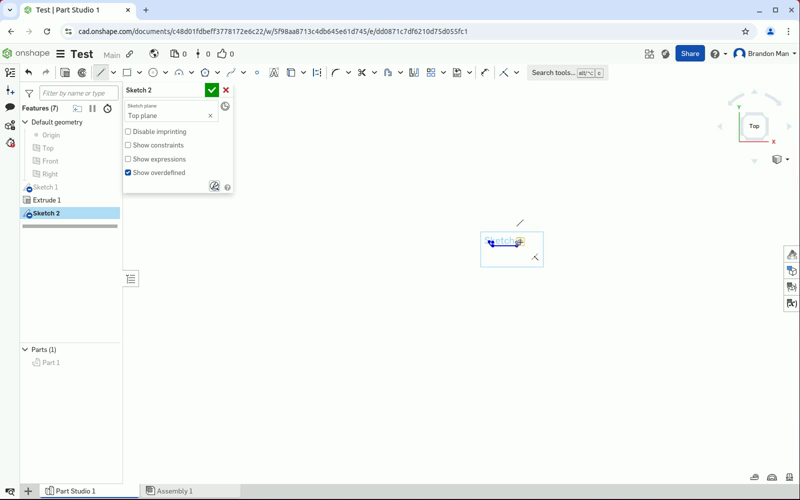
key_down(shift)
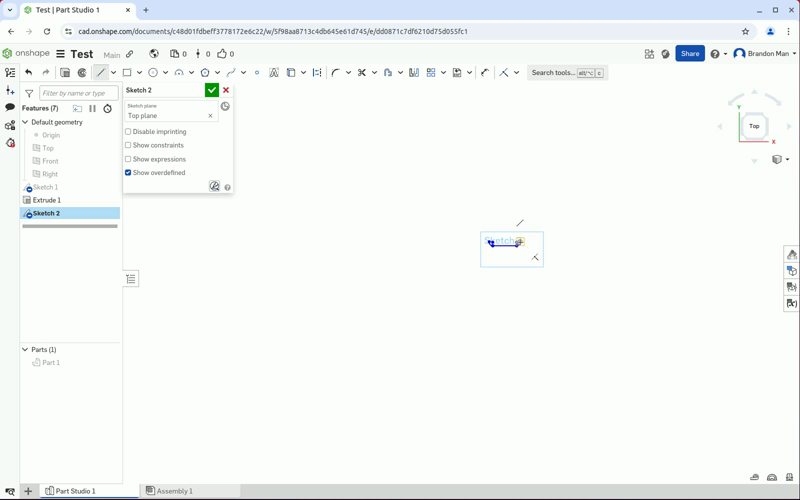
mouse_move(550, 241)
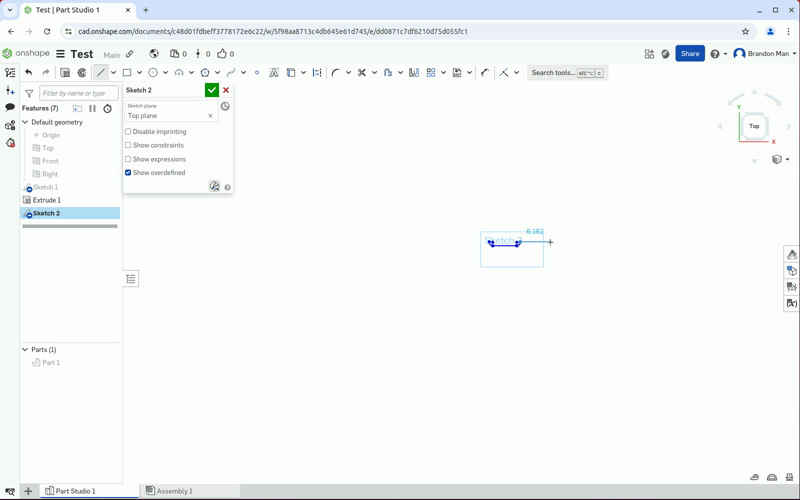
mouse_move(520, 217)
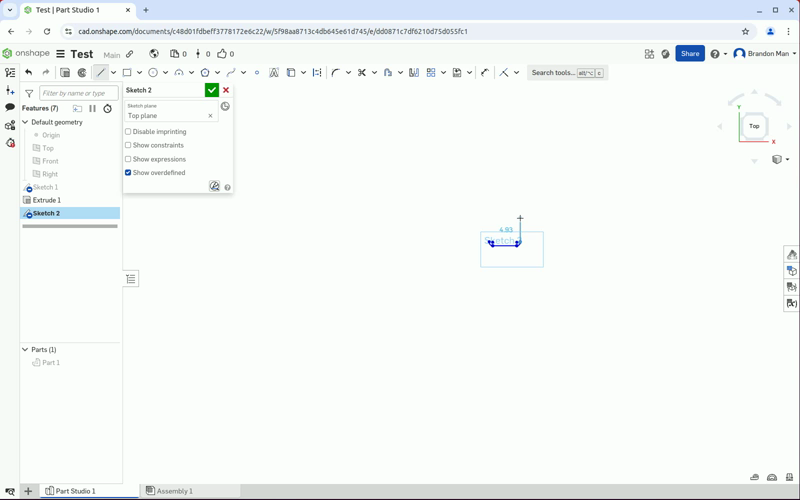
click(520, 217)
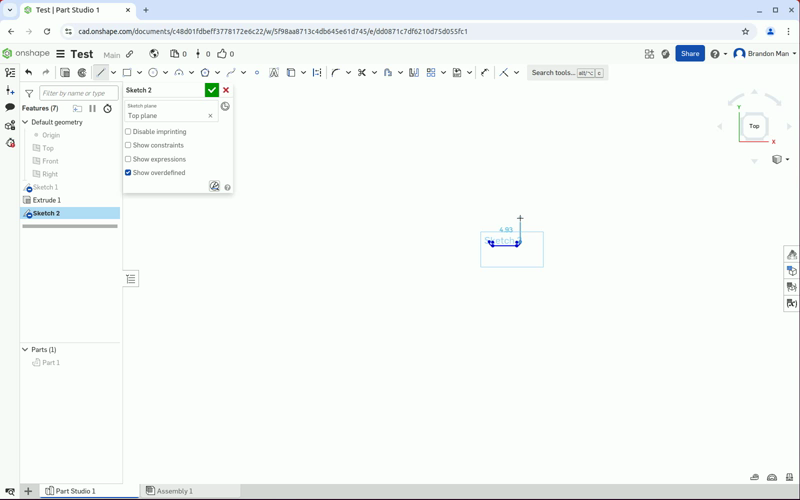
key_up(shift)
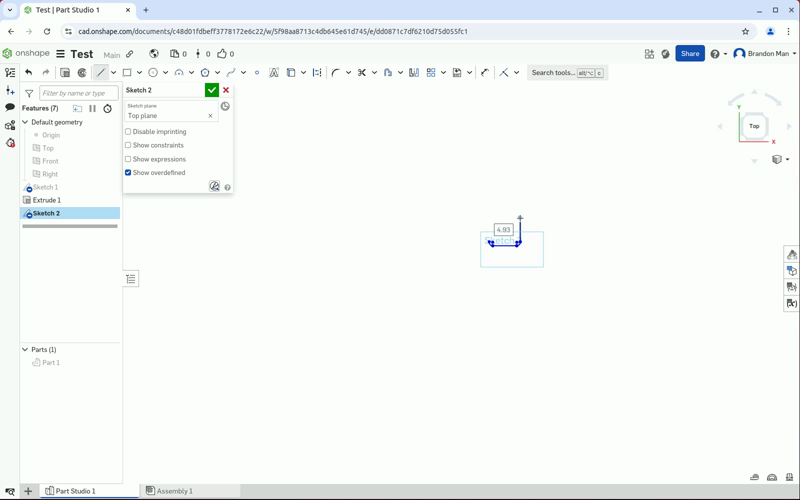
key(esc)
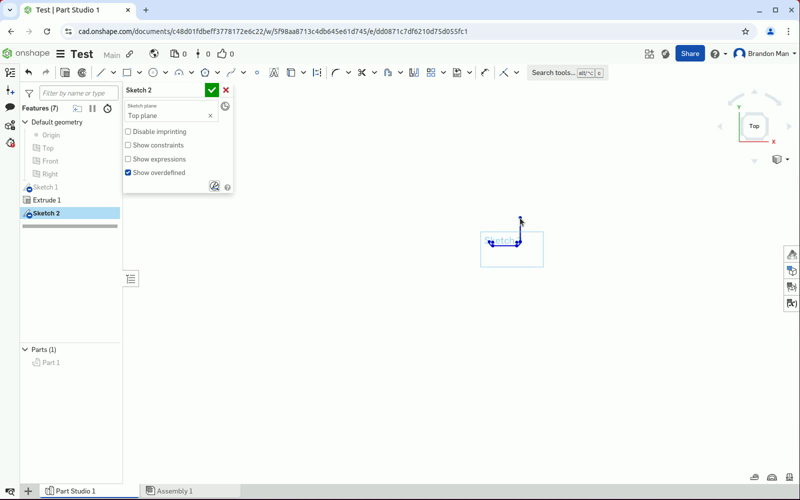
key(a)
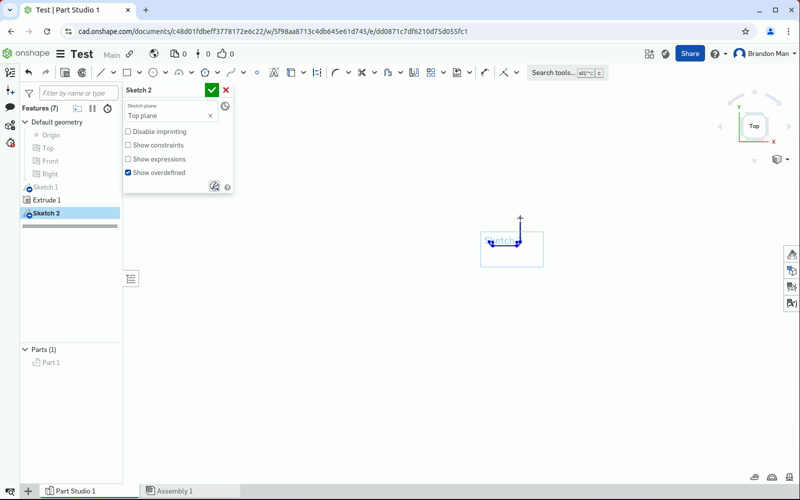
mouse_move(520, 217)
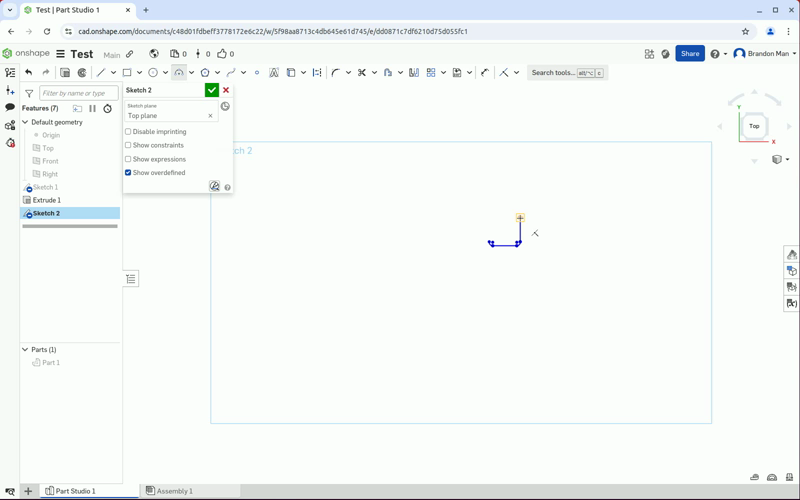
click(520, 217)
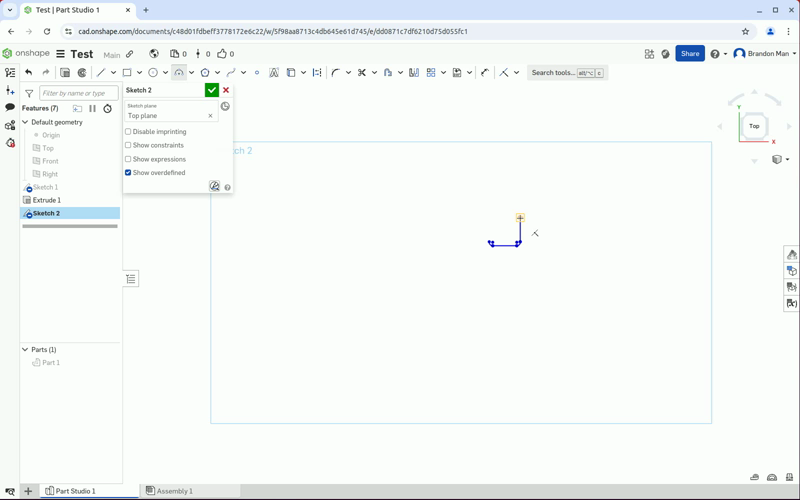
key_down(shift)
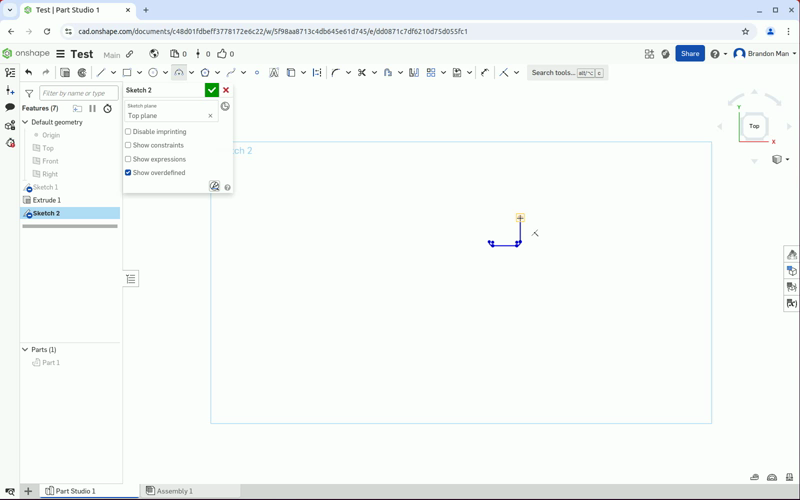
mouse_move(516, 214)
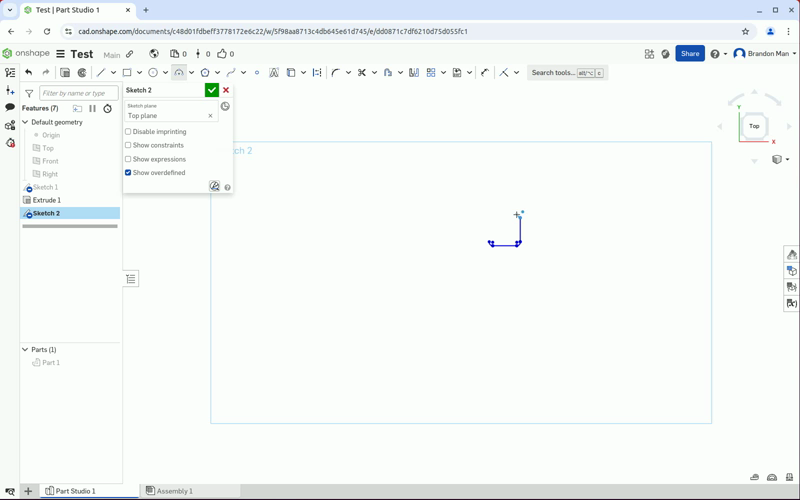
scroll(6)
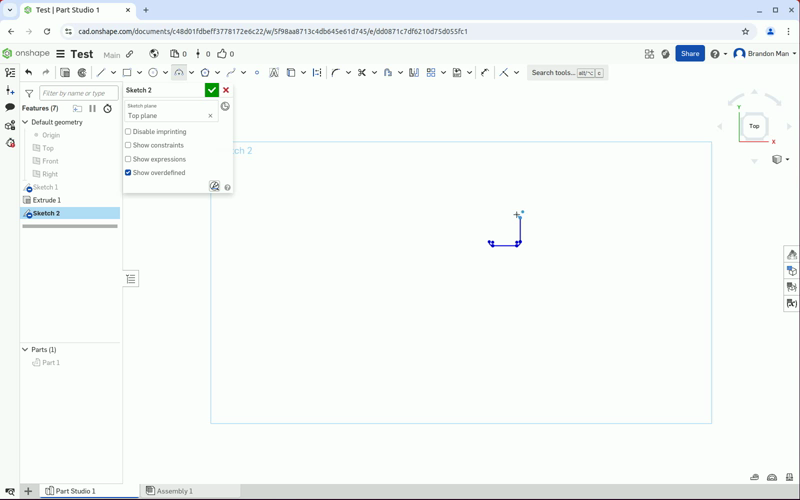
scroll(6)
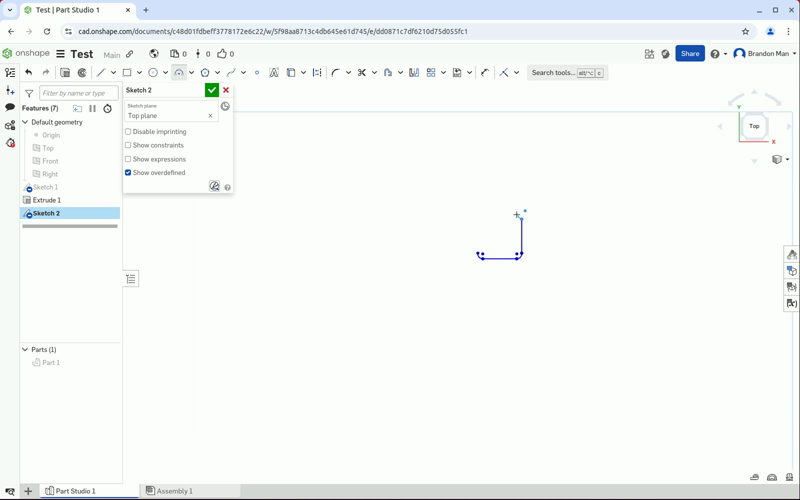
scroll(6)
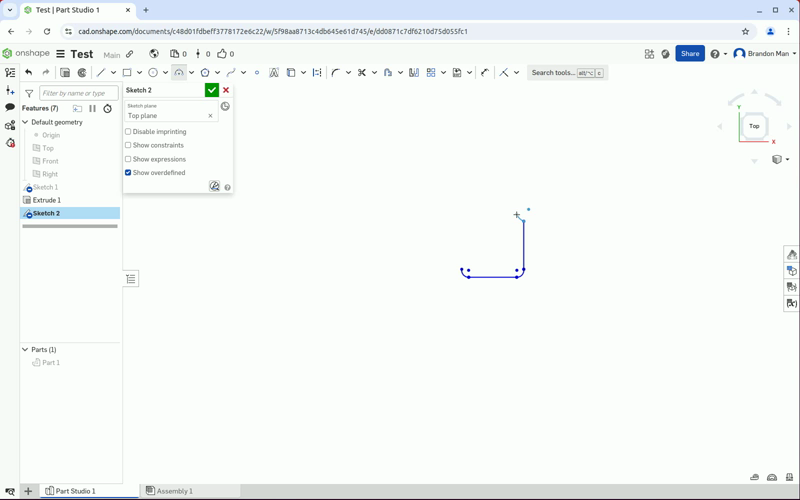
scroll(6)
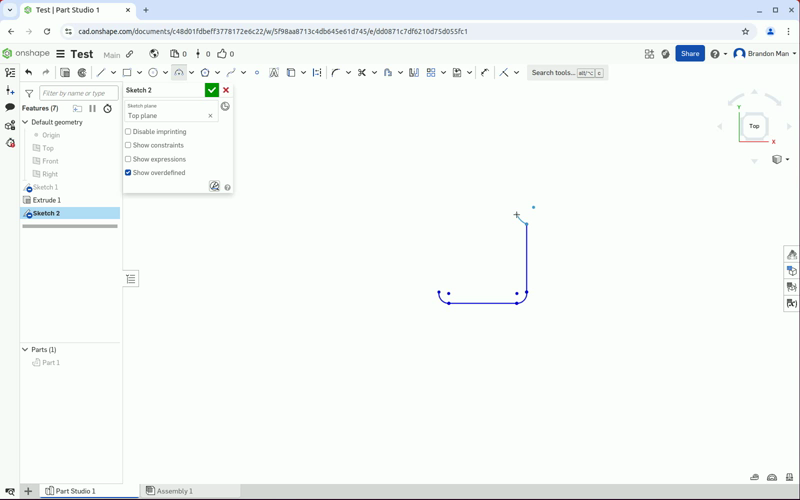
scroll(6)
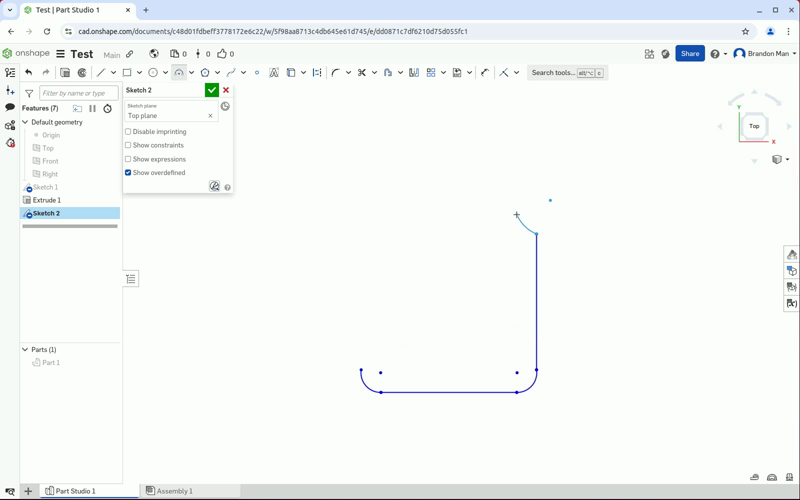
scroll(6)
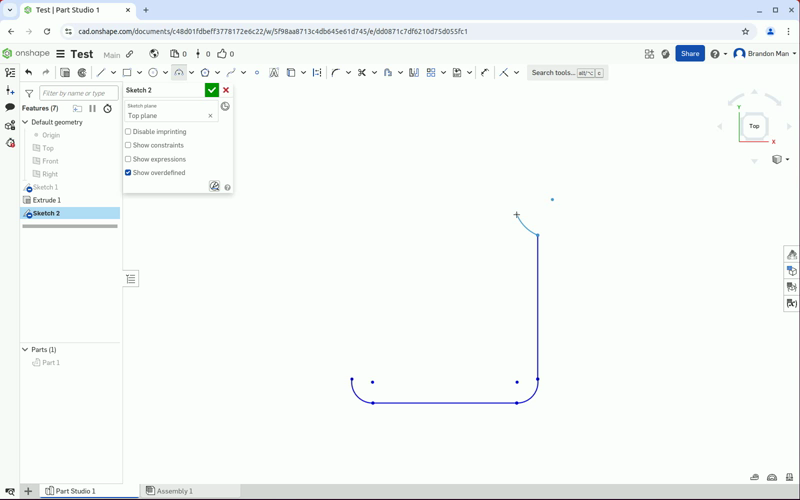
scroll(6)
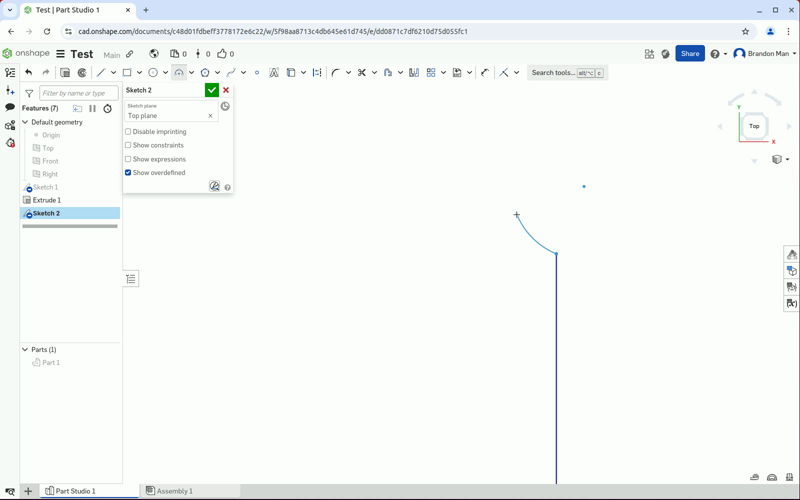
click(516, 214)
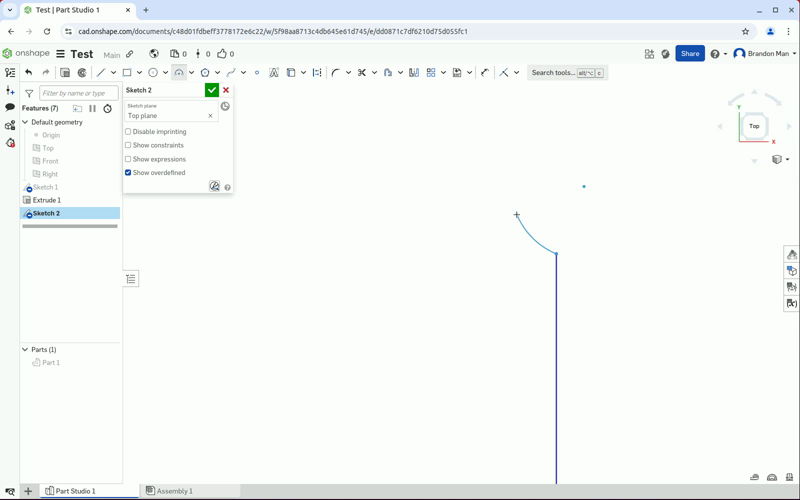
scroll(-6)
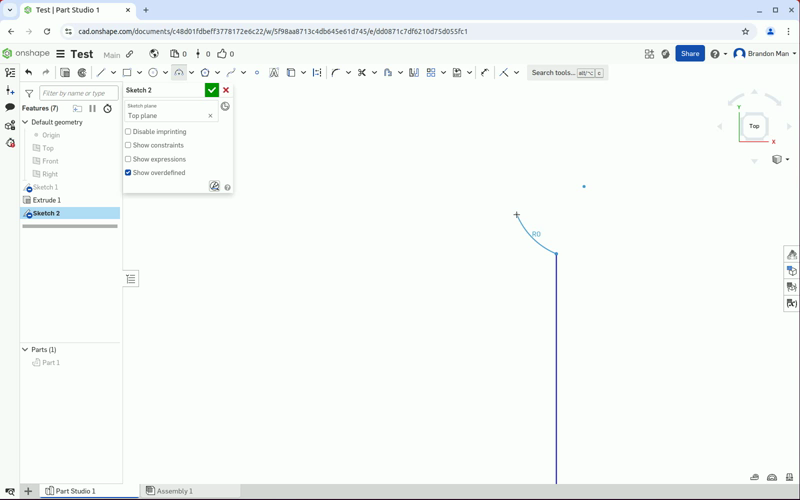
scroll(-6)
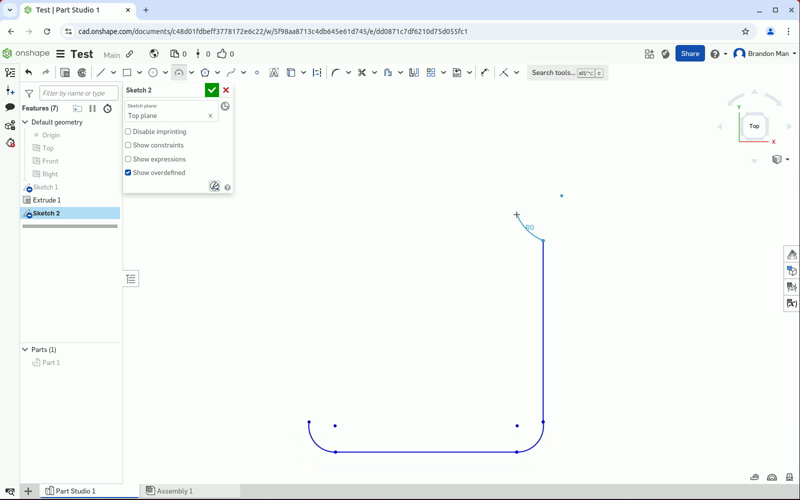
scroll(-6)
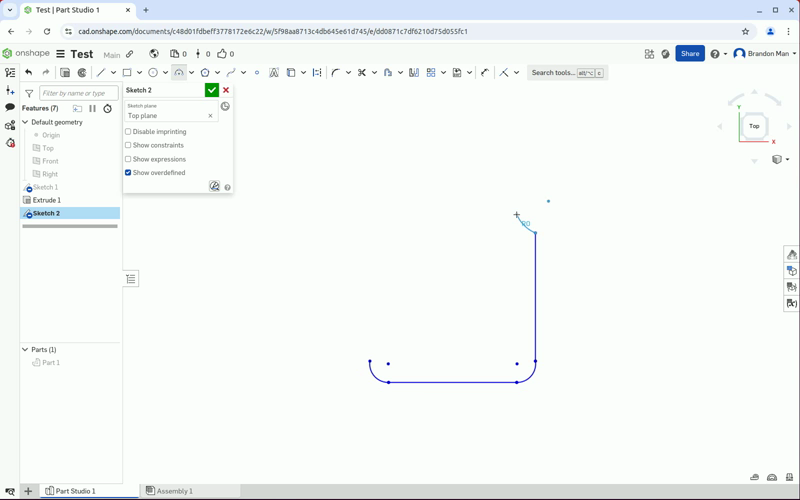
scroll(-6)
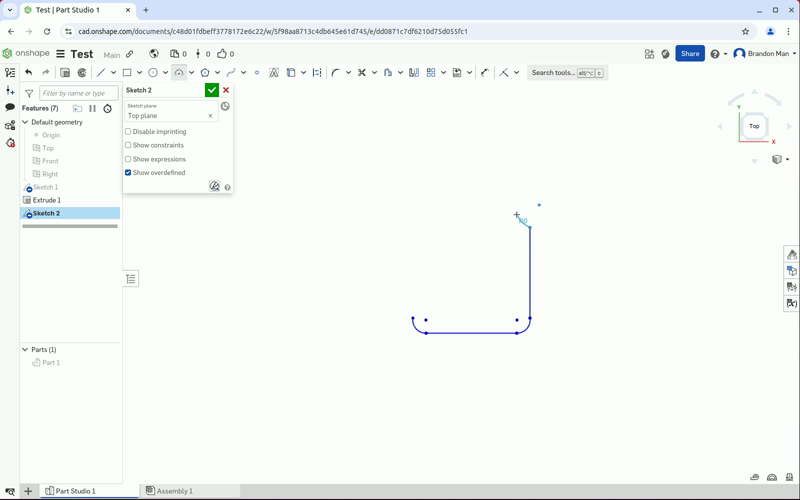
scroll(-6)
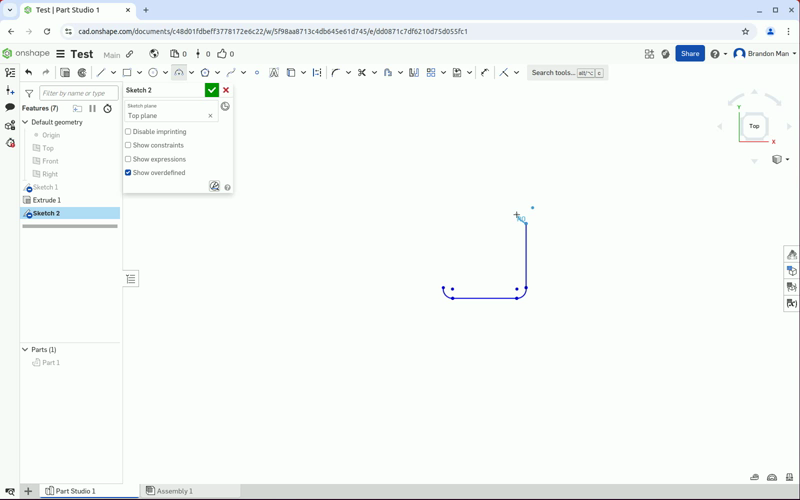
scroll(-6)
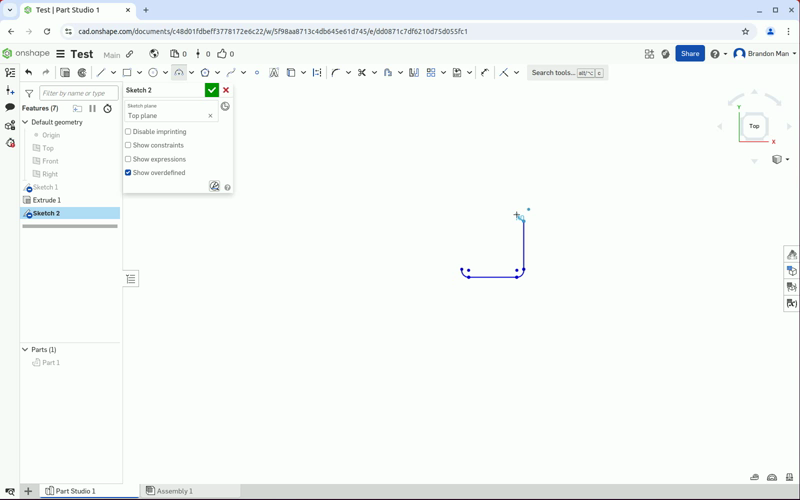
scroll(-6)
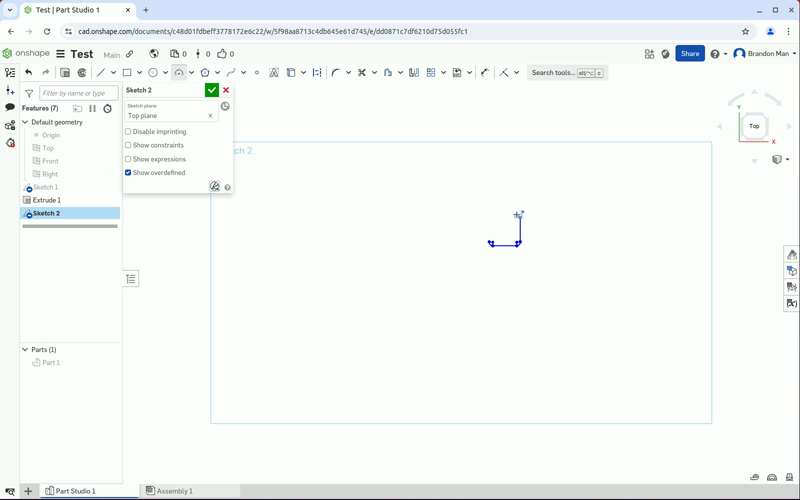
mouse_move(519, 215)
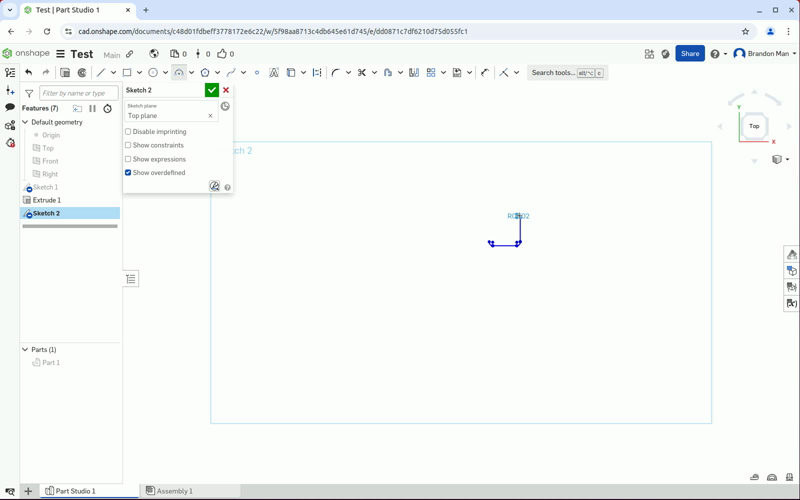
scroll(6)
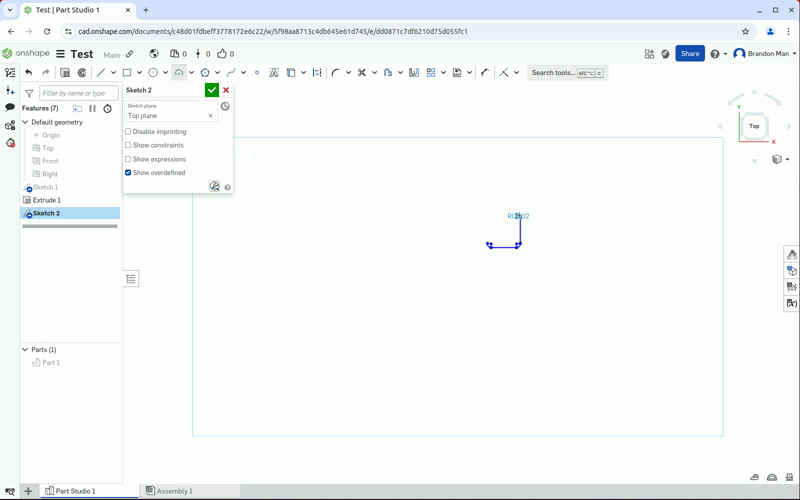
scroll(6)
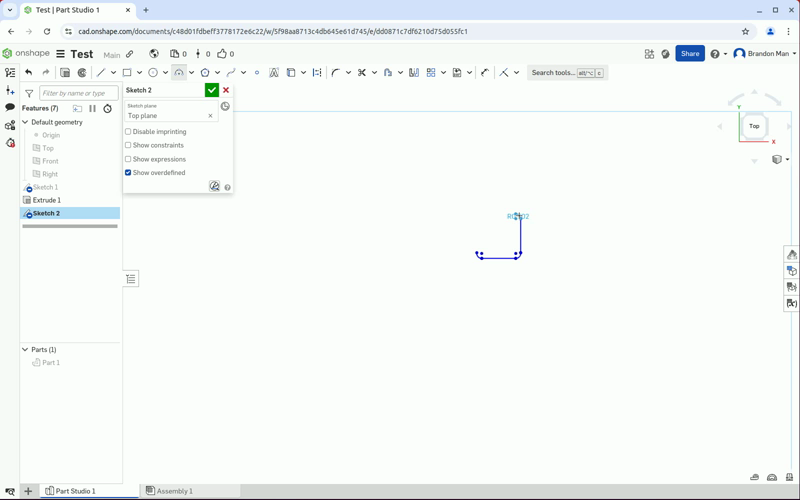
scroll(6)
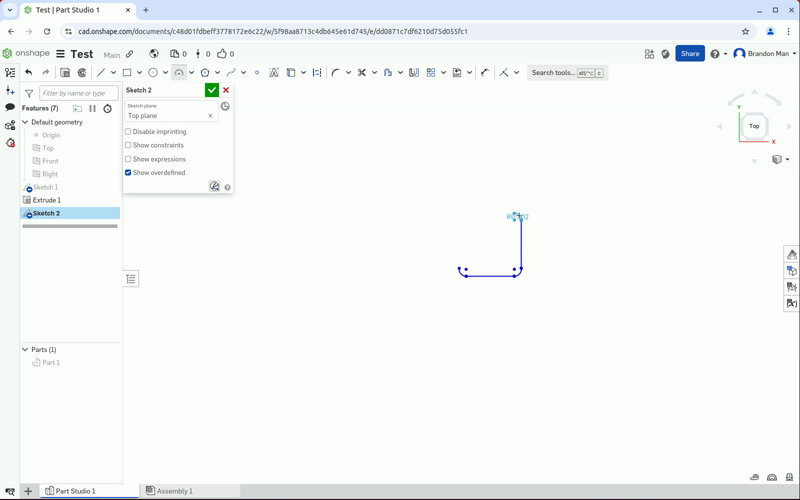
scroll(6)
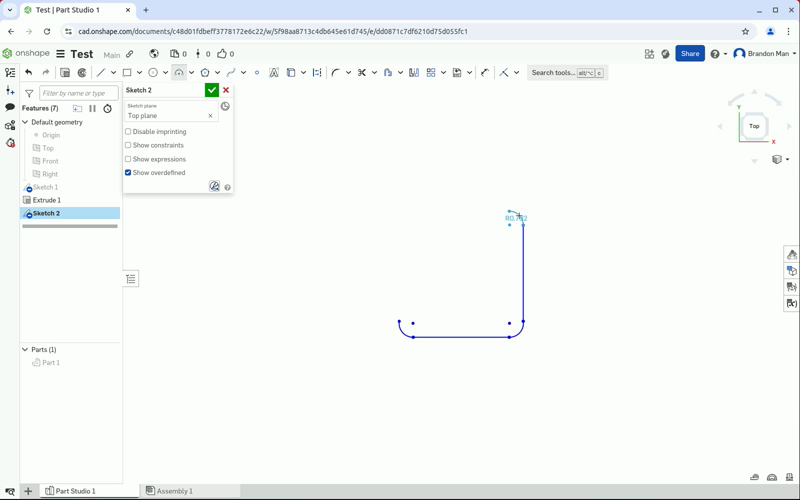
scroll(6)
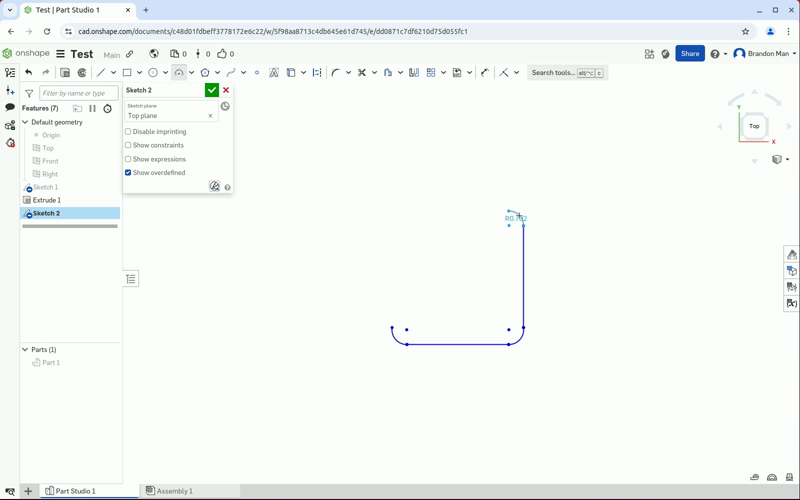
scroll(6)
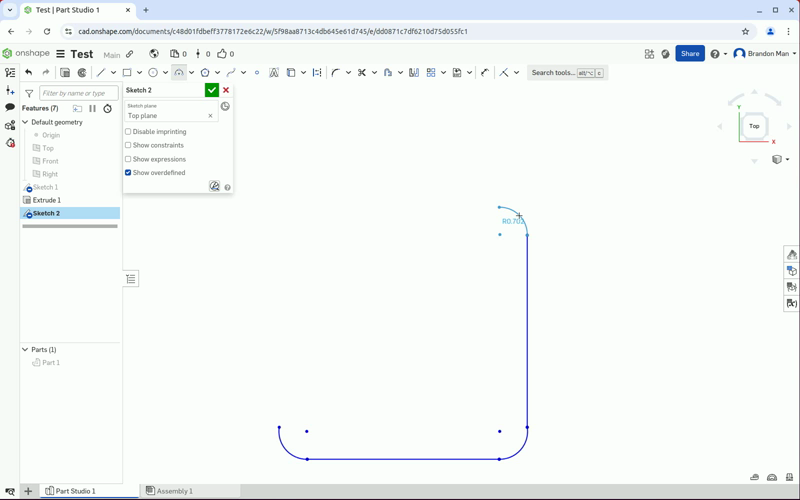
scroll(6)
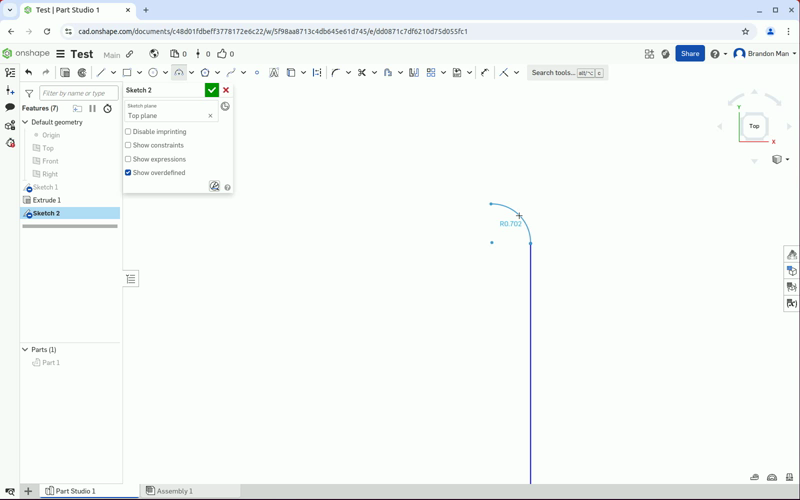
click(519, 215)
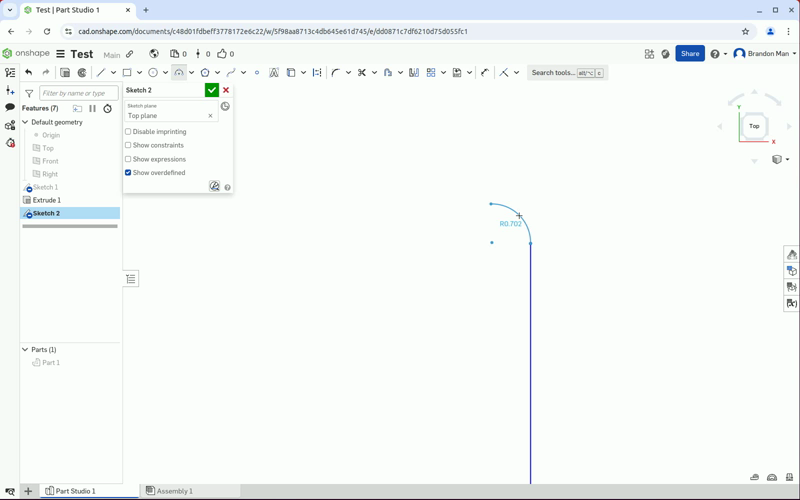
scroll(-6)
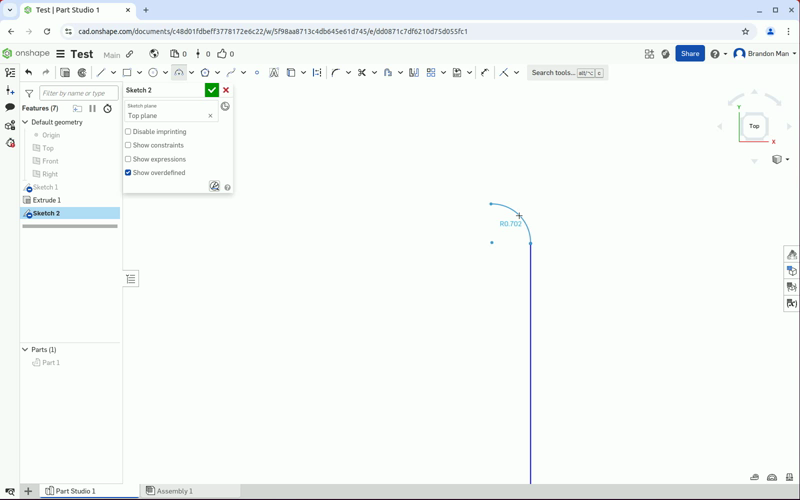
scroll(-6)
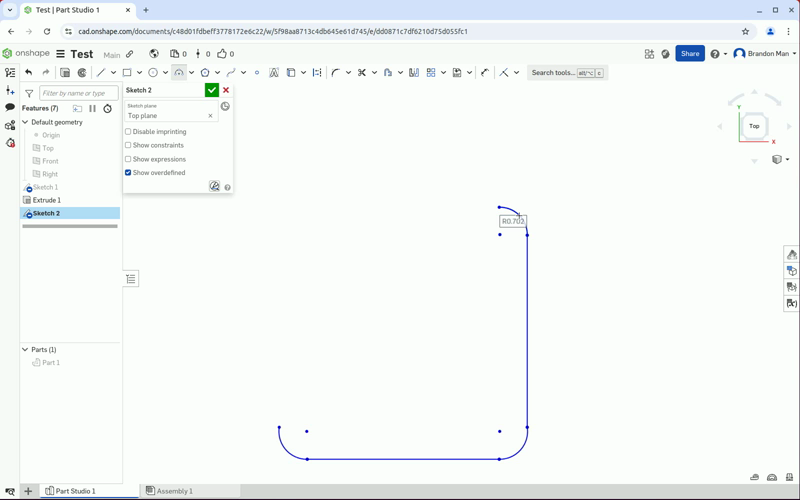
scroll(-6)
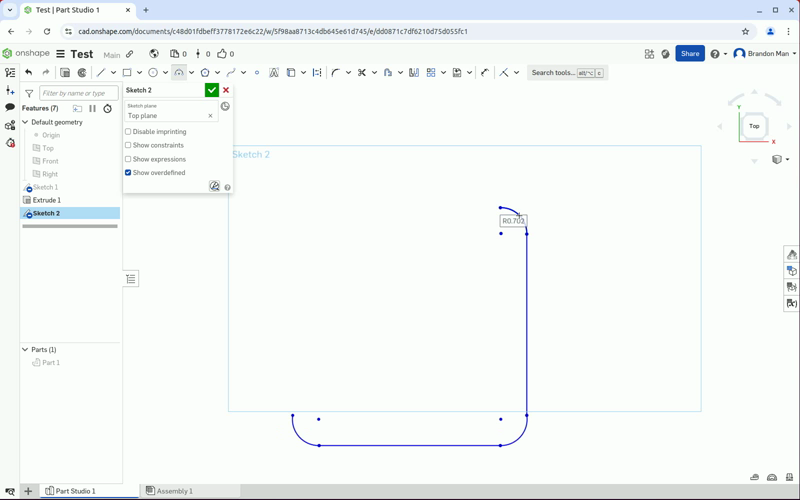
scroll(-6)
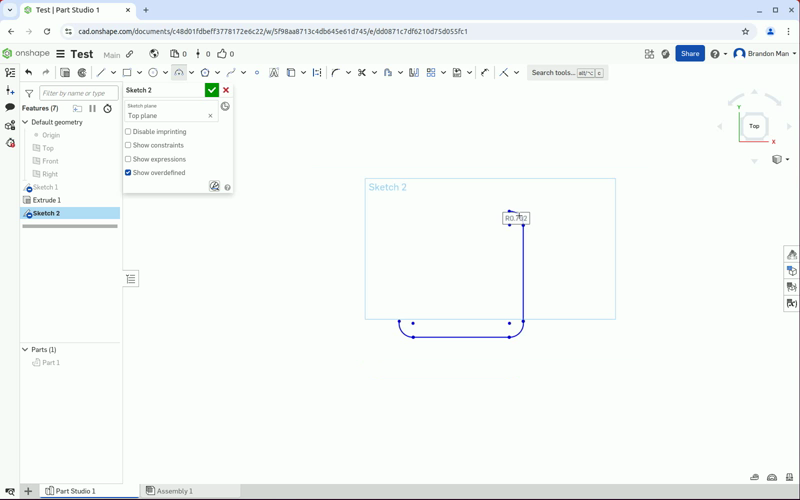
scroll(-6)
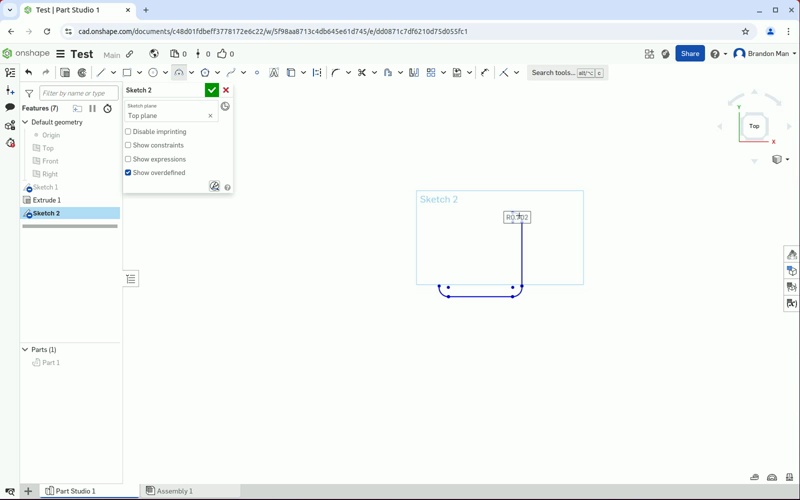
scroll(-6)
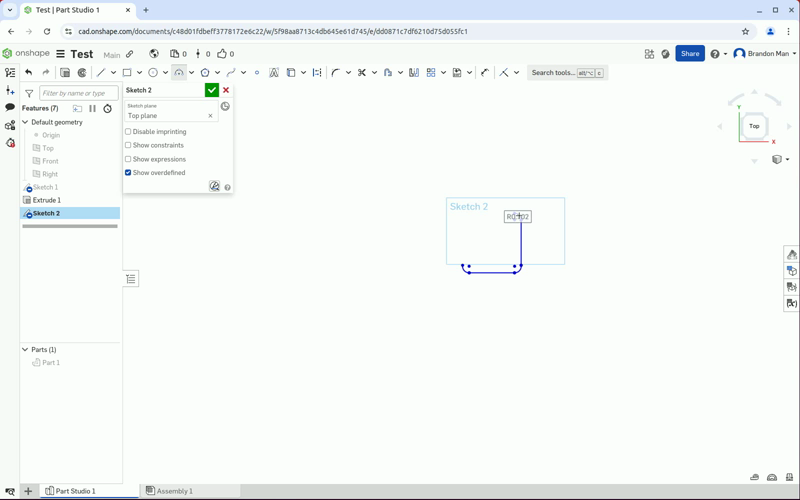
scroll(-6)
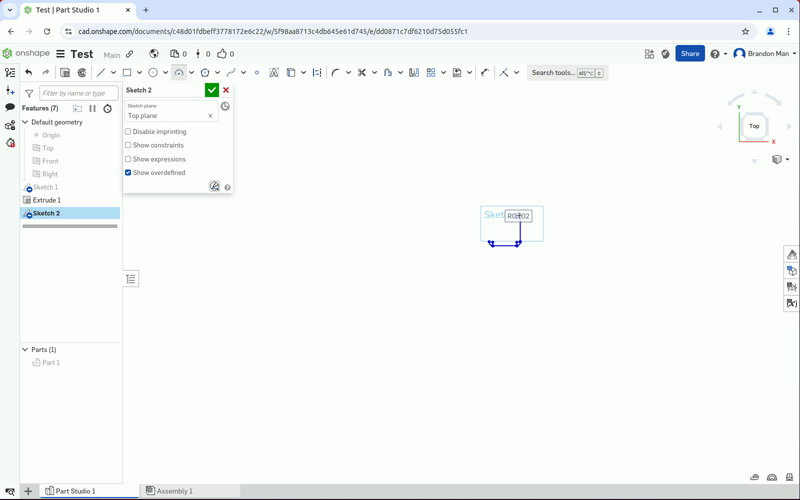
key_up(shift)
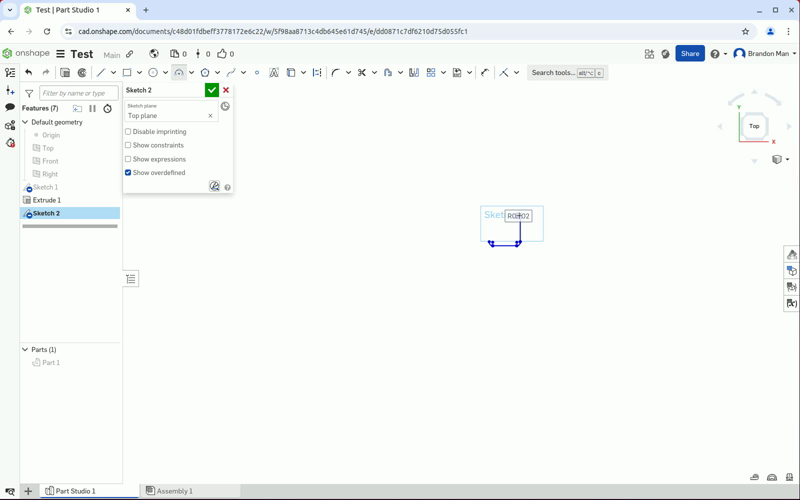
key(esc)
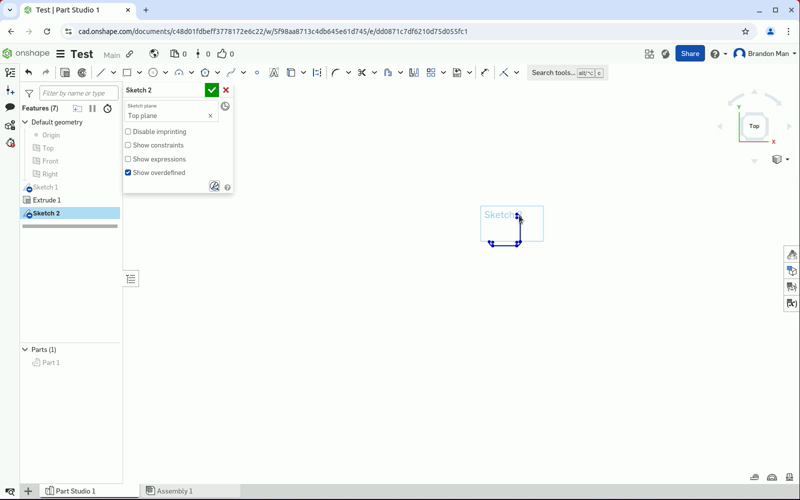
key(l)
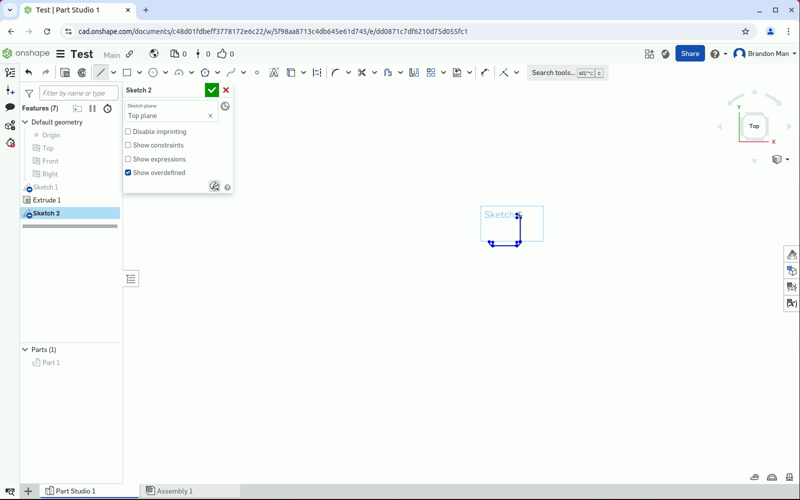
mouse_move(516, 214)
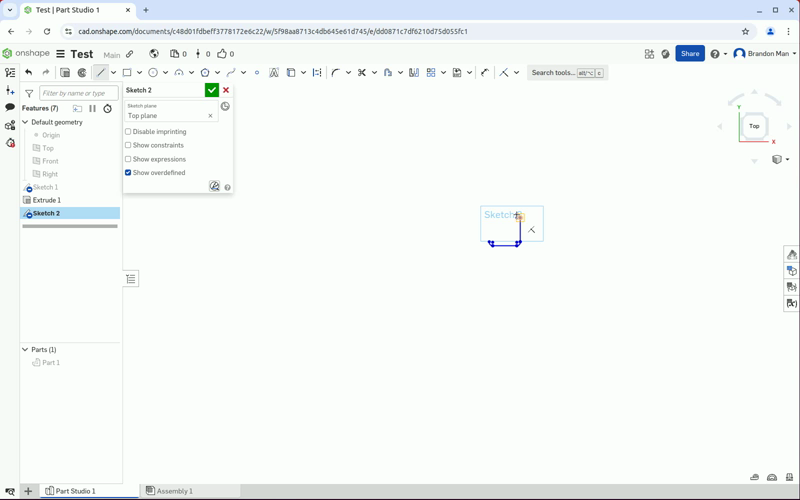
scroll(6)
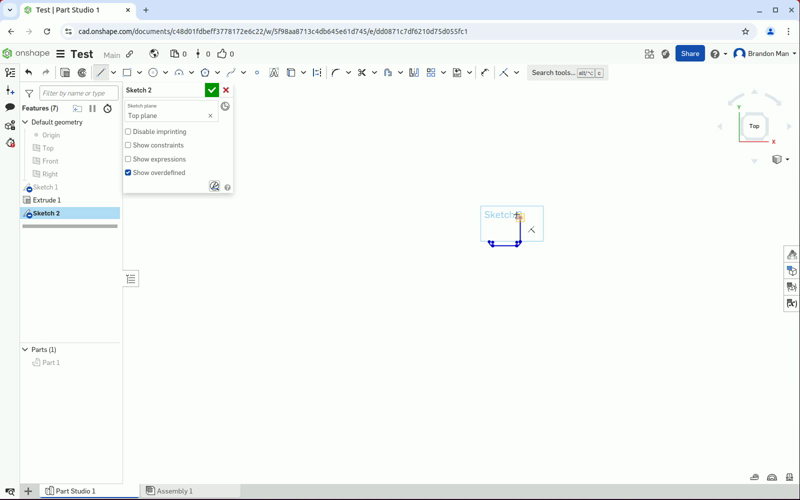
scroll(6)
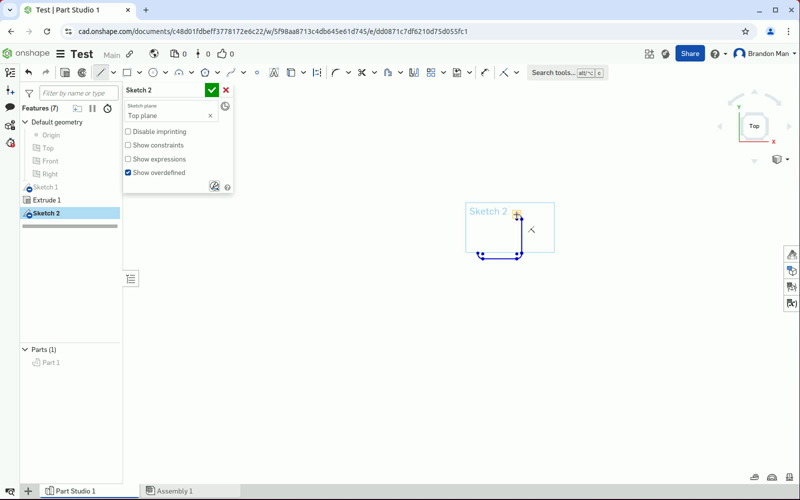
scroll(6)
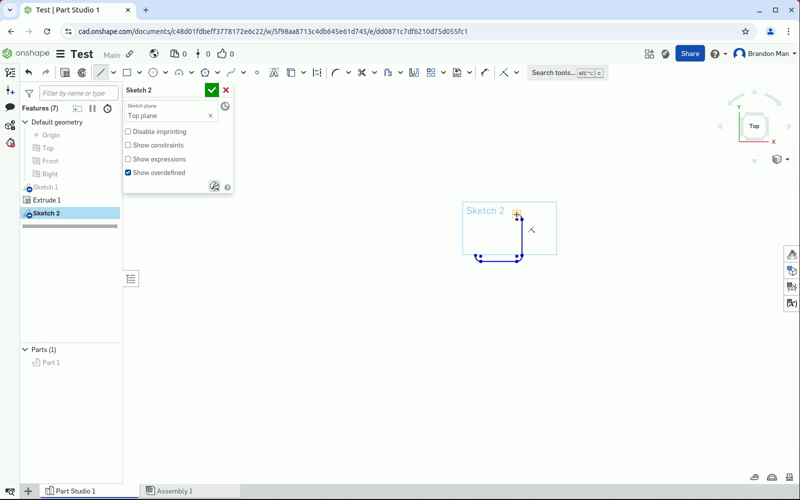
scroll(6)
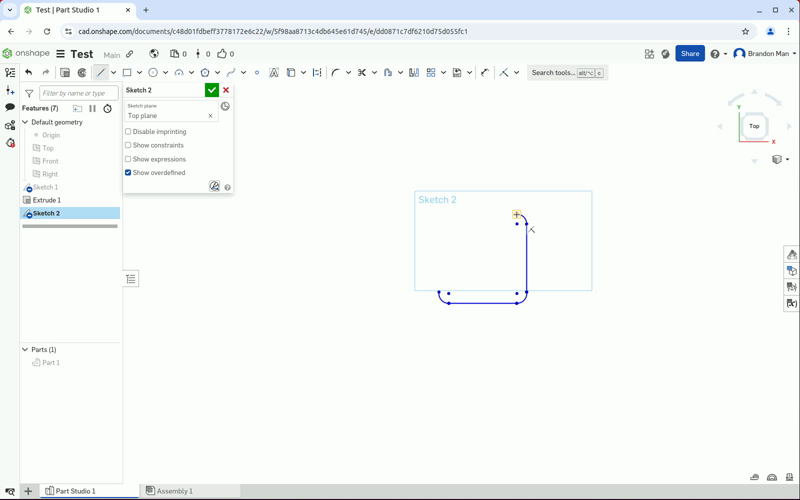
scroll(6)
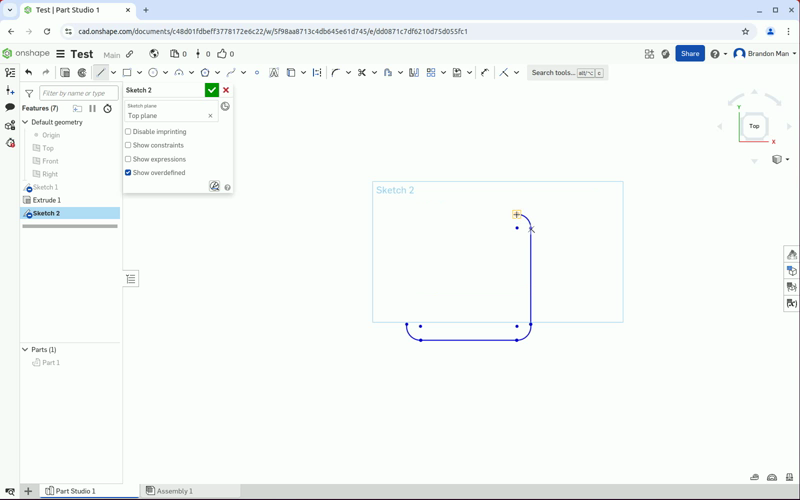
scroll(6)
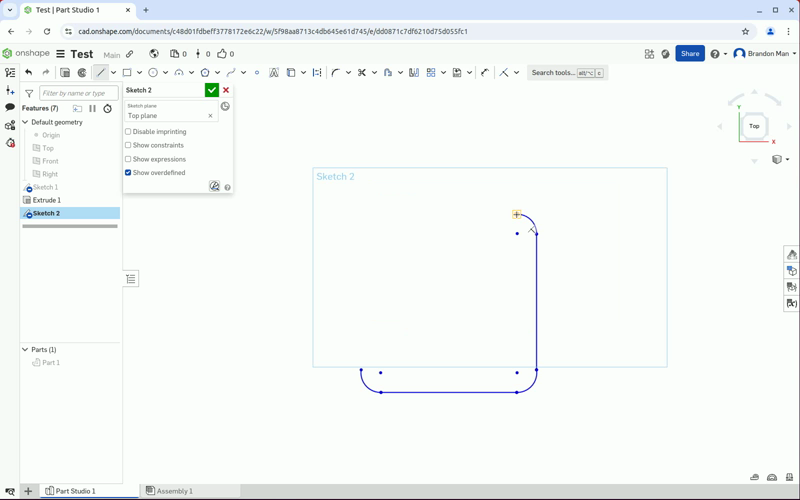
scroll(6)
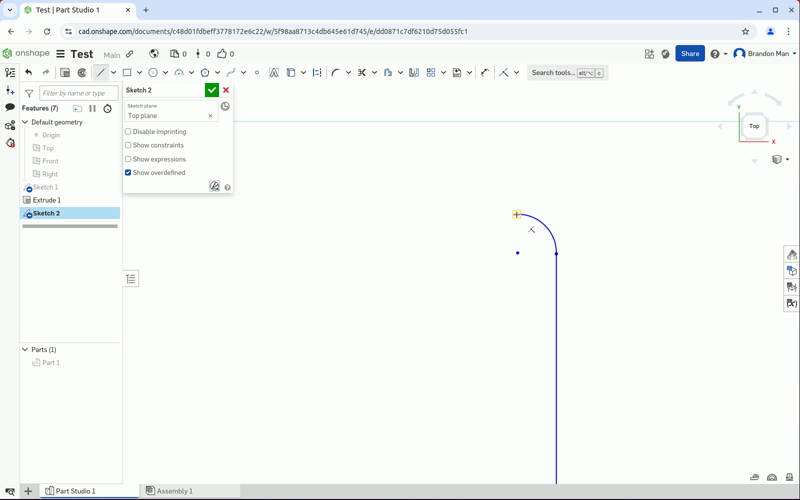
click(516, 214)
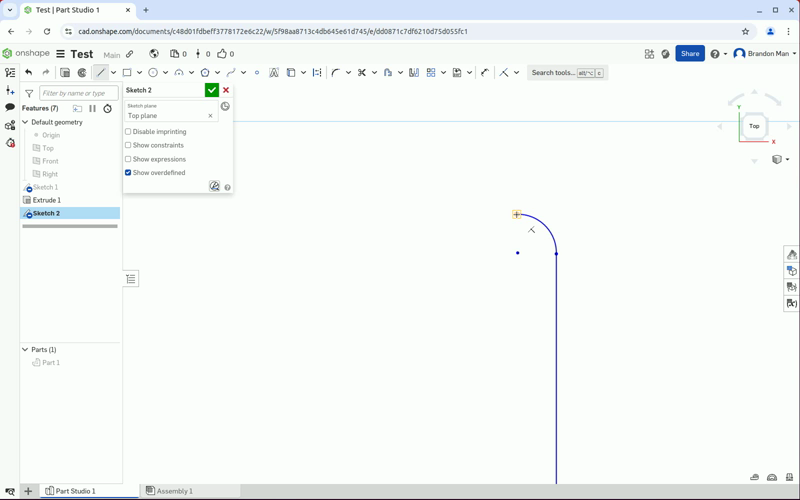
scroll(-6)
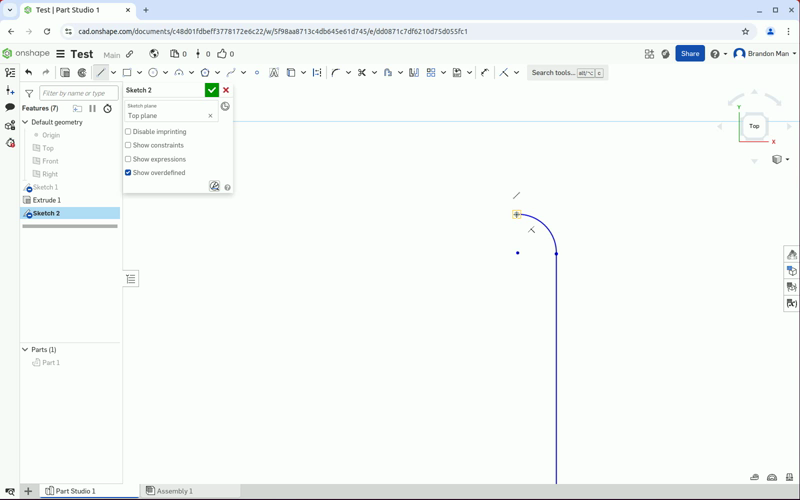
scroll(-6)
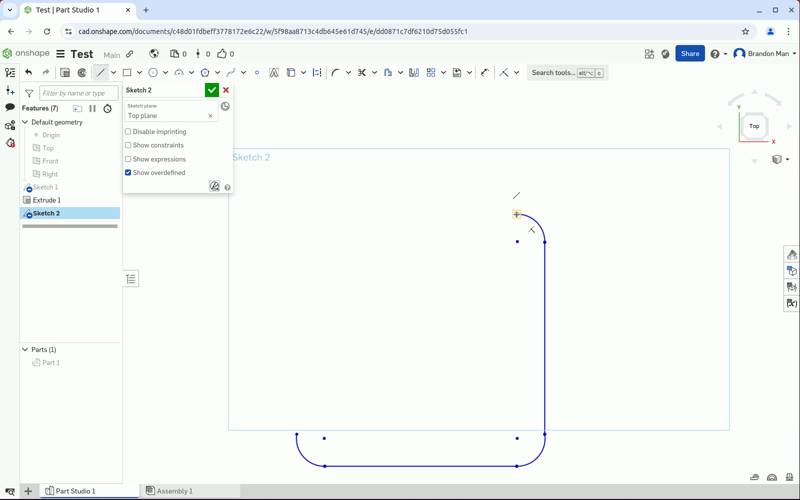
scroll(-6)
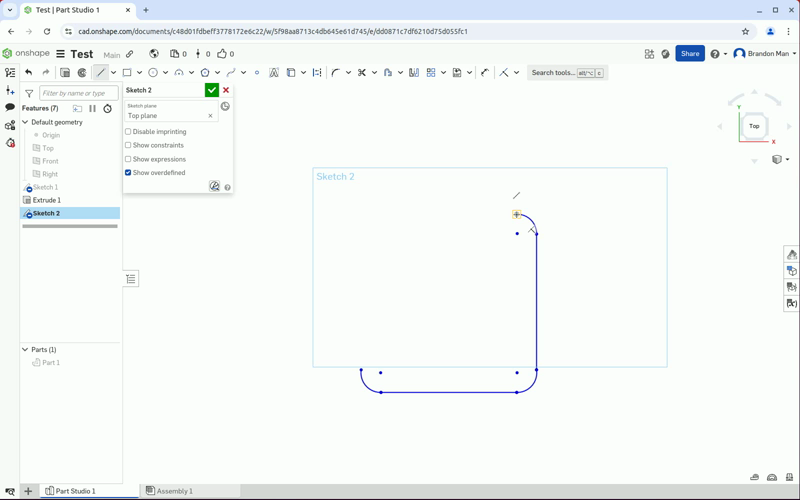
scroll(-6)
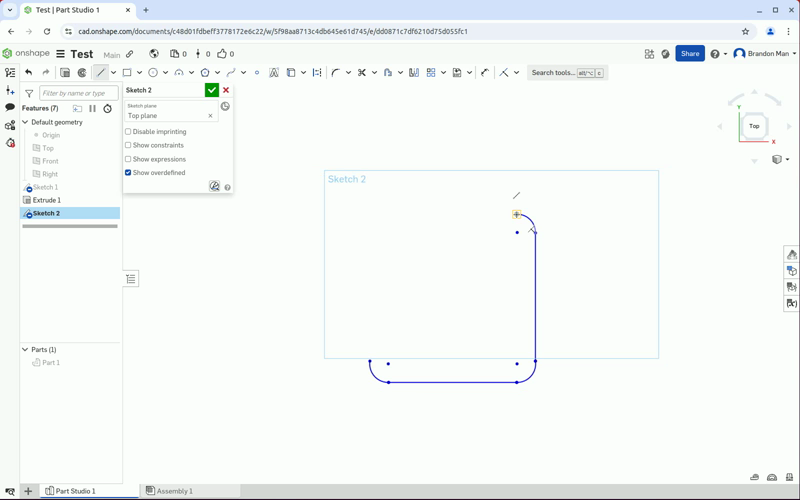
scroll(-6)
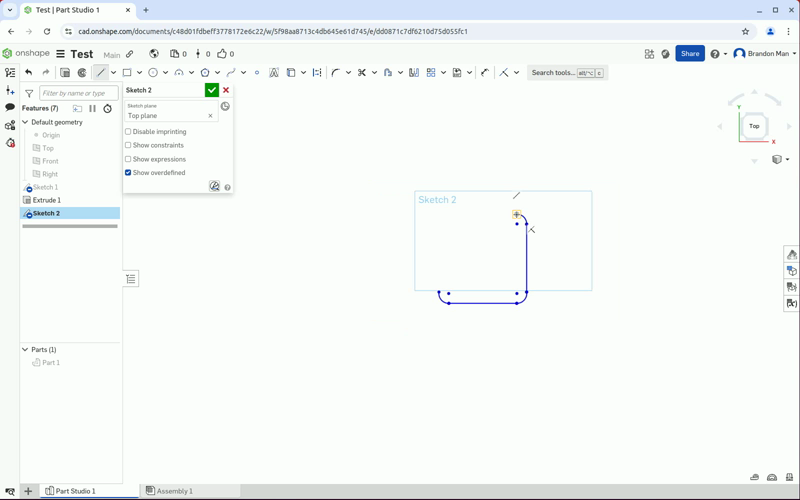
scroll(-6)
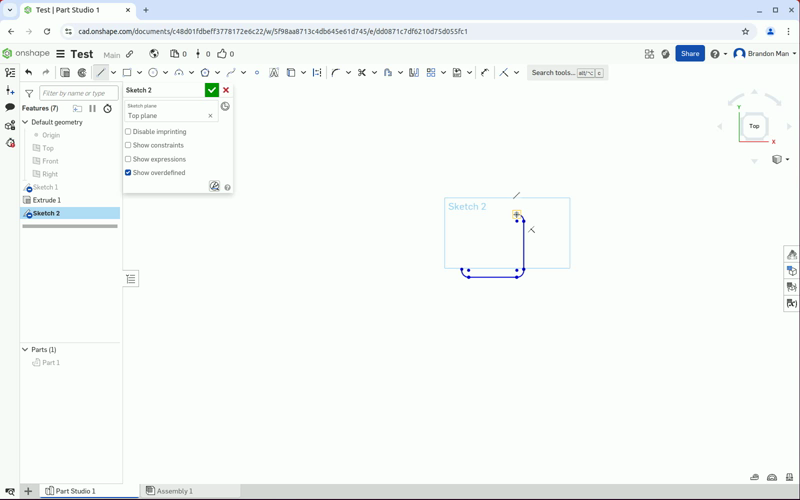
scroll(-6)
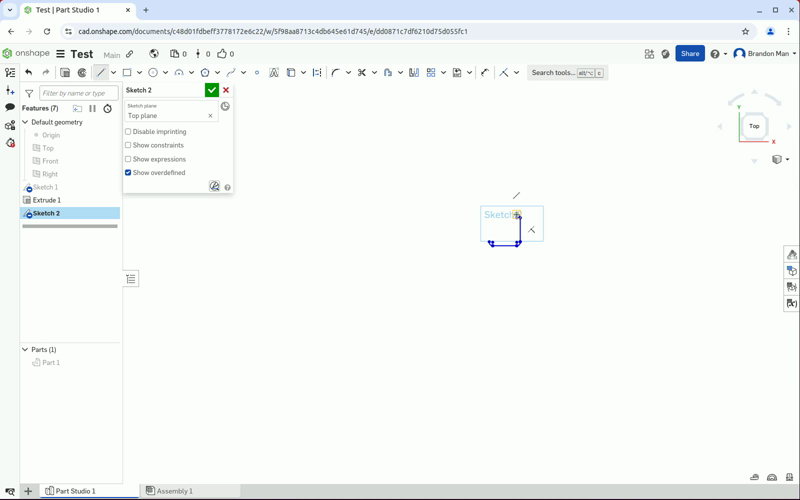
key_down(shift)
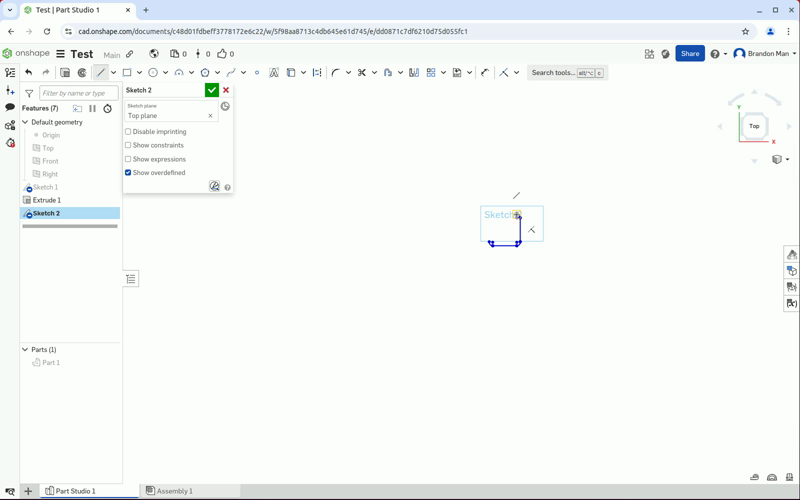
mouse_move(546, 214)
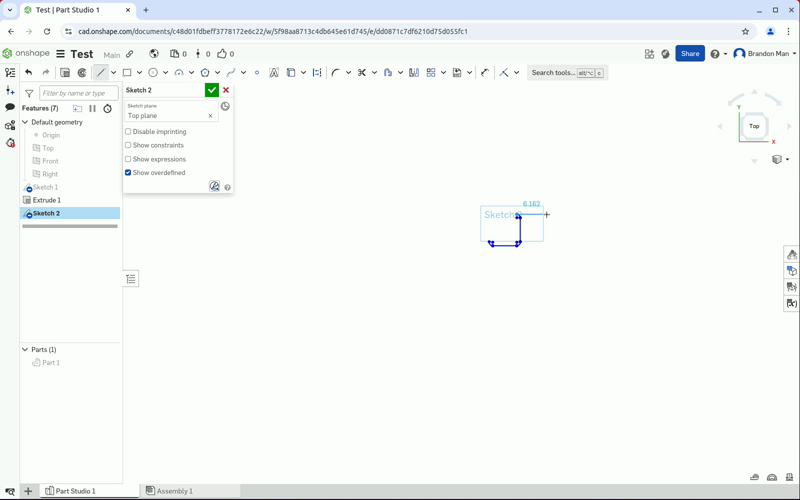
mouse_move(492, 214)
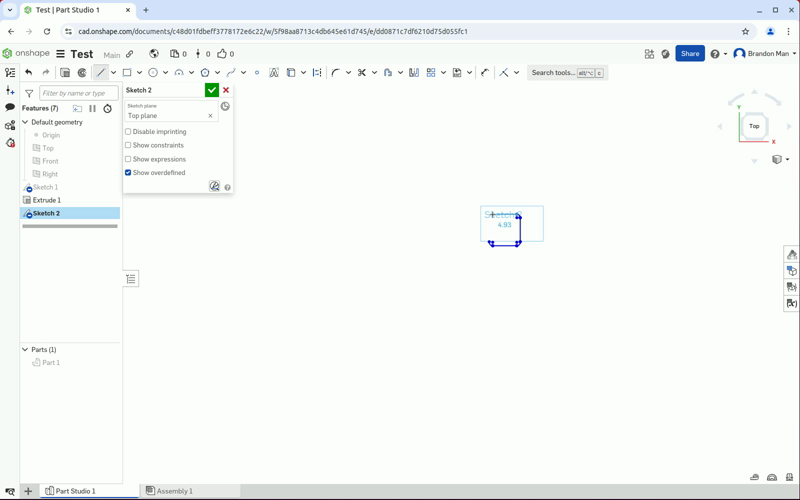
click(492, 214)
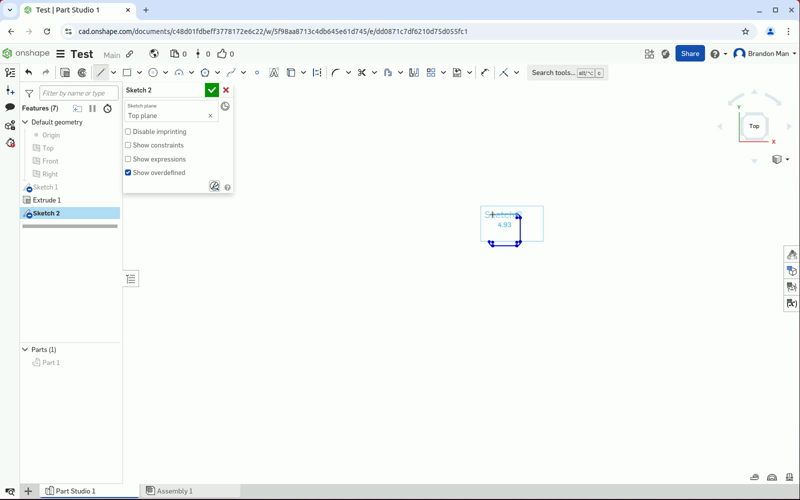
key_up(shift)
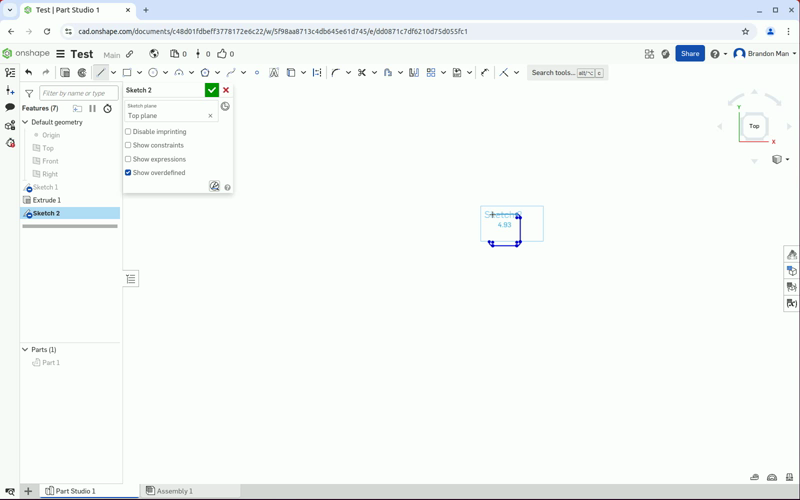
key(esc)
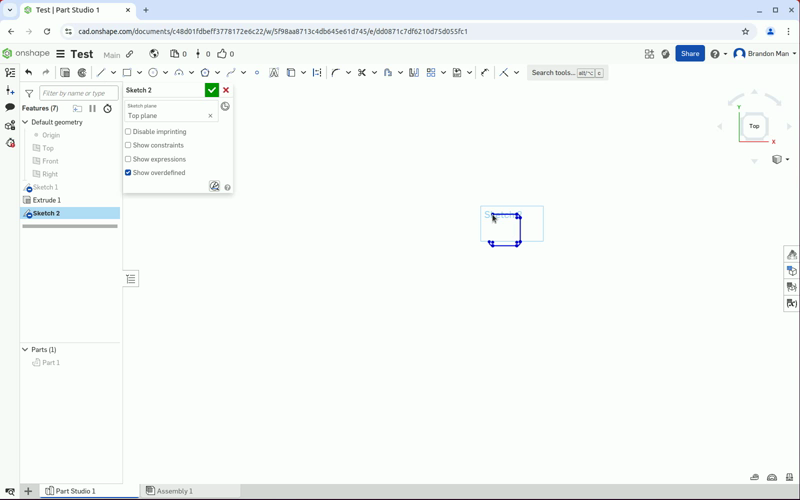
key(a)
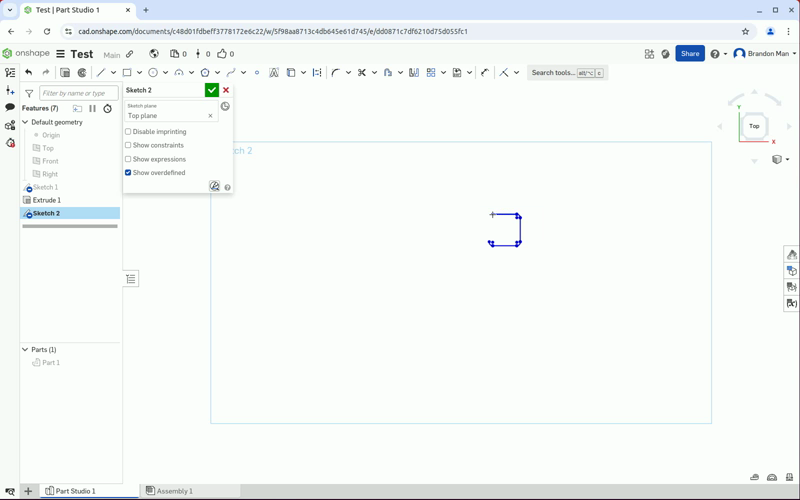
mouse_move(492, 214)
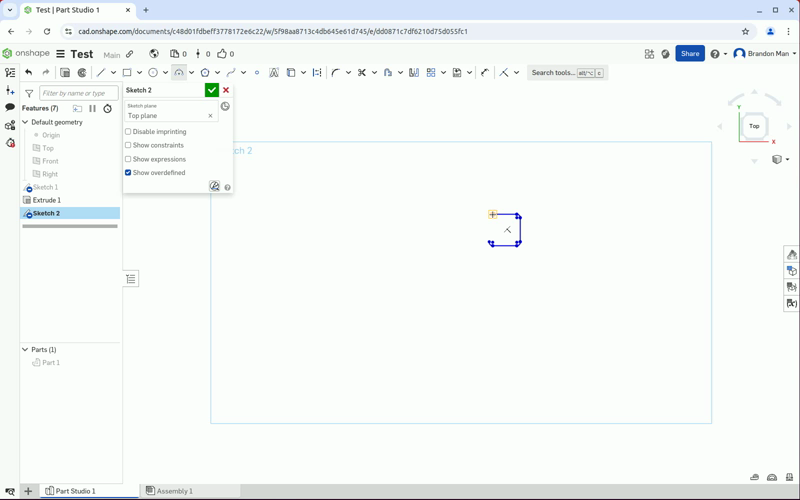
click(492, 214)
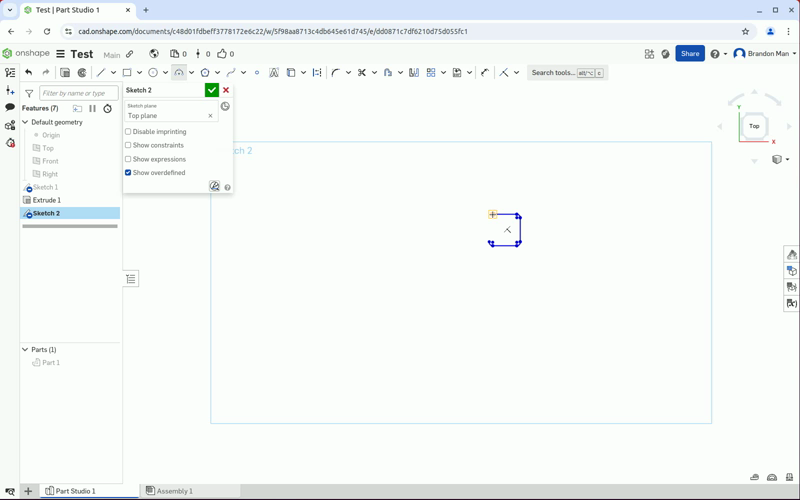
key_down(shift)
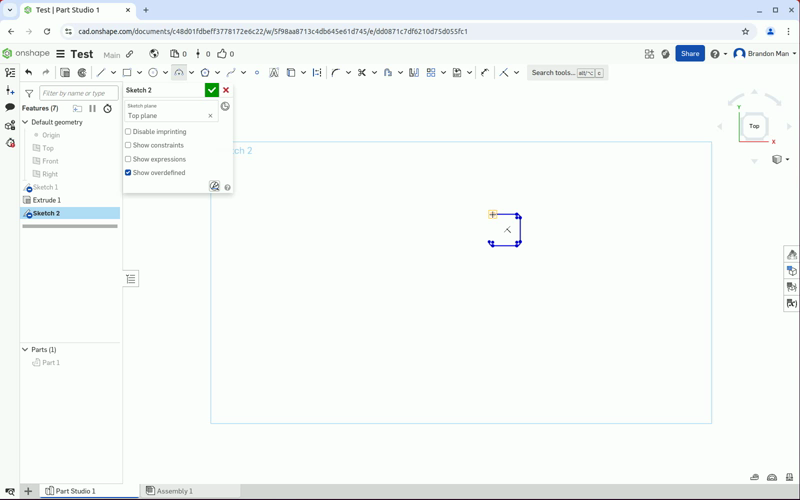
mouse_move(489, 217)
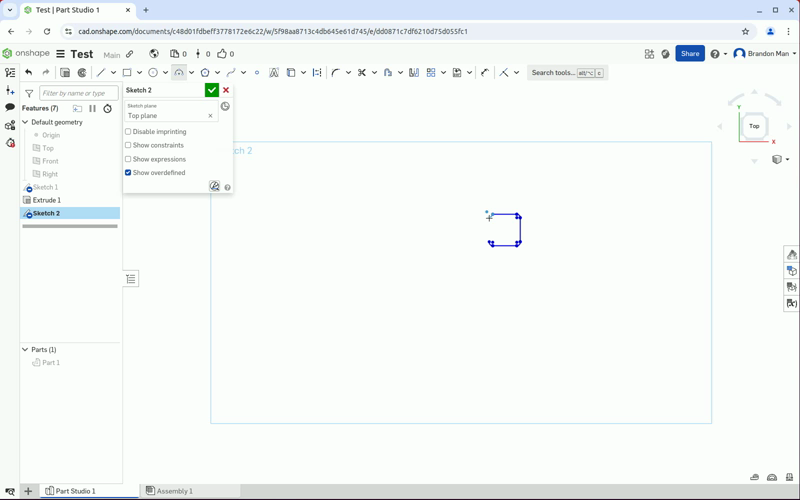
scroll(6)
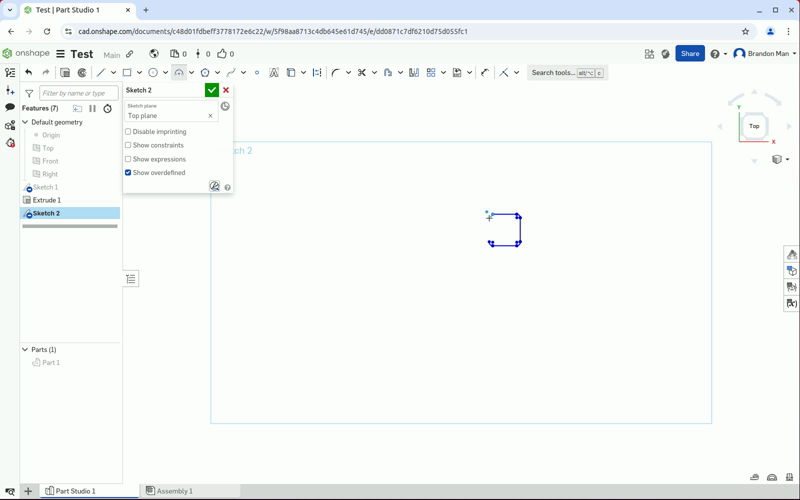
scroll(6)
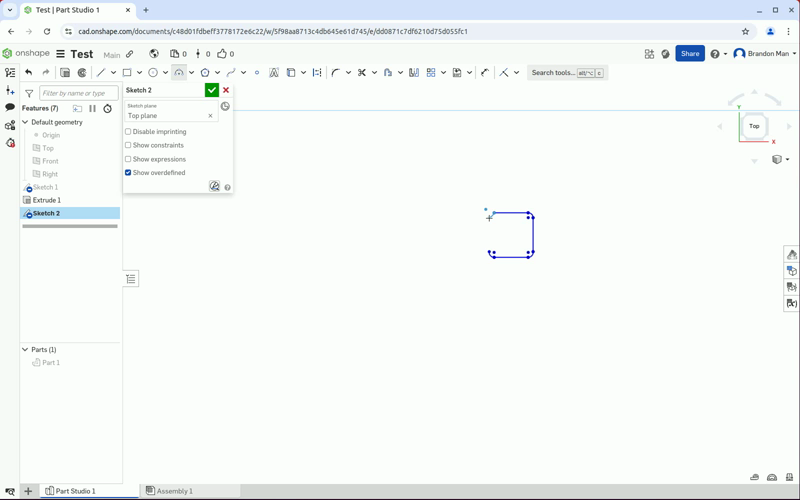
scroll(6)
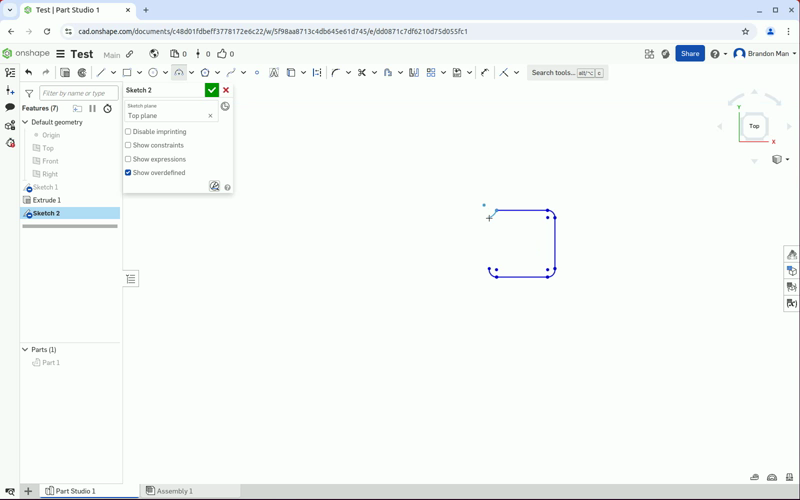
scroll(6)
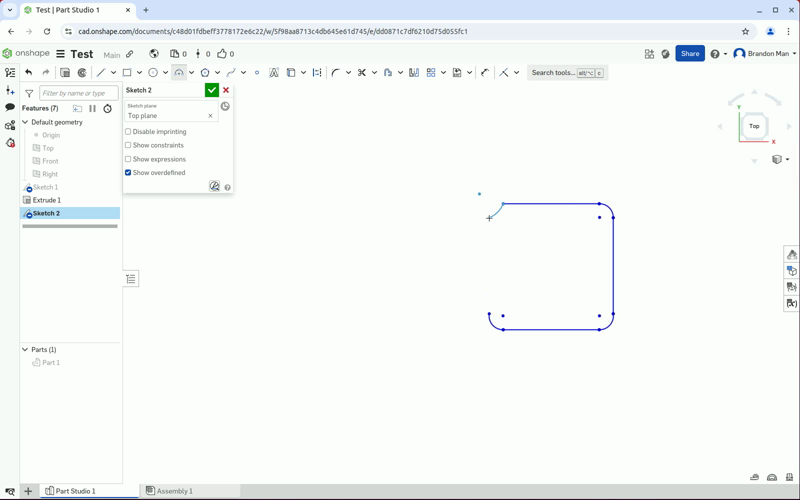
scroll(6)
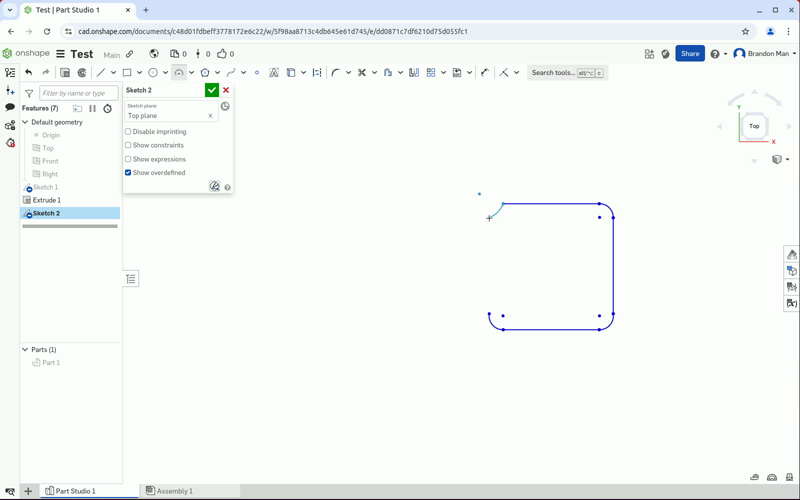
scroll(6)
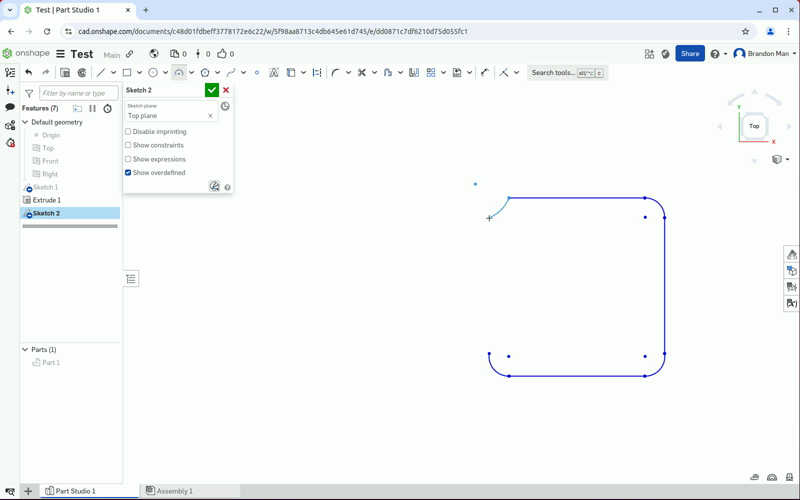
scroll(6)
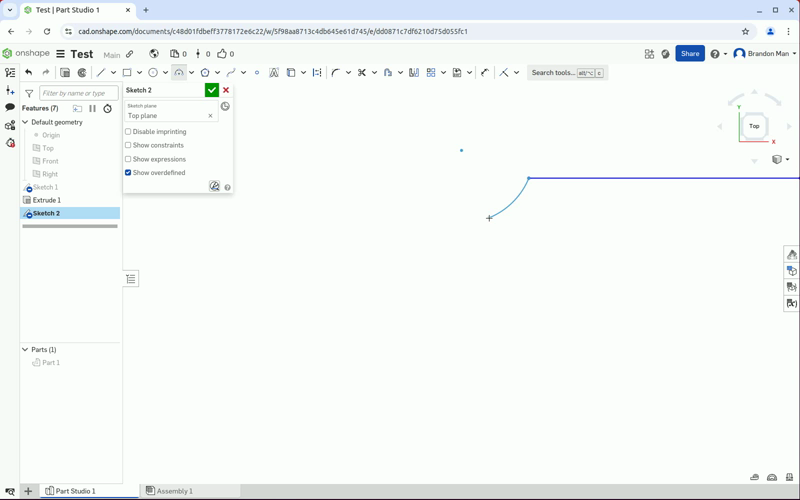
click(489, 217)
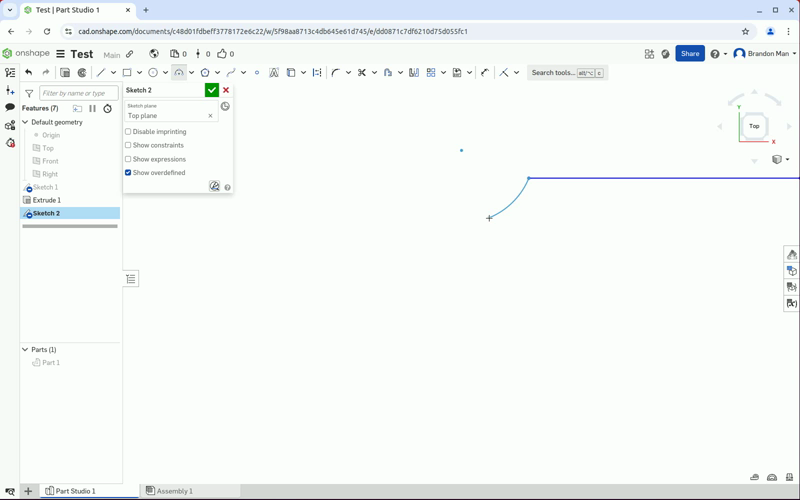
scroll(-6)
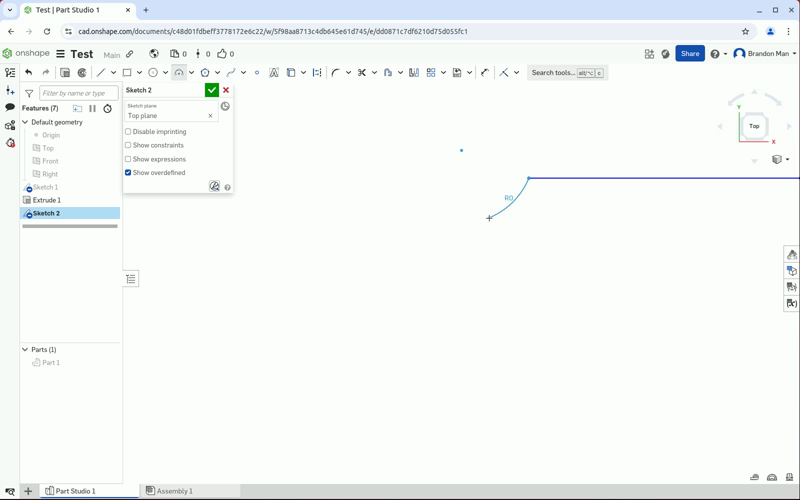
scroll(-6)
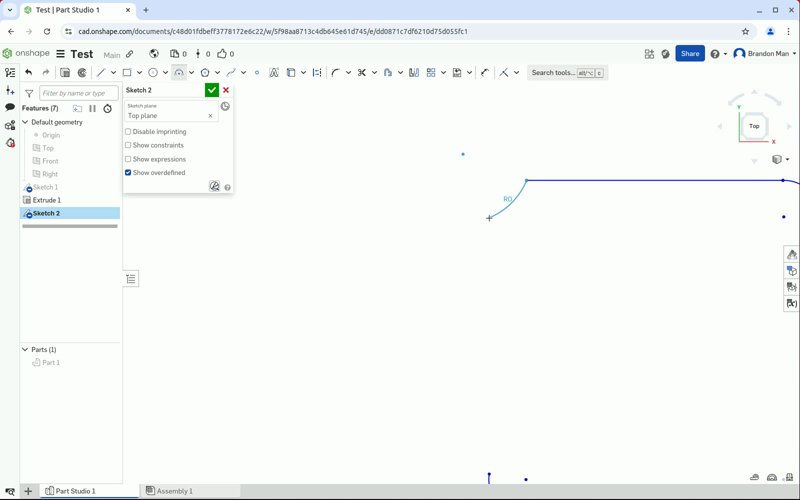
scroll(-6)
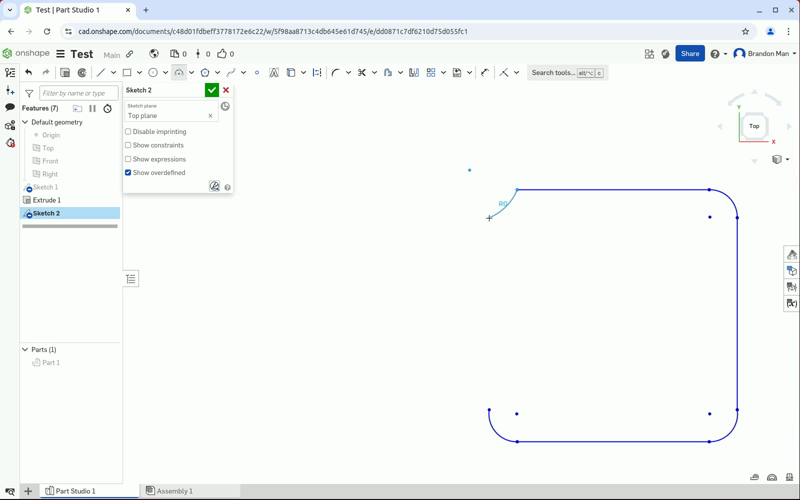
scroll(-6)
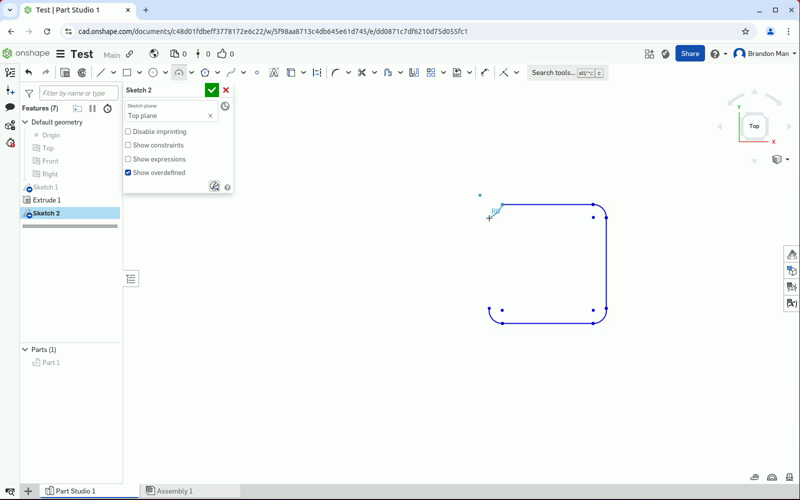
scroll(-6)
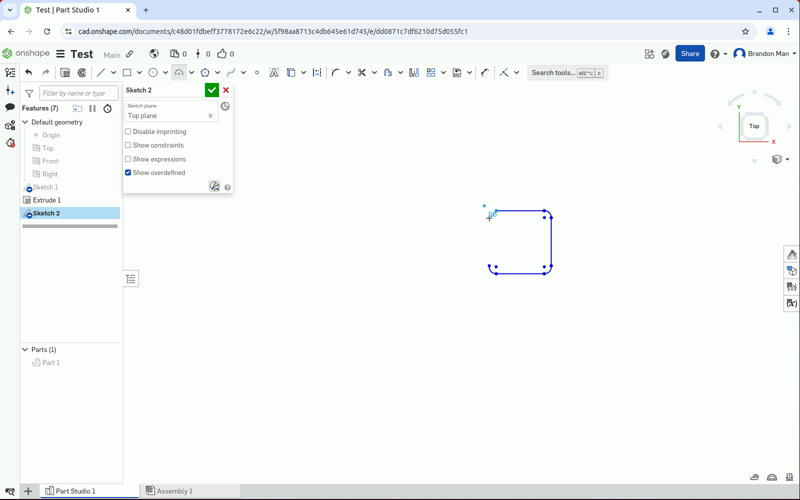
scroll(-6)
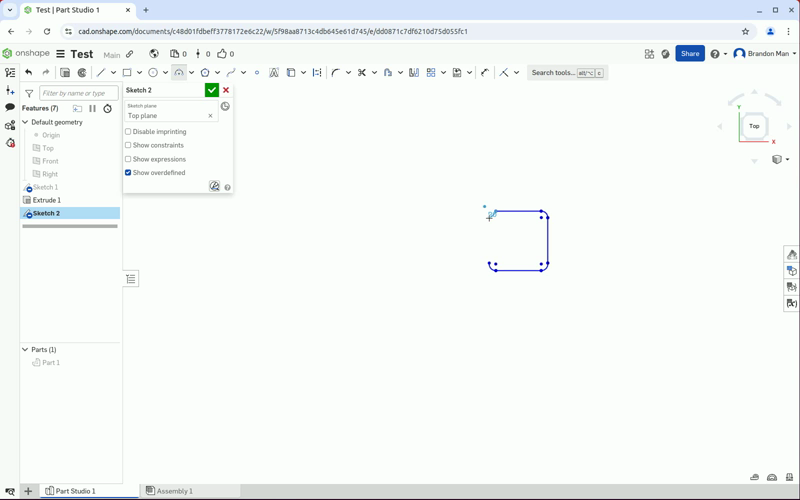
scroll(-6)
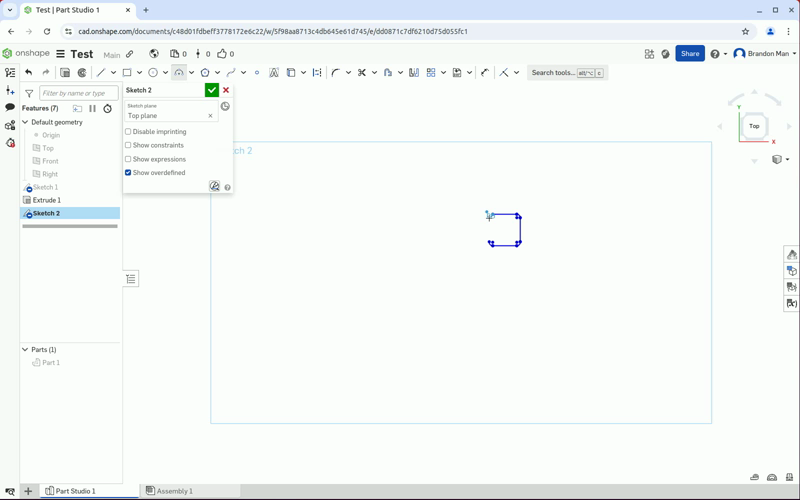
mouse_move(490, 215)
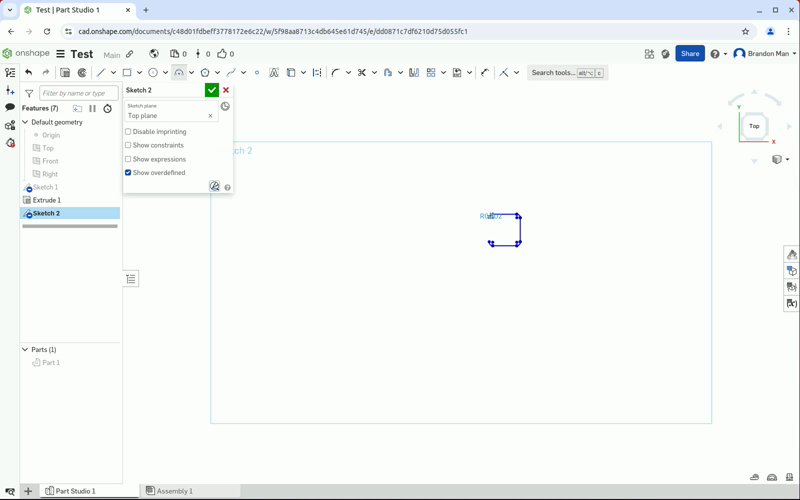
scroll(6)
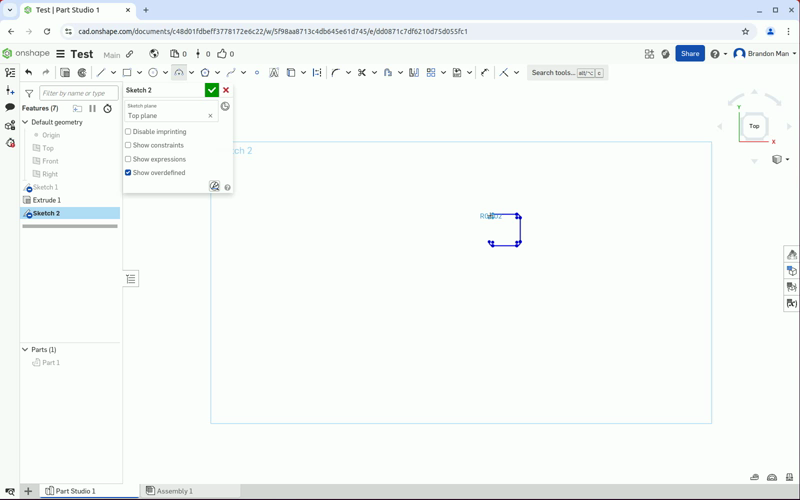
scroll(6)
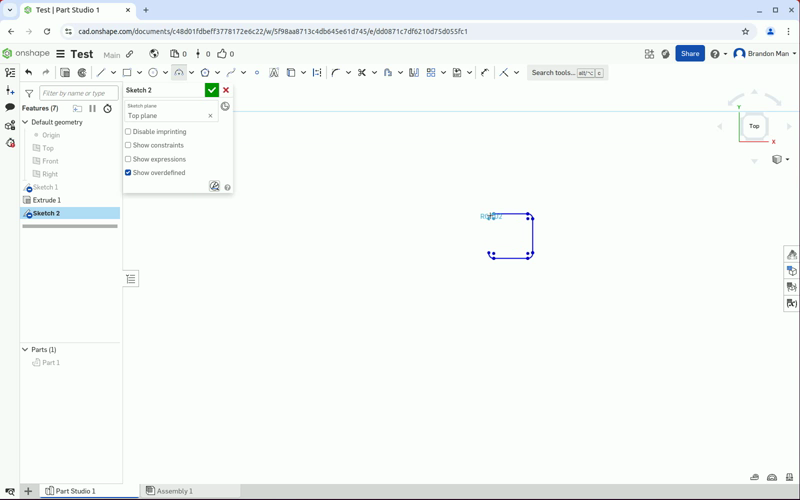
scroll(6)
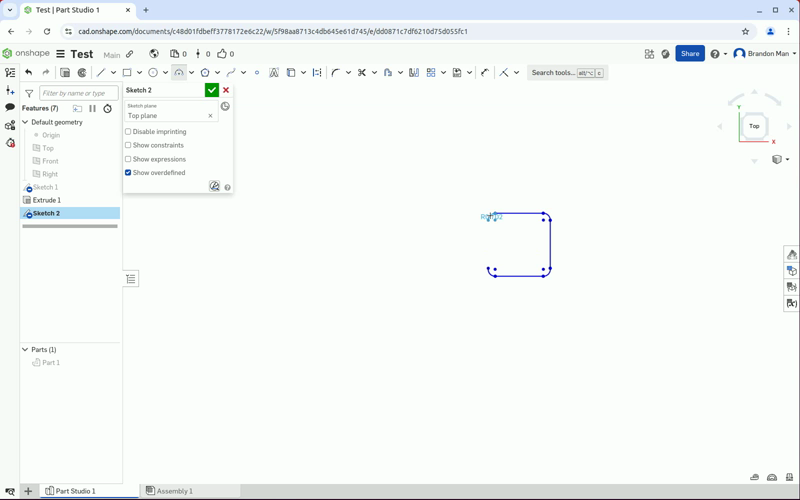
scroll(6)
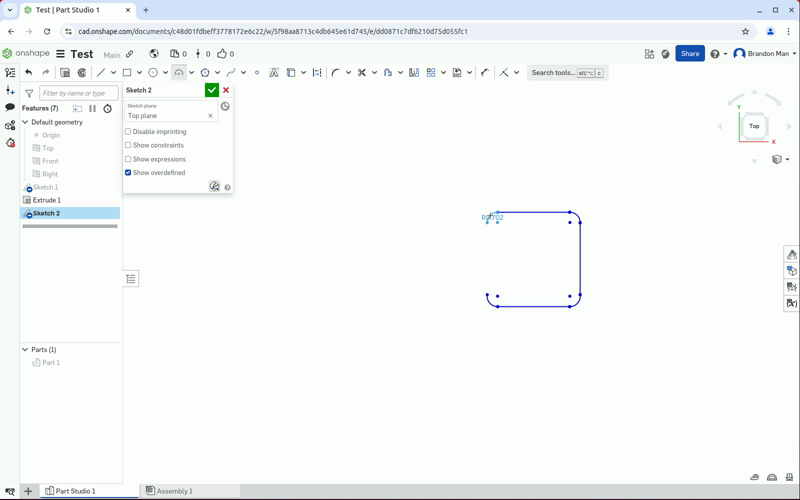
scroll(6)
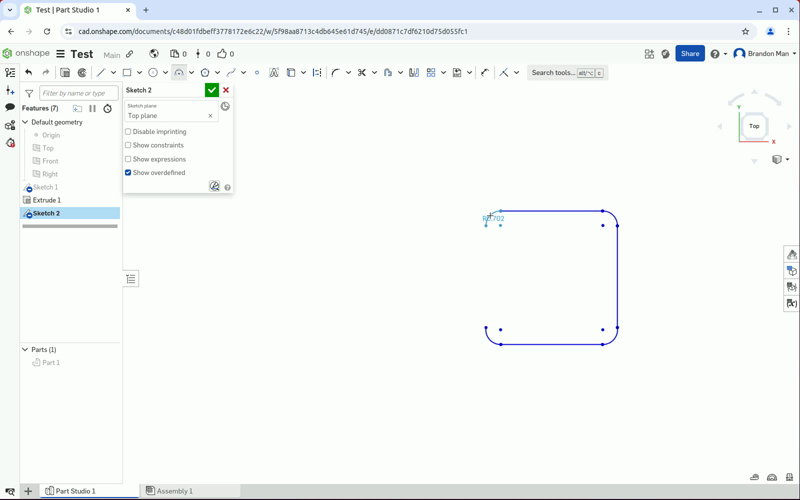
scroll(6)
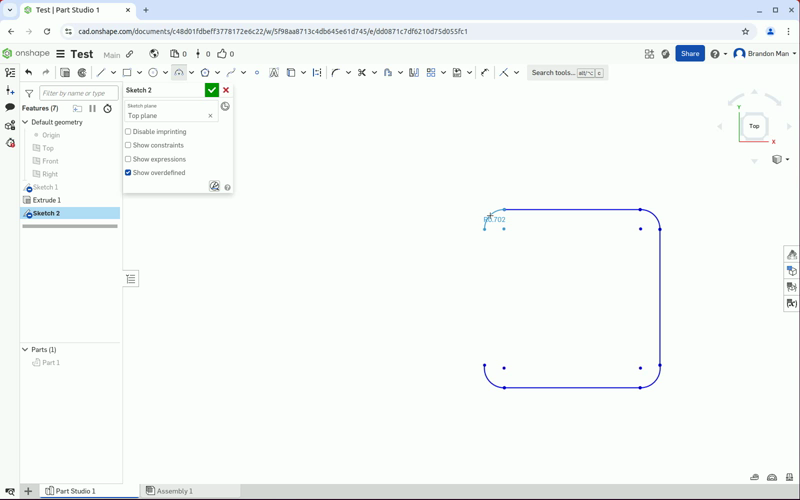
scroll(6)
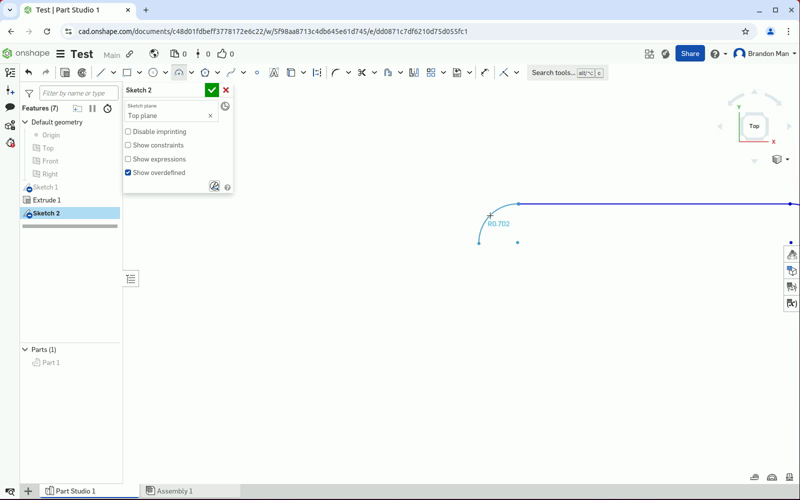
click(490, 215)
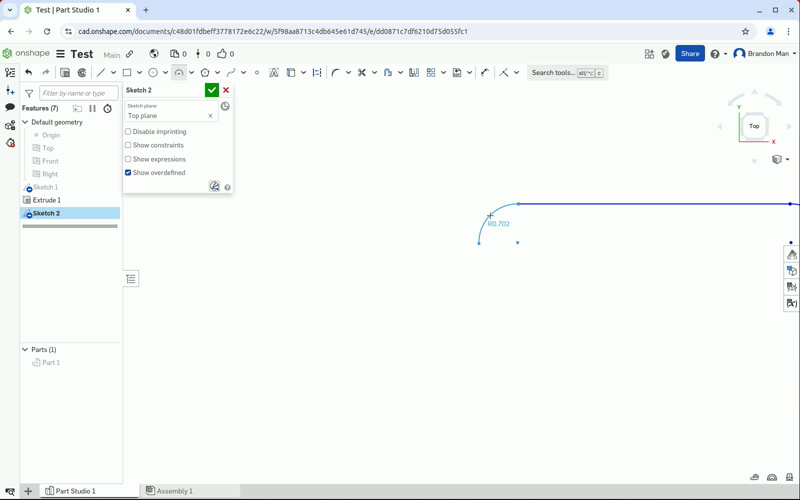
scroll(-6)
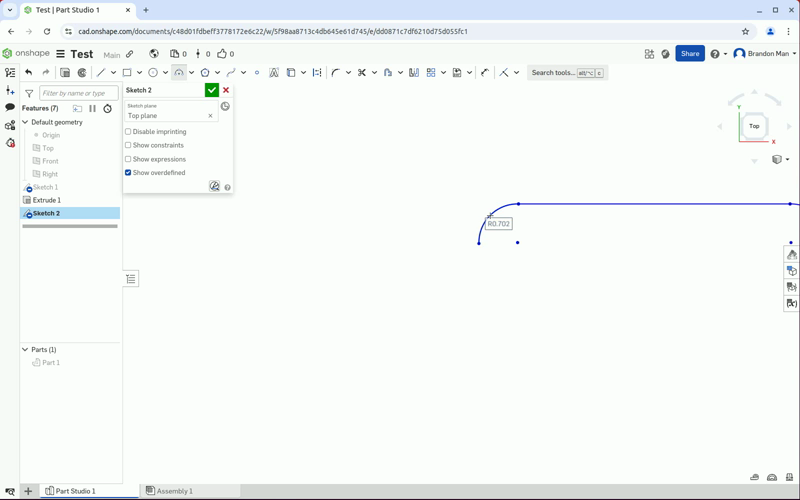
scroll(-6)
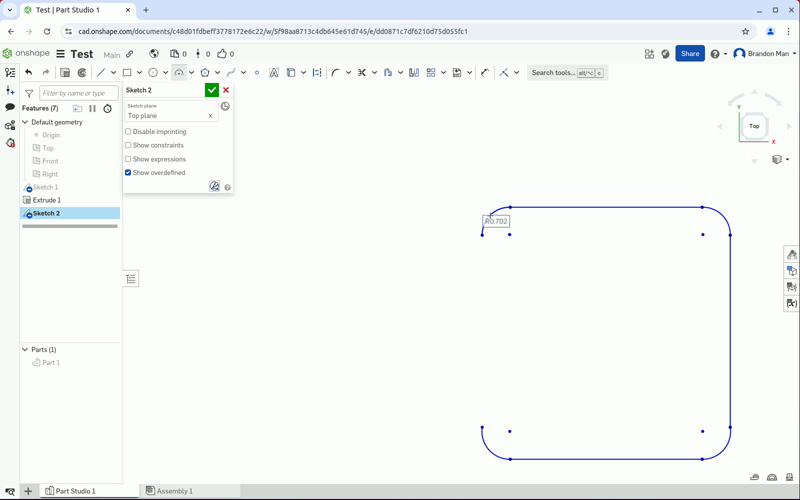
scroll(-6)
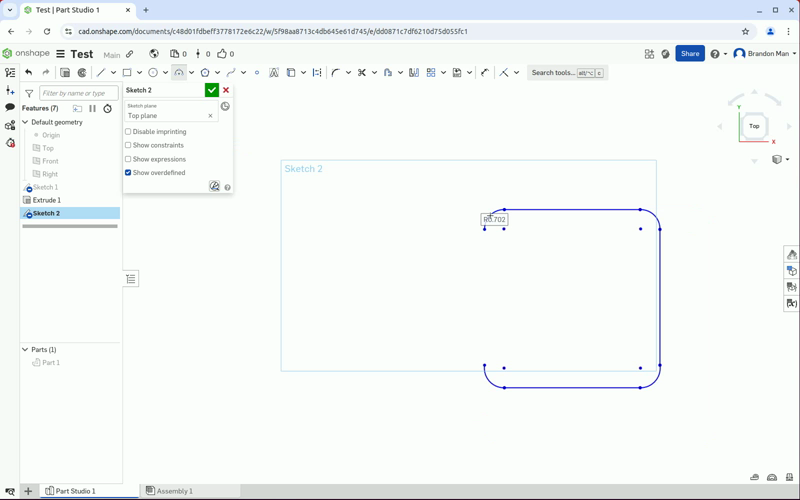
scroll(-6)
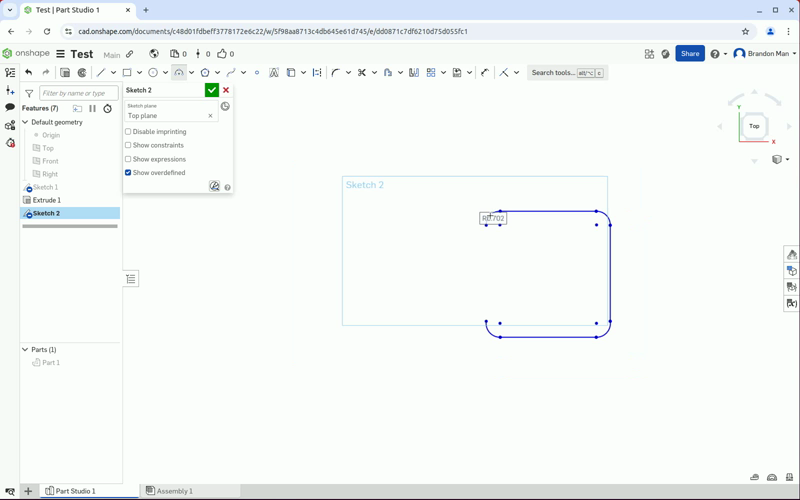
scroll(-6)
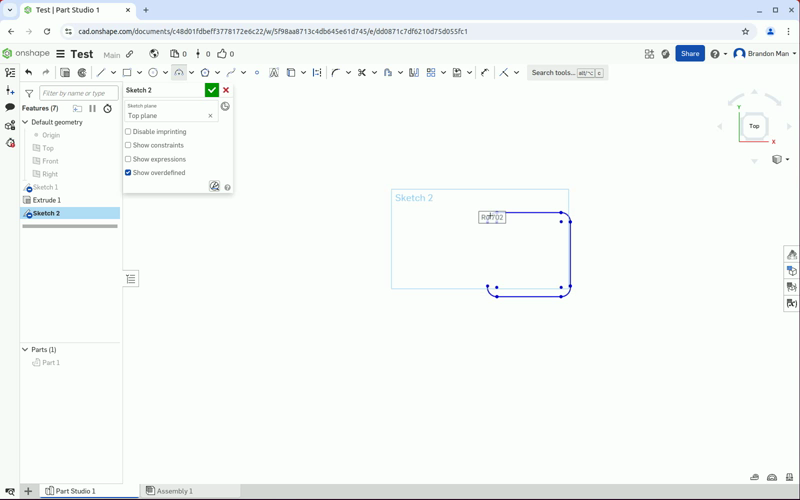
scroll(-6)
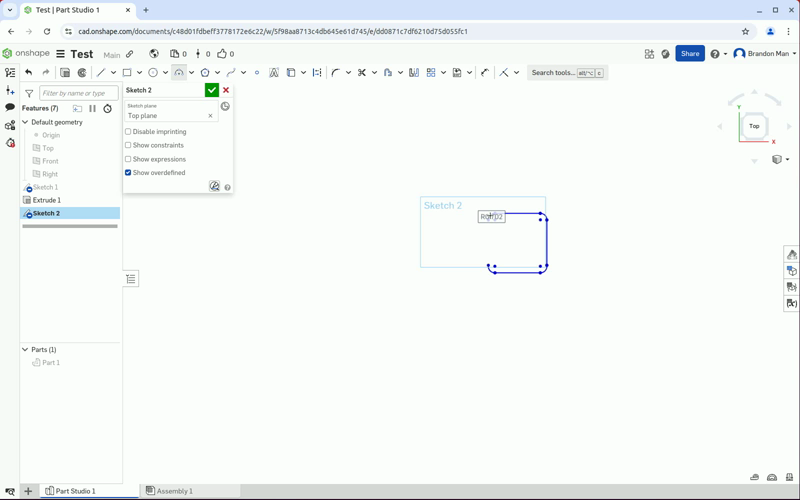
scroll(-6)
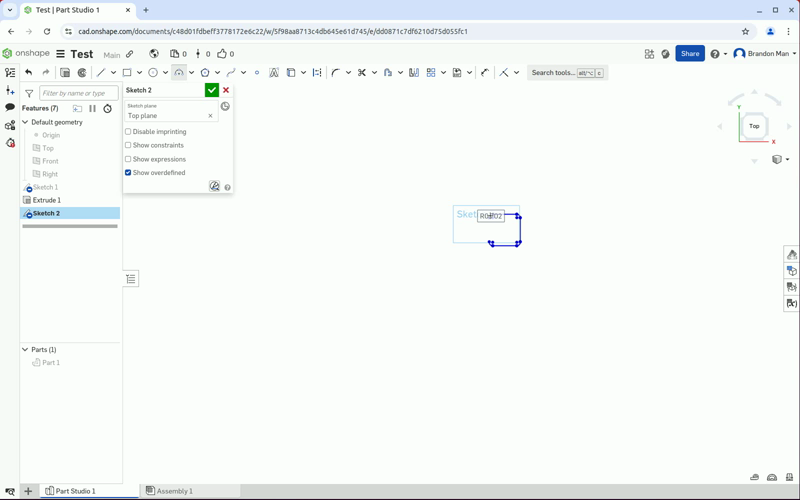
key_up(shift)
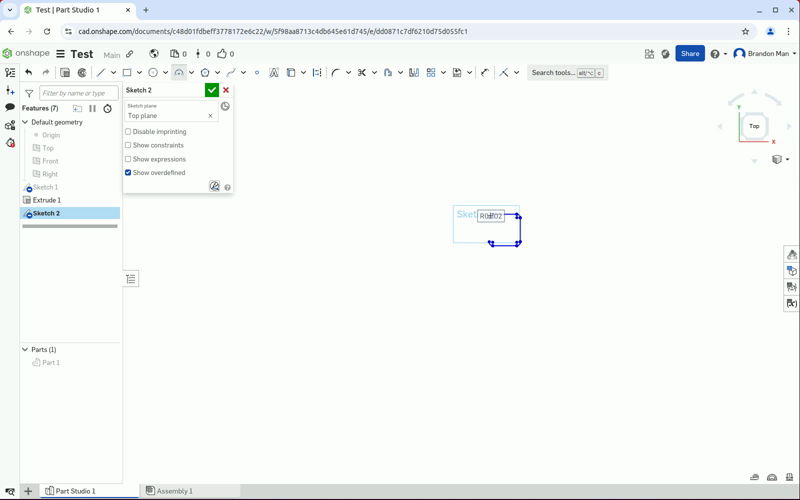
key(esc)
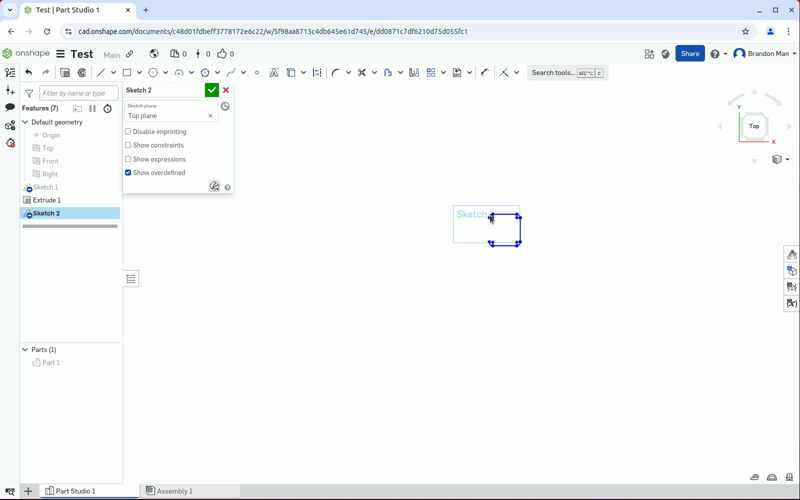
key(l)
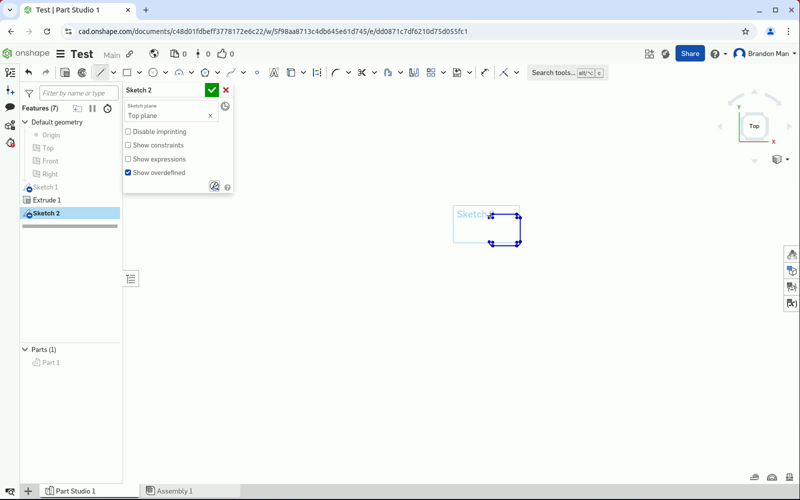
mouse_move(489, 217)
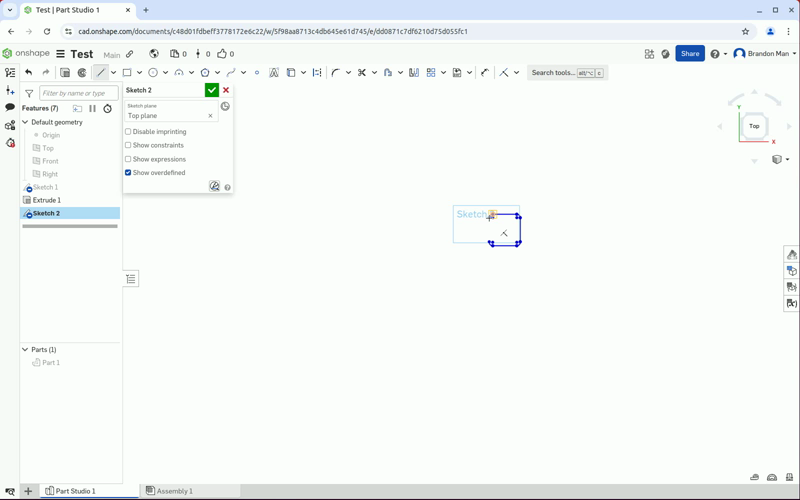
scroll(6)
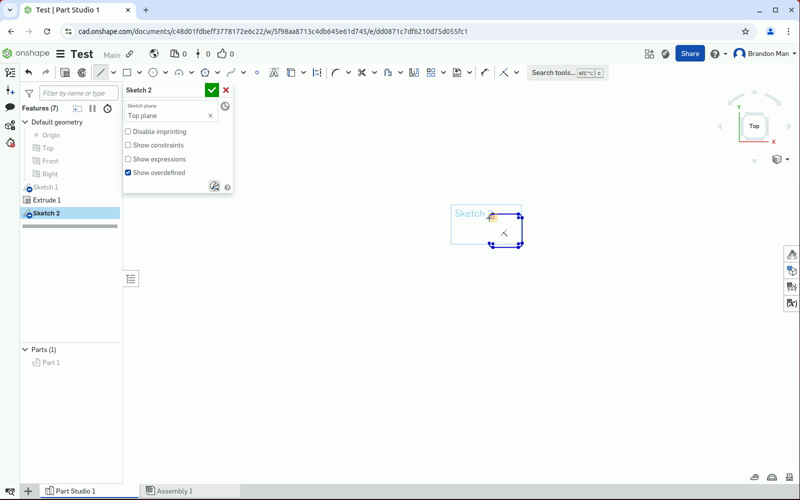
scroll(6)
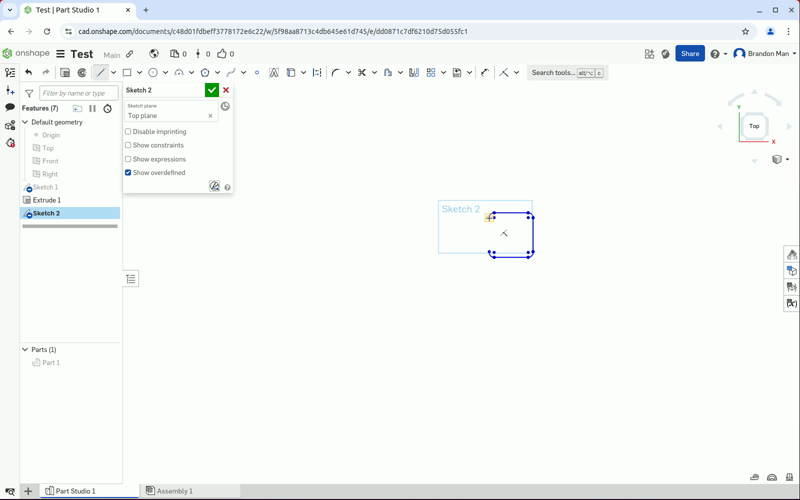
scroll(6)
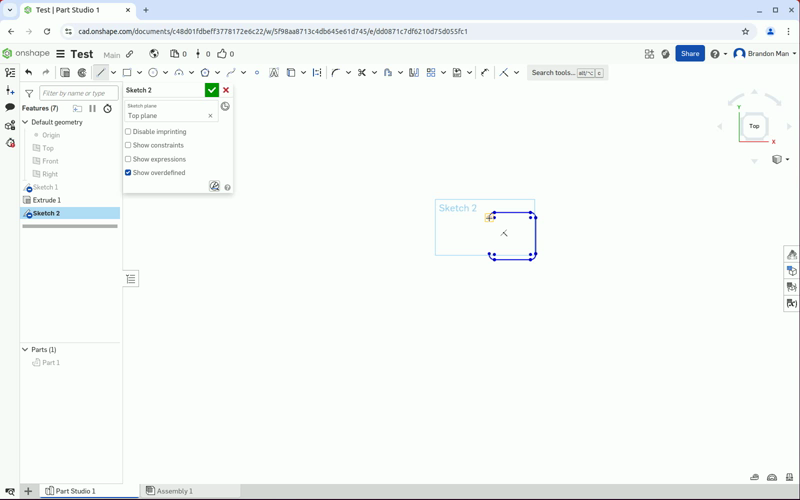
scroll(6)
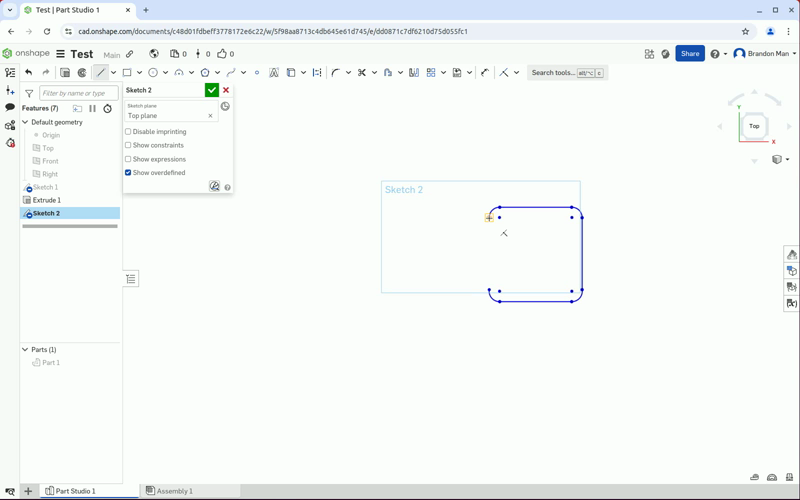
scroll(6)
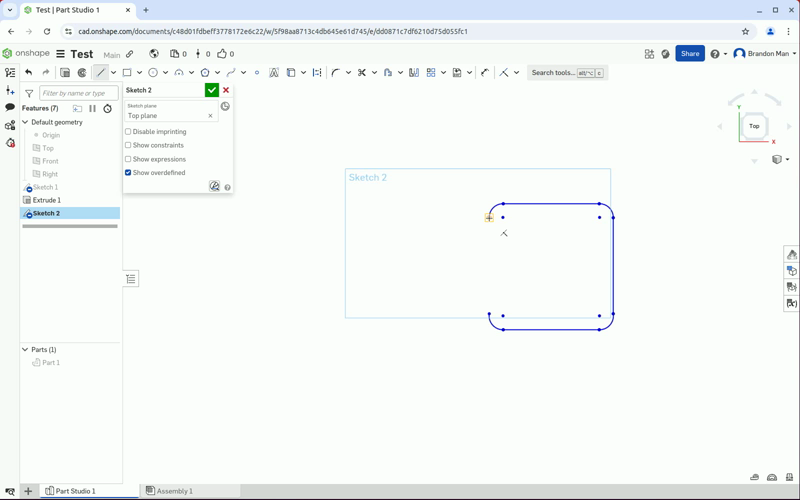
scroll(6)
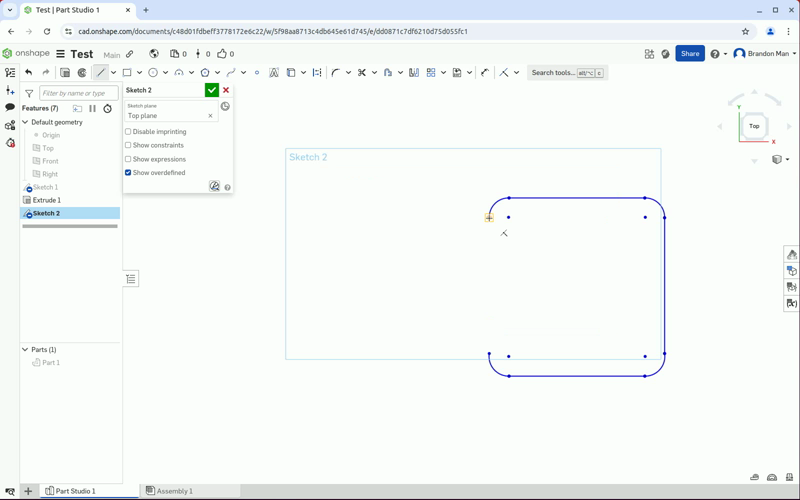
scroll(6)
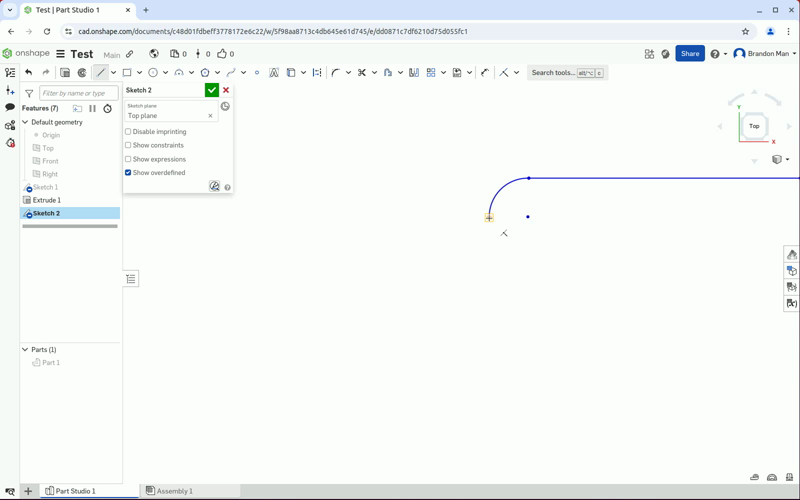
click(489, 217)
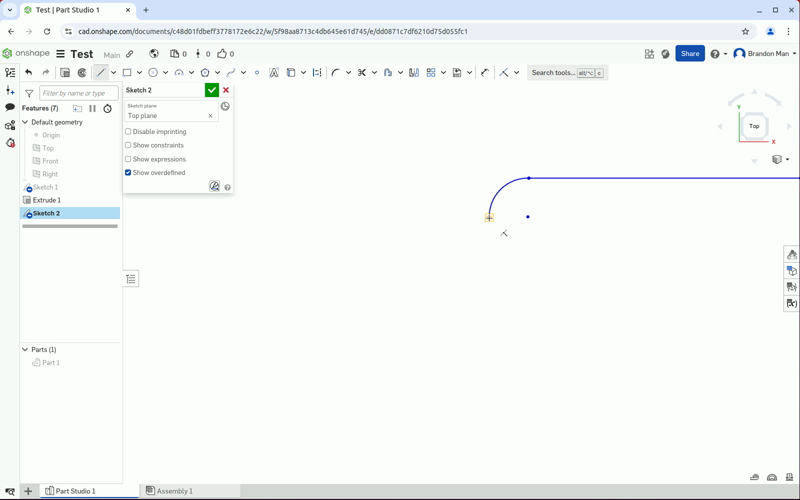
scroll(-6)
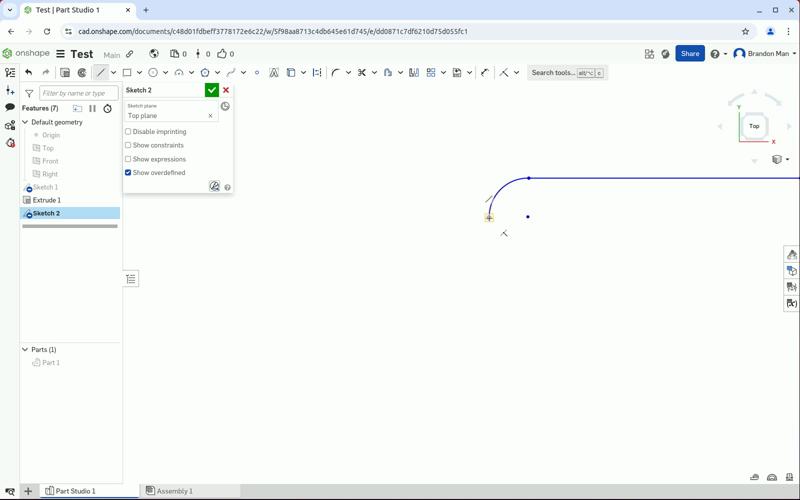
scroll(-6)
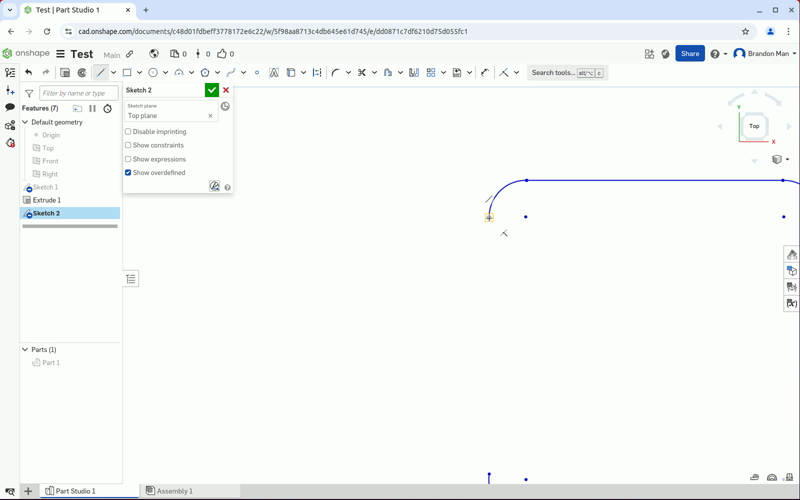
scroll(-6)
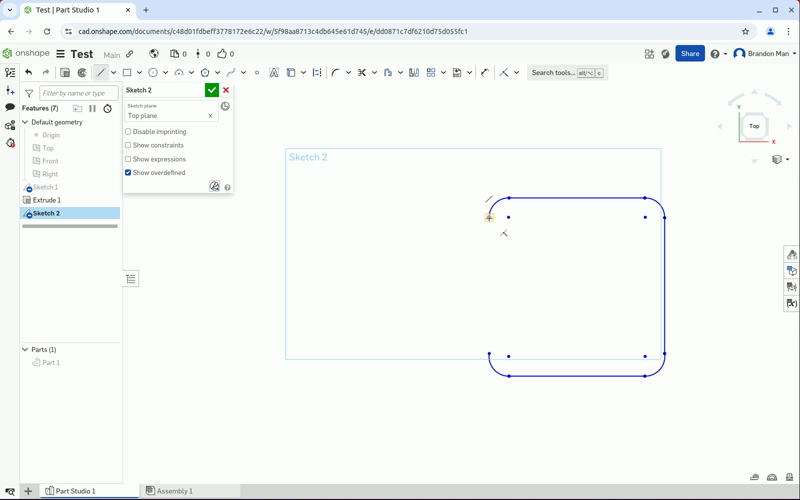
scroll(-6)
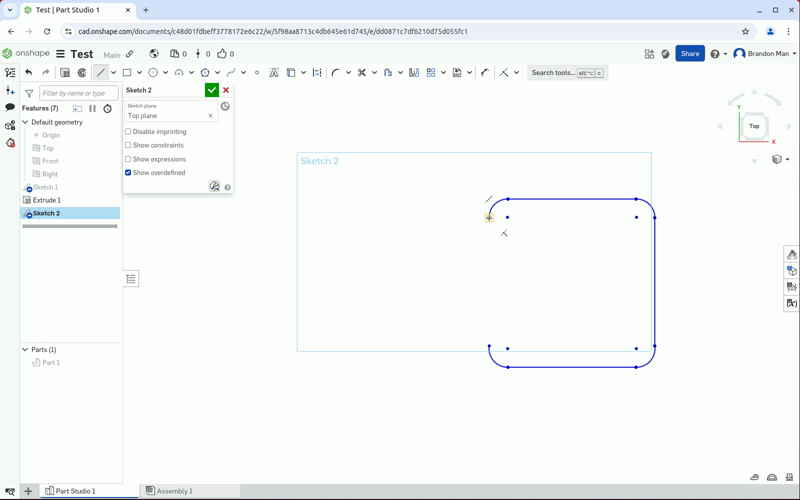
scroll(-6)
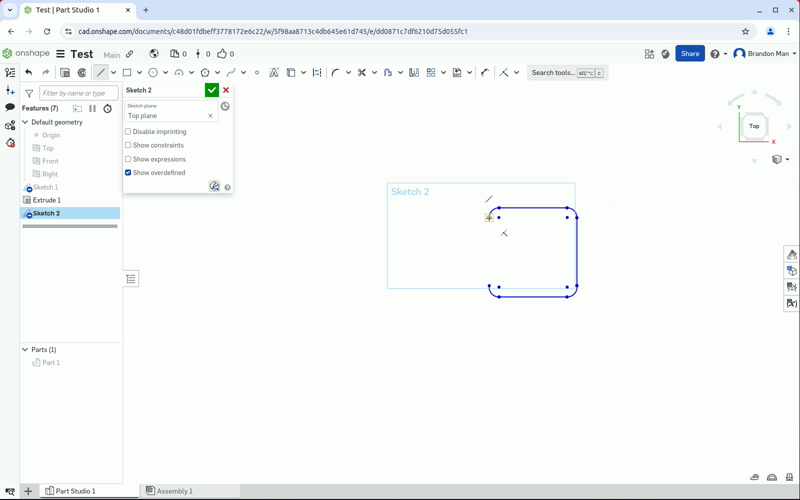
scroll(-6)
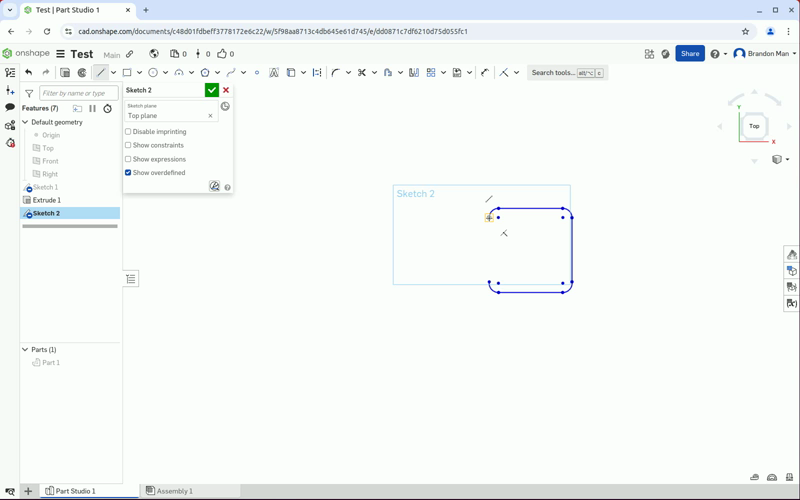
scroll(-6)
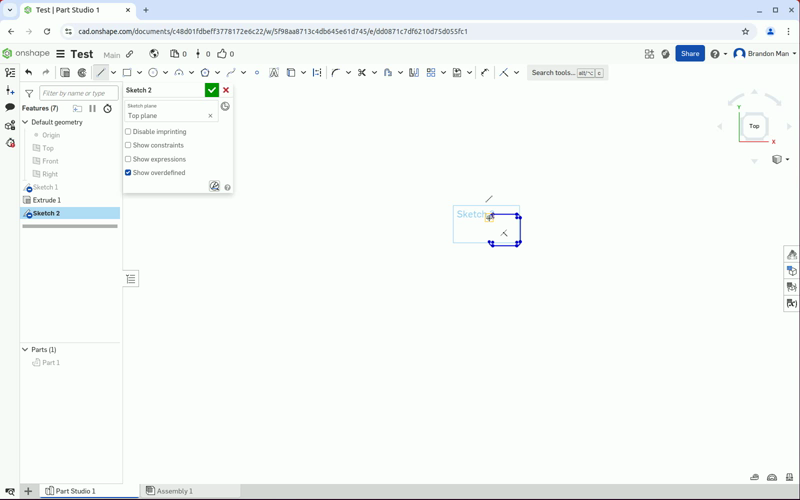
mouse_move(519, 217)
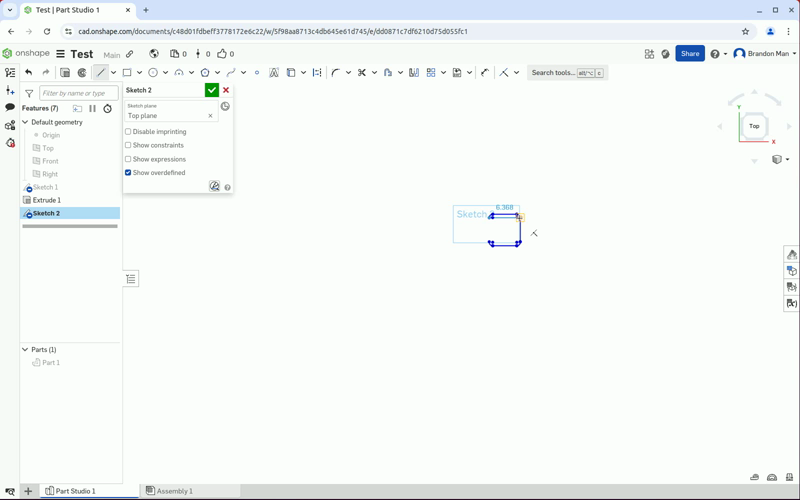
key_down(shift)
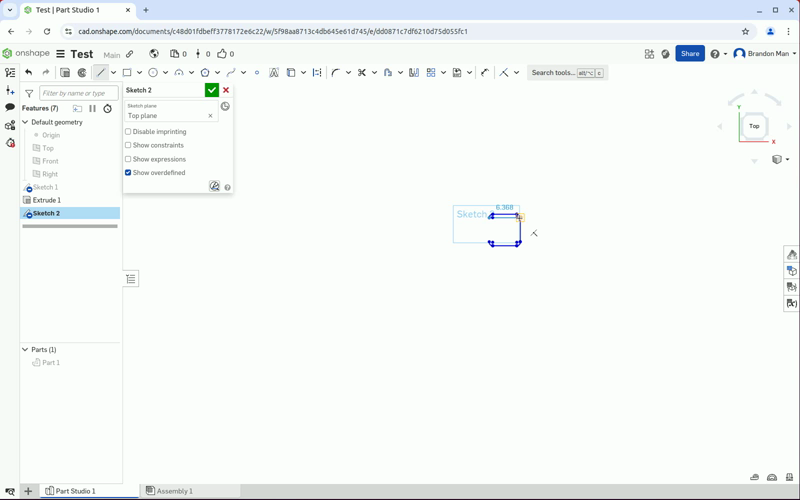
mouse_move(489, 241)
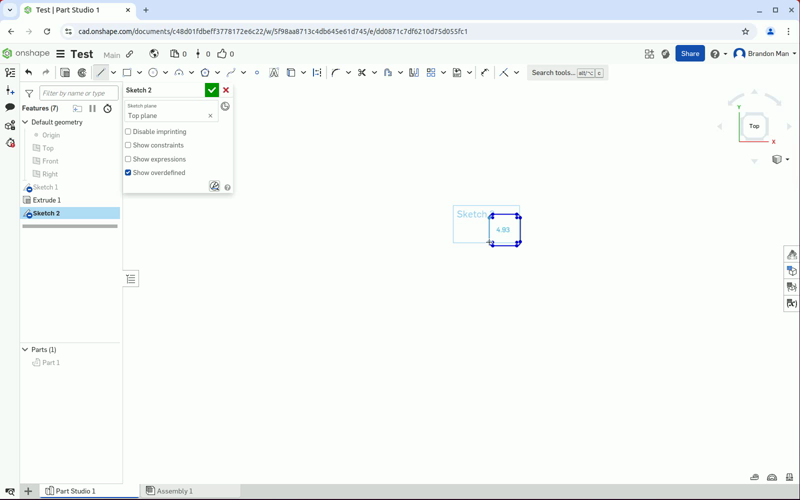
scroll(6)
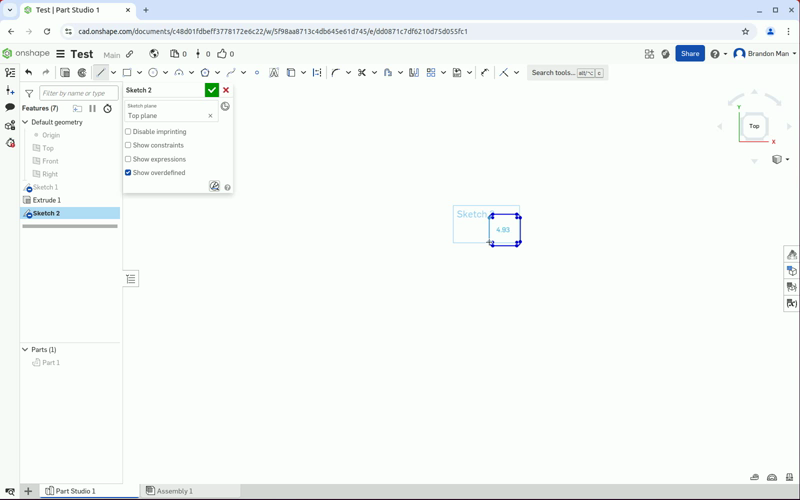
scroll(6)
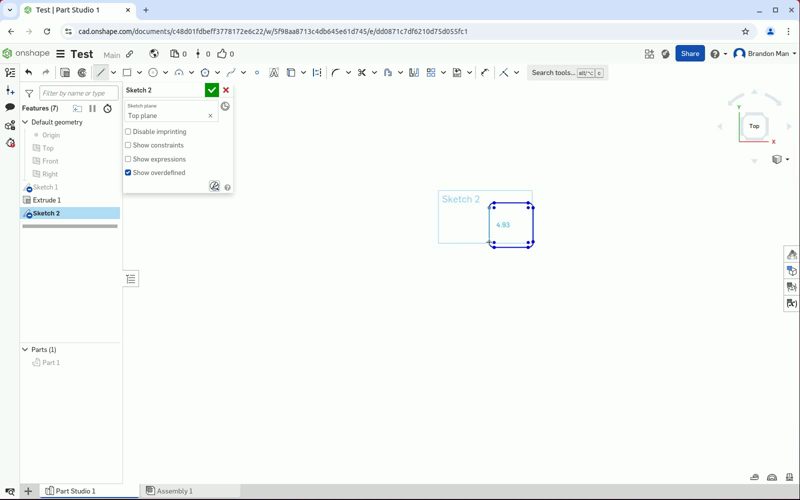
scroll(6)
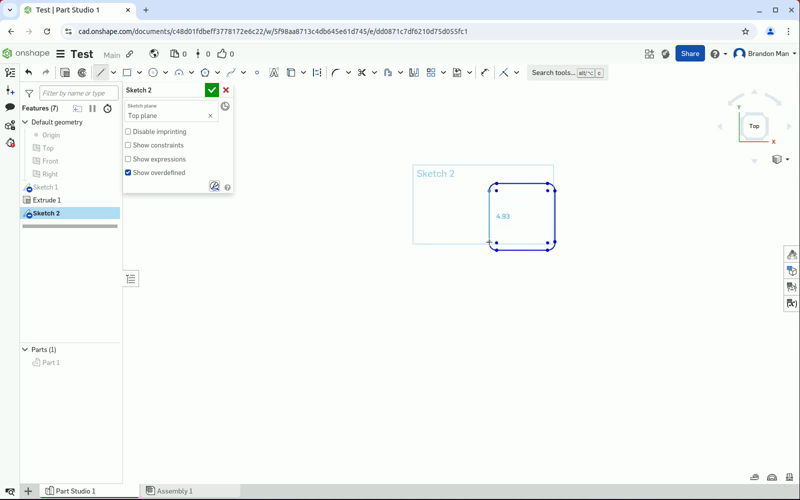
scroll(6)
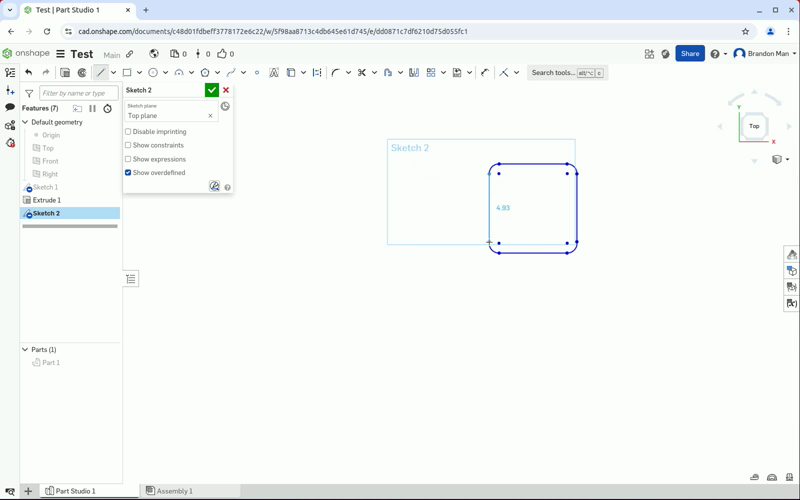
scroll(6)
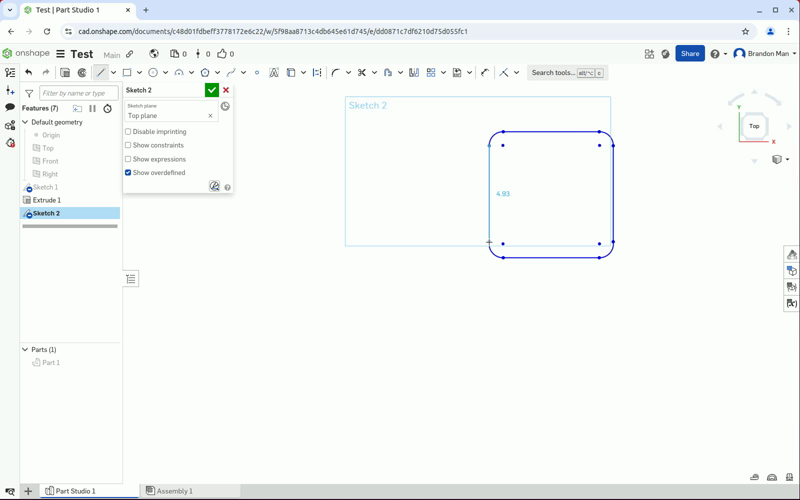
scroll(6)
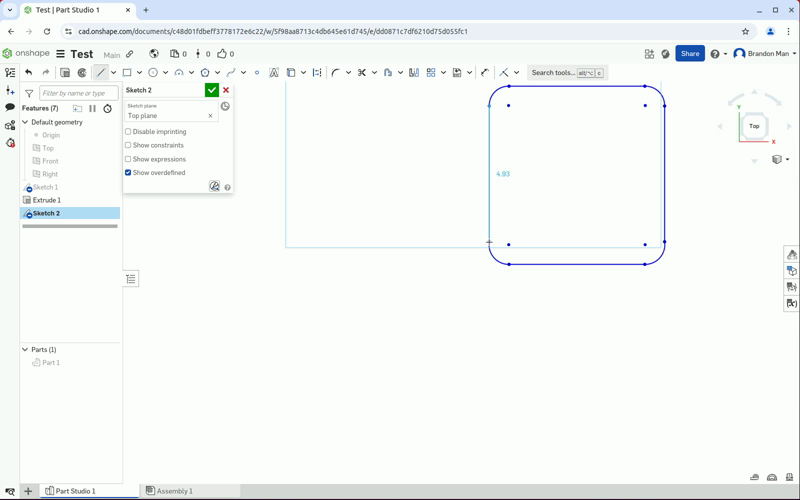
scroll(6)
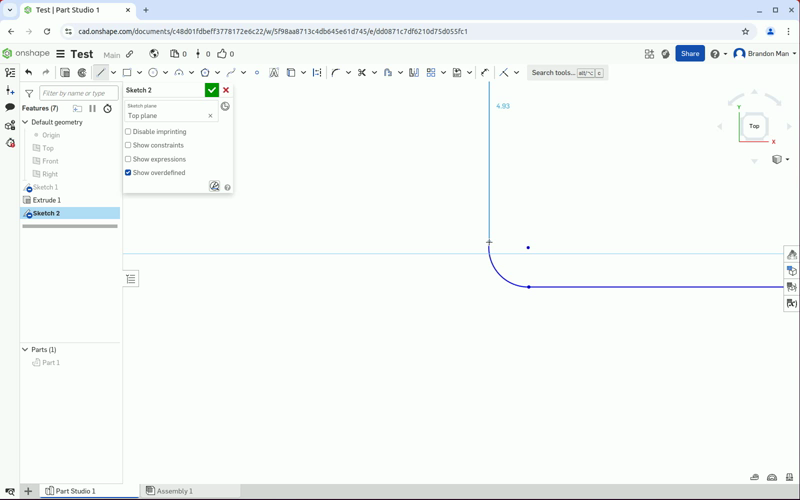
key_up(shift)
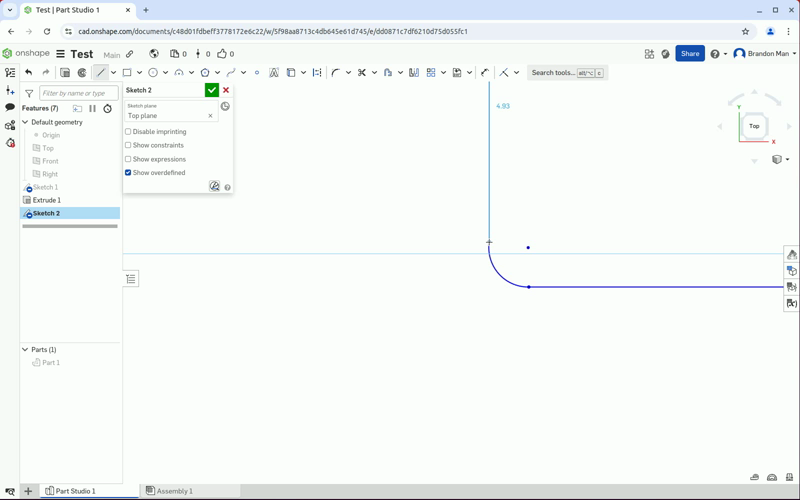
click(489, 241)
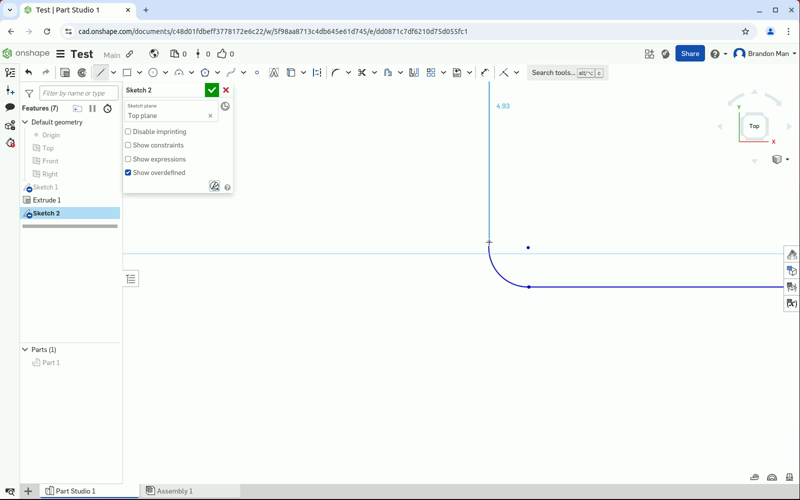
scroll(-6)
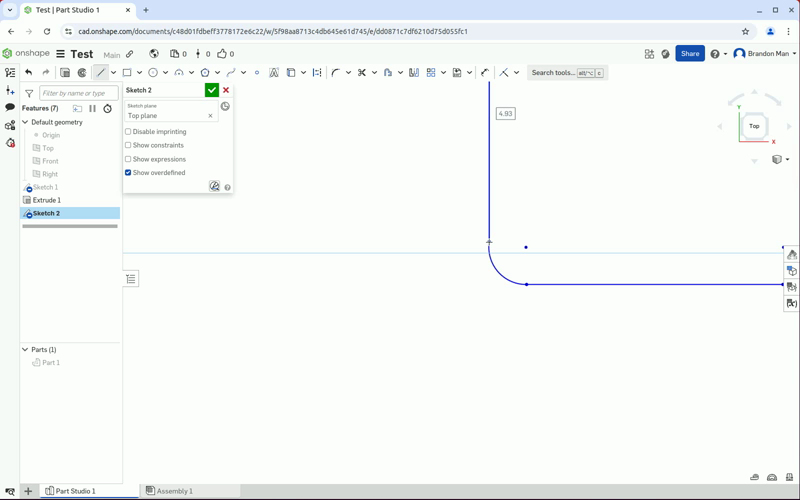
scroll(-6)
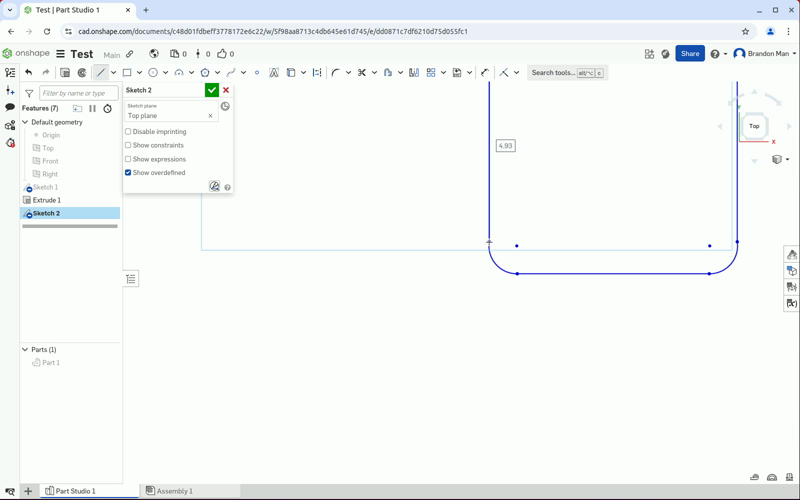
scroll(-6)
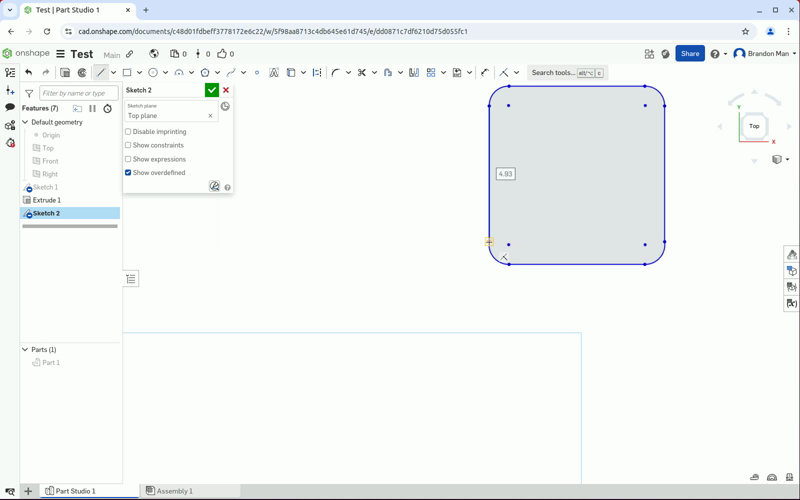
scroll(-6)
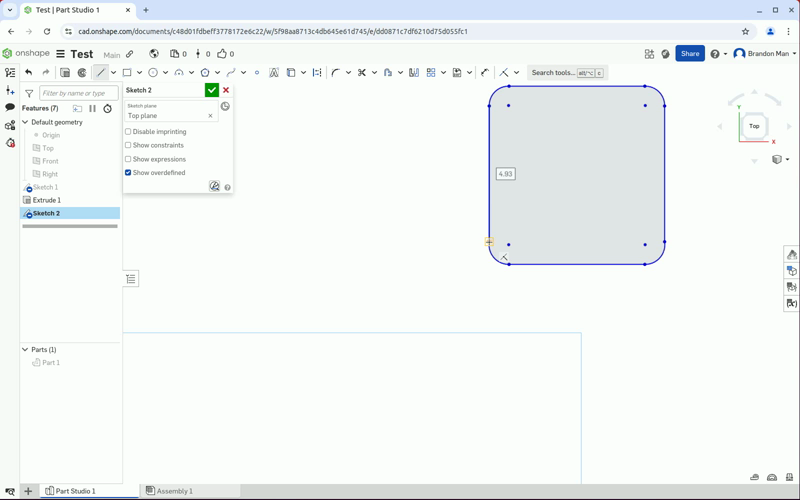
scroll(-6)
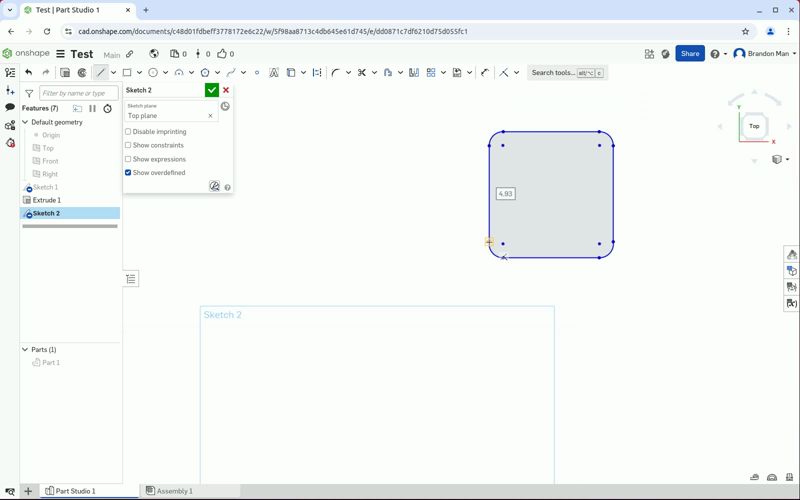
scroll(-6)
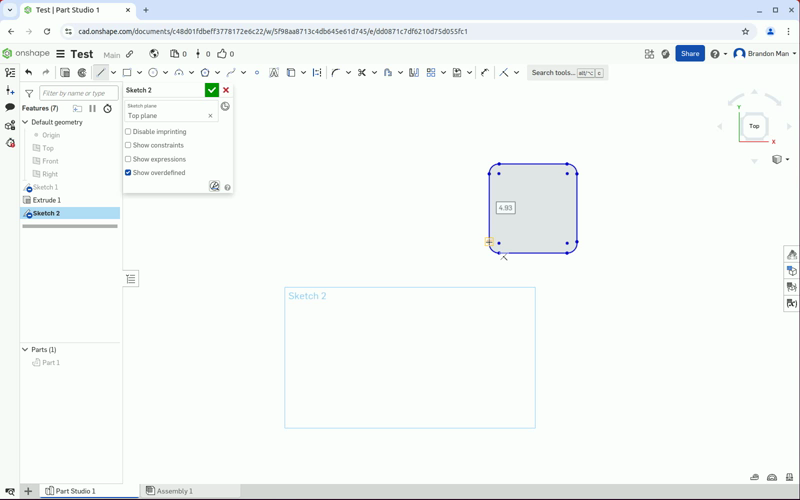
scroll(-6)
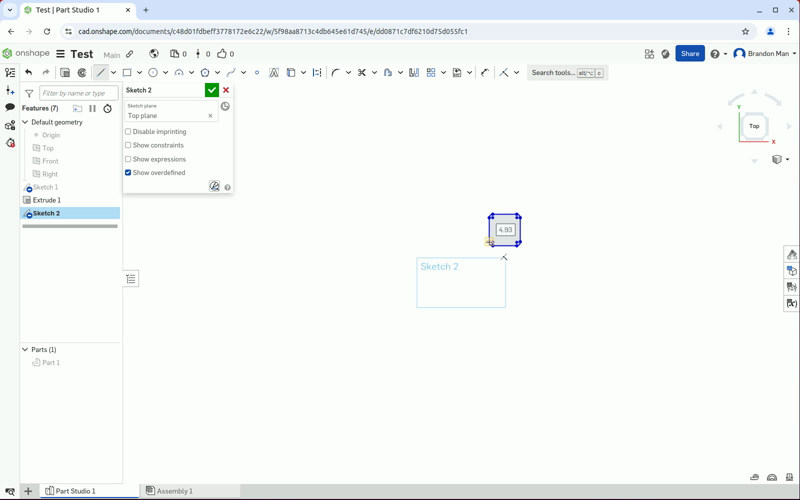
key(esc)
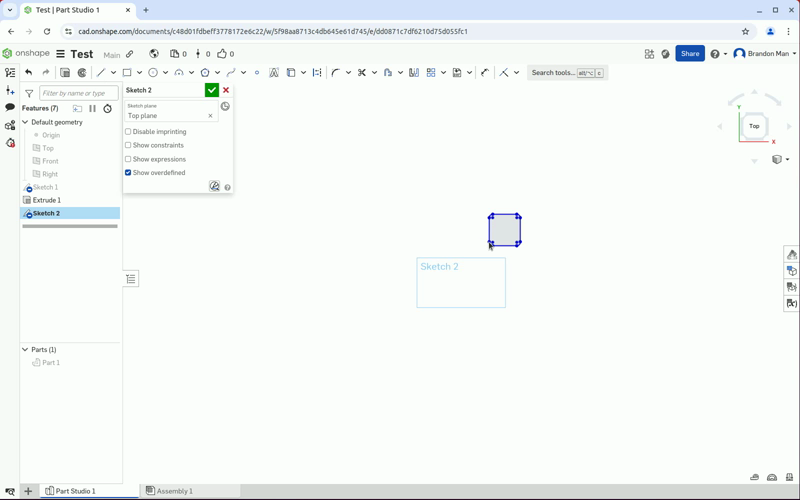
key(c)
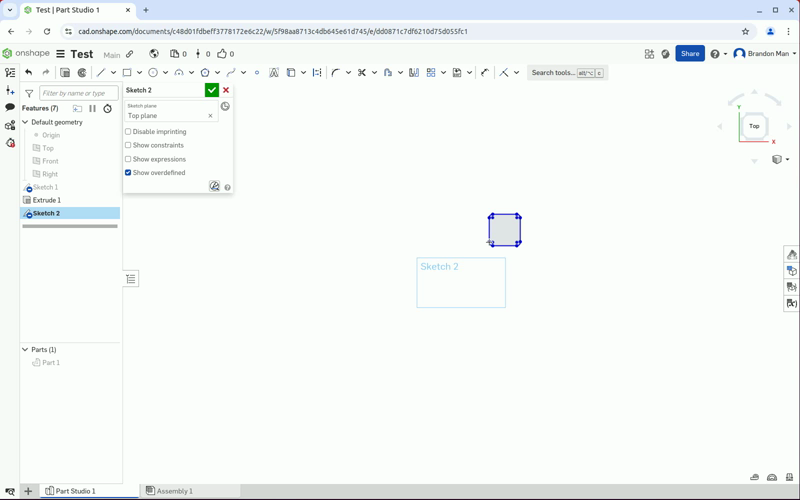
key_down(shift)
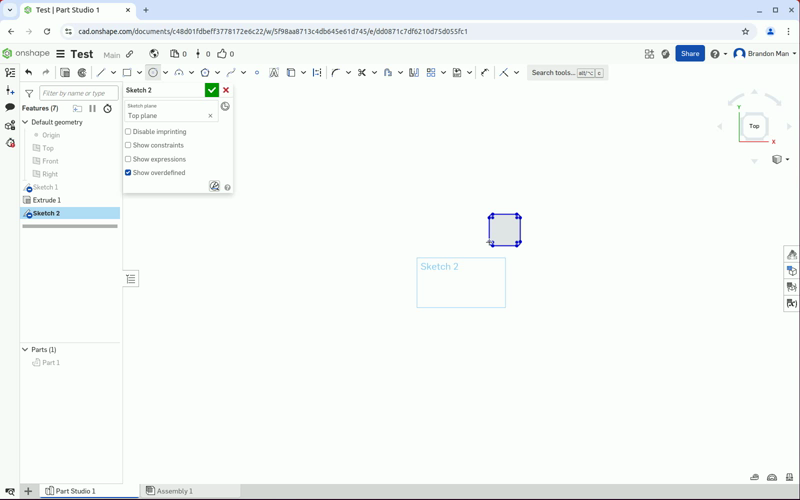
mouse_move(492, 241)
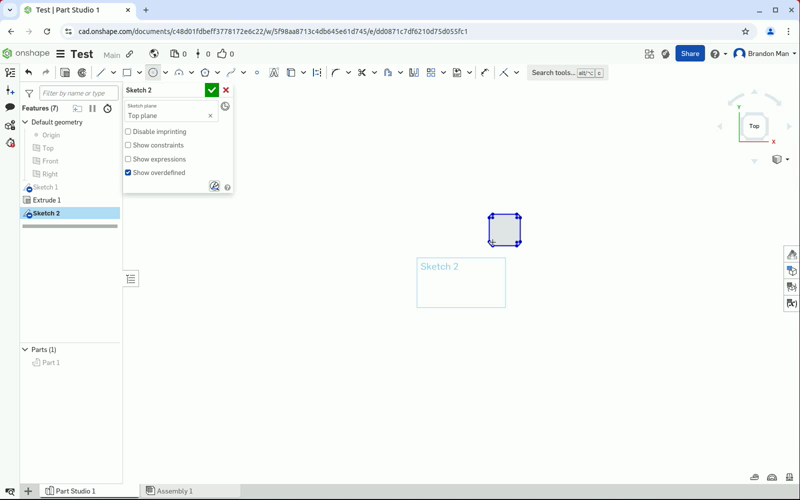
scroll(6)
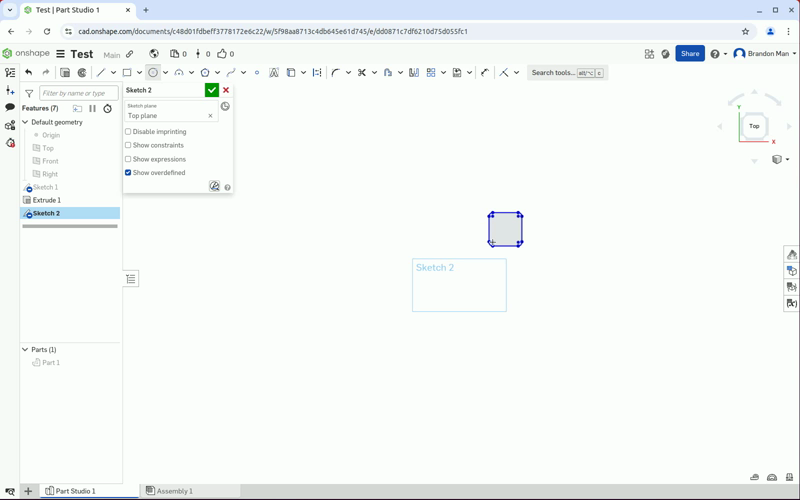
scroll(6)
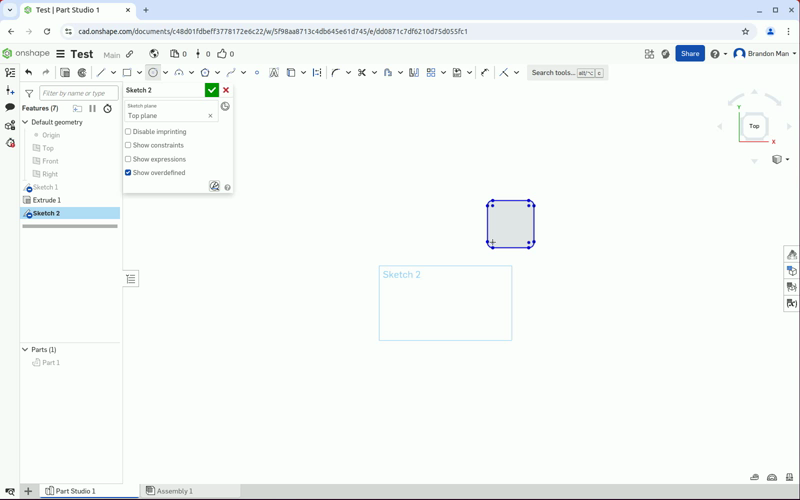
scroll(6)
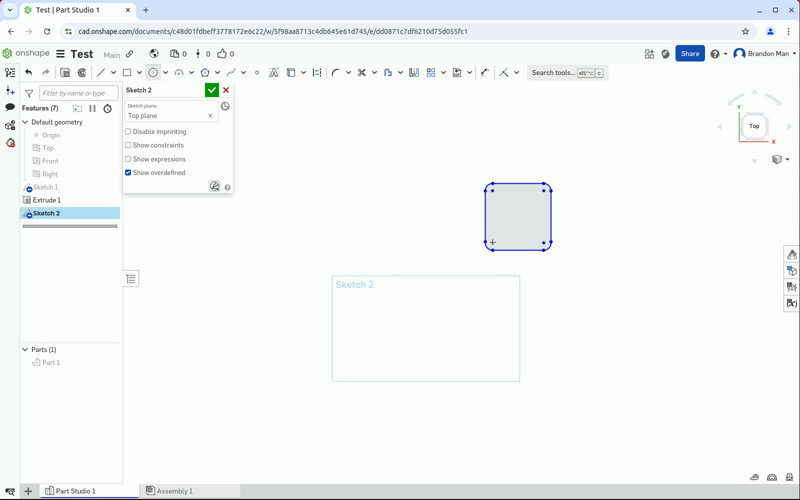
scroll(6)
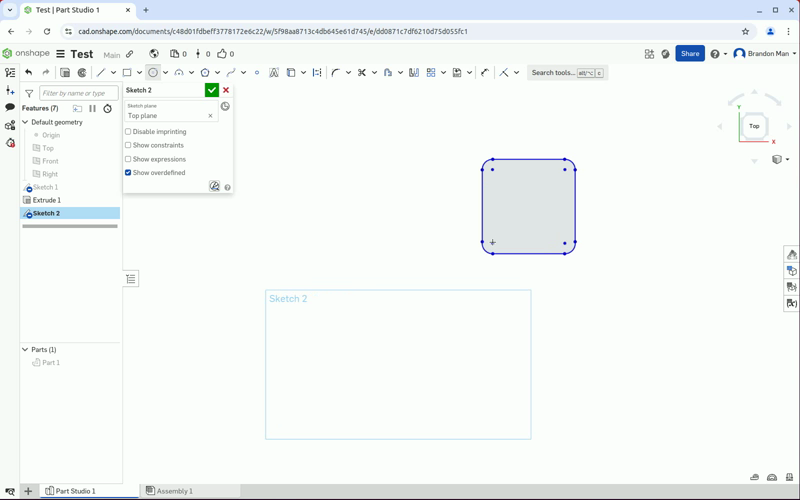
scroll(6)
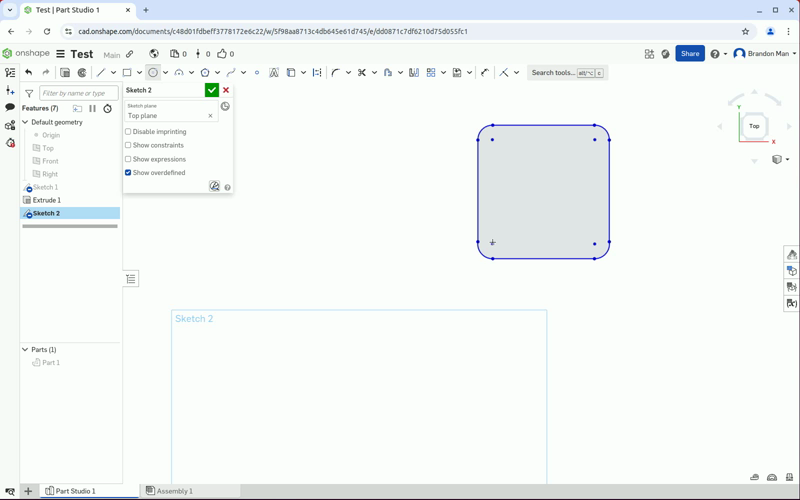
scroll(6)
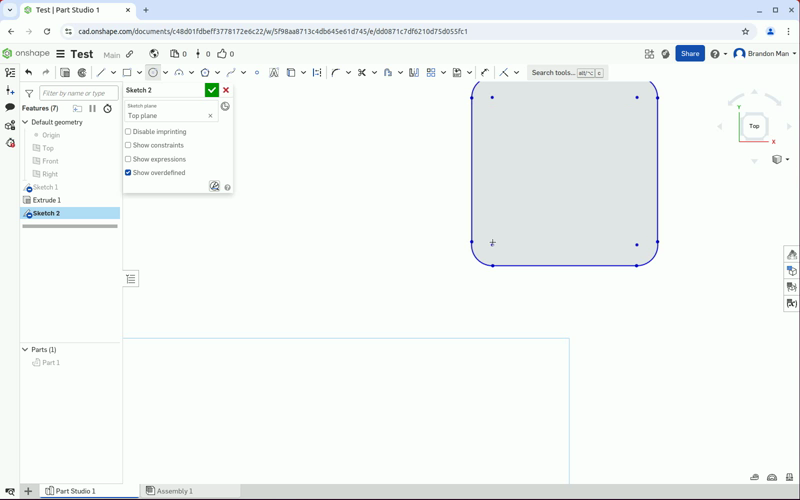
scroll(6)
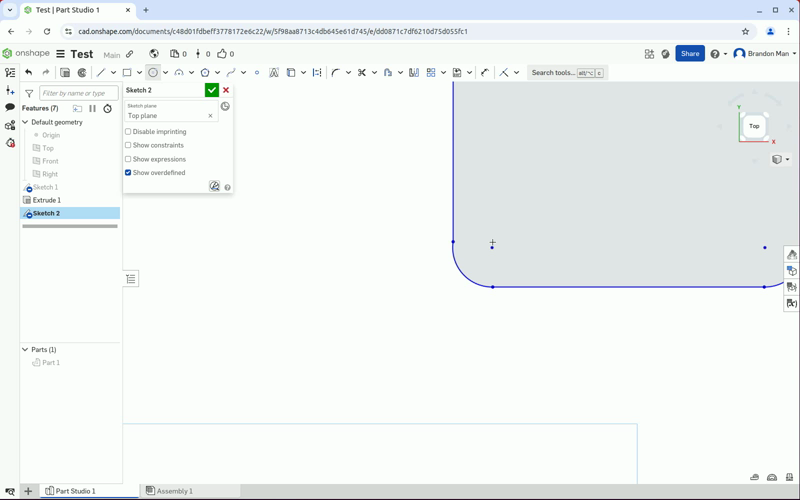
click(492, 241)
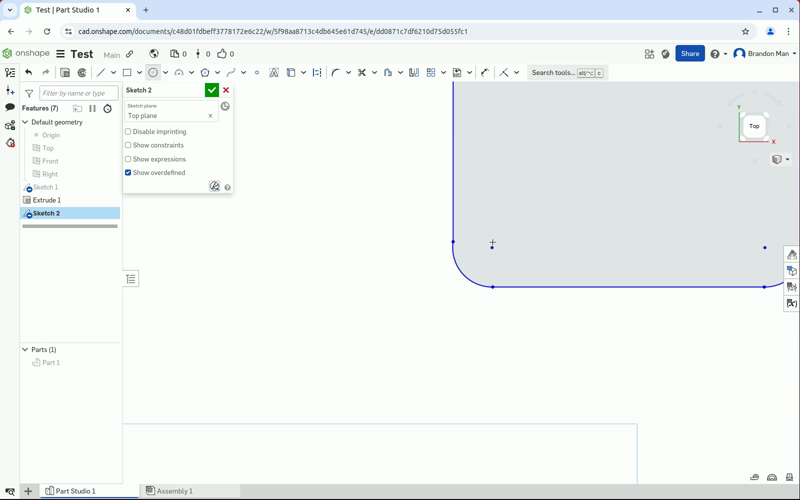
scroll(-6)
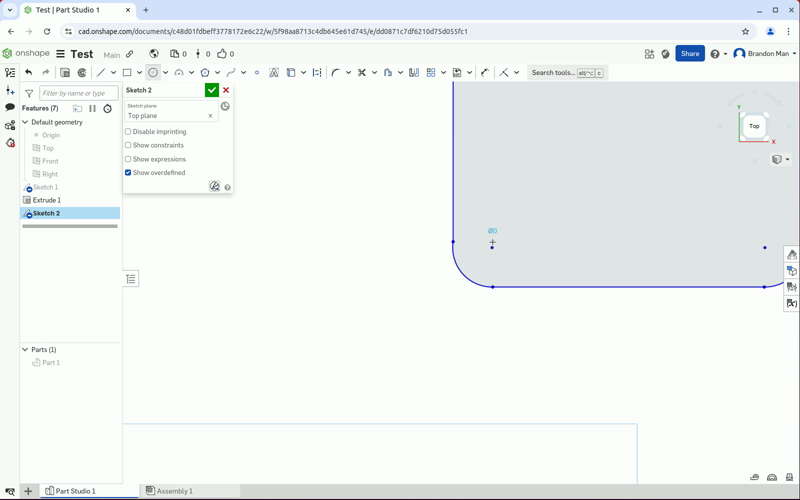
scroll(-6)
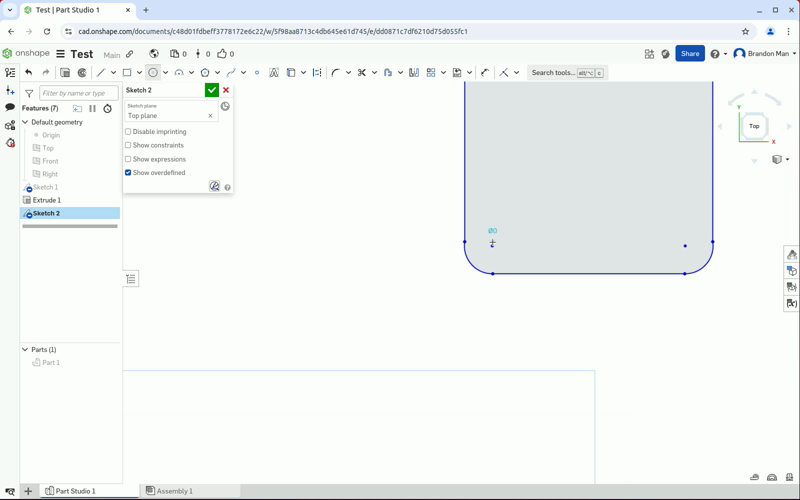
scroll(-6)
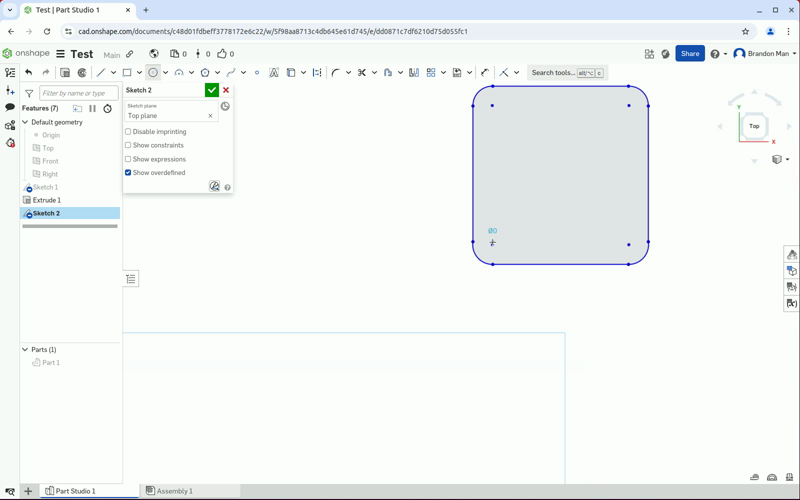
scroll(-6)
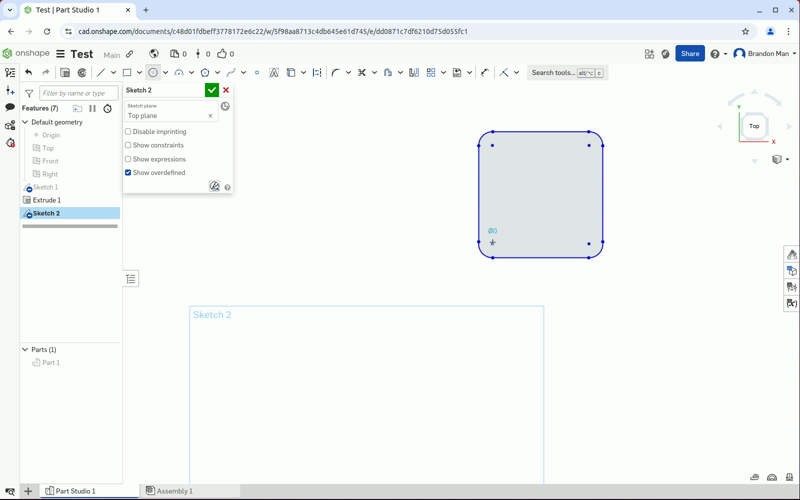
scroll(-6)
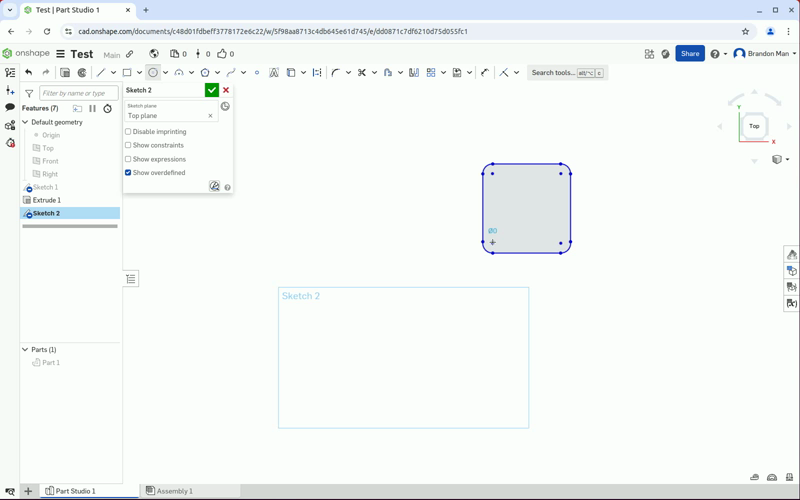
scroll(-6)
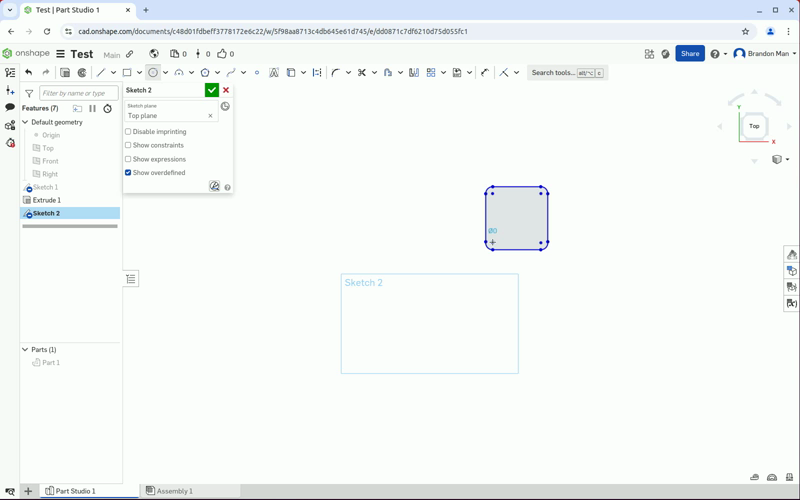
scroll(-6)
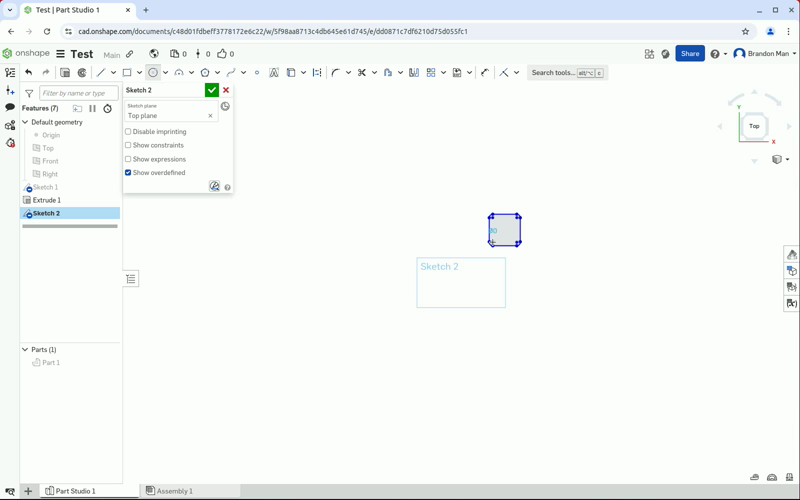
key_up(shift)
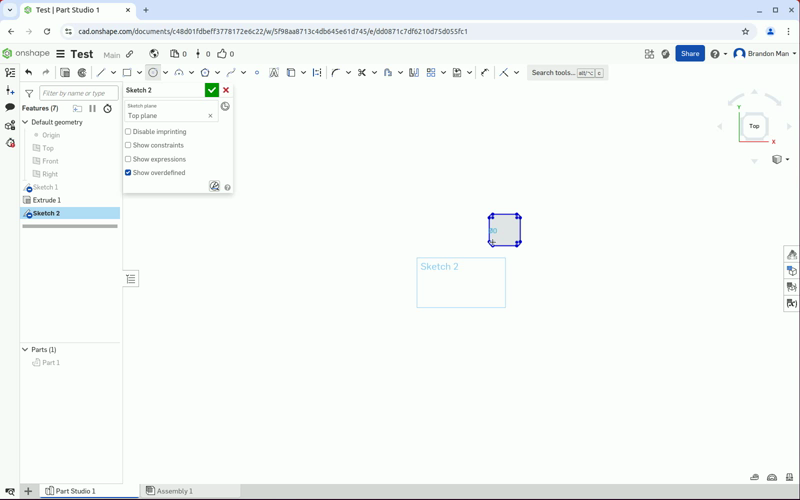
mouse_move(494, 241)
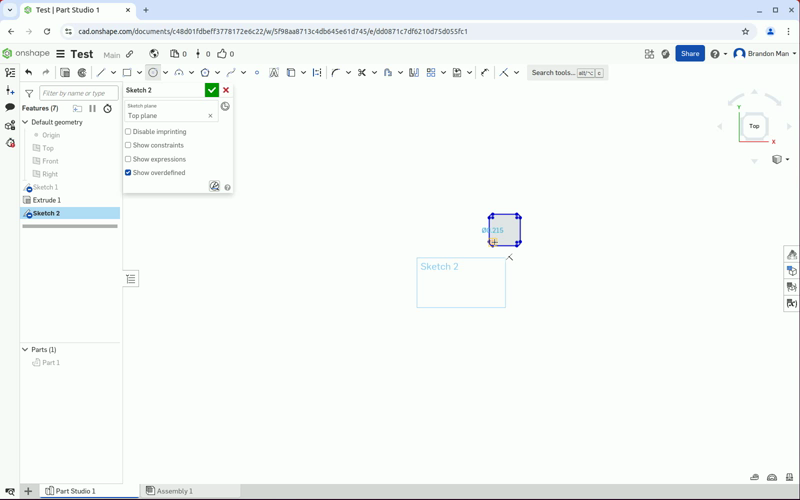
scroll(6)
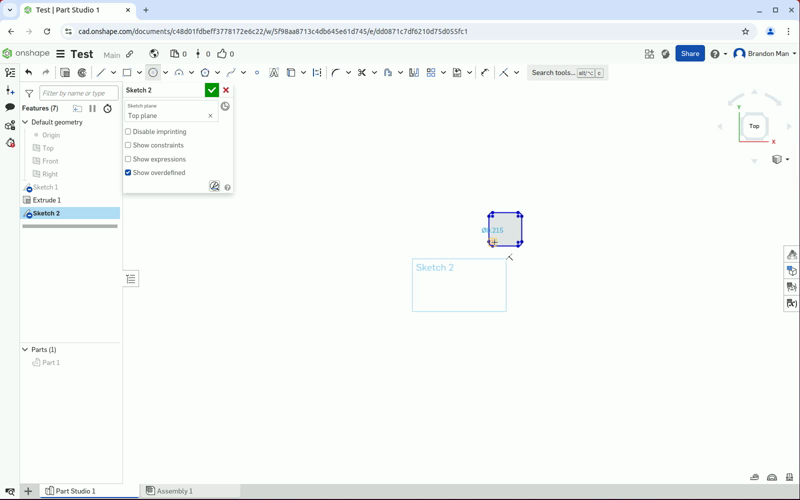
scroll(6)
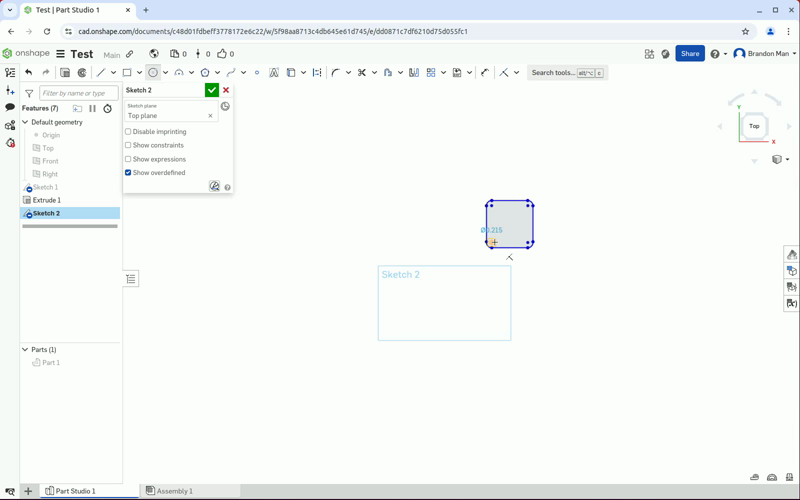
scroll(6)
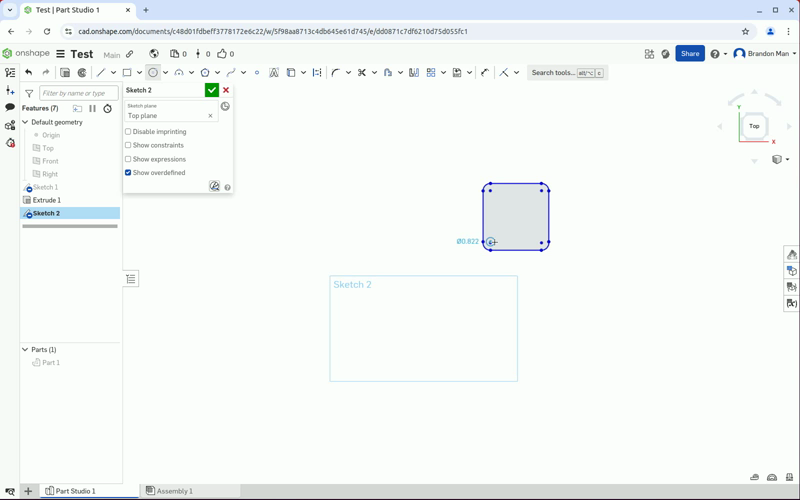
scroll(6)
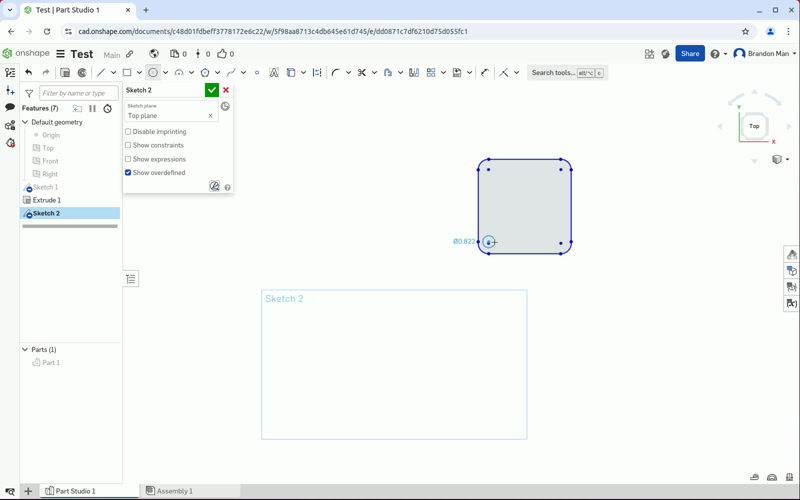
scroll(6)
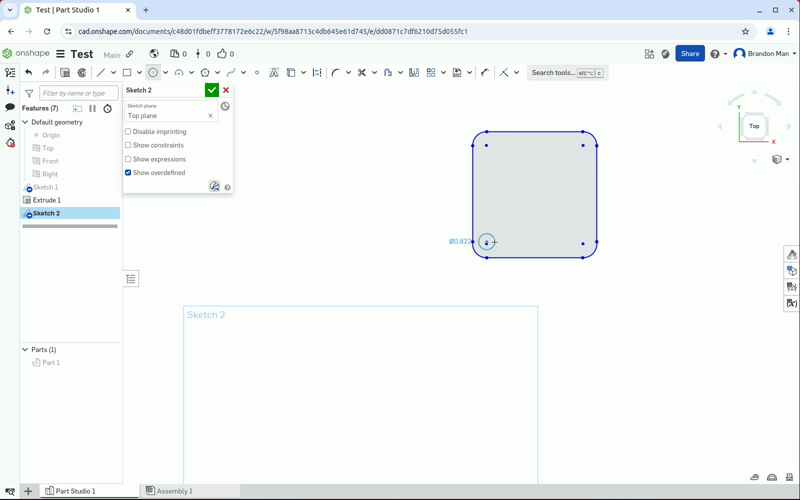
scroll(6)
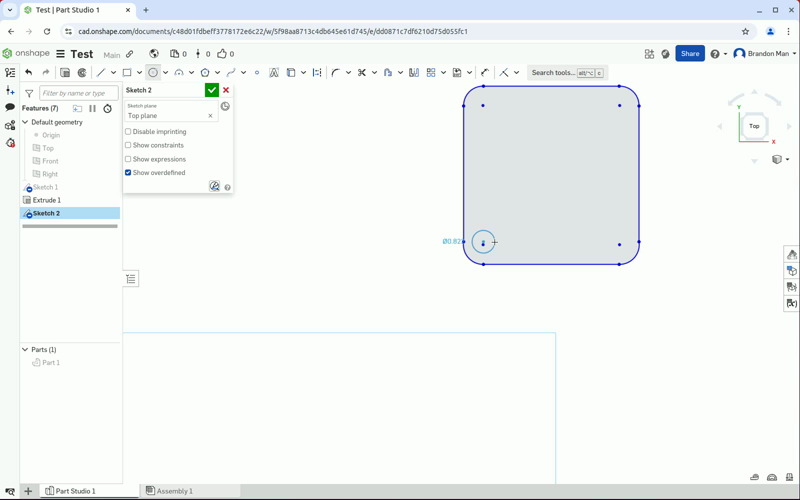
scroll(6)
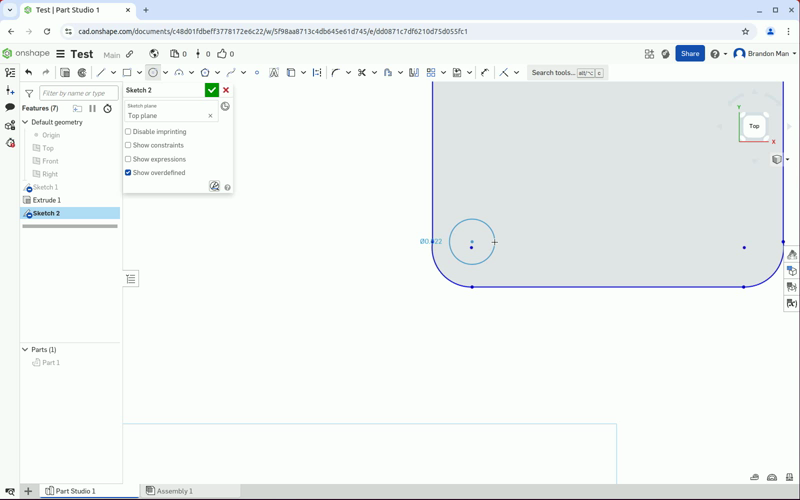
click(494, 241)
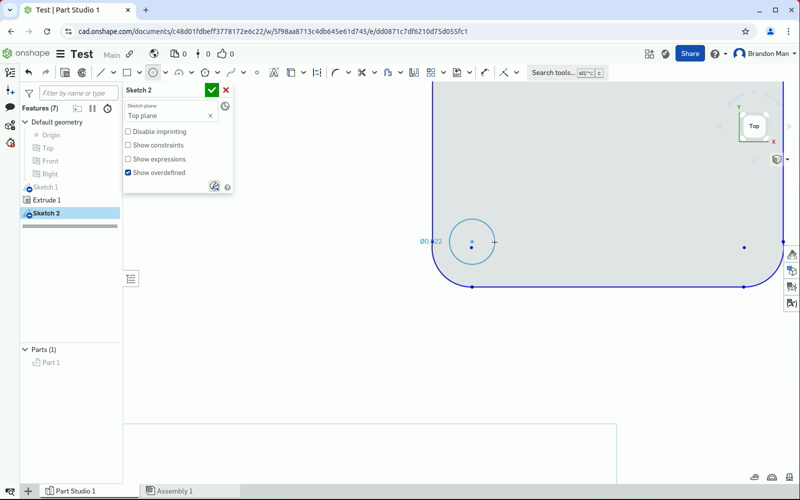
scroll(-6)
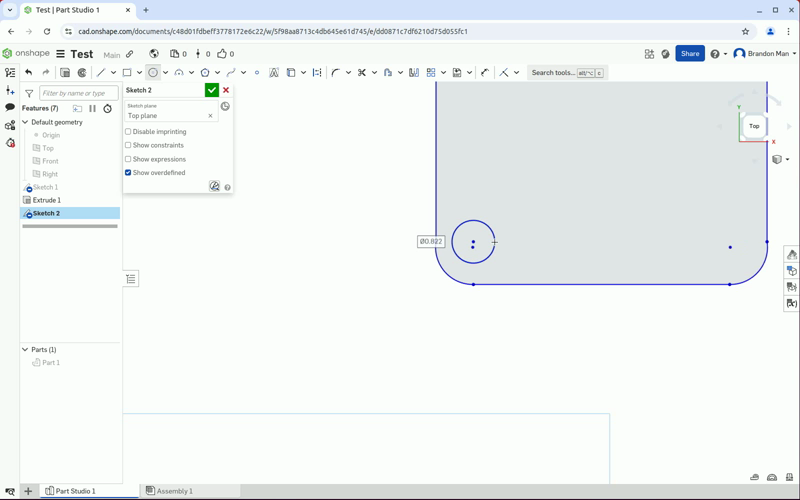
scroll(-6)
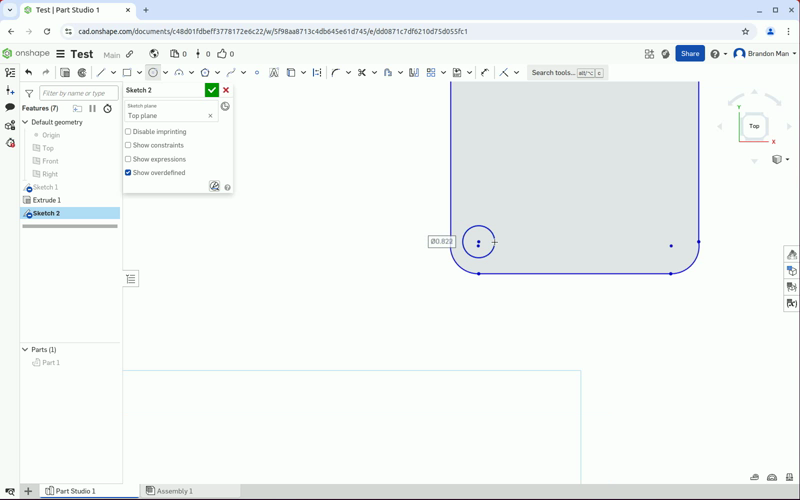
scroll(-6)
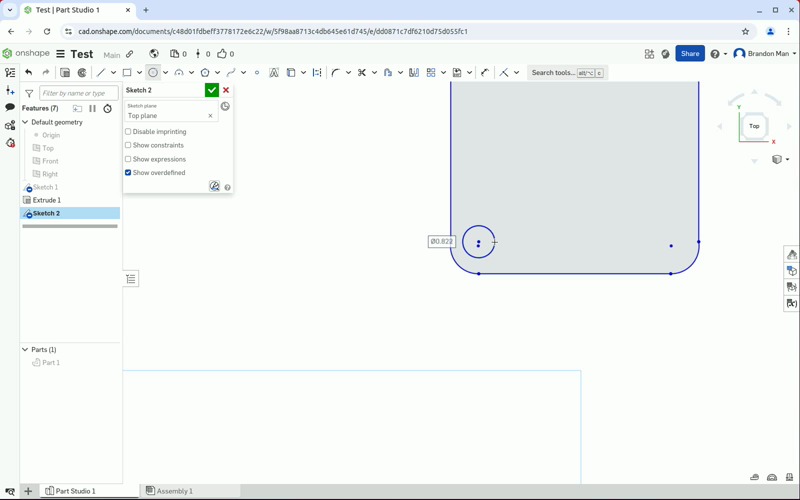
scroll(-6)
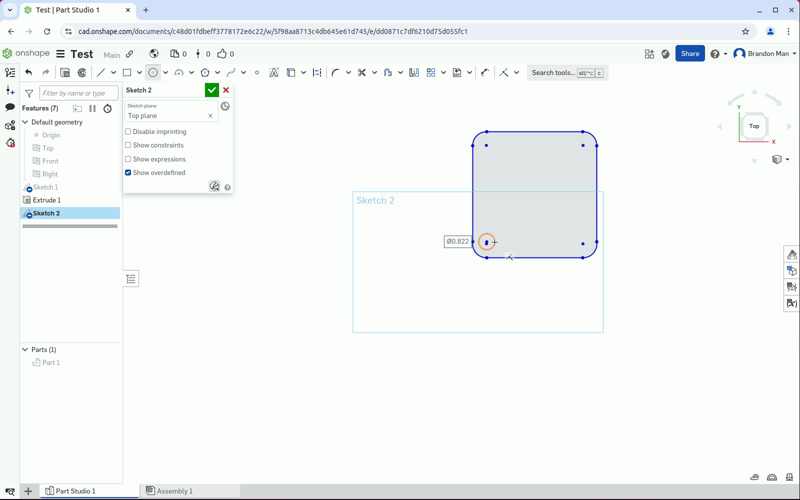
scroll(-6)
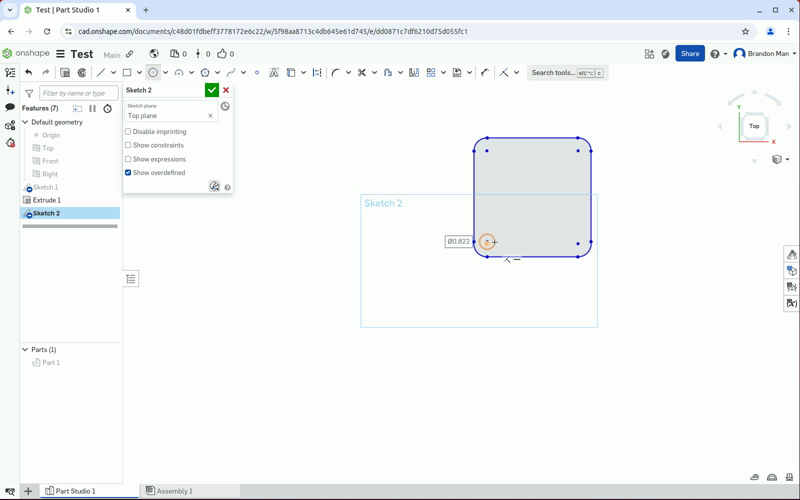
scroll(-6)
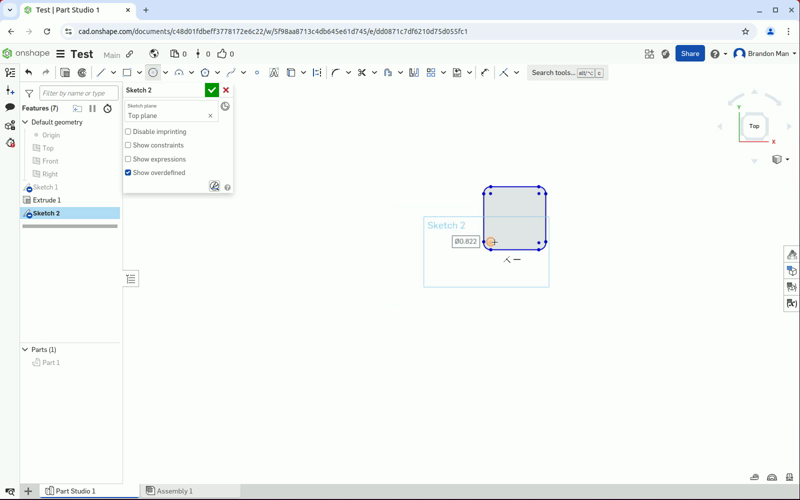
scroll(-6)
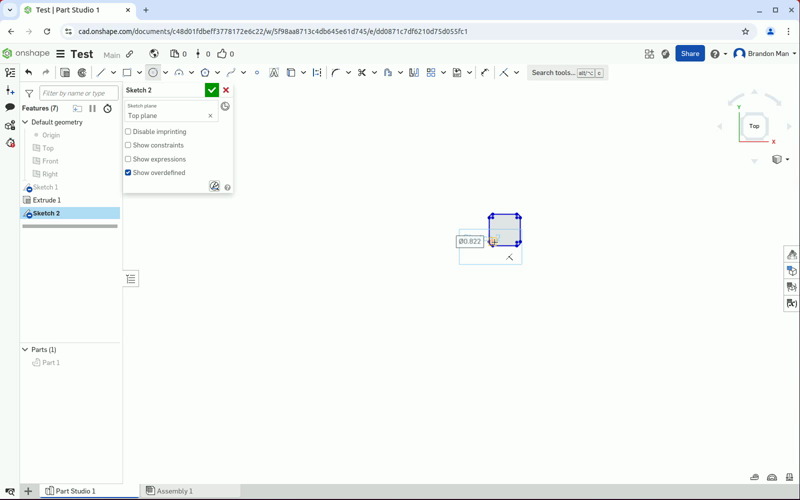
key(esc)
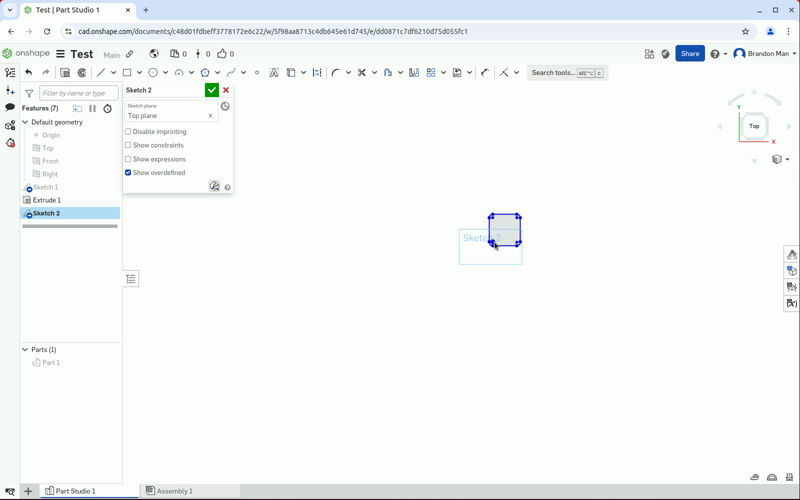
key(c)
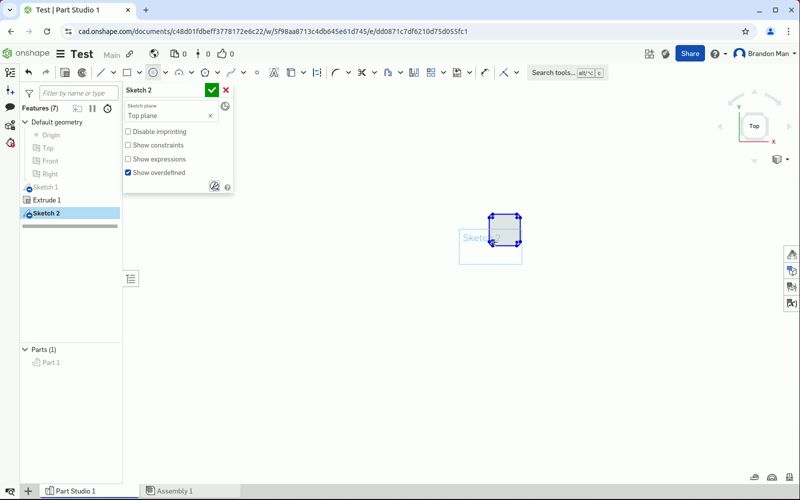
key_down(shift)
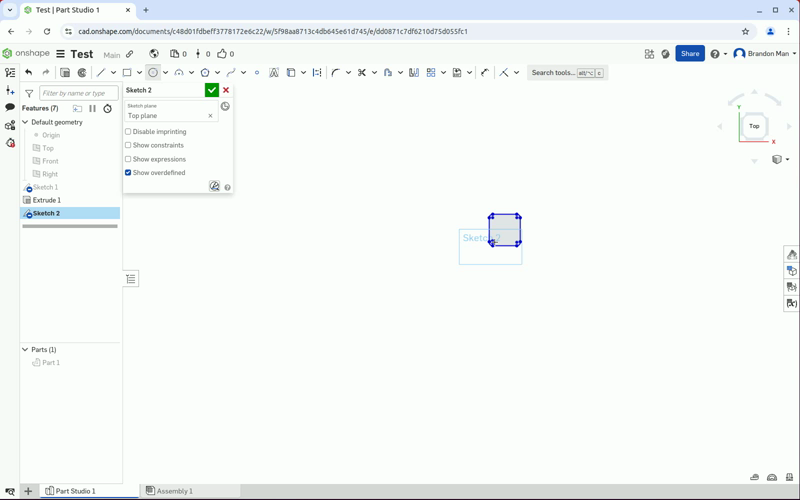
mouse_move(492, 217)
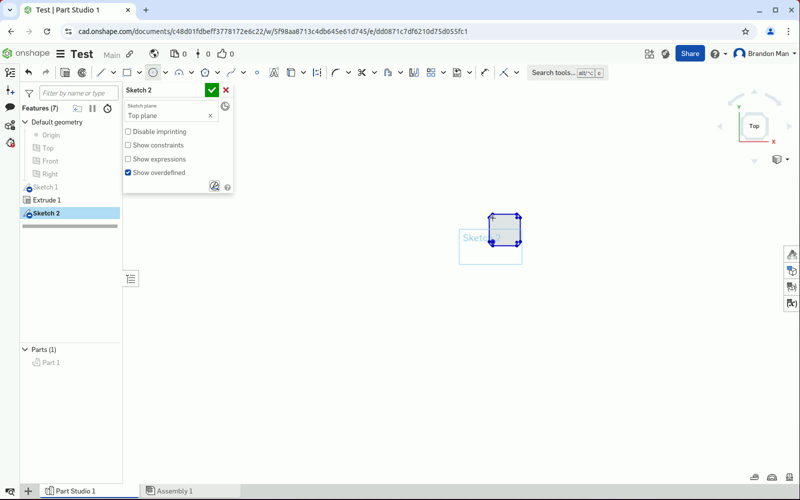
scroll(6)
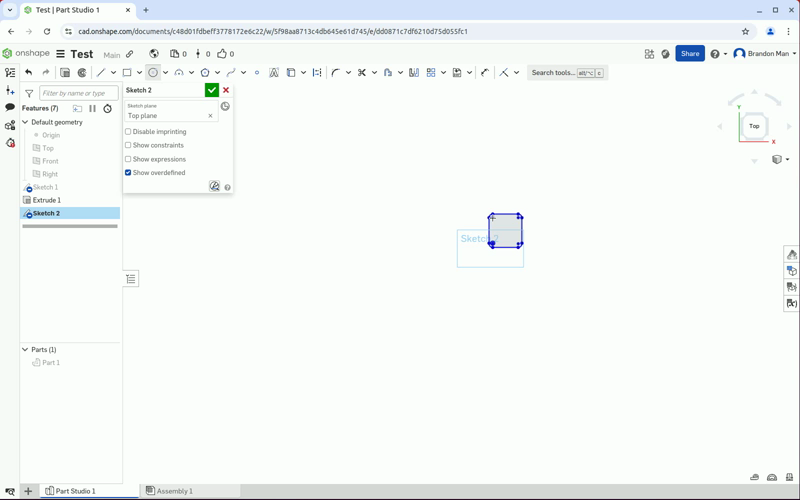
scroll(6)
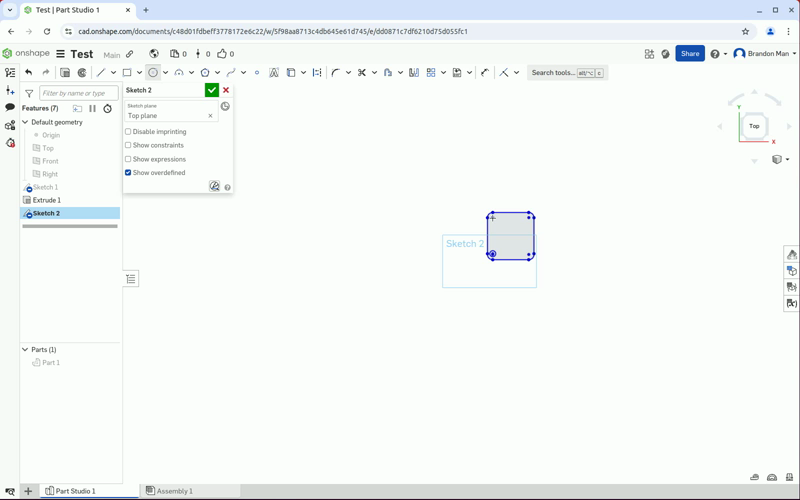
scroll(6)
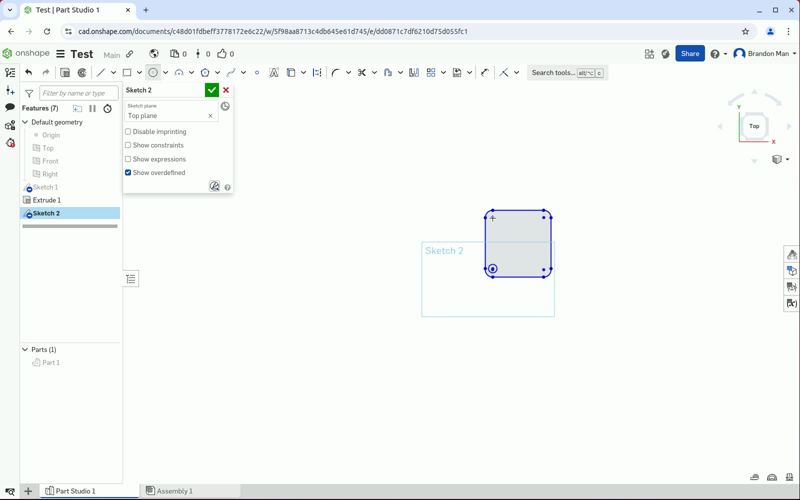
scroll(6)
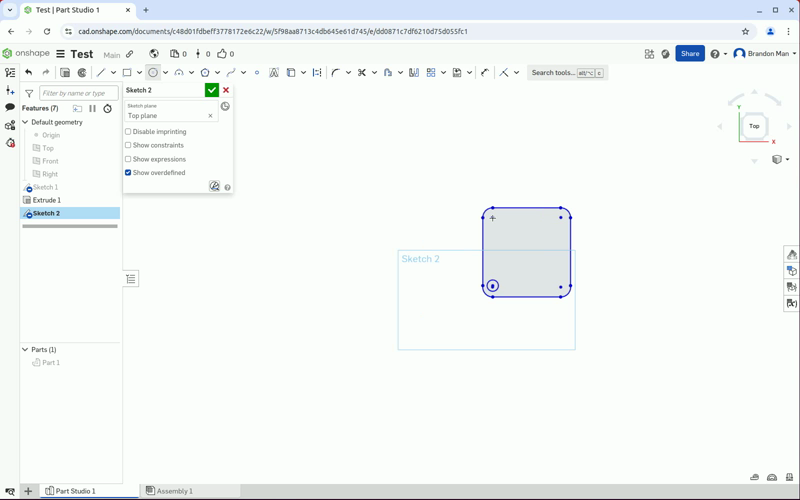
scroll(6)
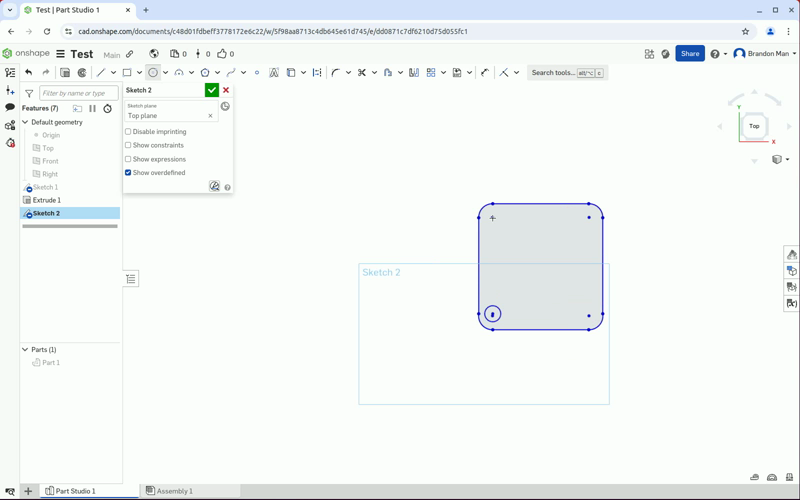
scroll(6)
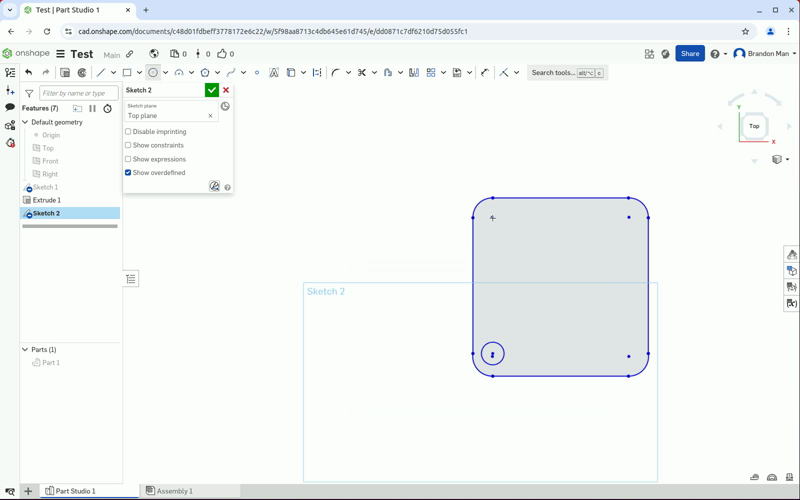
scroll(6)
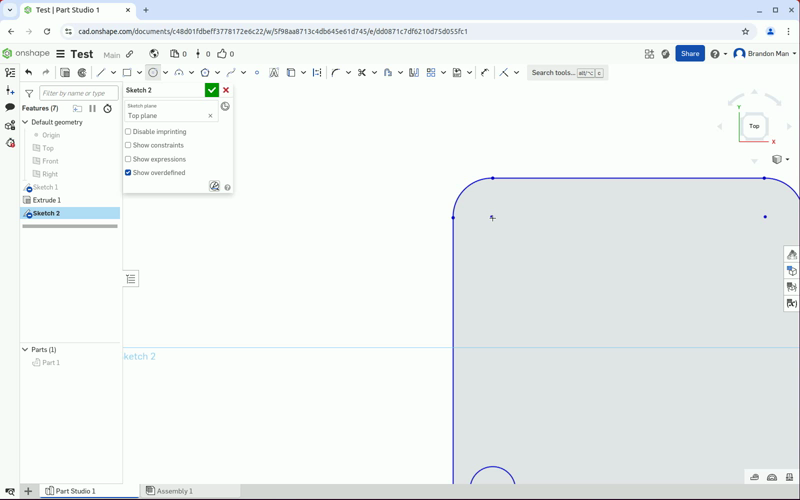
click(492, 217)
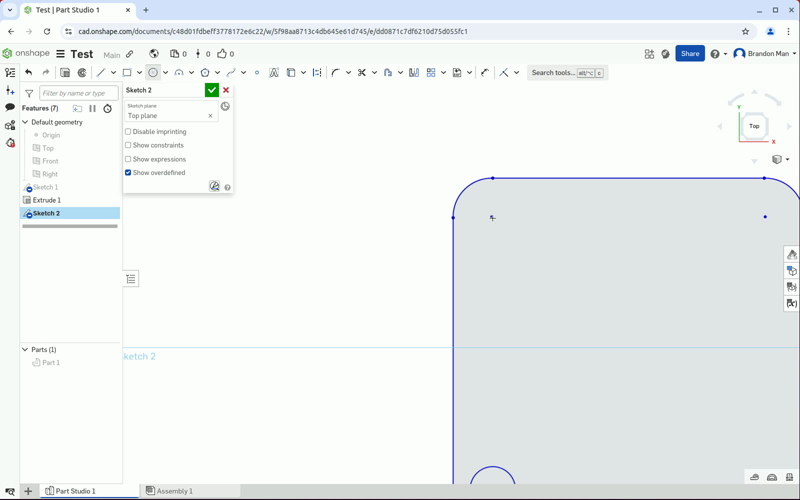
scroll(-6)
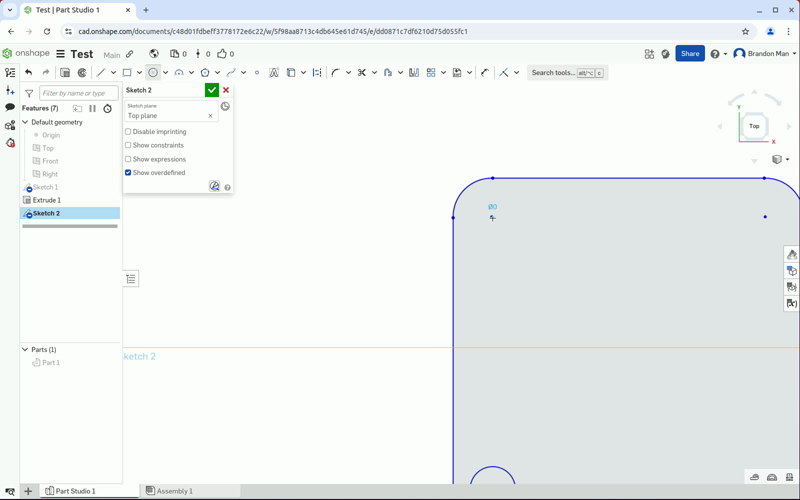
scroll(-6)
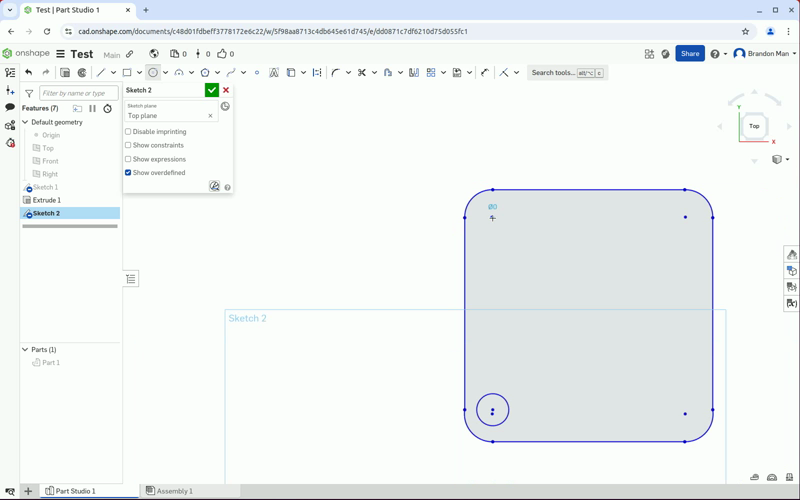
scroll(-6)
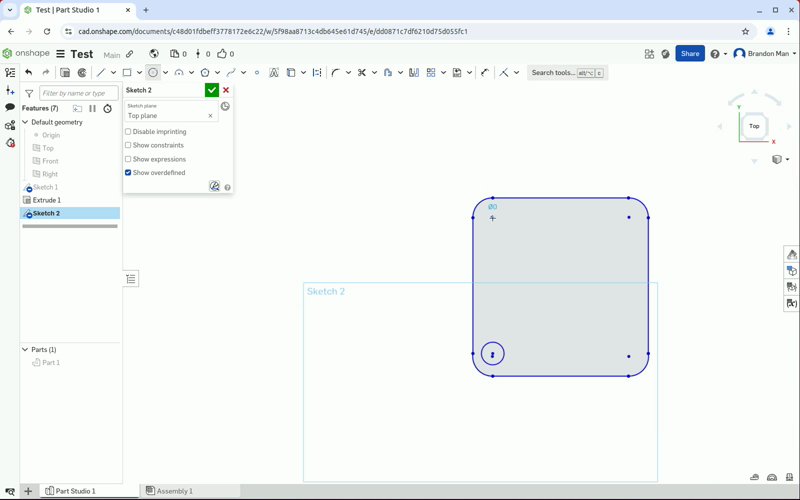
scroll(-6)
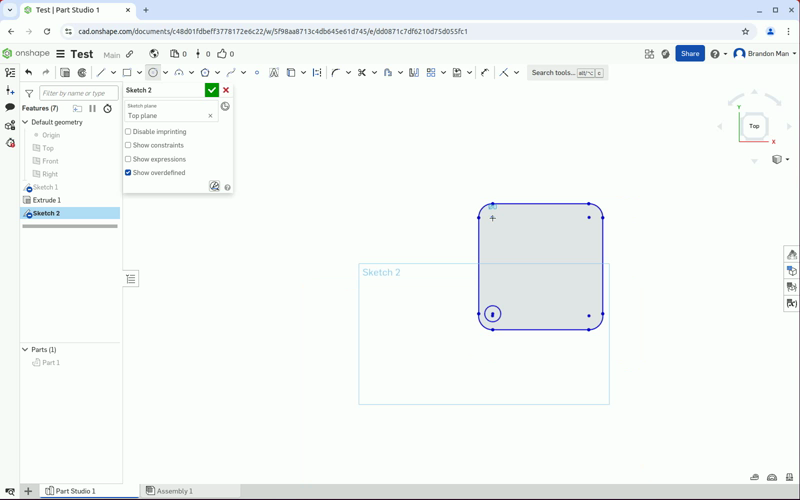
scroll(-6)
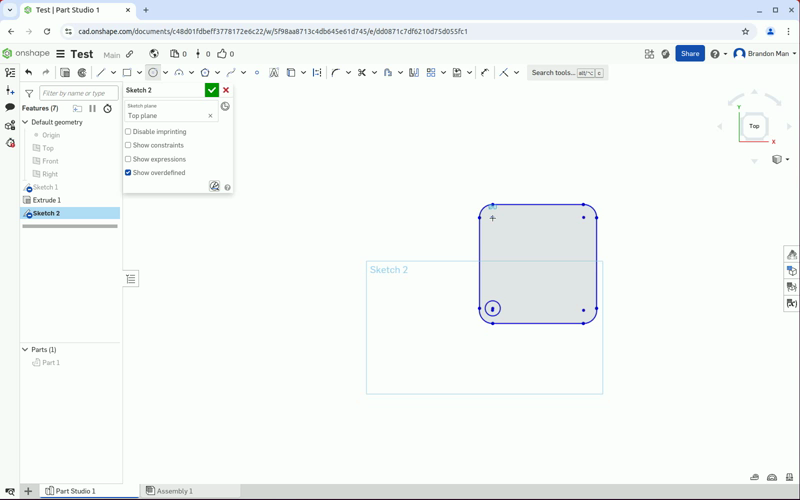
scroll(-6)
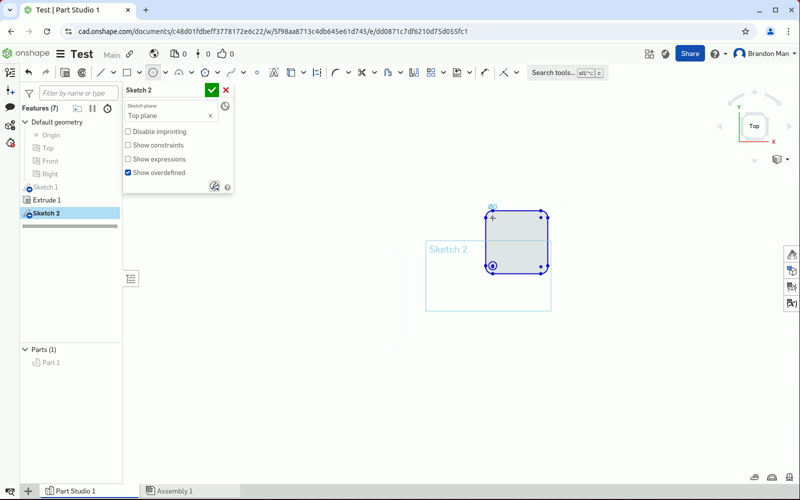
scroll(-6)
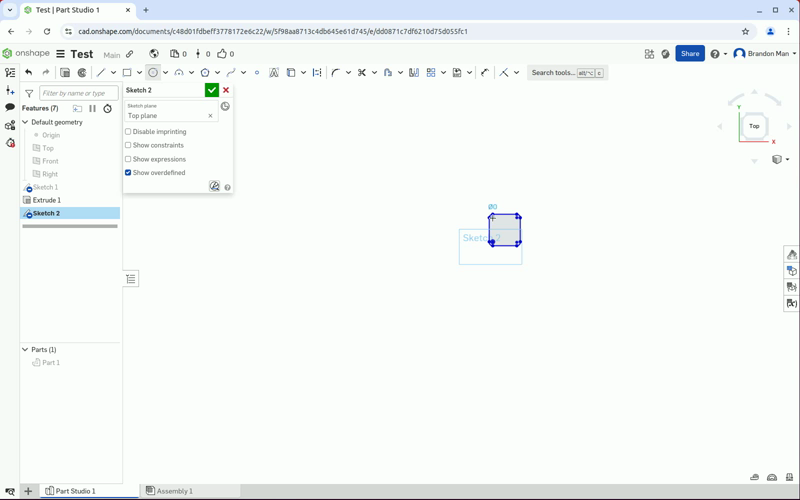
key_up(shift)
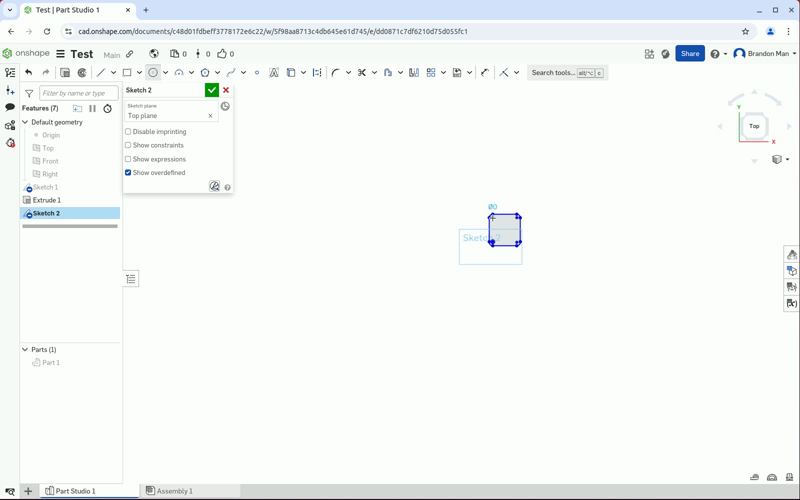
mouse_move(494, 217)
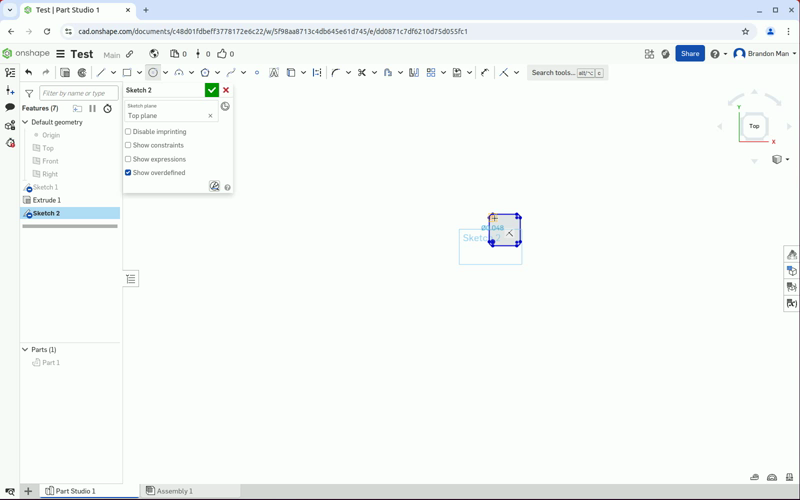
scroll(6)
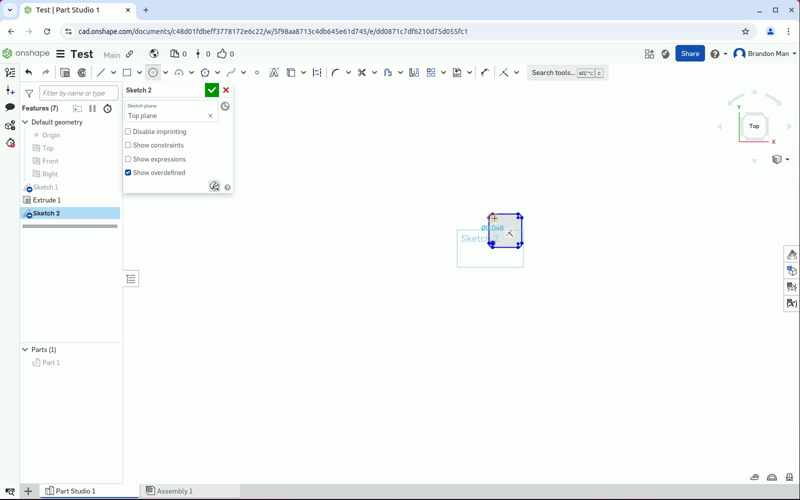
scroll(6)
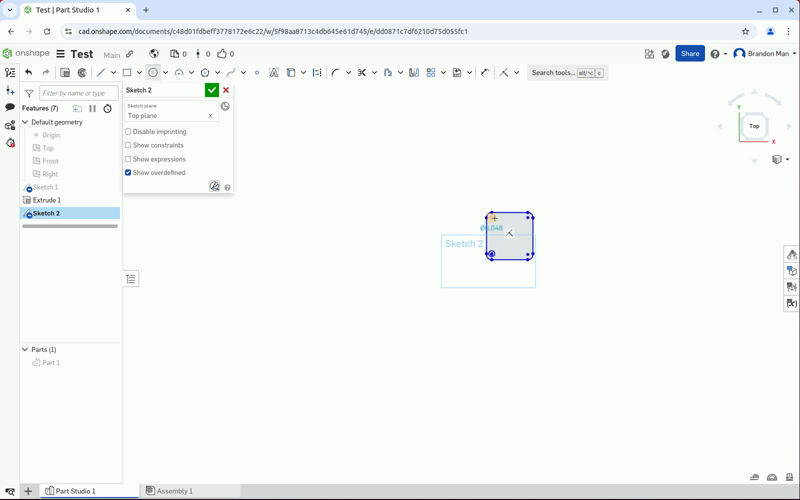
scroll(6)
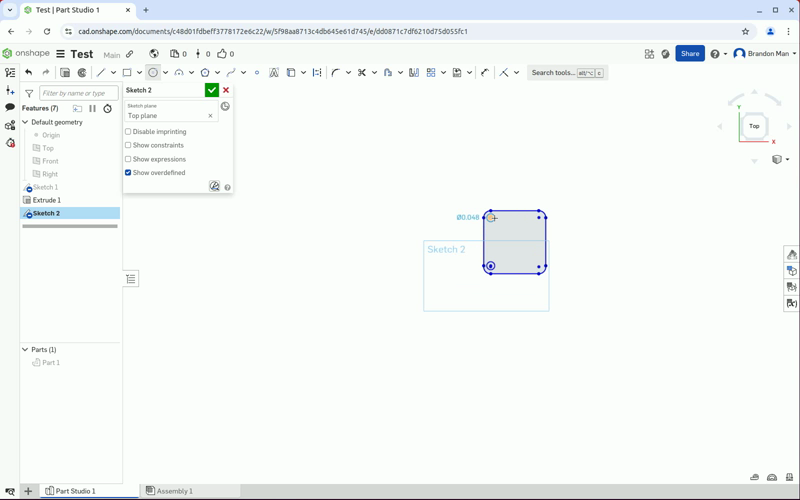
scroll(6)
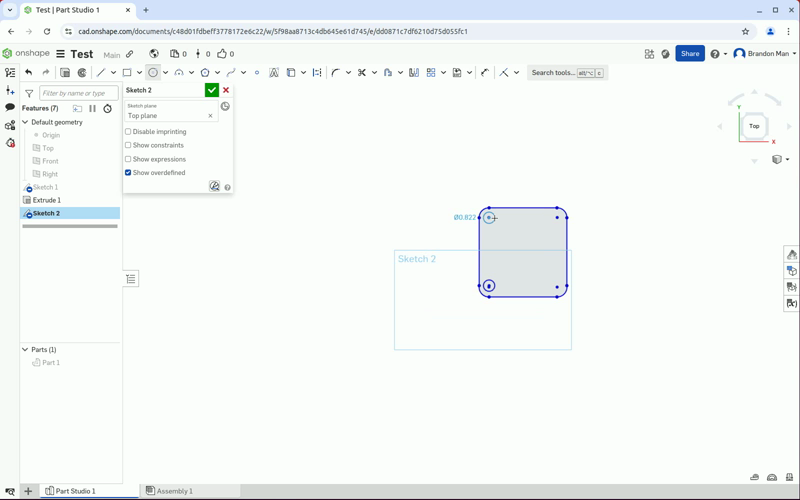
scroll(6)
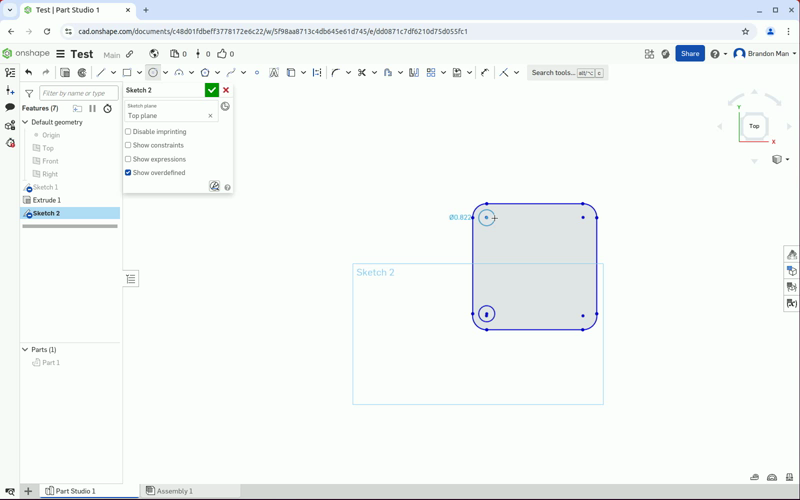
scroll(6)
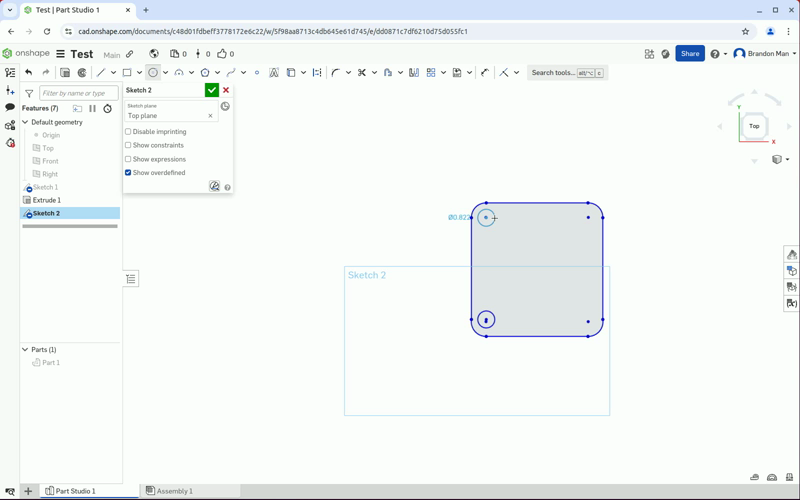
scroll(6)
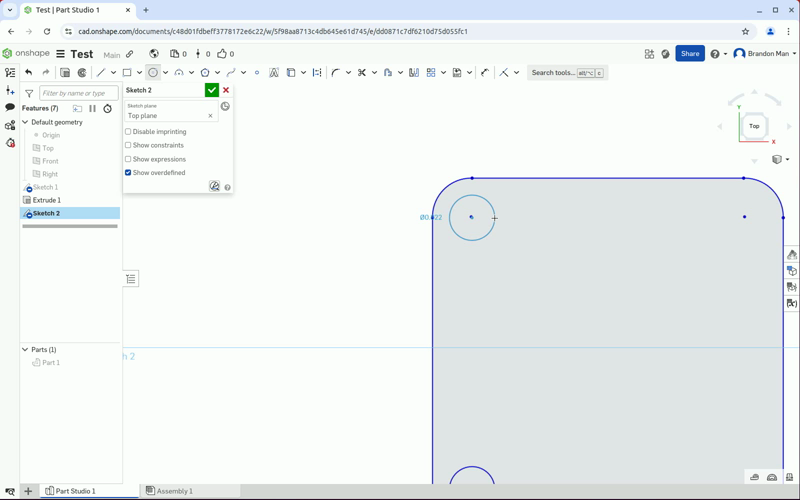
click(494, 217)
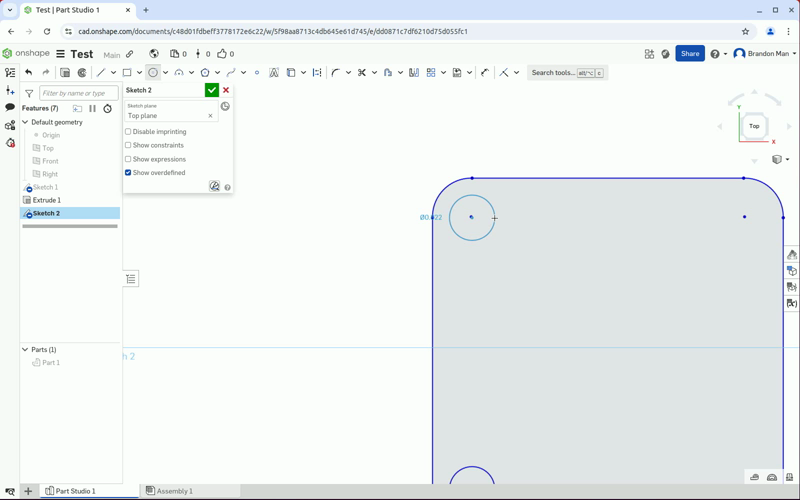
scroll(-6)
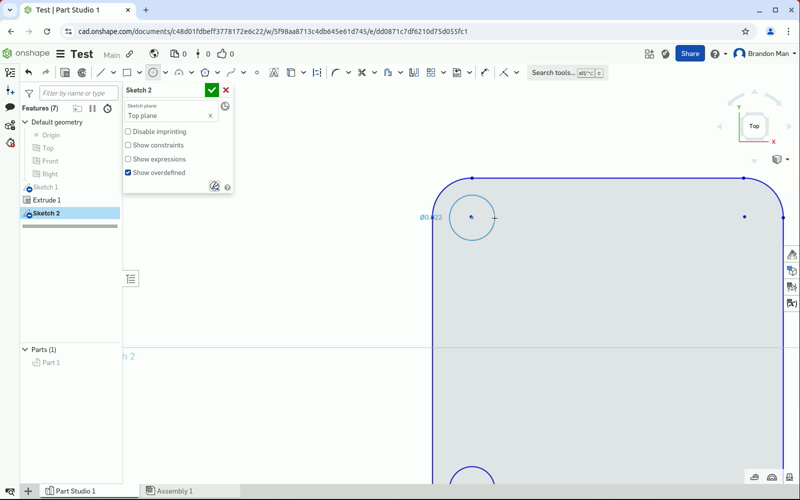
scroll(-6)
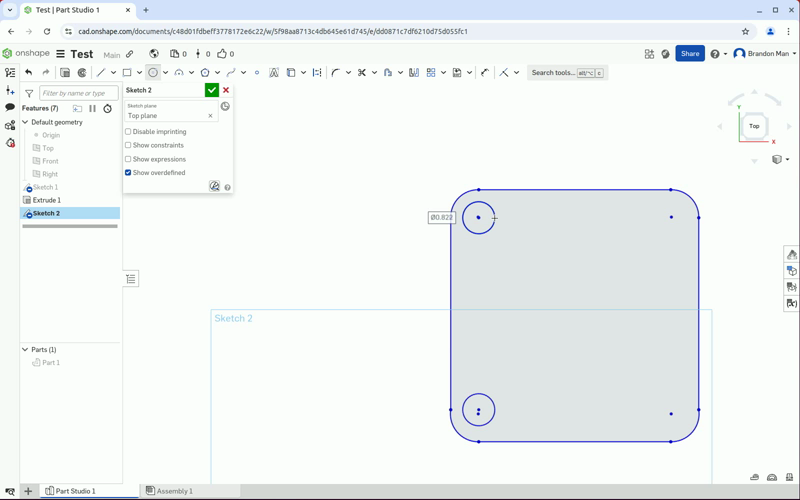
scroll(-6)
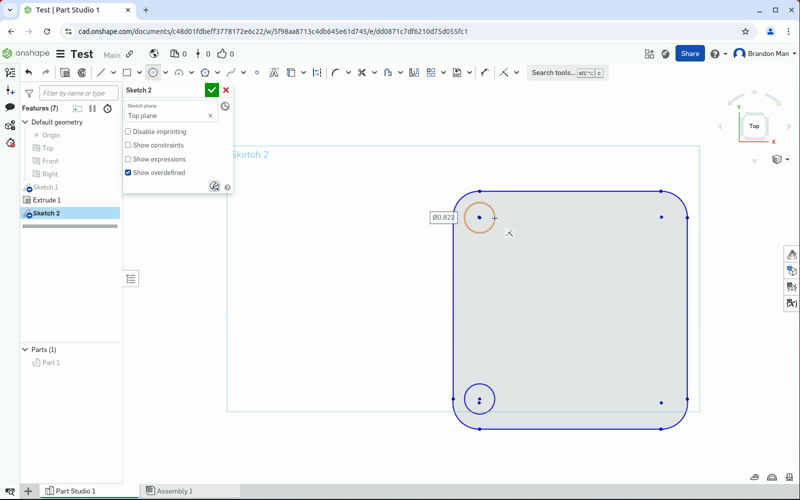
scroll(-6)
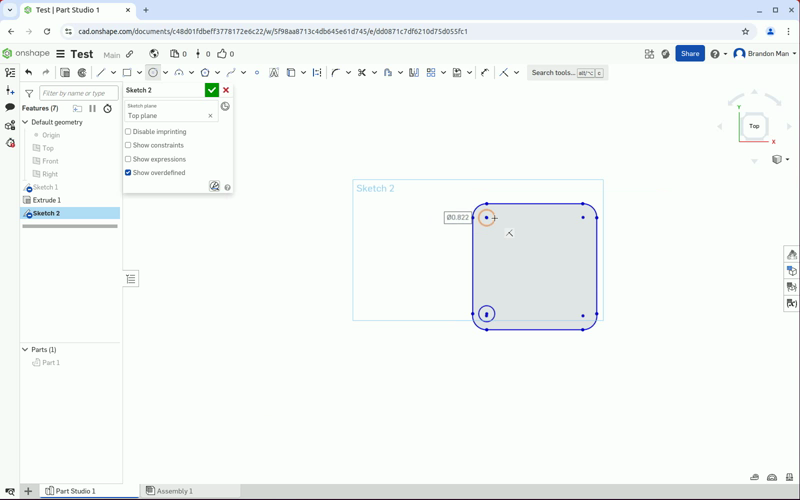
scroll(-6)
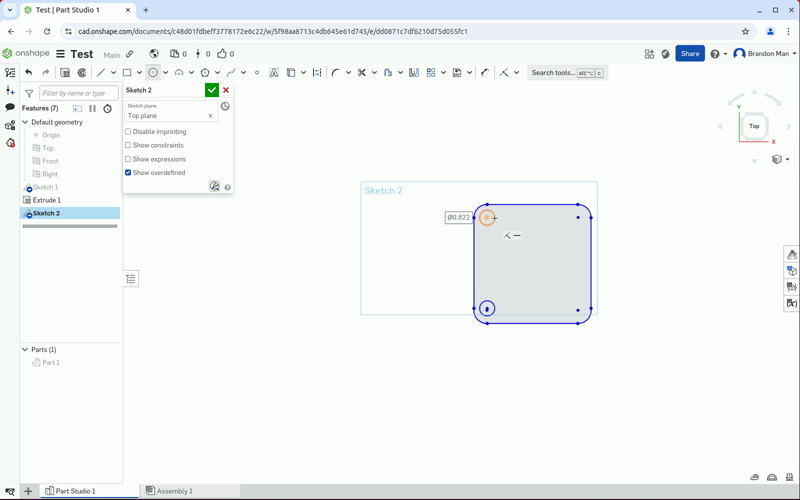
scroll(-6)
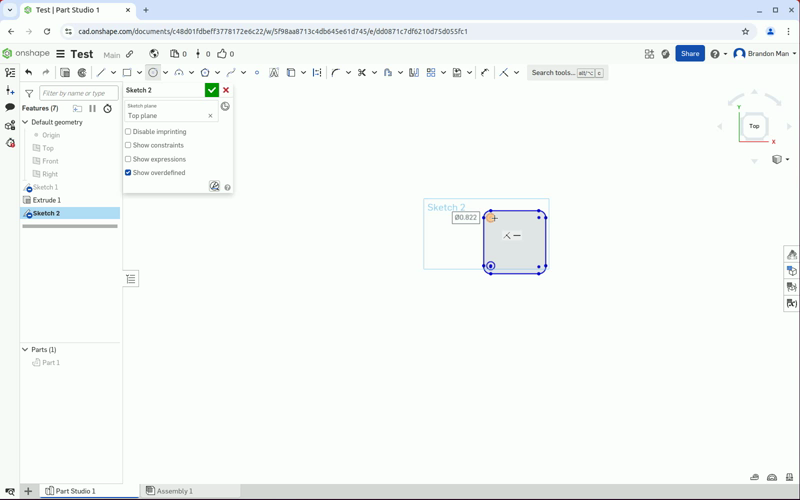
scroll(-6)
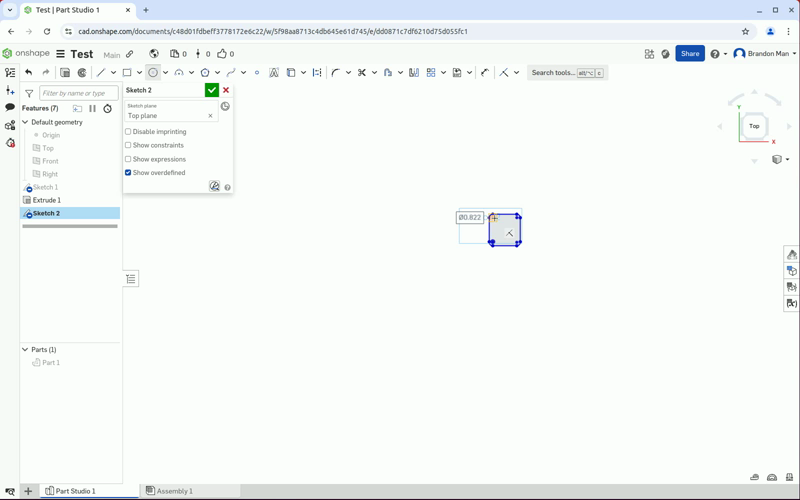
key(esc)
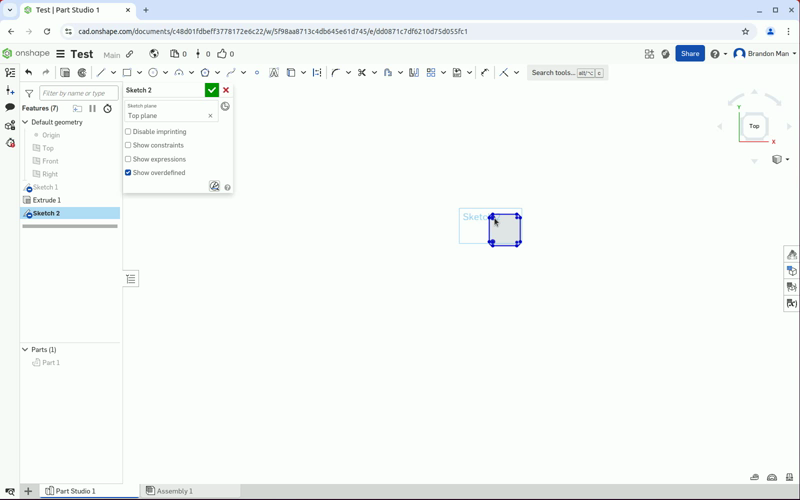
key(c)
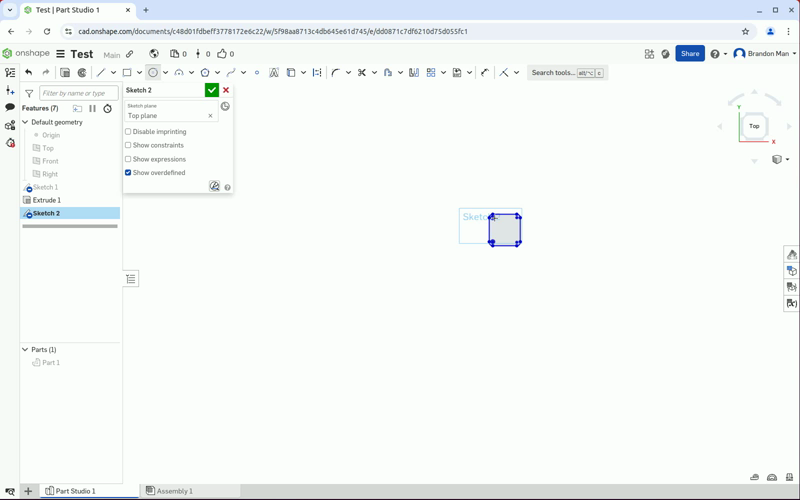
key_down(shift)
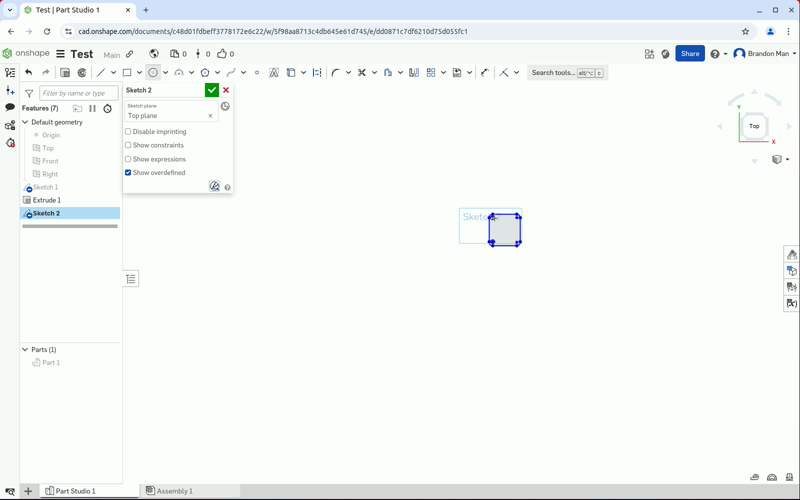
mouse_move(516, 241)
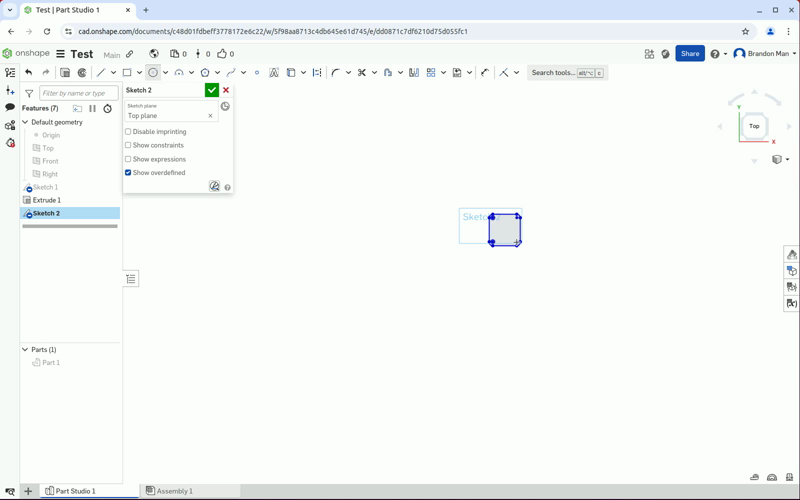
scroll(6)
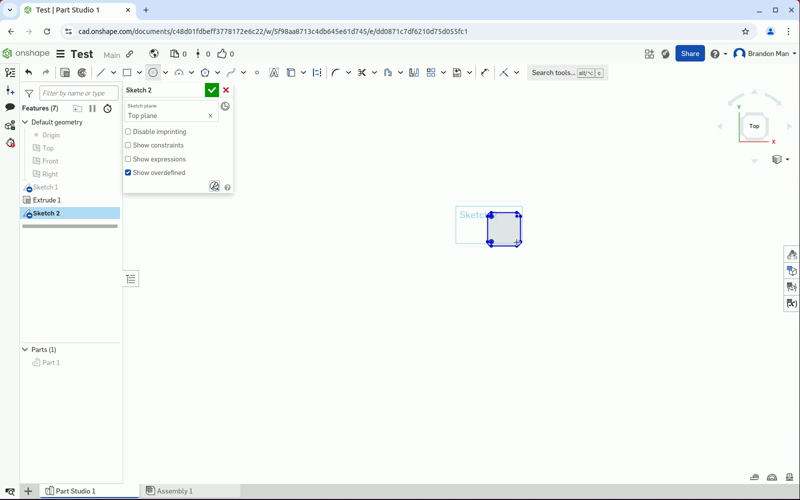
scroll(6)
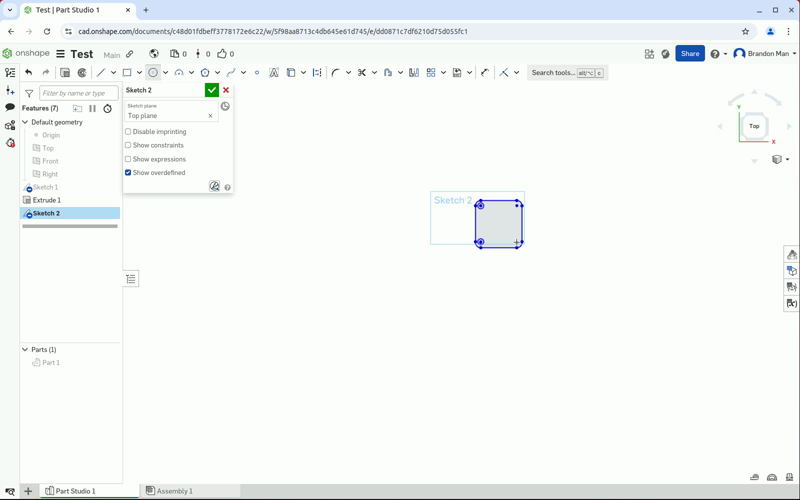
scroll(6)
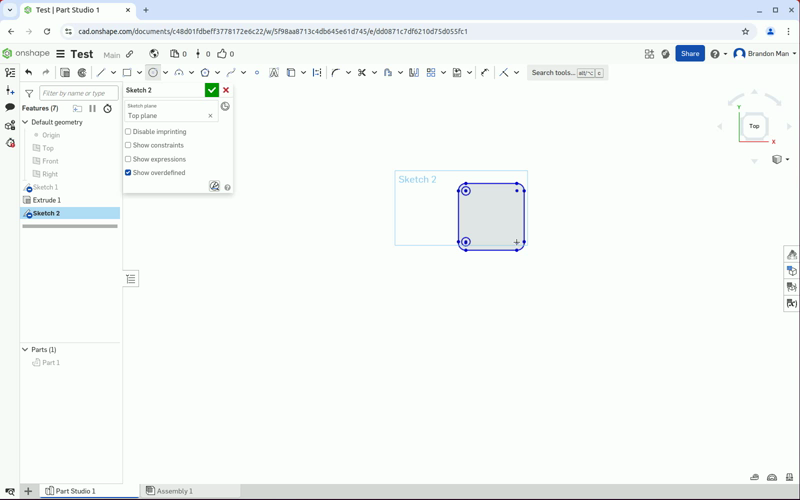
scroll(6)
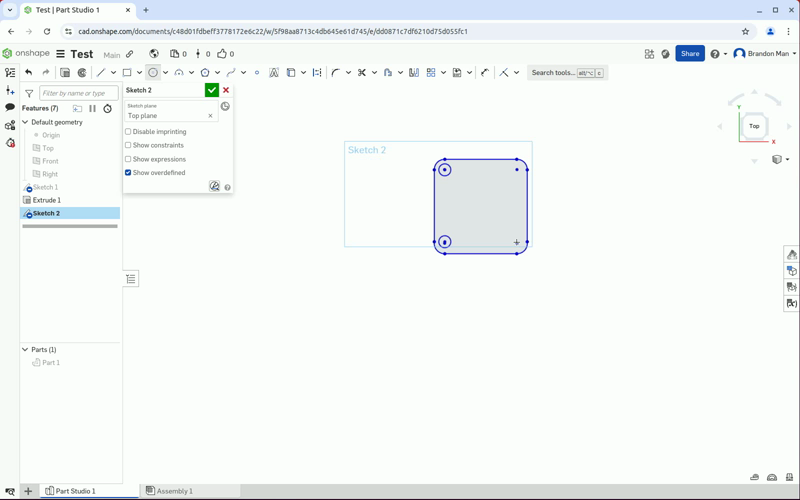
scroll(6)
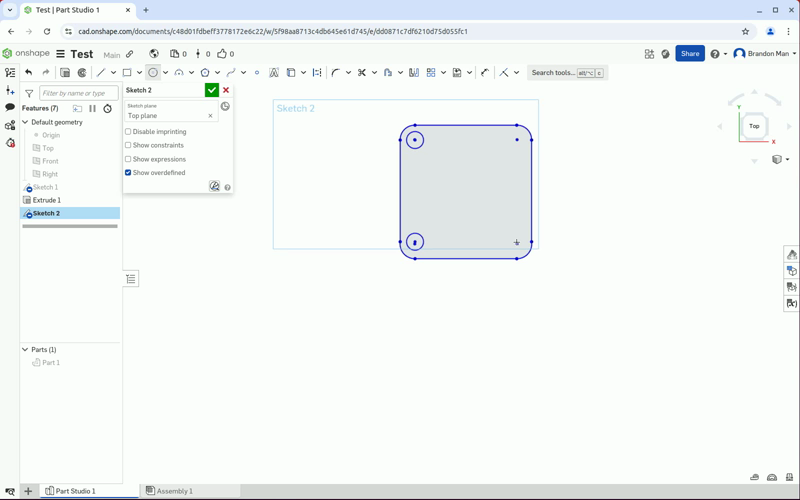
scroll(6)
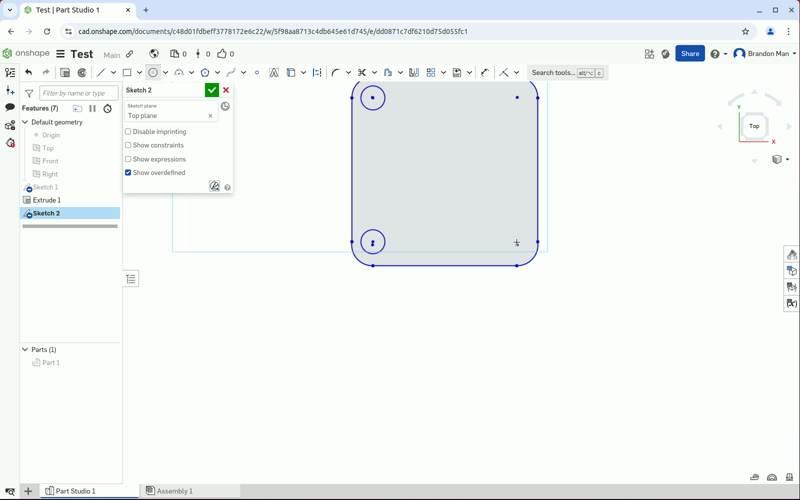
scroll(6)
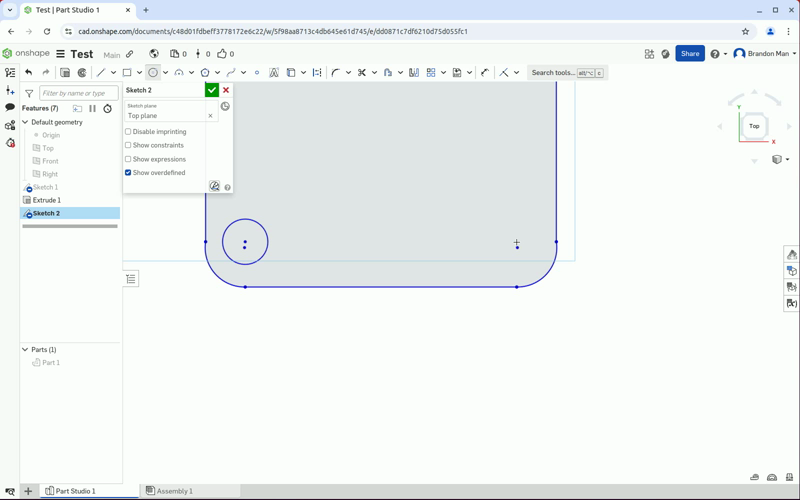
click(516, 241)
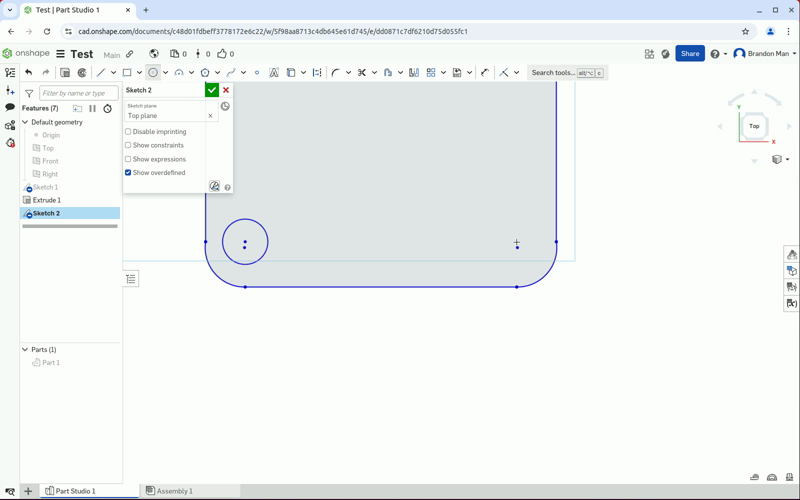
scroll(-6)
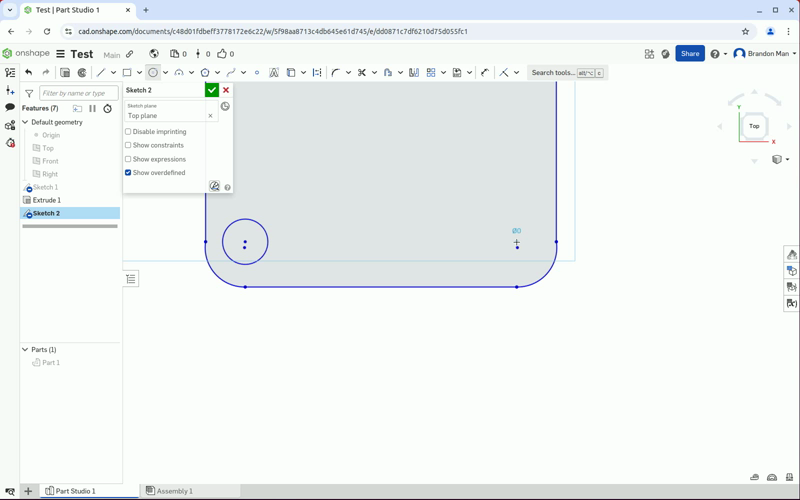
scroll(-6)
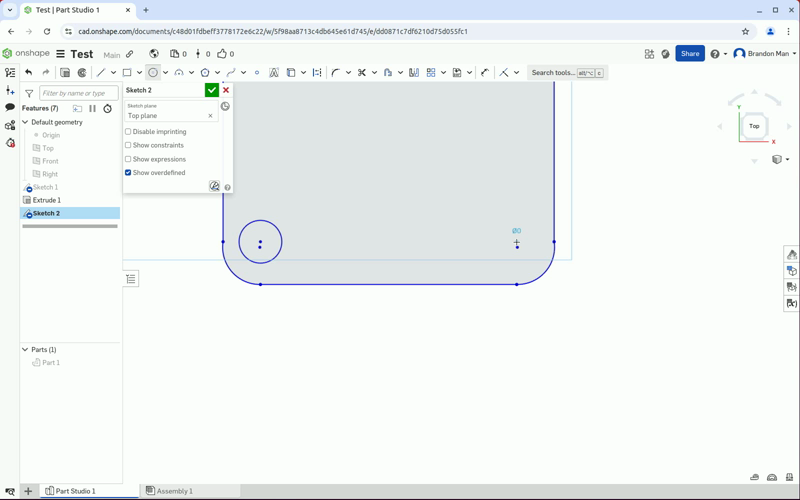
scroll(-6)
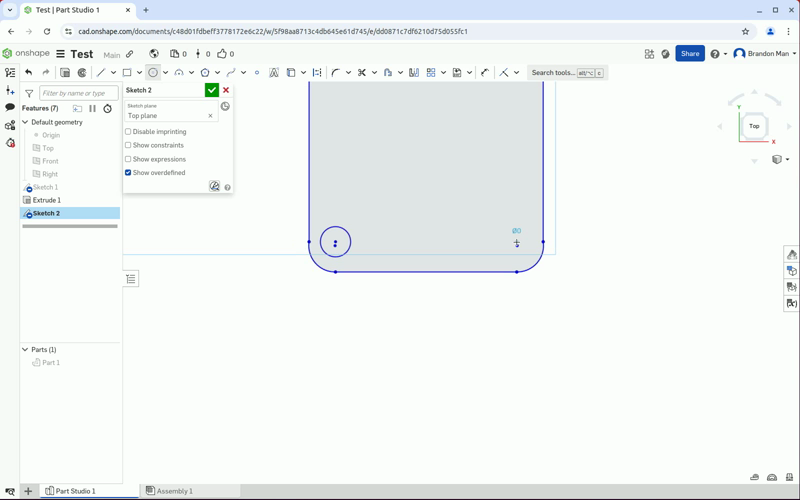
scroll(-6)
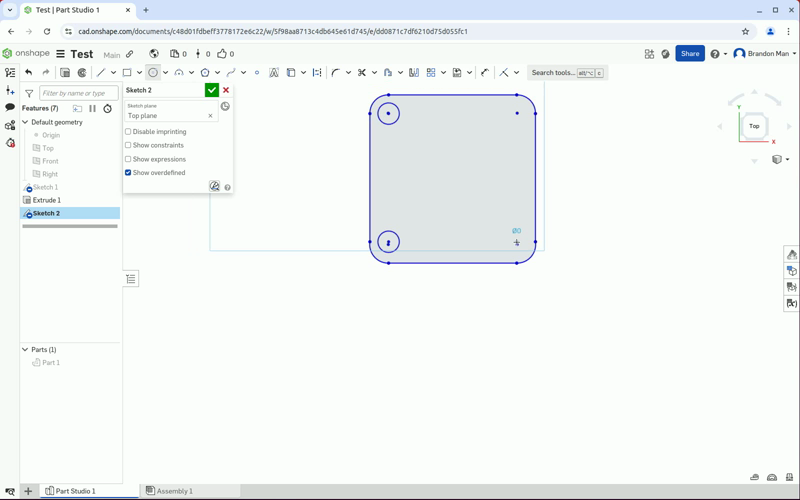
scroll(-6)
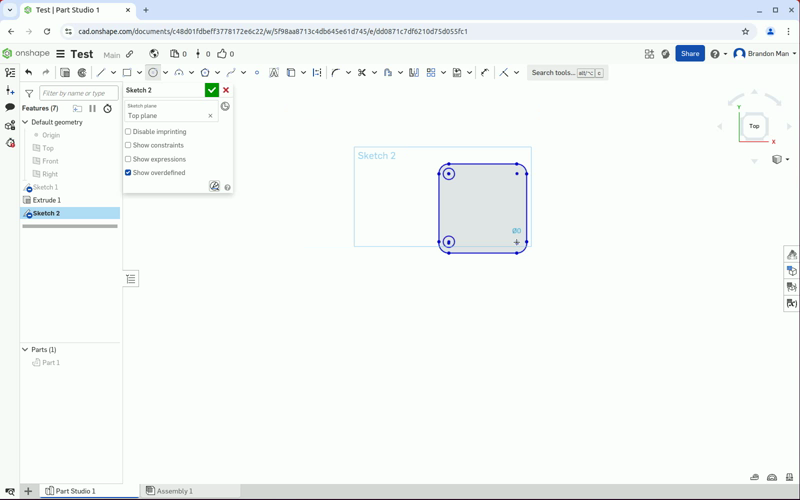
scroll(-6)
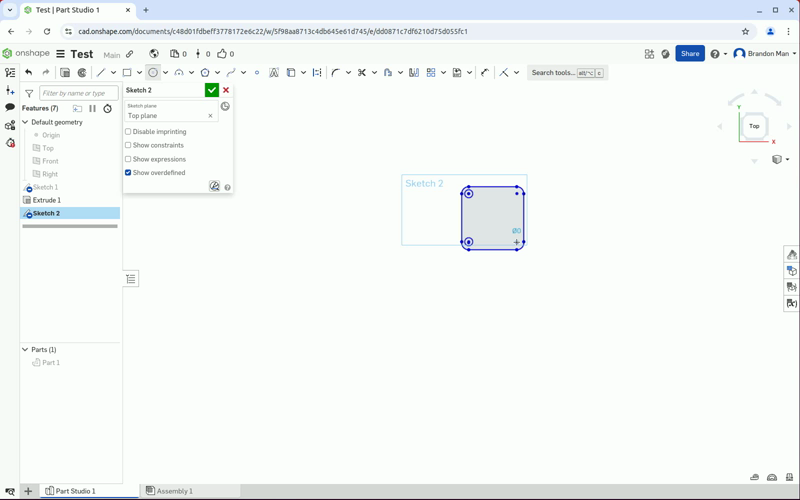
scroll(-6)
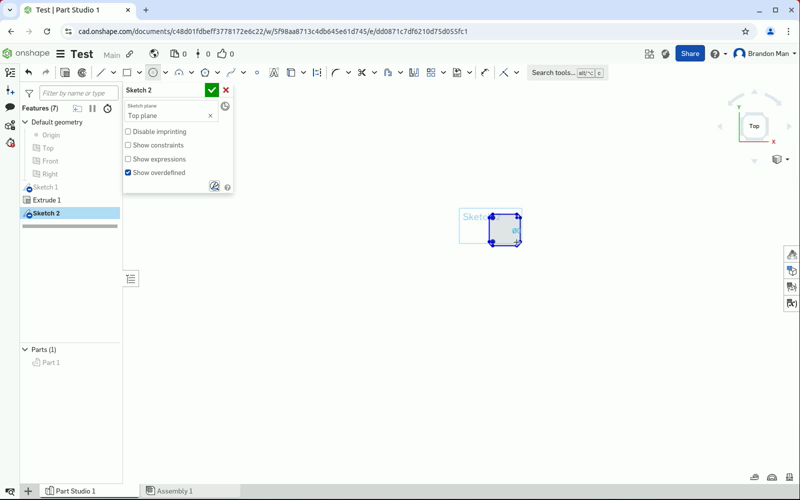
key_up(shift)
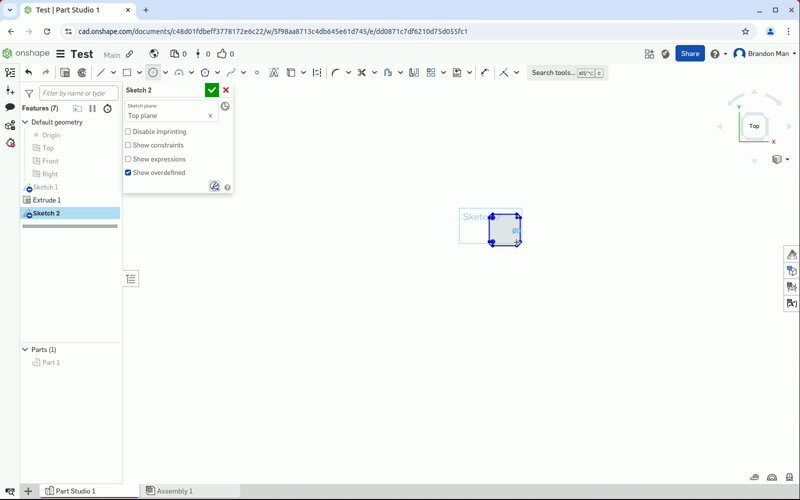
mouse_move(518, 241)
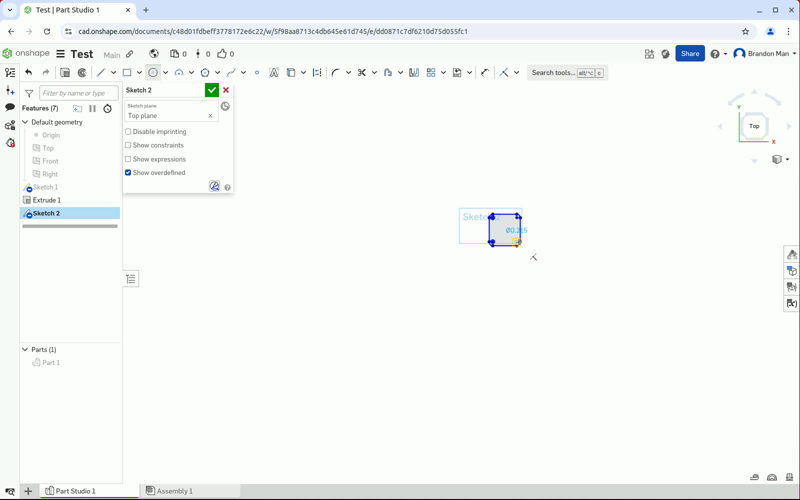
scroll(6)
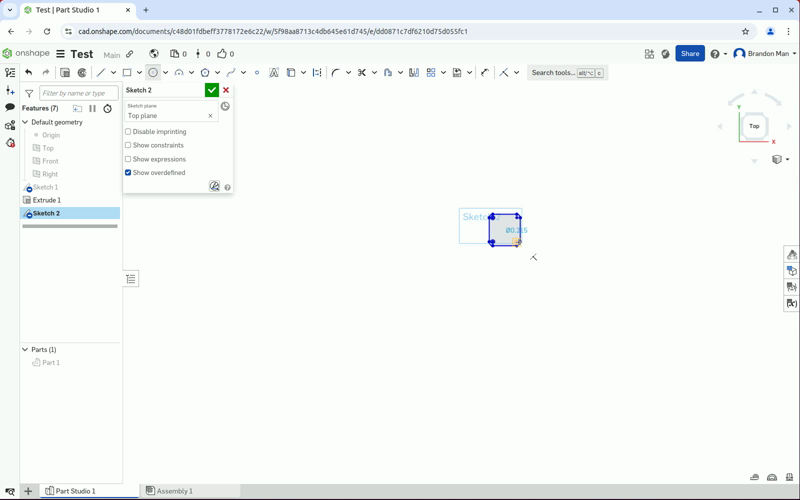
scroll(6)
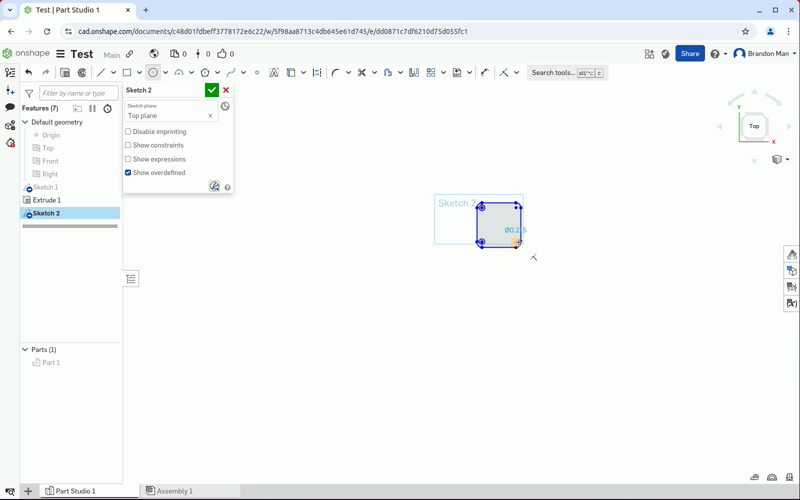
scroll(6)
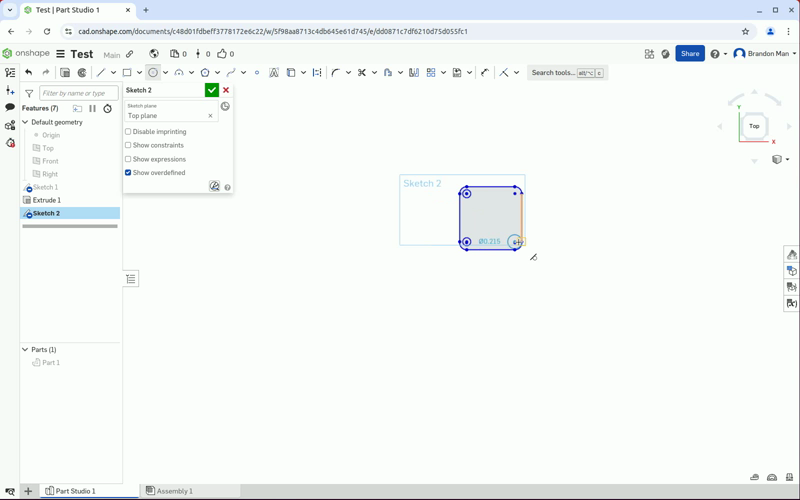
scroll(6)
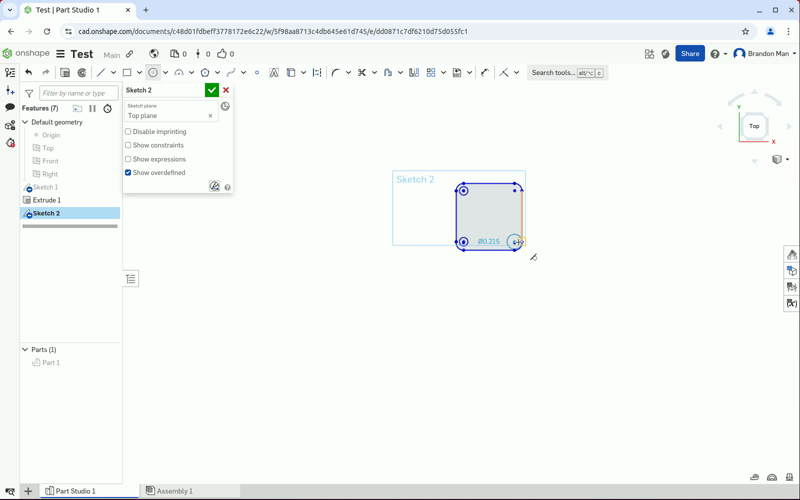
scroll(6)
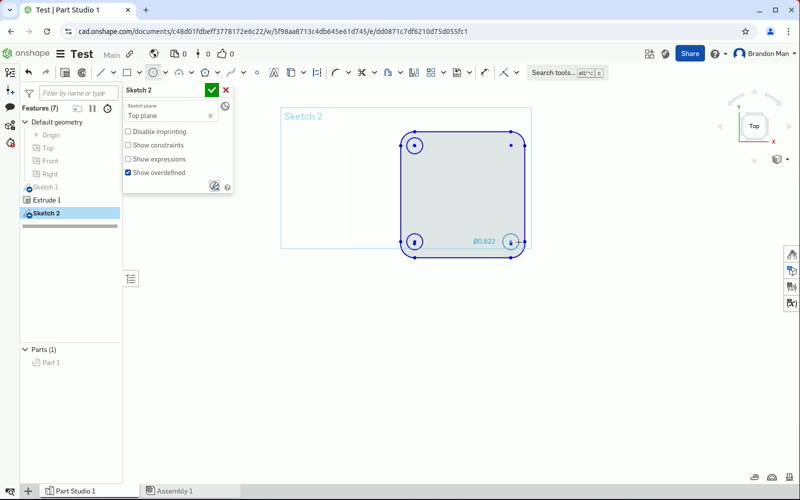
scroll(6)
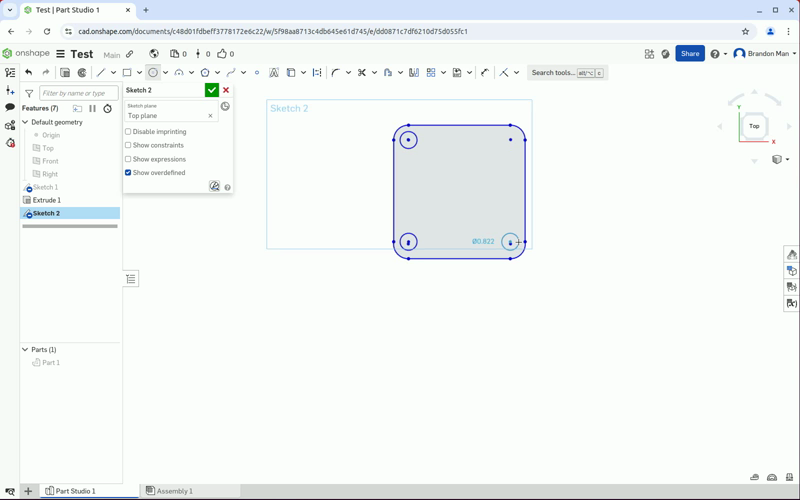
scroll(6)
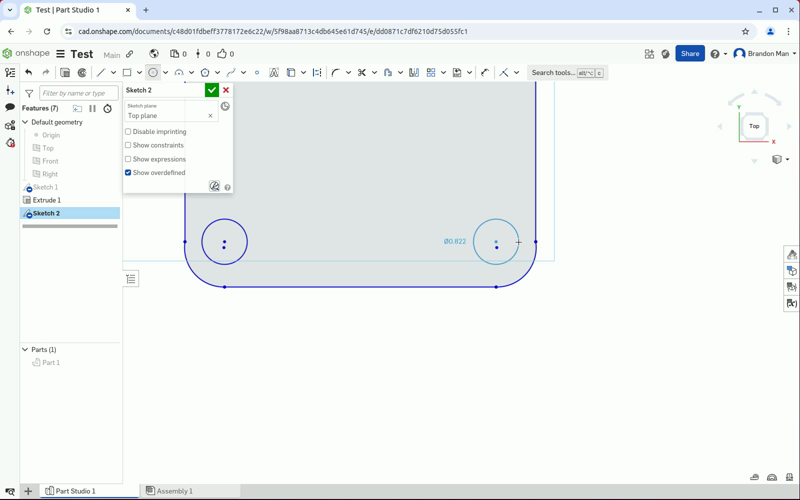
click(518, 241)
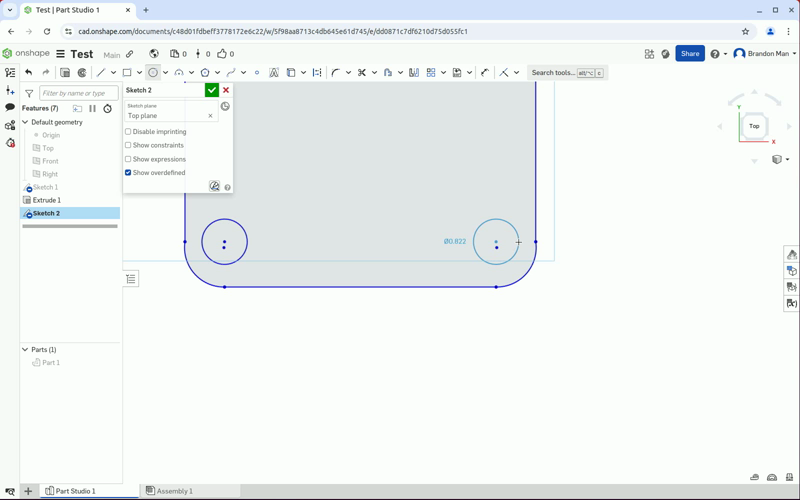
scroll(-6)
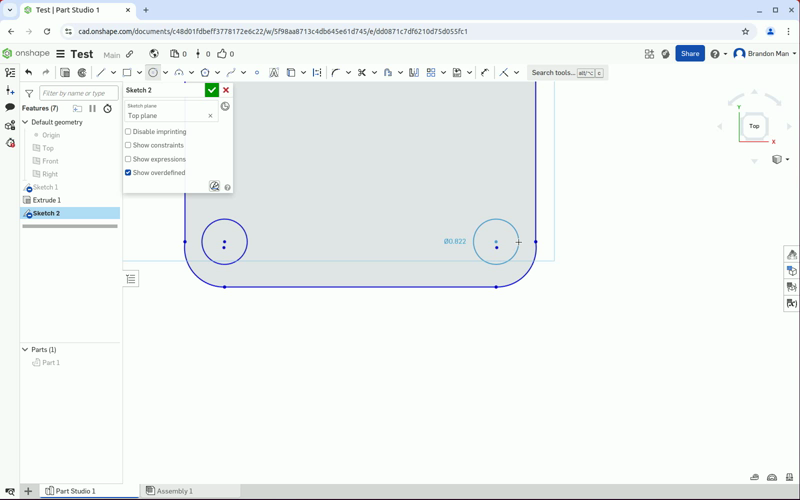
scroll(-6)
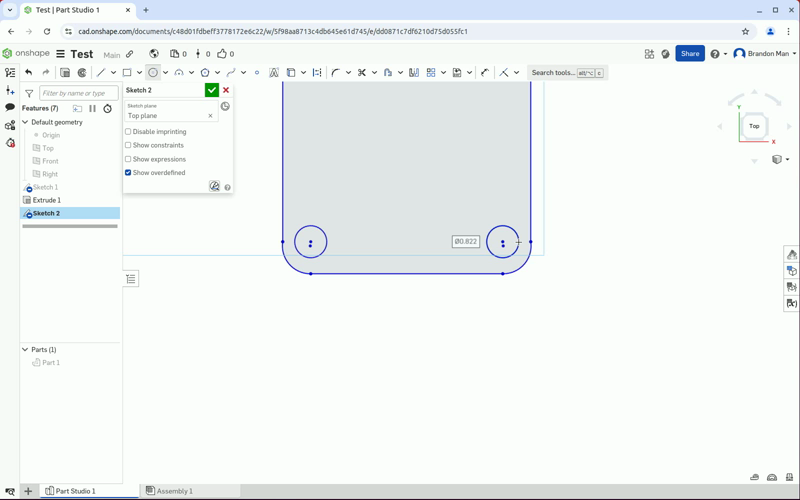
scroll(-6)
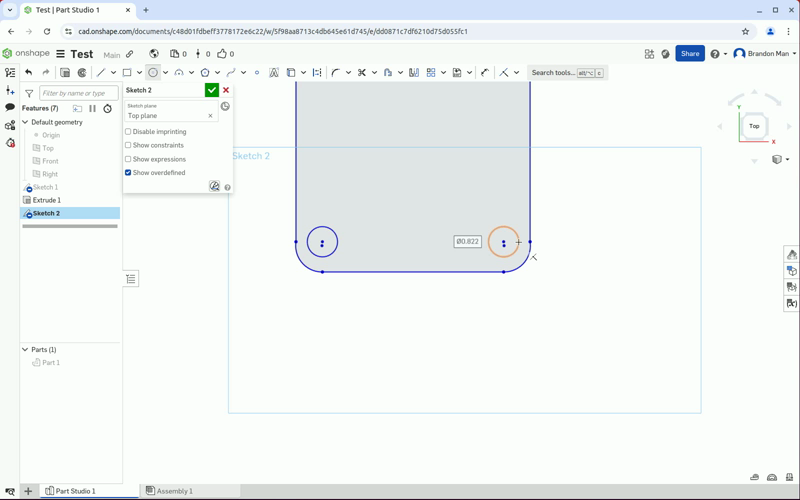
scroll(-6)
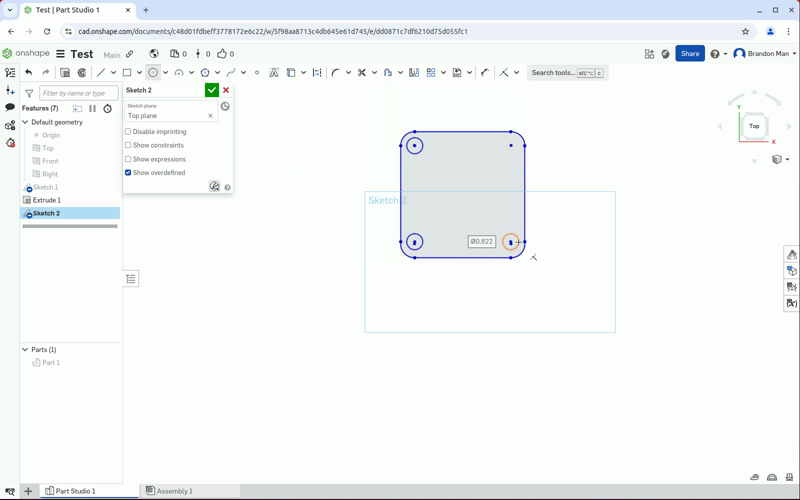
scroll(-6)
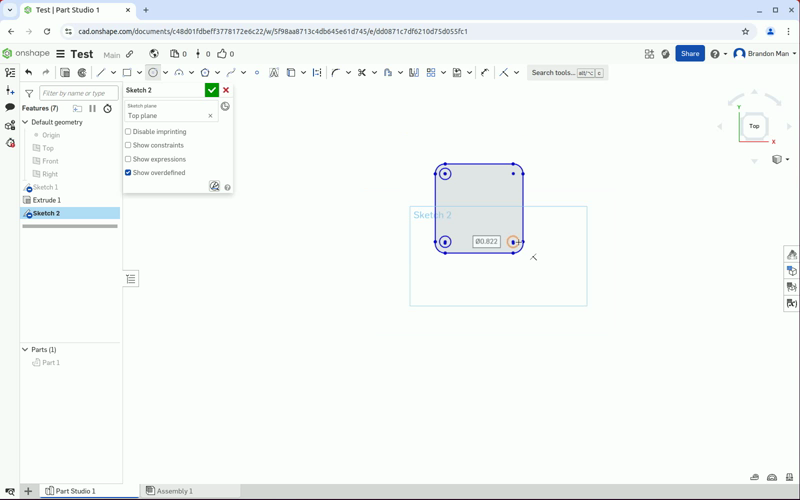
scroll(-6)
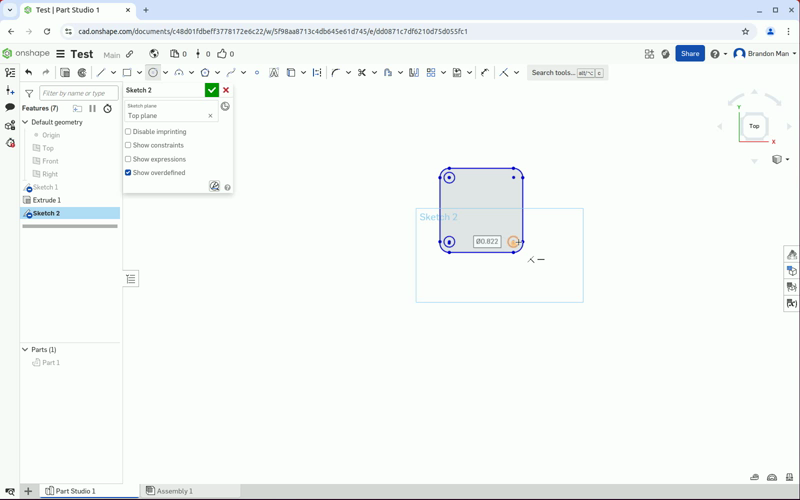
scroll(-6)
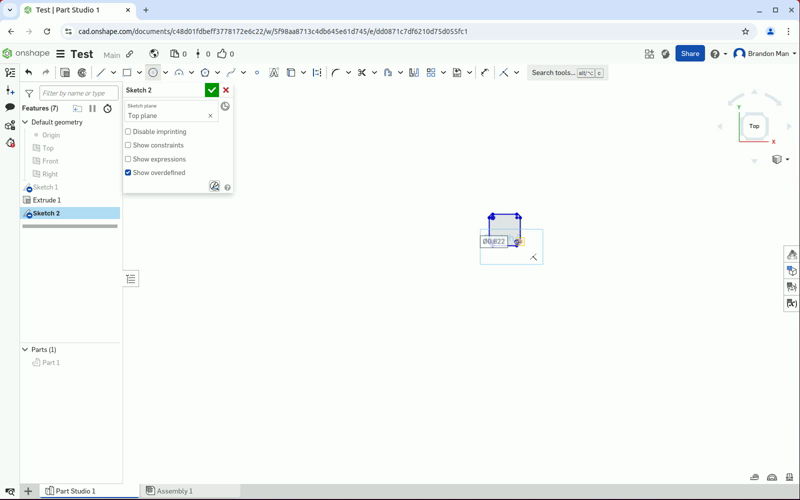
key(esc)
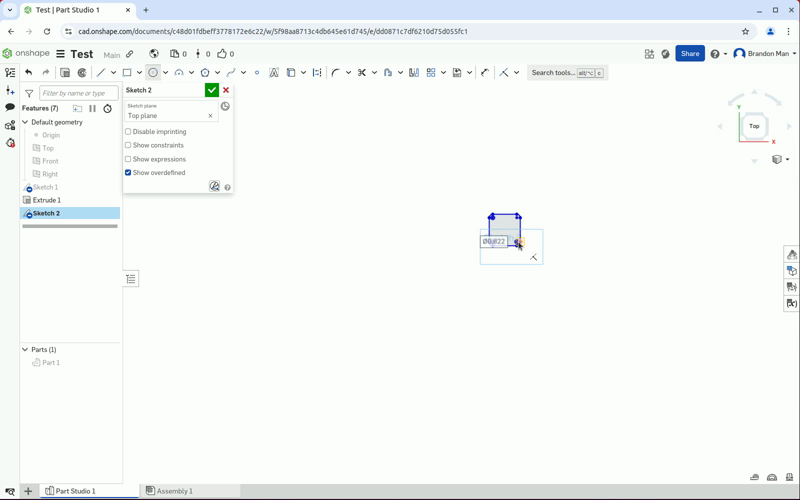
key(c)
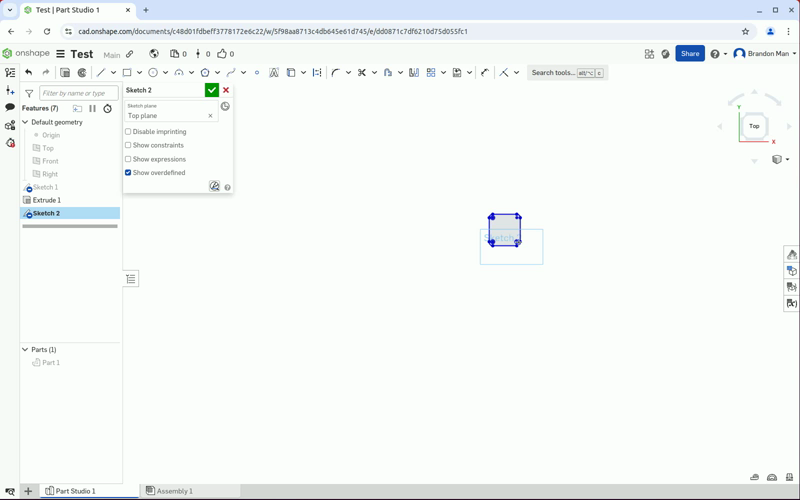
key_down(shift)
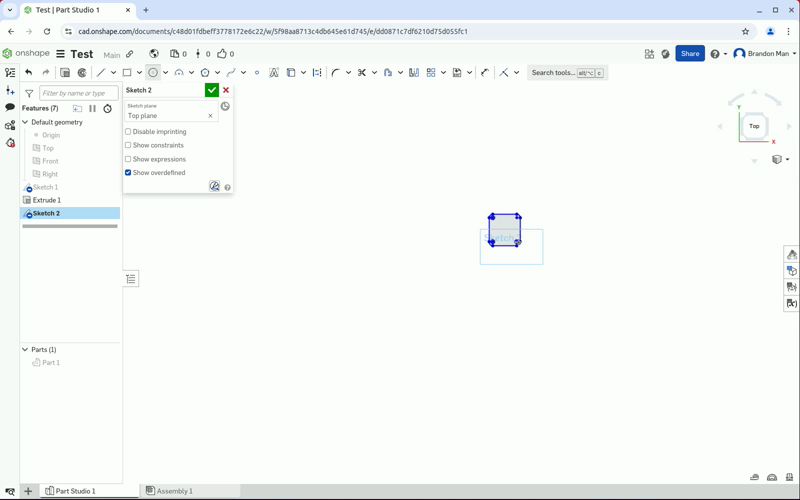
mouse_move(516, 217)
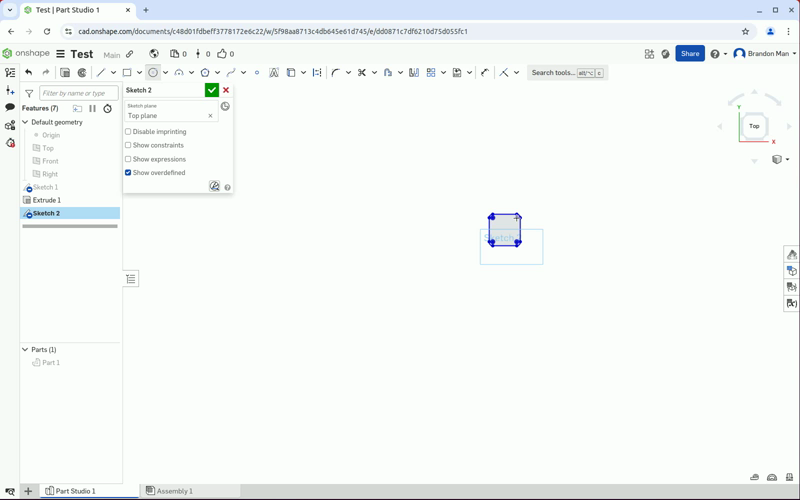
scroll(6)
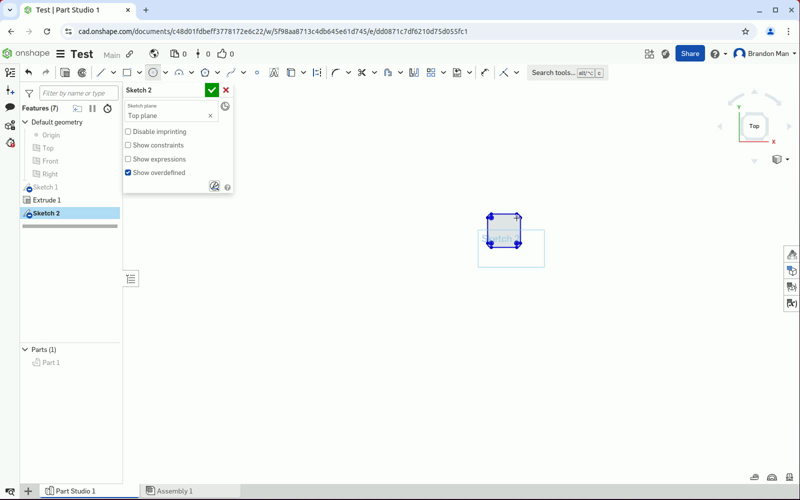
scroll(6)
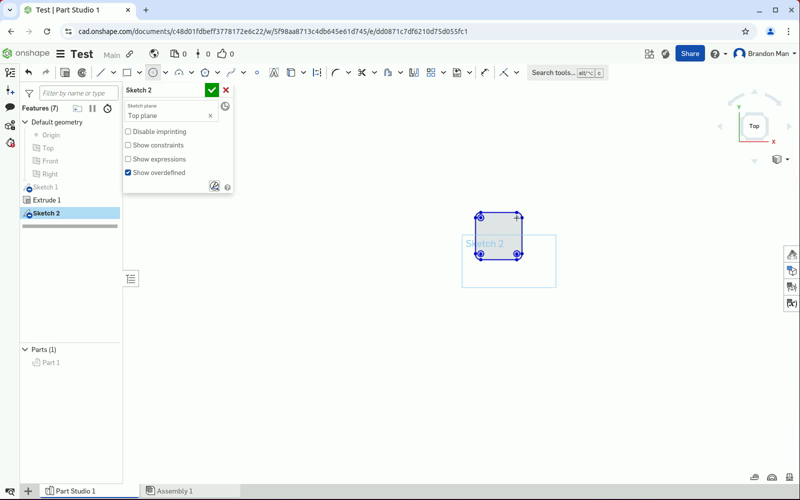
scroll(6)
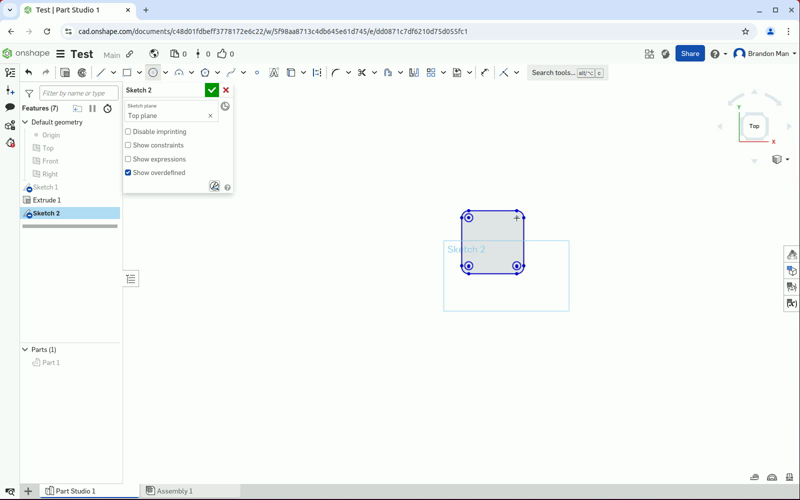
scroll(6)
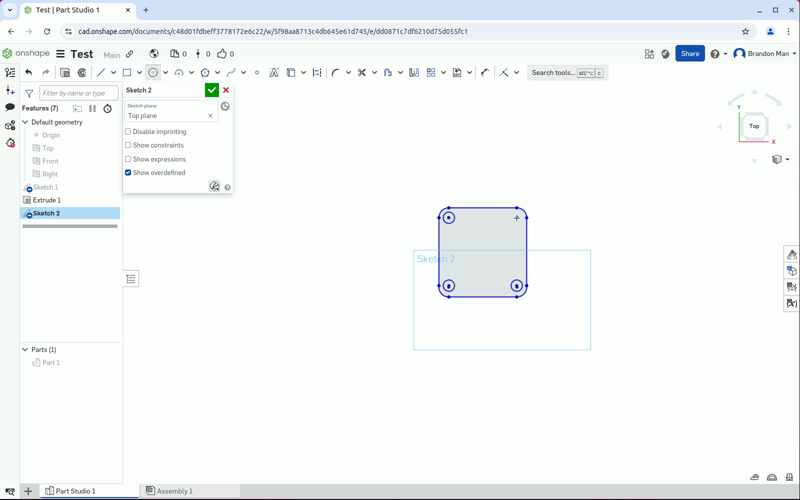
scroll(6)
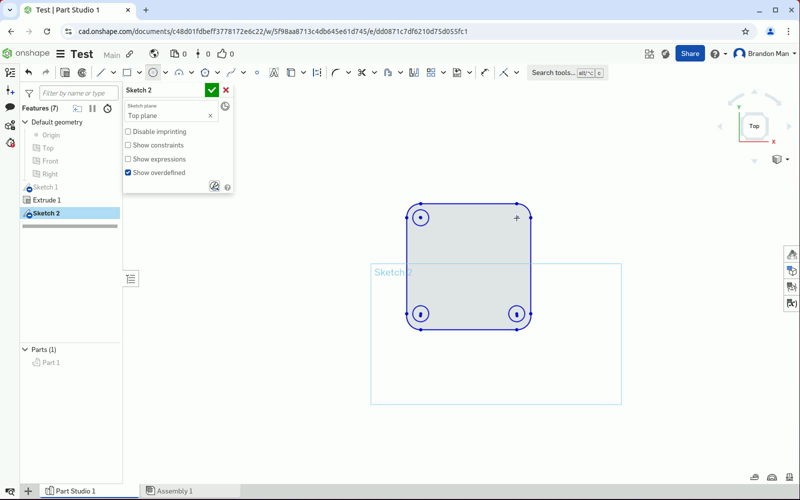
scroll(6)
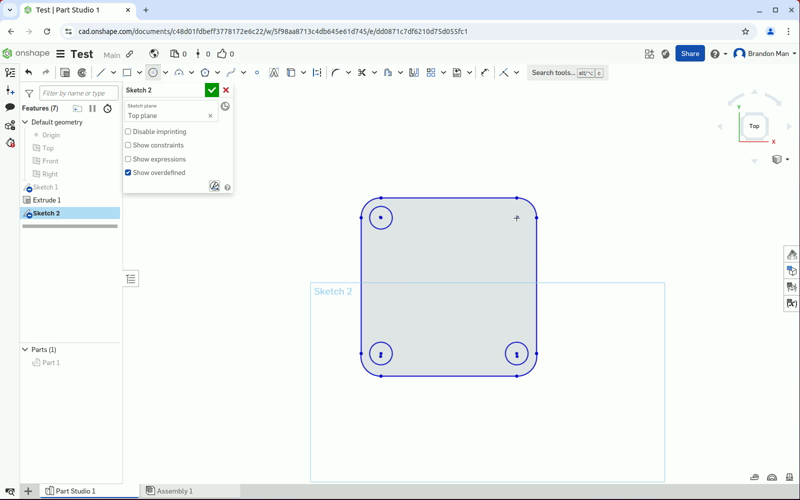
scroll(6)
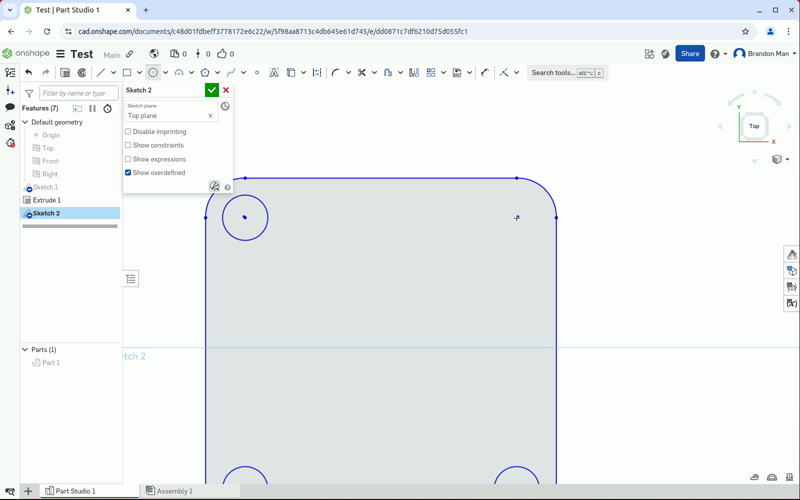
click(516, 217)
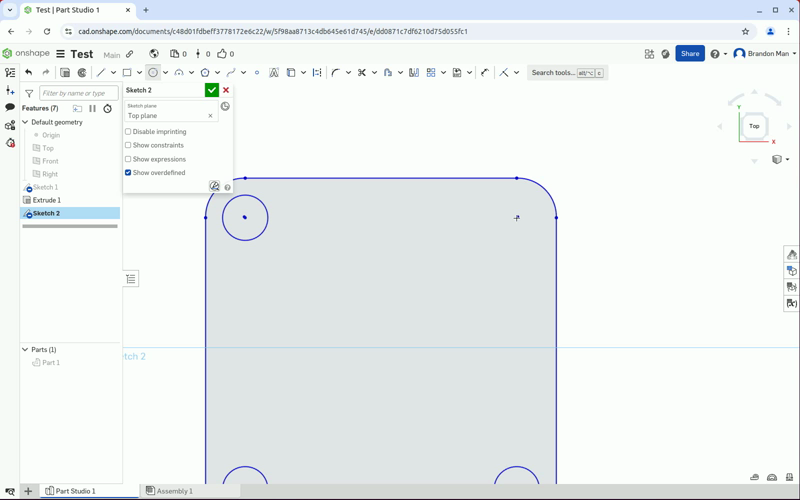
scroll(-6)
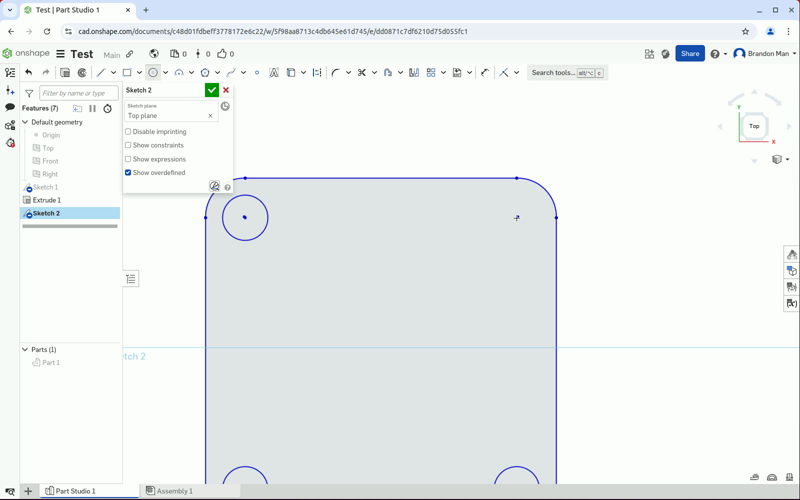
scroll(-6)
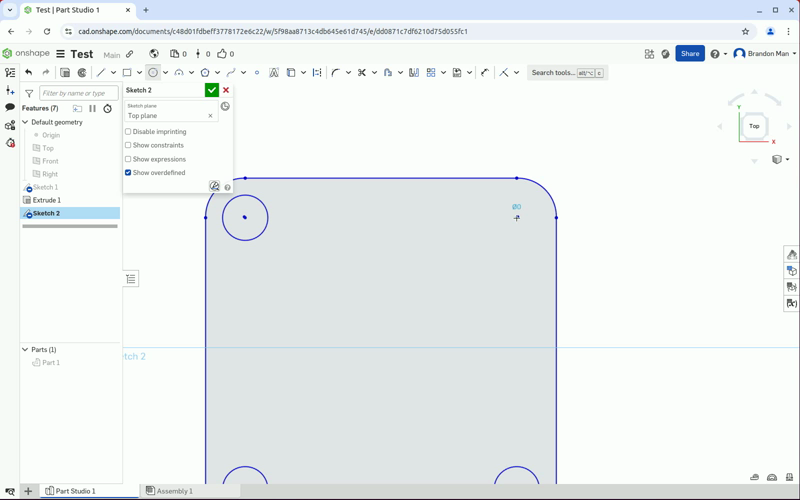
scroll(-6)
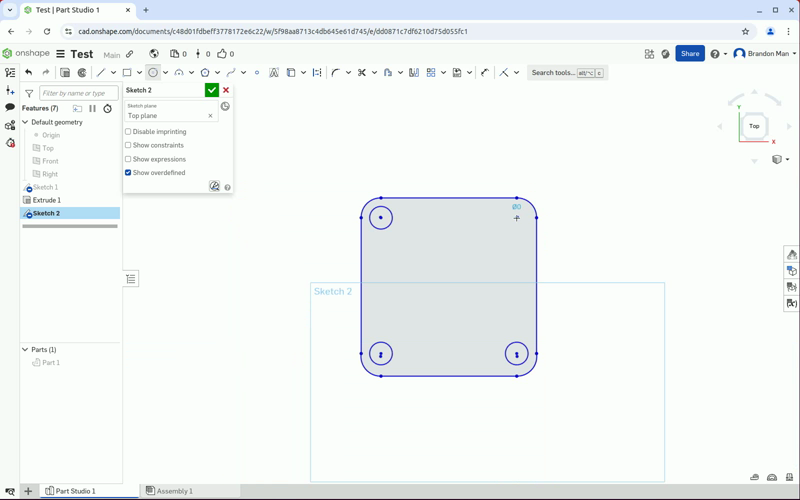
scroll(-6)
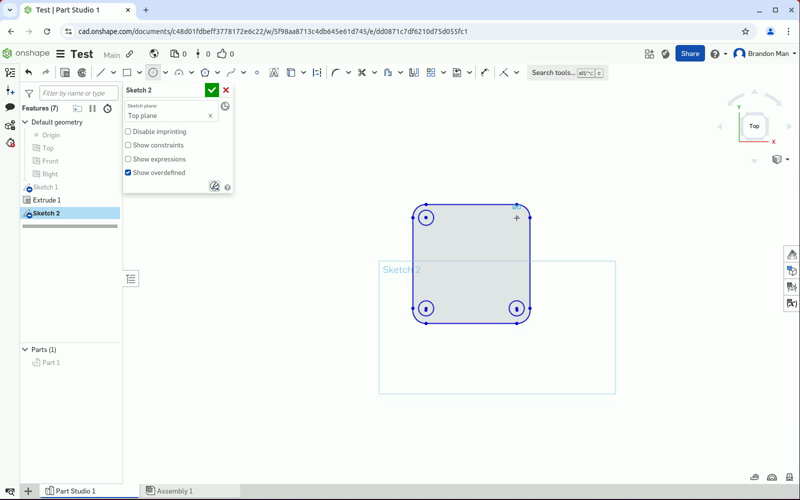
scroll(-6)
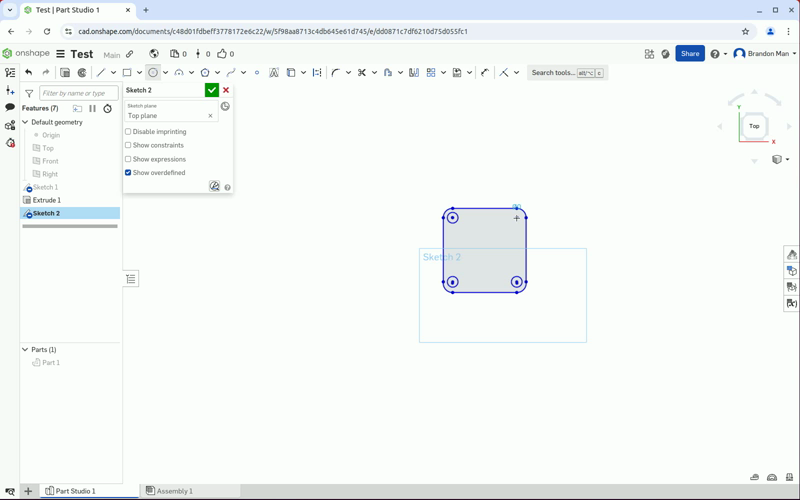
scroll(-6)
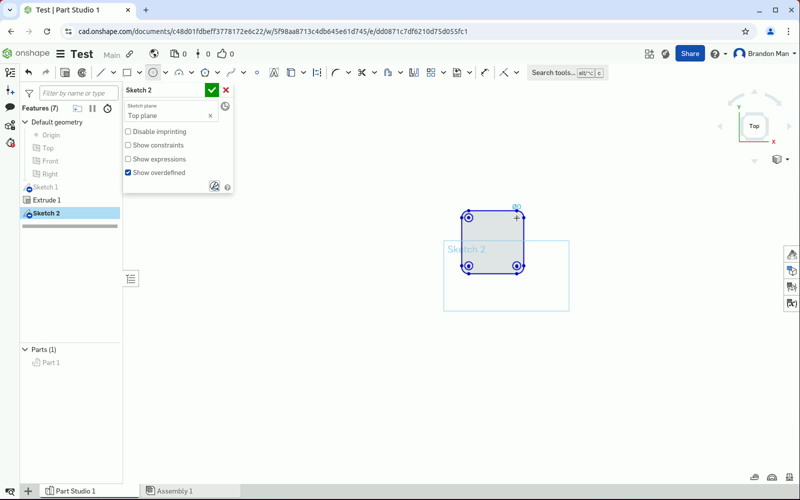
scroll(-6)
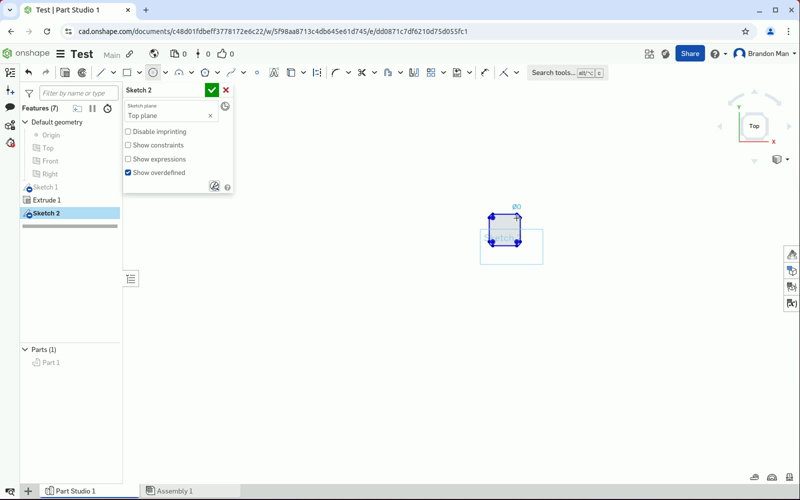
key_up(shift)
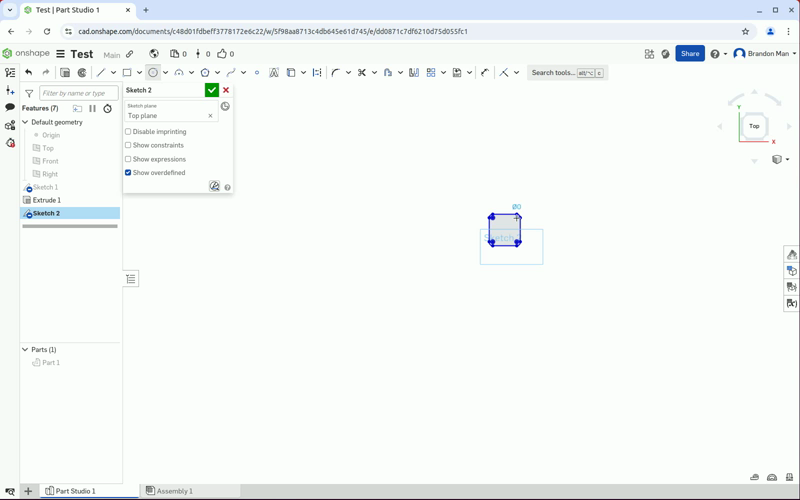
mouse_move(518, 217)
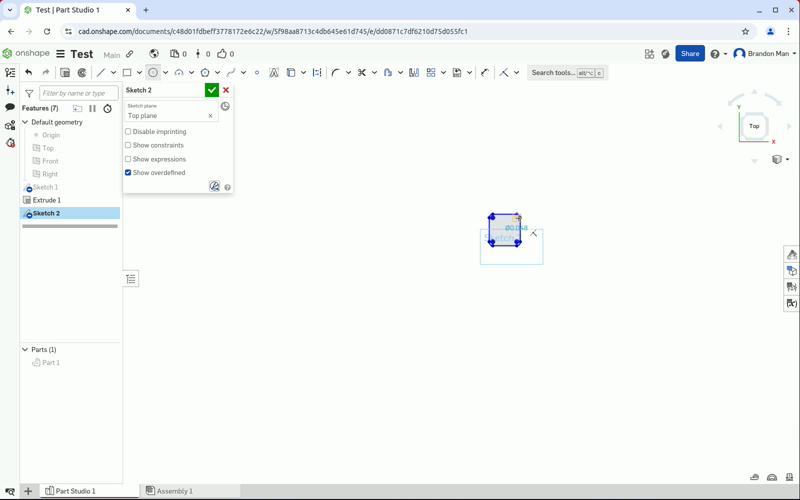
scroll(6)
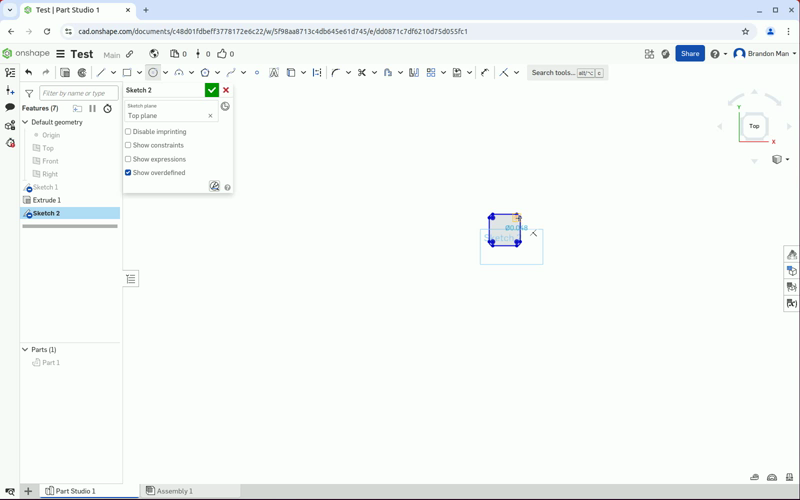
scroll(6)
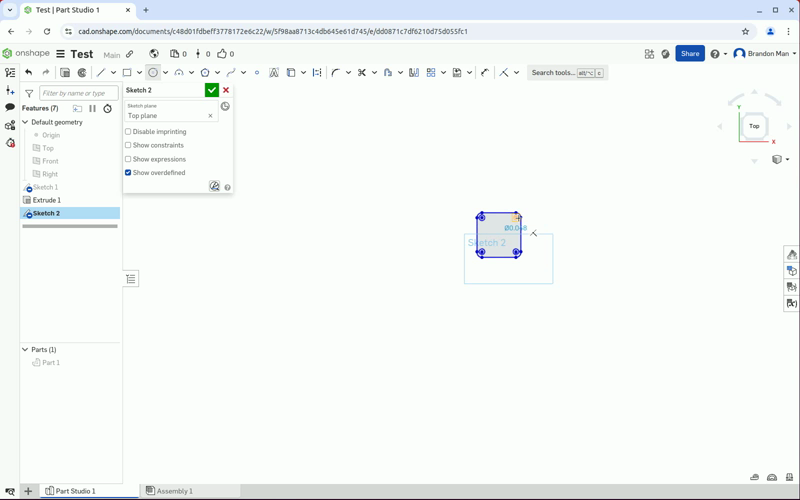
scroll(6)
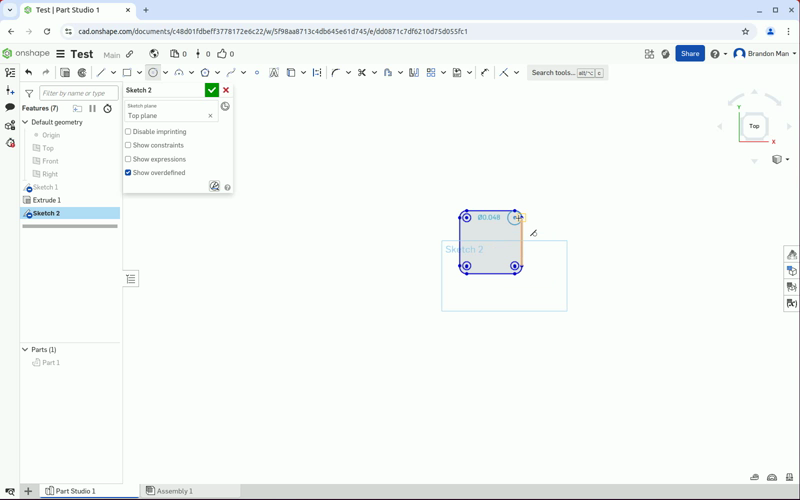
scroll(6)
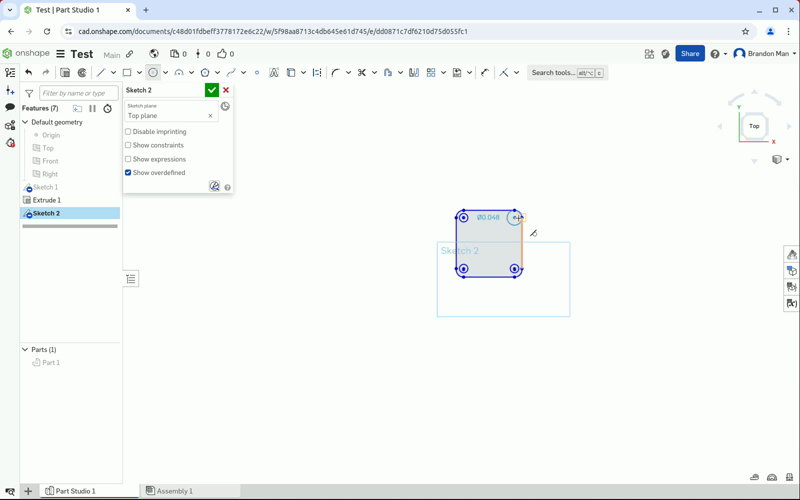
scroll(6)
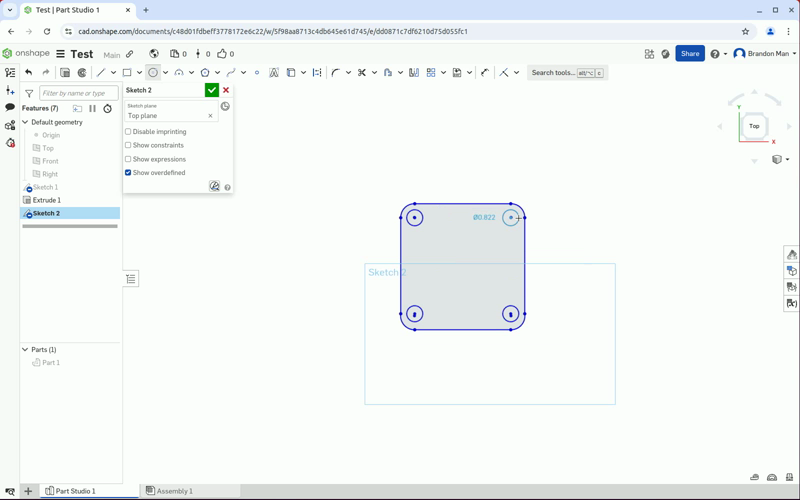
scroll(6)
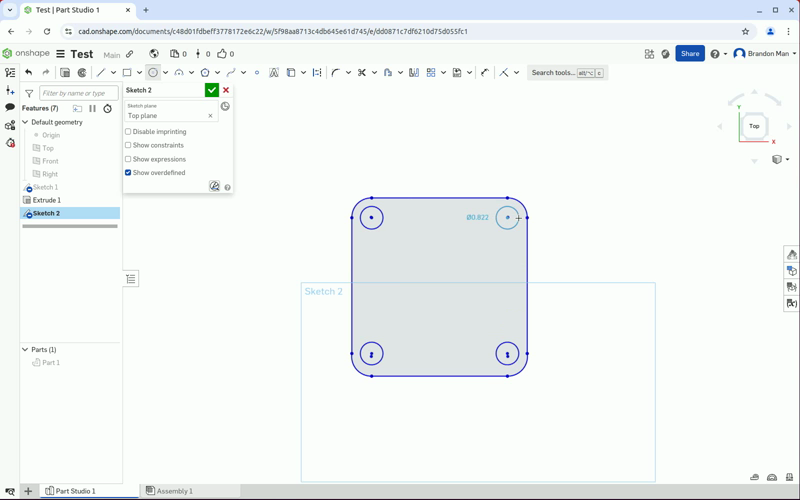
scroll(6)
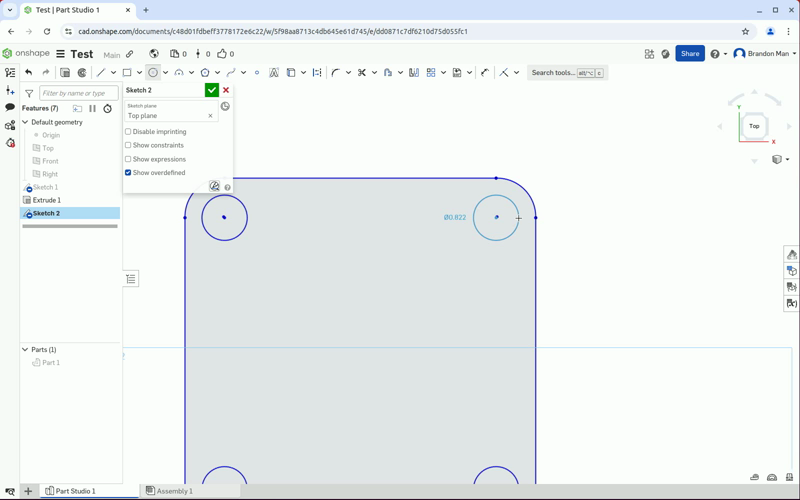
click(518, 217)
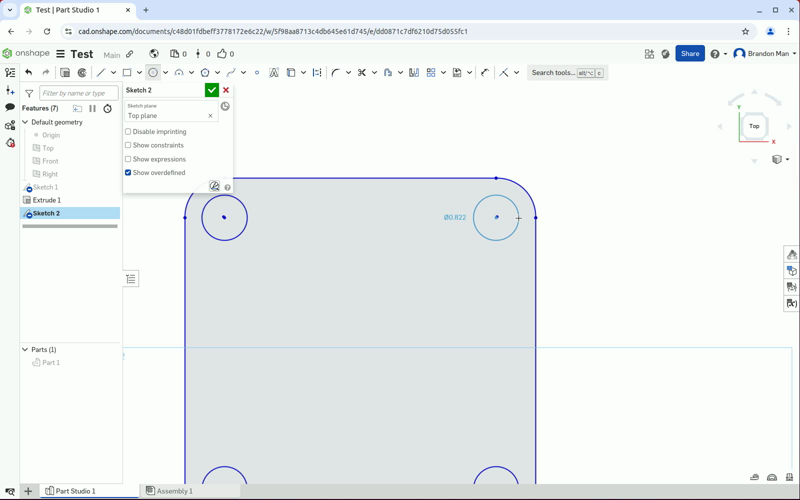
scroll(-6)
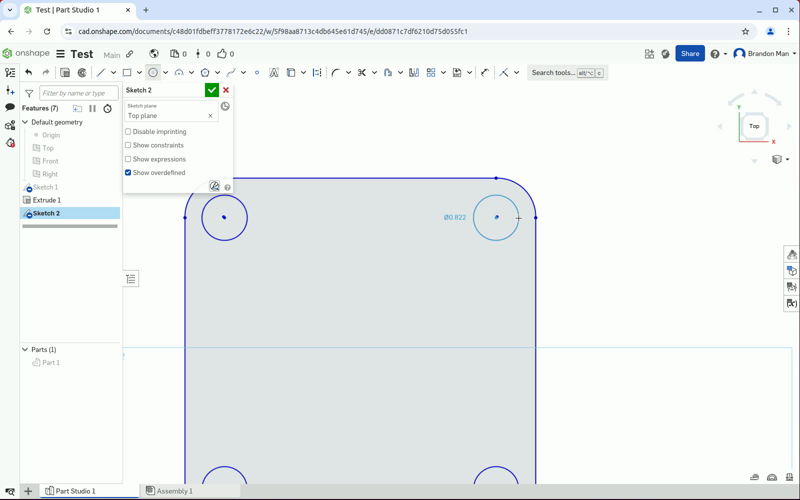
scroll(-6)
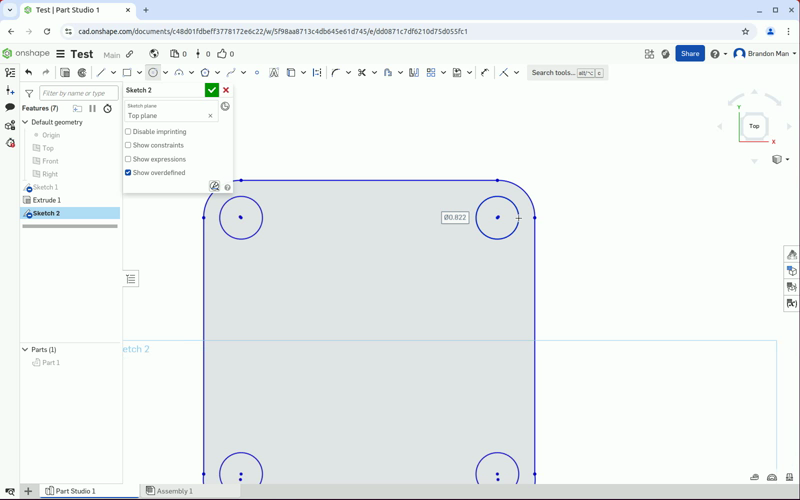
scroll(-6)
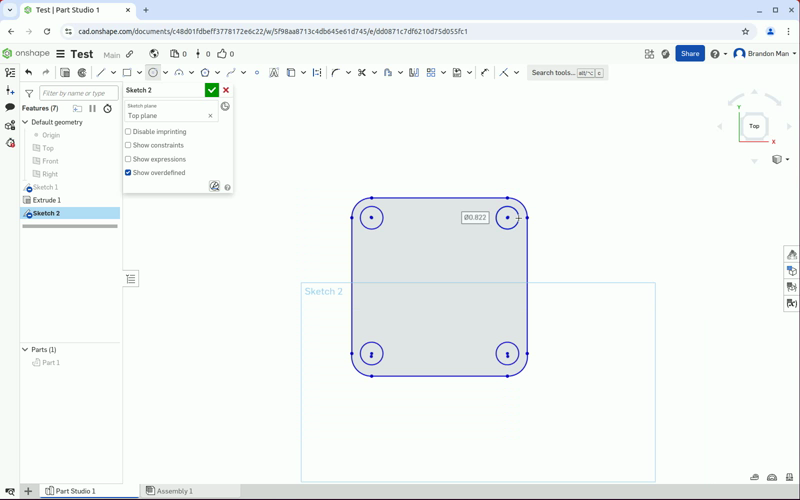
scroll(-6)
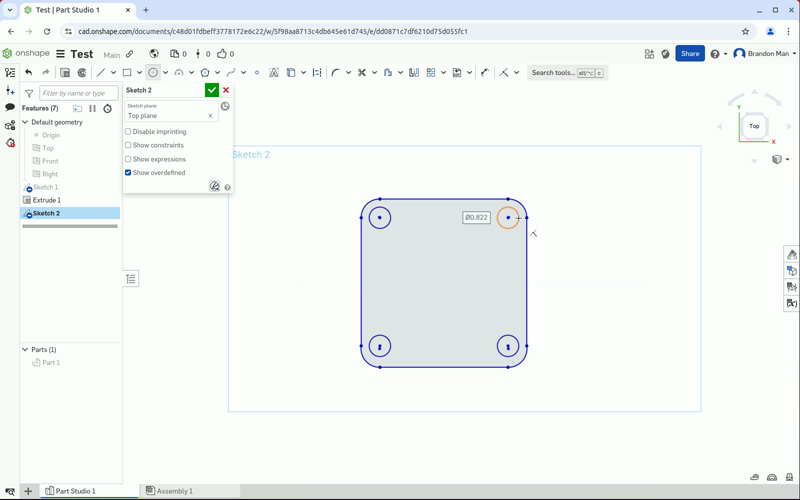
scroll(-6)
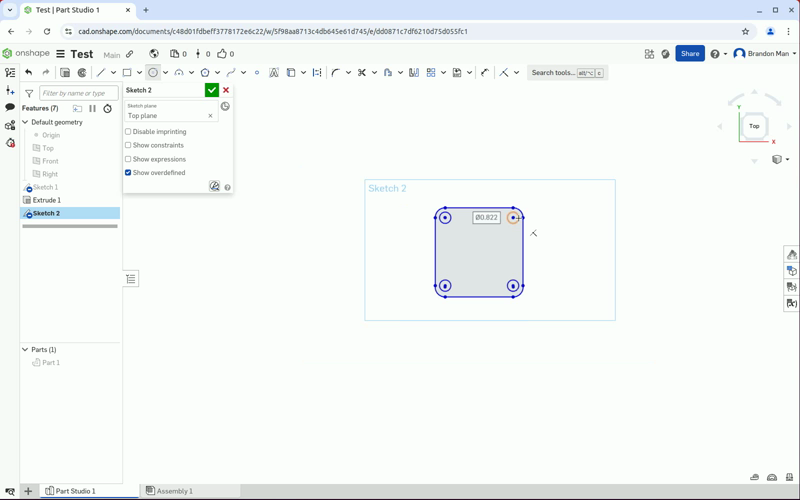
scroll(-6)
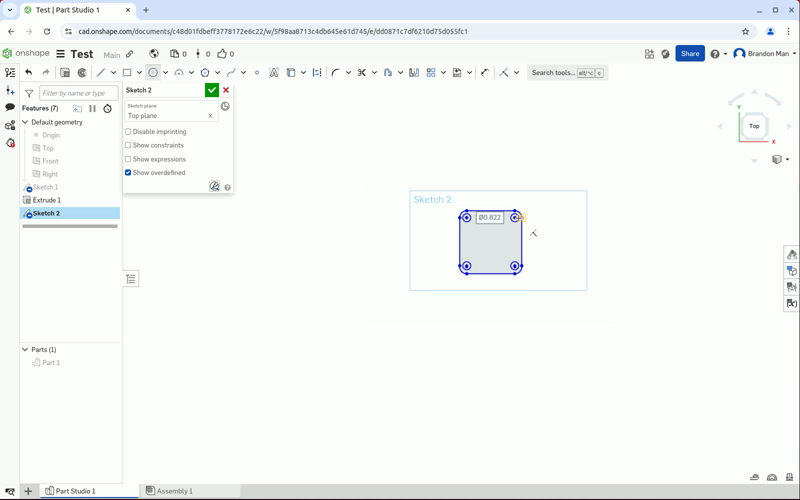
scroll(-6)
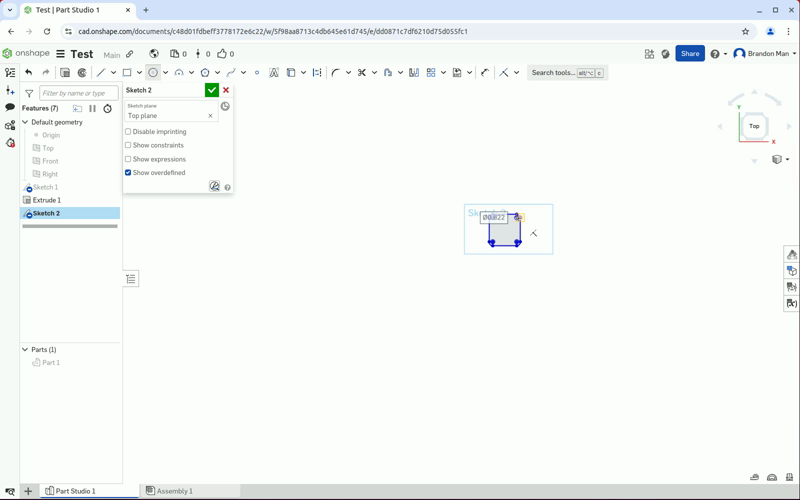
key(esc)
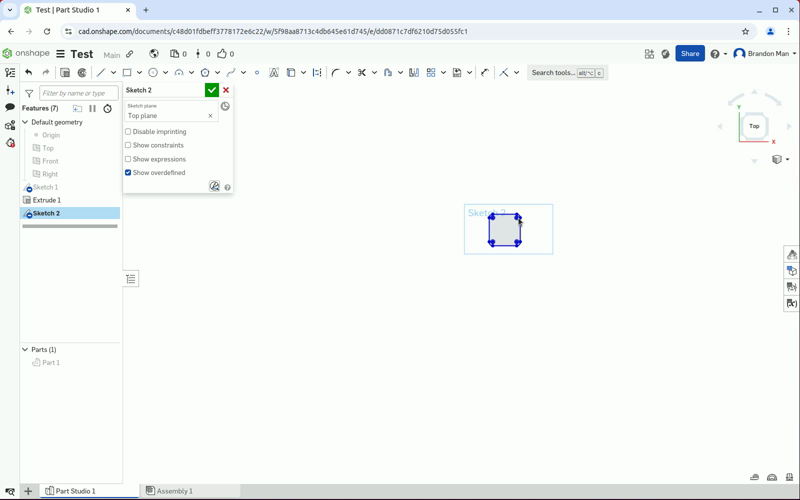
mouse_move(491, 226)
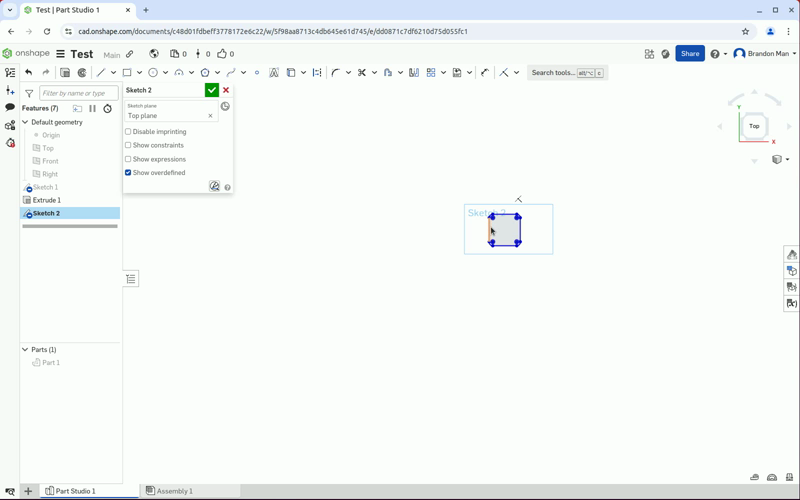
scroll(6)
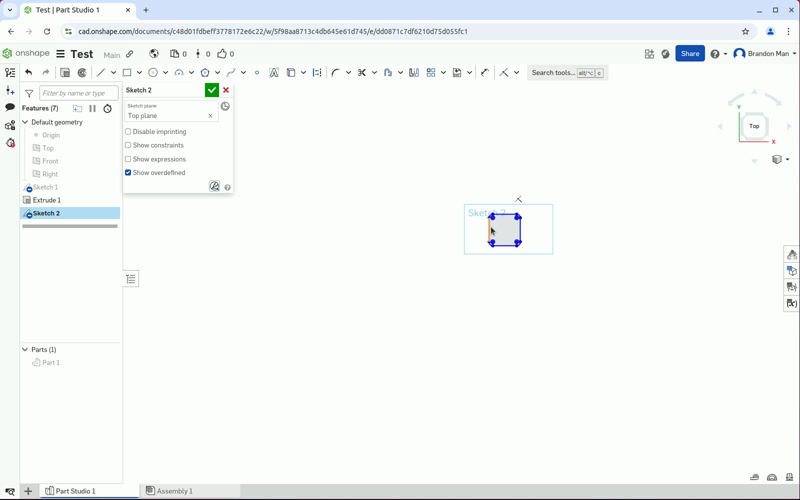
scroll(6)
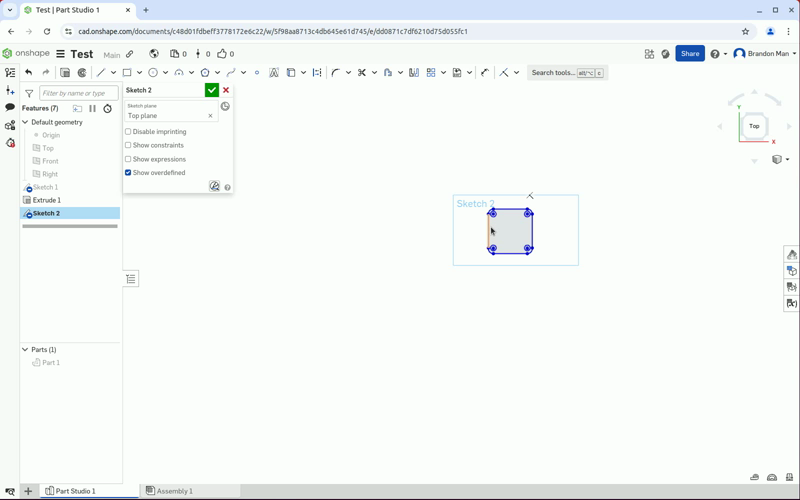
scroll(6)
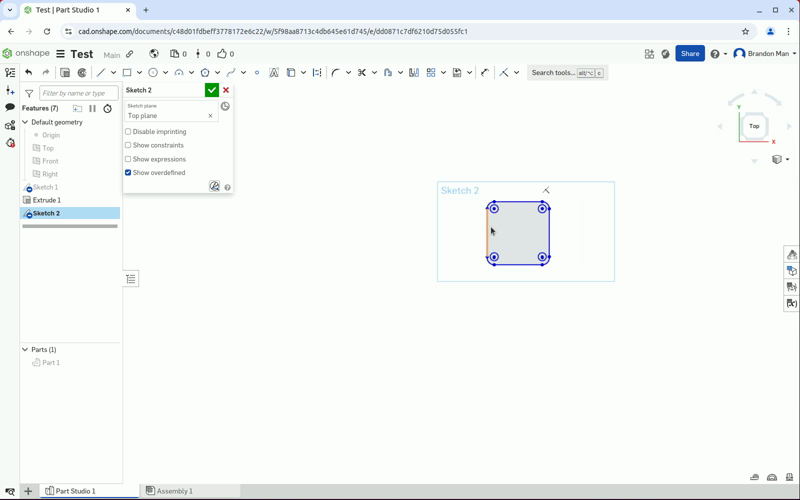
scroll(6)
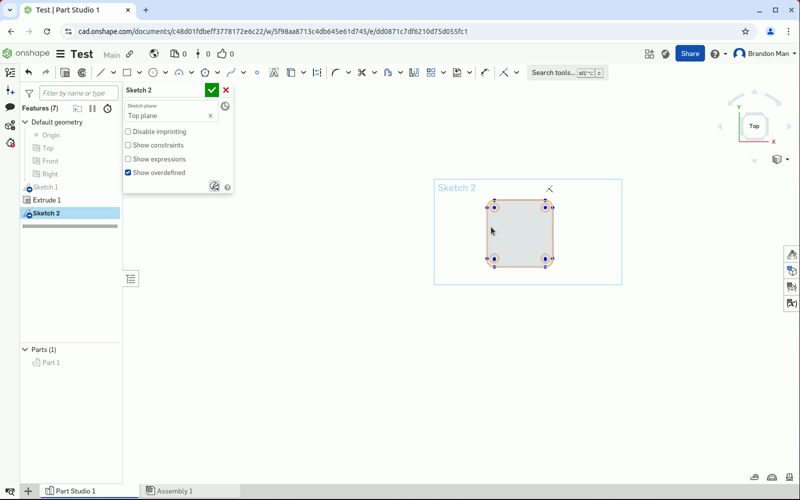
scroll(6)
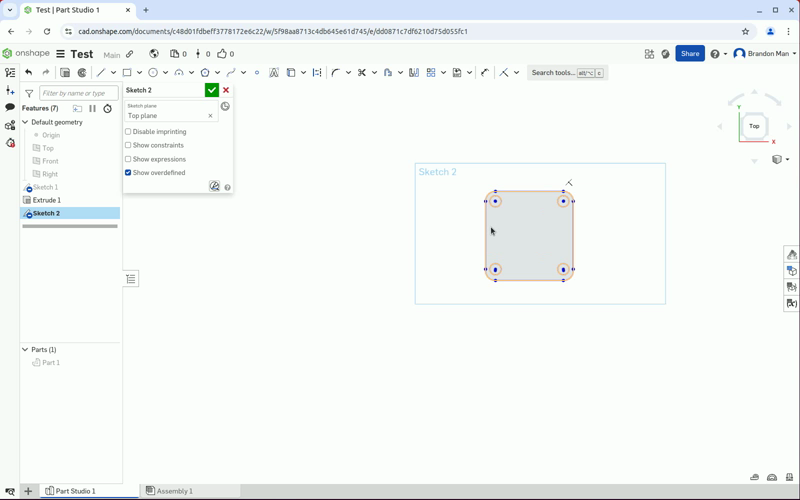
scroll(6)
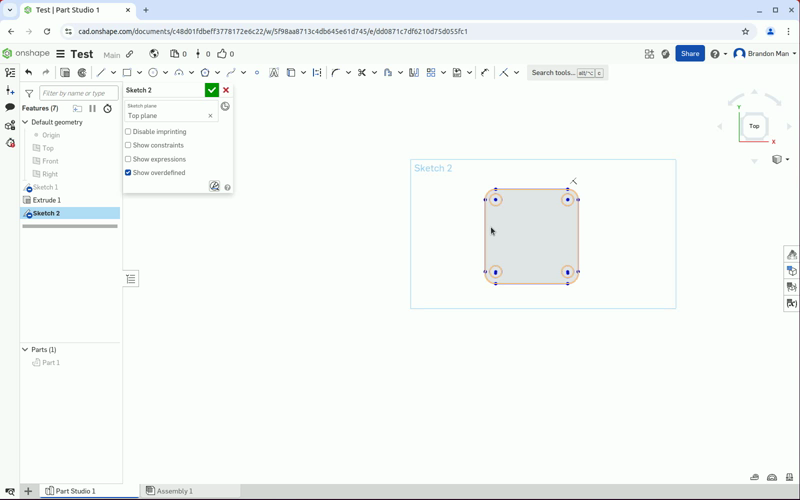
scroll(6)
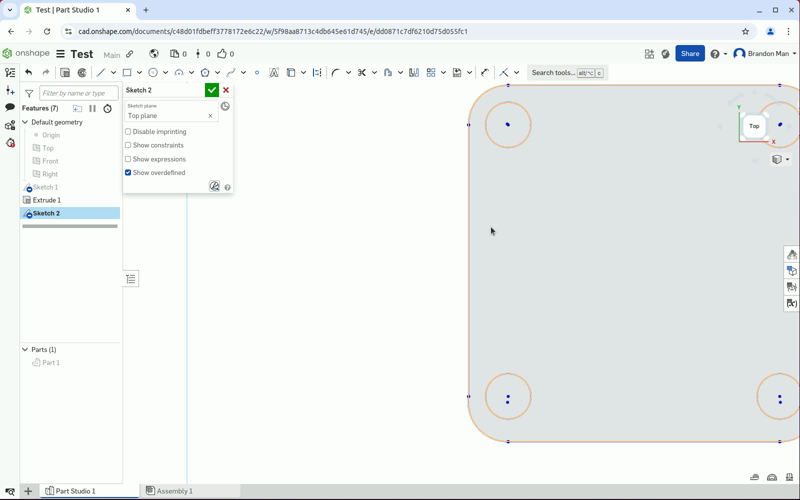
click(491, 226)
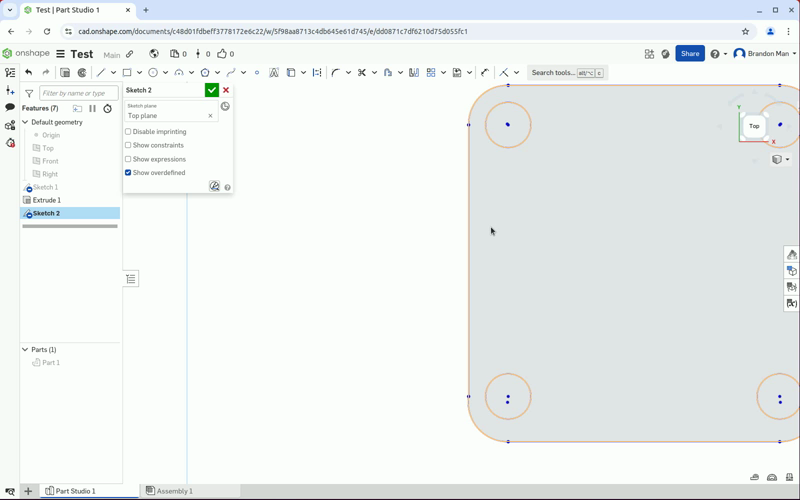
scroll(-6)
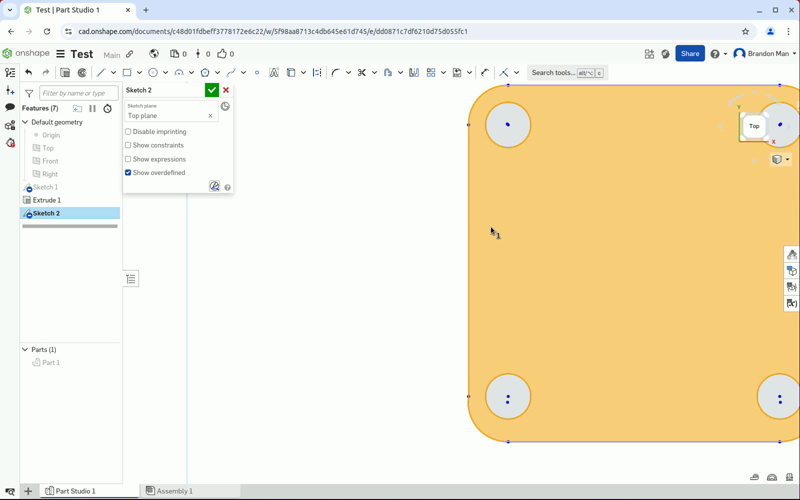
scroll(-6)
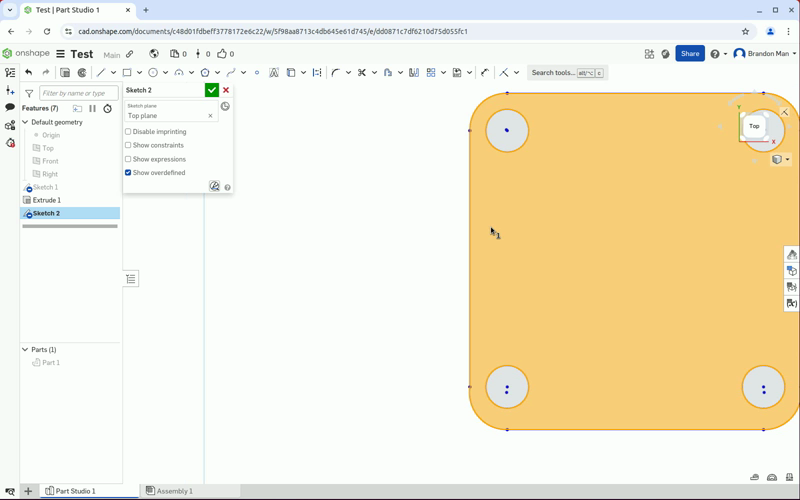
scroll(-6)
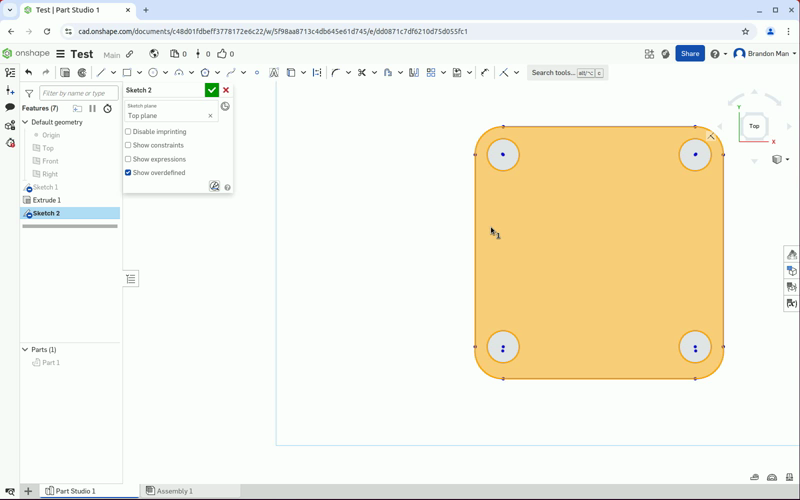
scroll(-6)
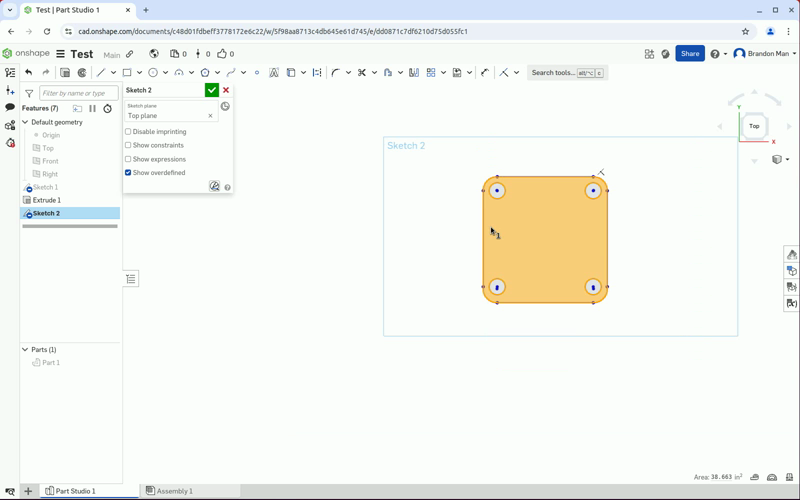
scroll(-6)
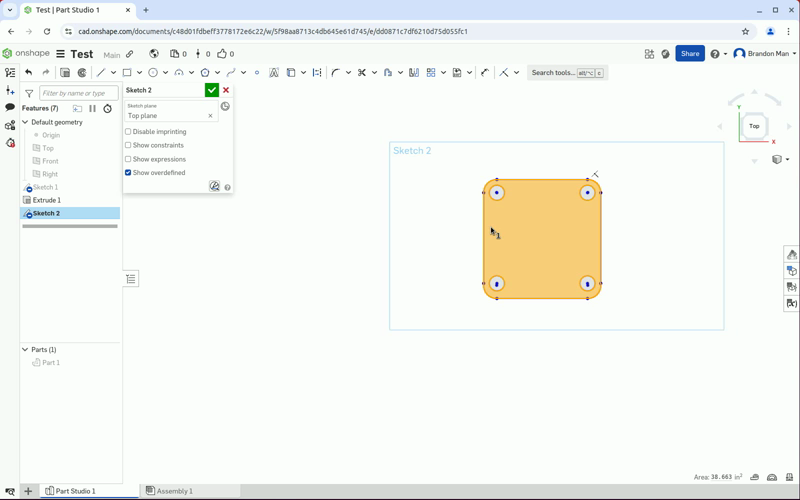
scroll(-6)
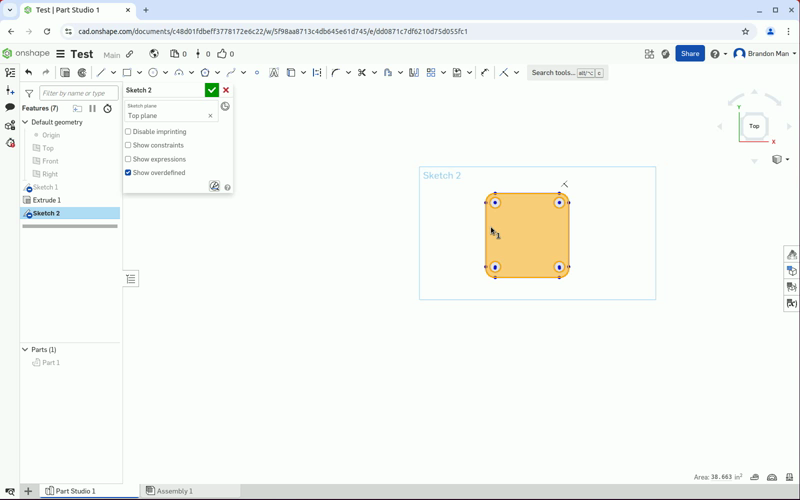
scroll(-6)
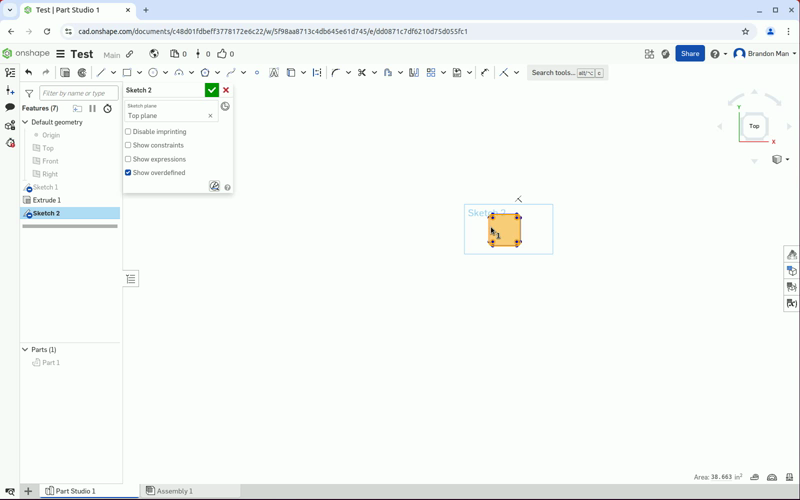
mouse_move(73, 352)
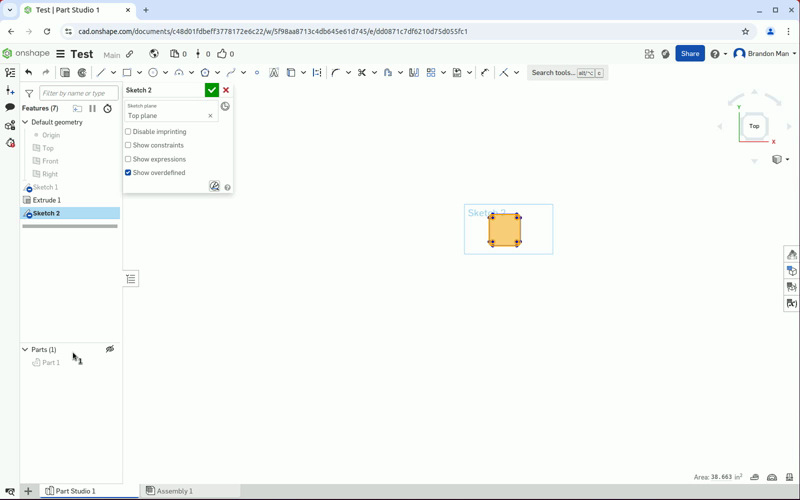
key(shift+y)
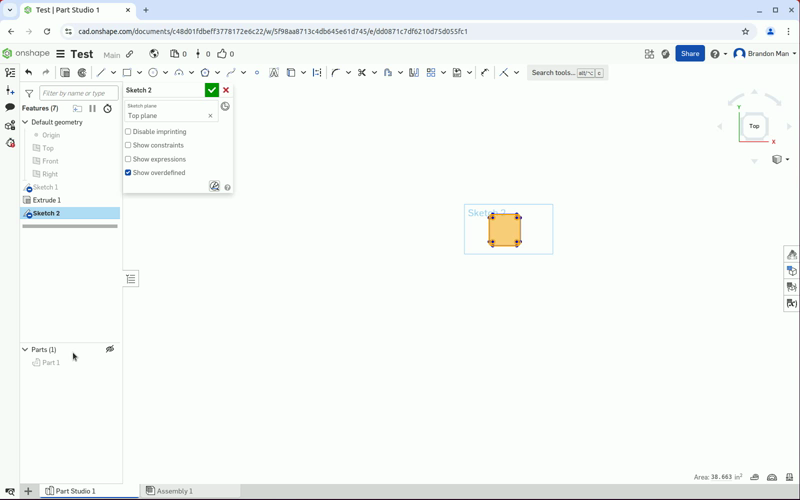
key(shift+e)
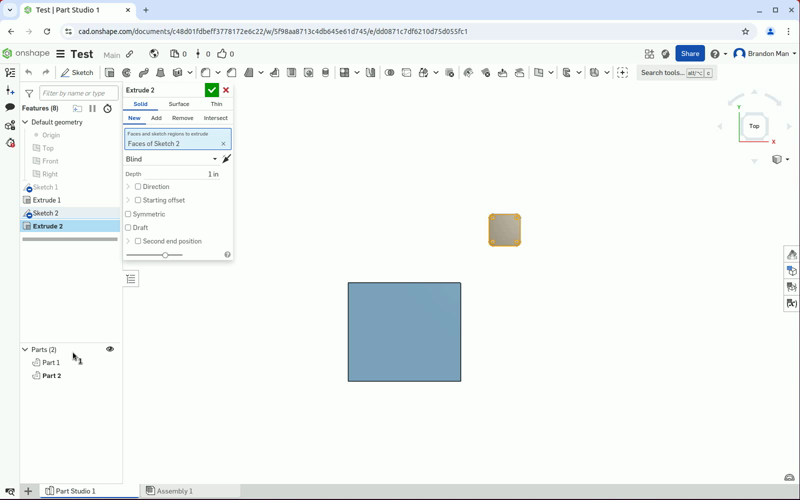
mouse_move(143, 106)
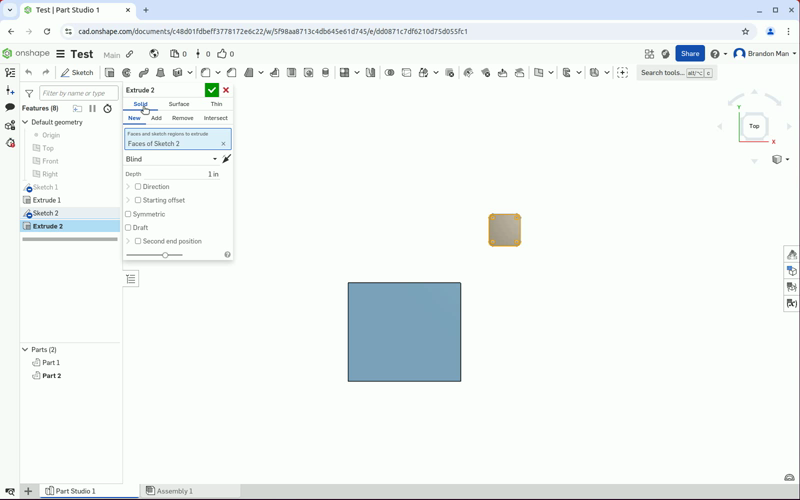
click(143, 106)
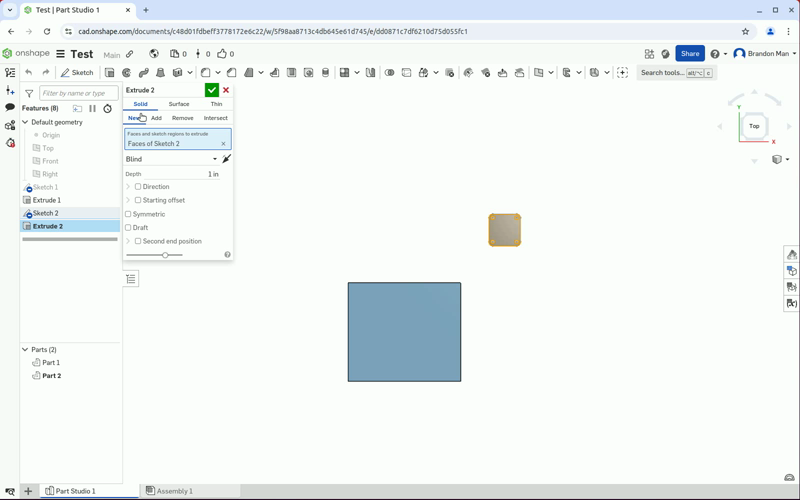
mouse_move(137, 120)
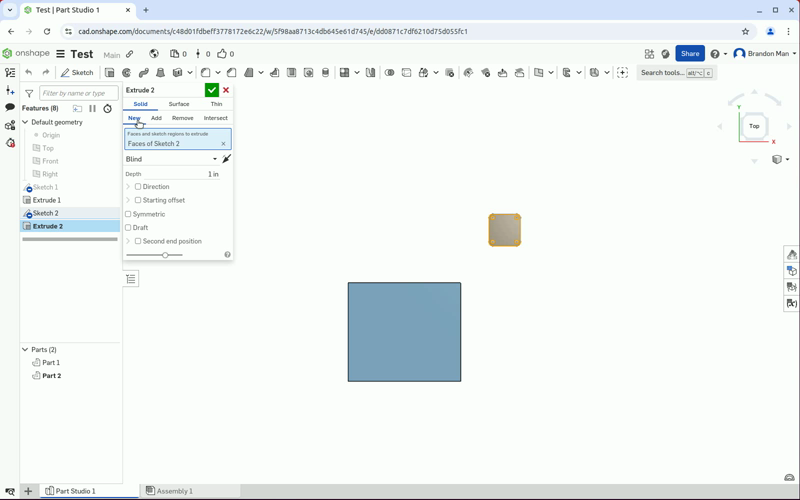
click(137, 120)
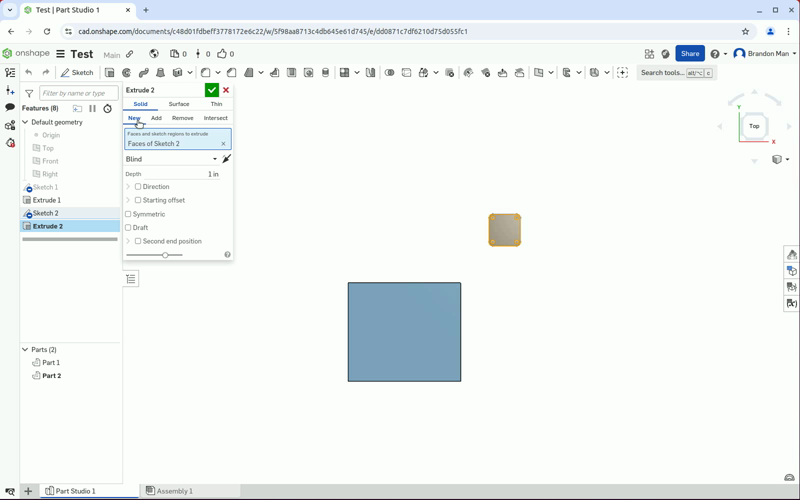
key(tab, 4)
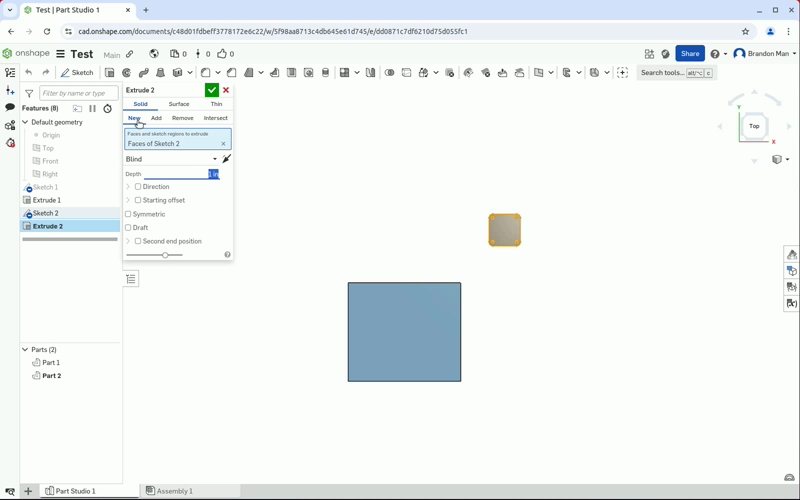
text(0.481)
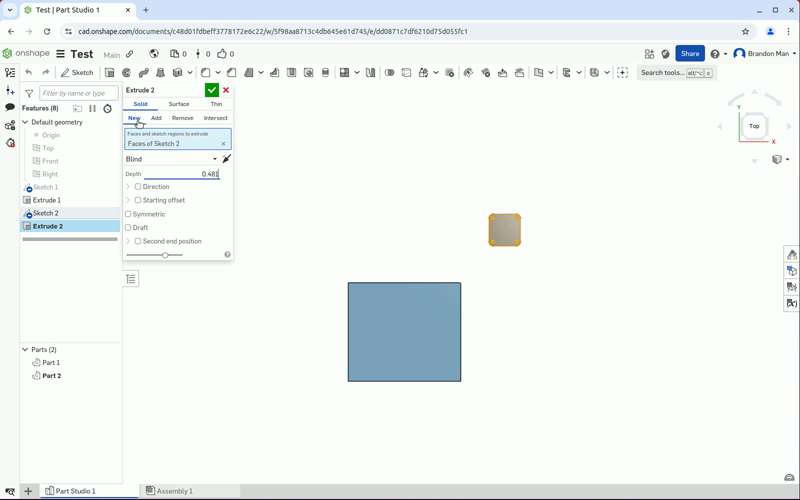
key(enter)
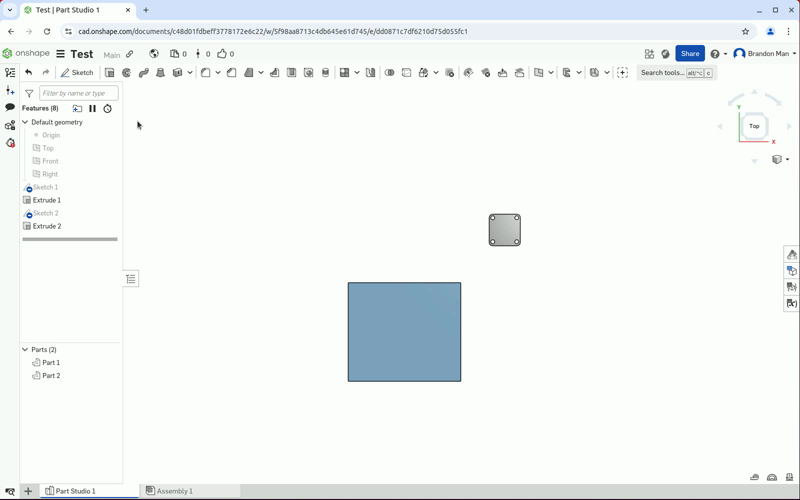
key(shift+h)
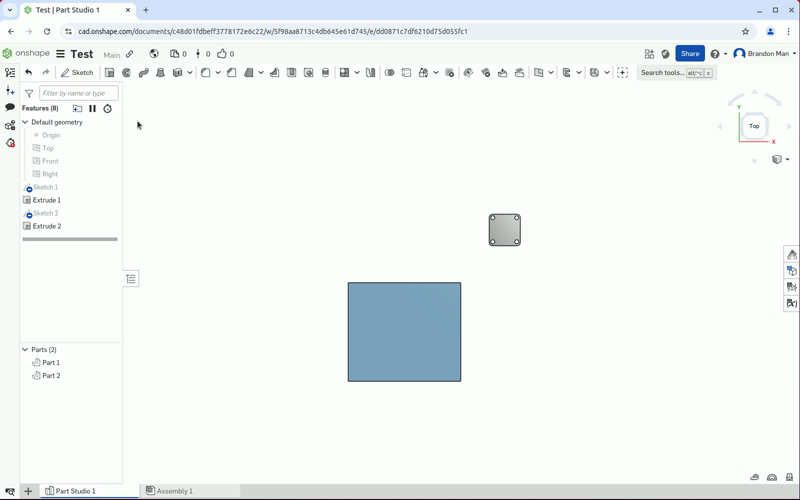
key(shift+h)
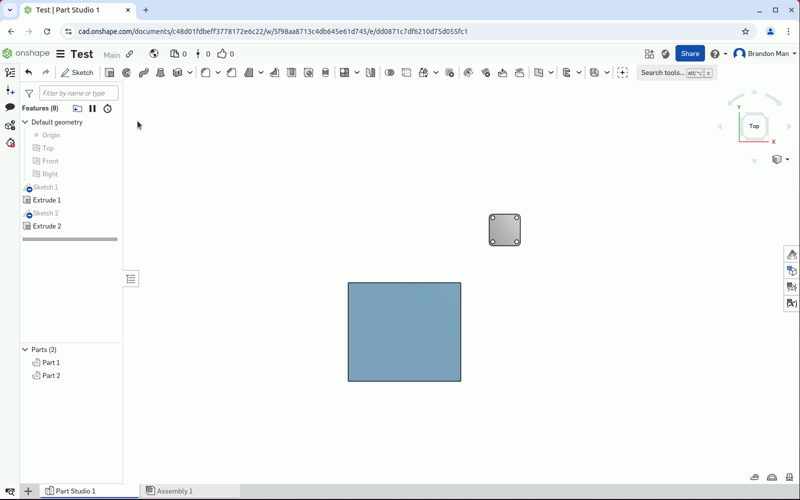
mouse_move(73, 189)
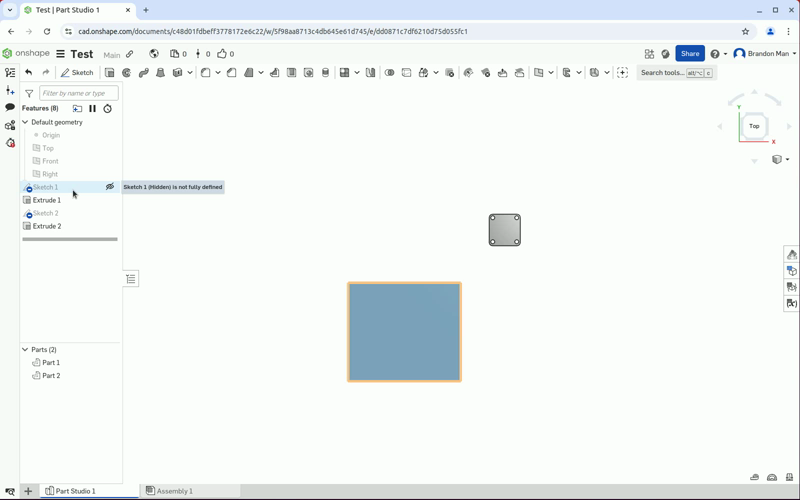
click(73, 189)
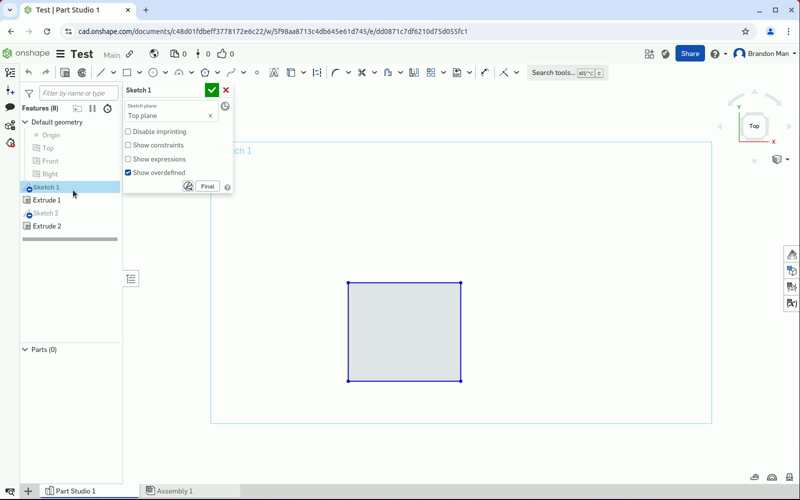
mouse_move(229, 92)
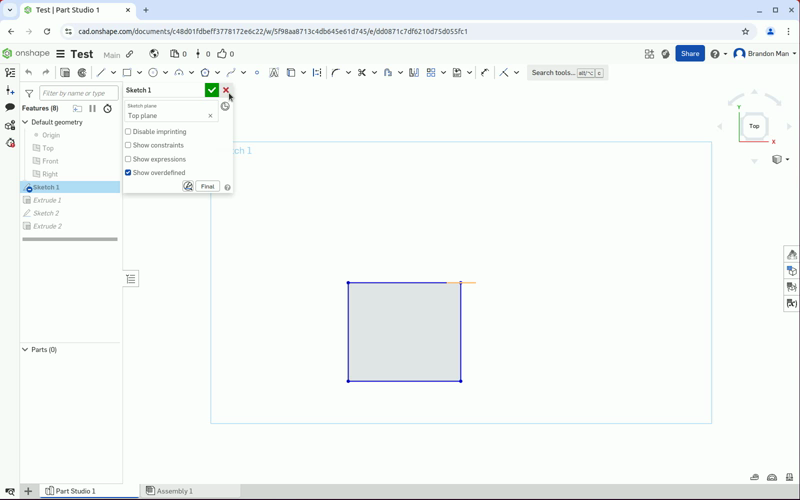
click(229, 92)
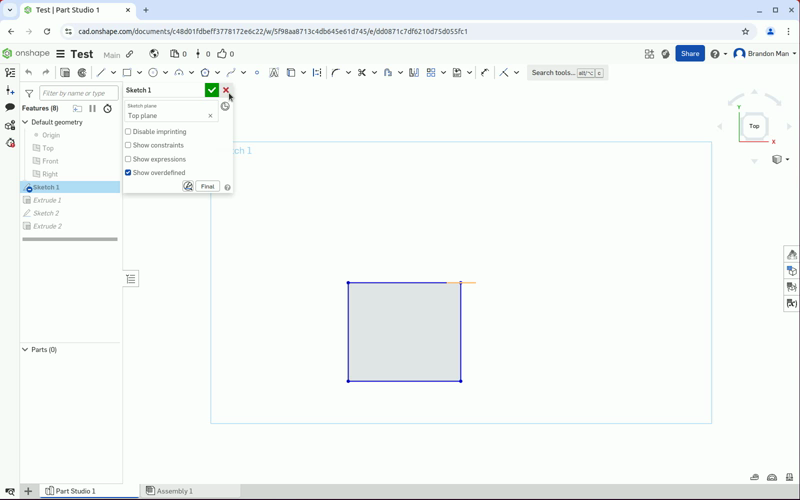
key(shift+s)
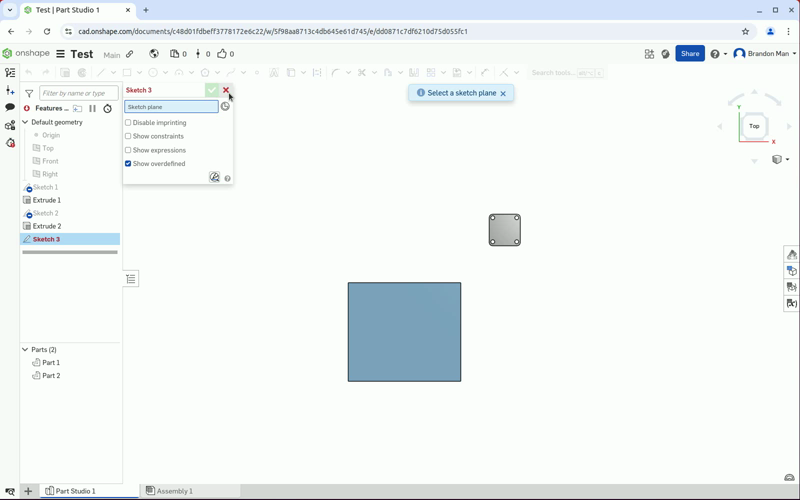
mouse_move(73, 150)
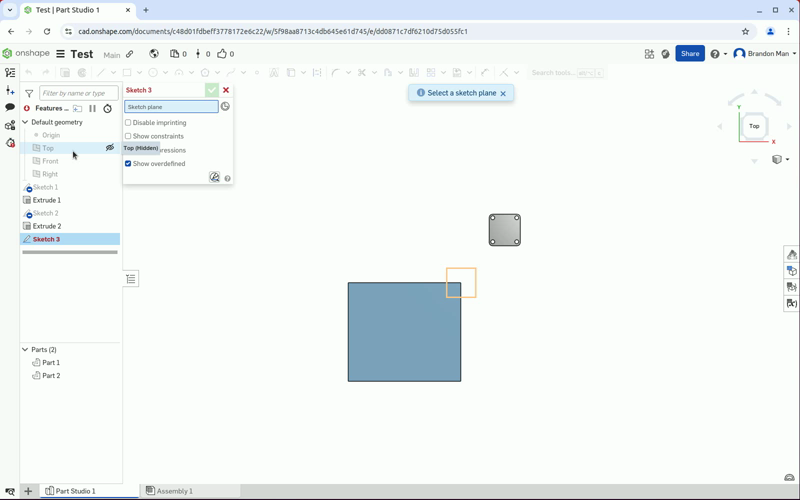
click(73, 150)
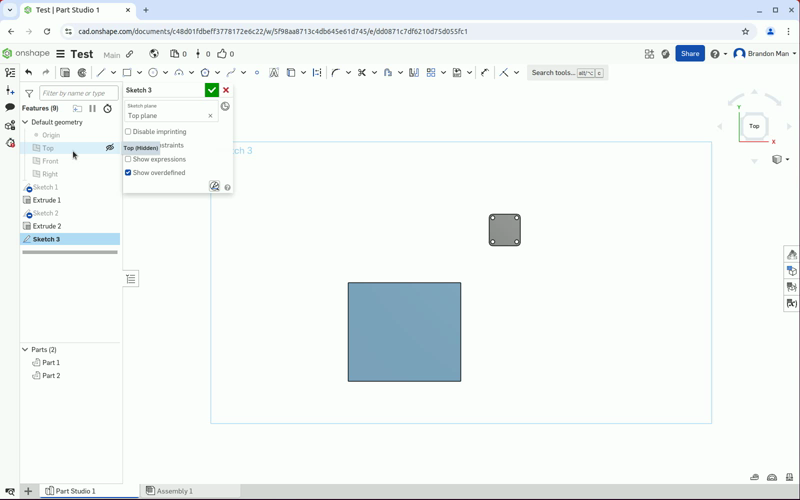
mouse_move(73, 352)
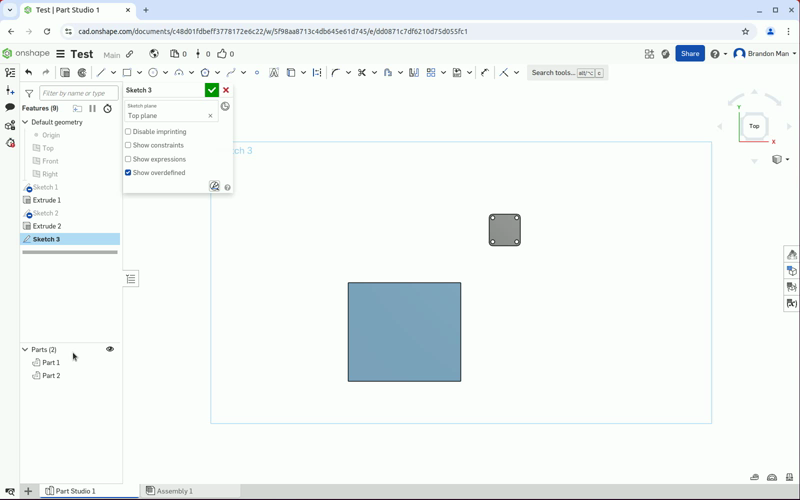
key(y)
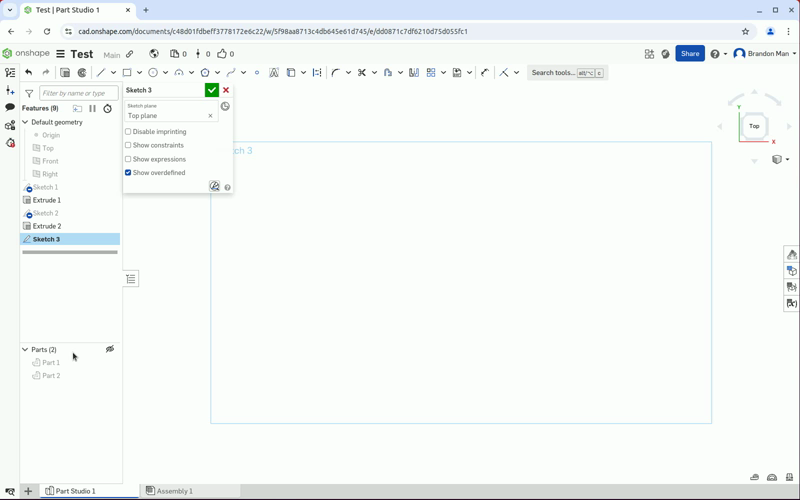
key(l)
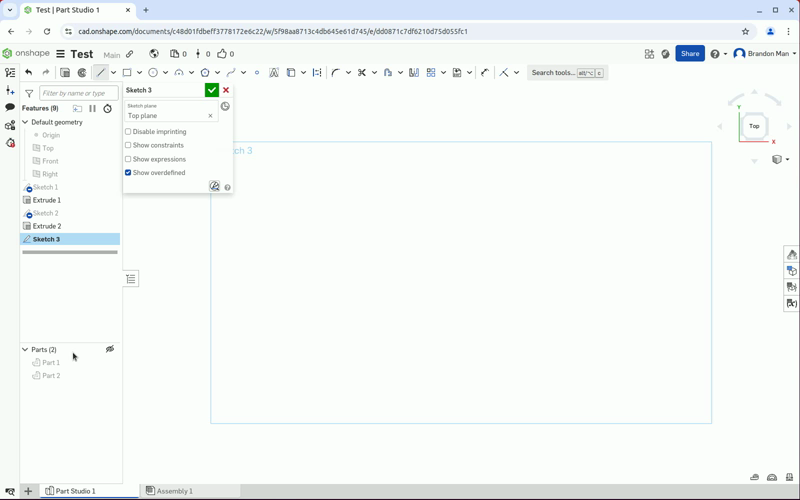
key_down(shift)
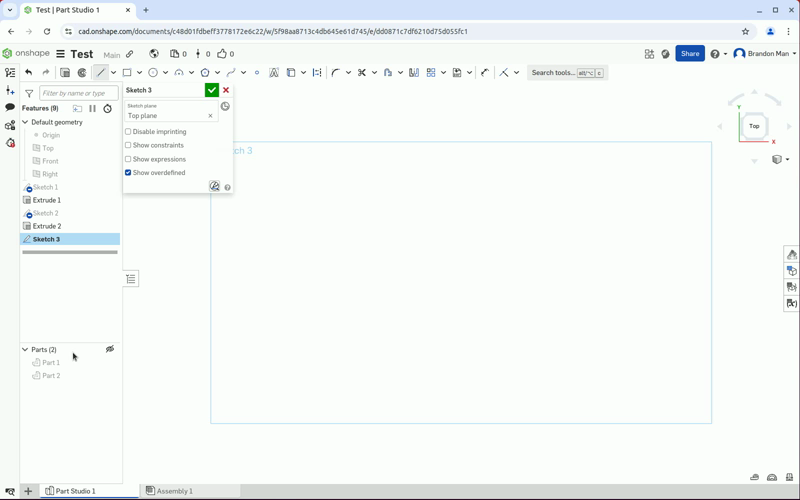
mouse_move(486, 313)
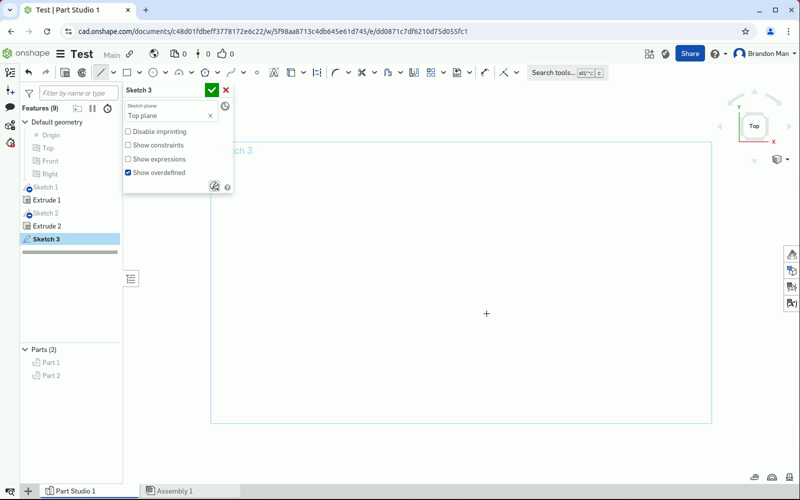
click(486, 313)
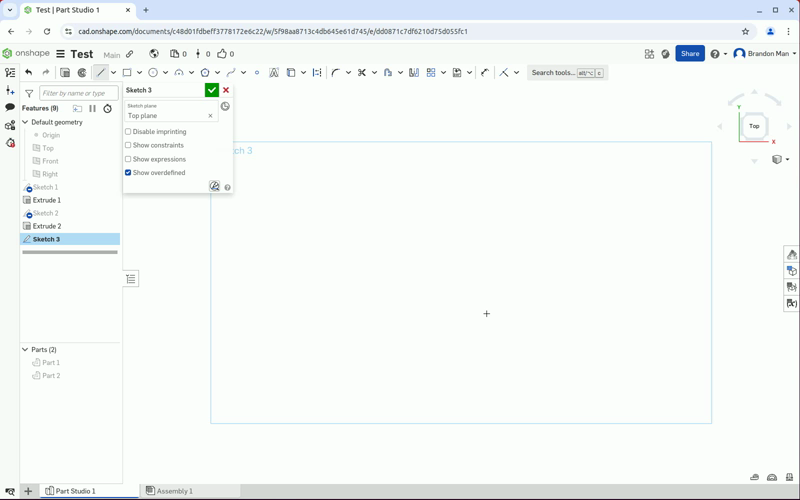
key_up(shift)
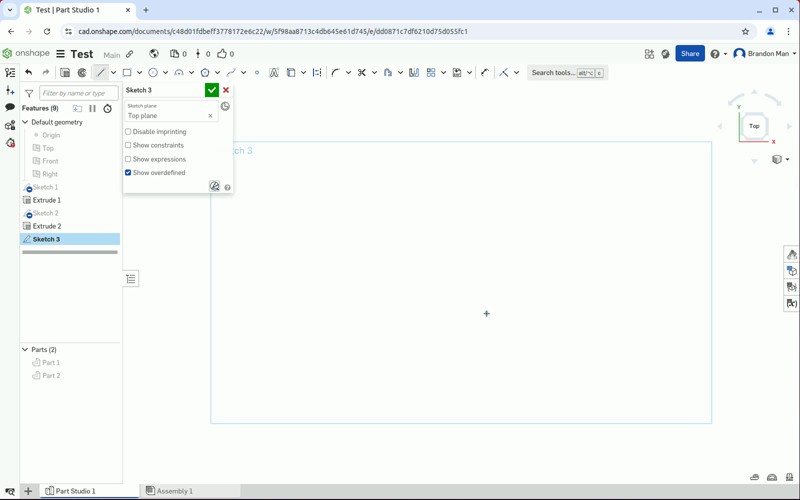
key_down(shift)
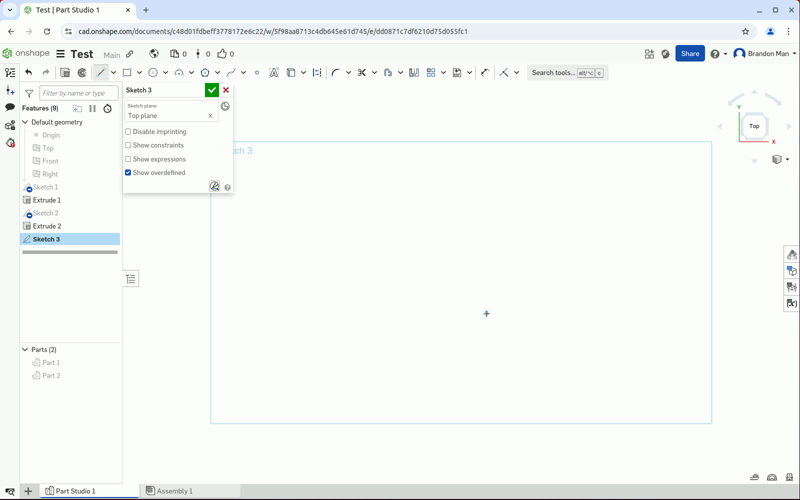
mouse_move(516, 313)
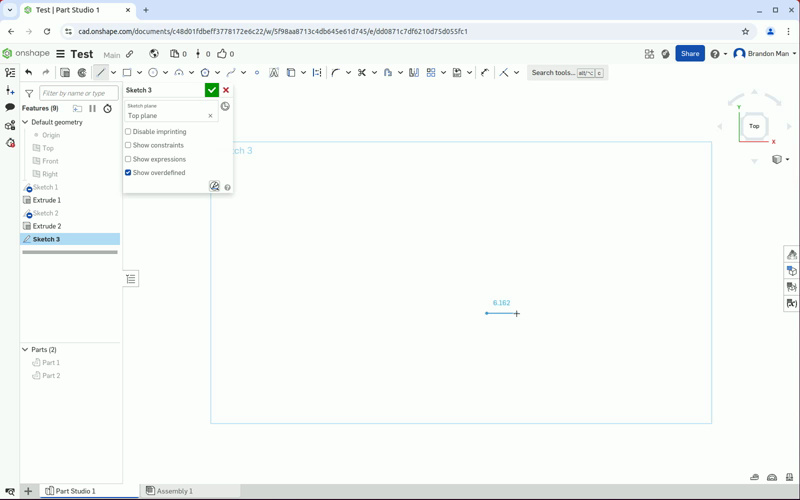
mouse_move(512, 323)
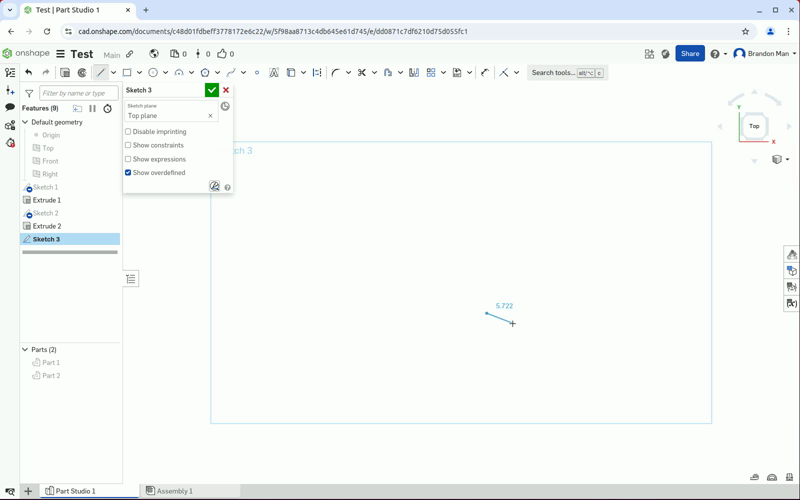
click(512, 323)
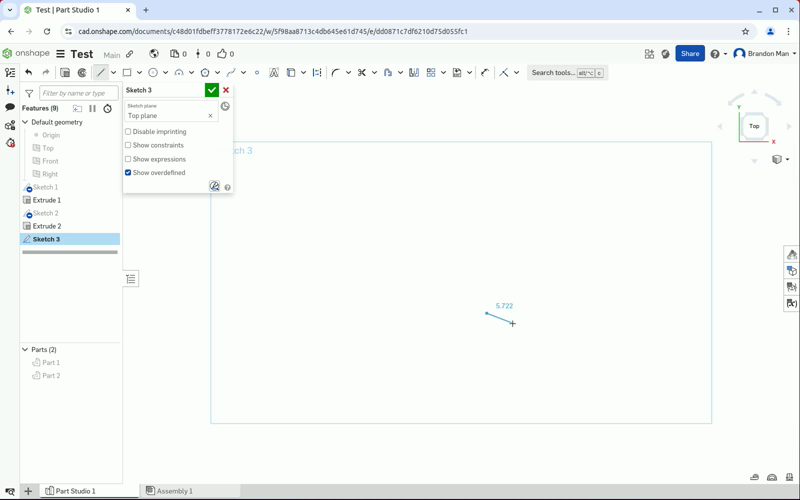
key_up(shift)
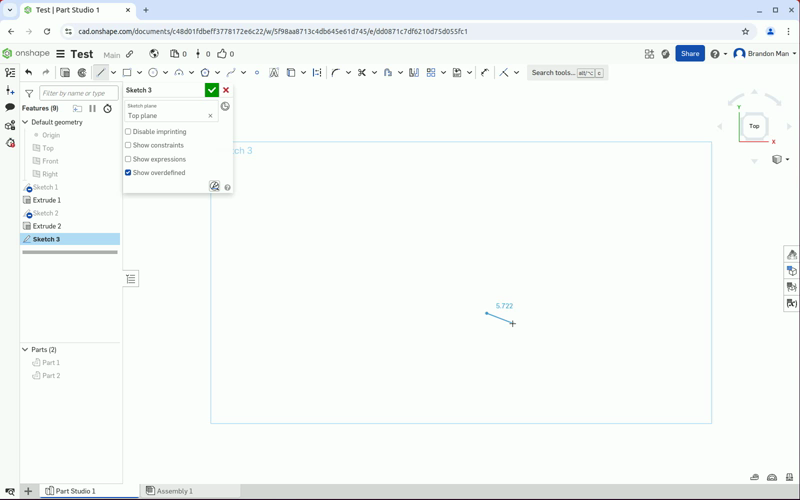
key_down(shift)
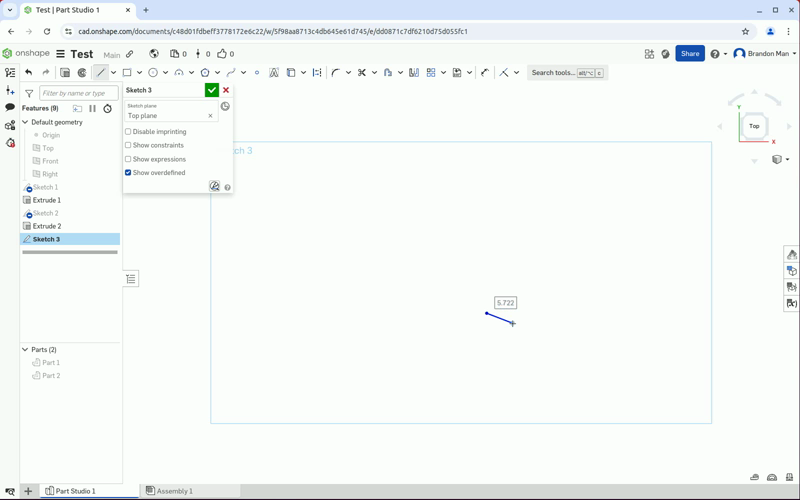
mouse_move(542, 323)
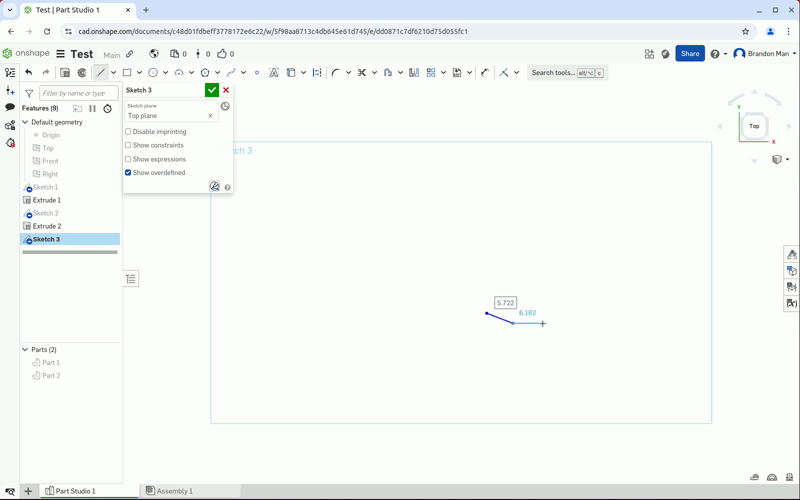
mouse_move(517, 323)
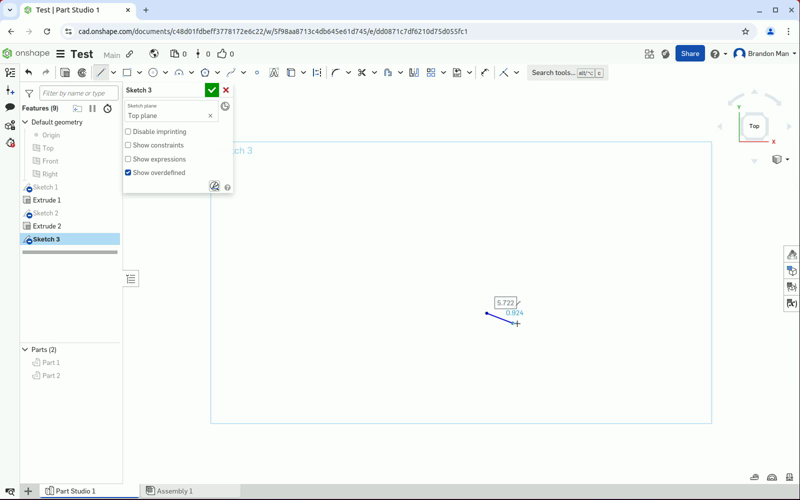
scroll(6)
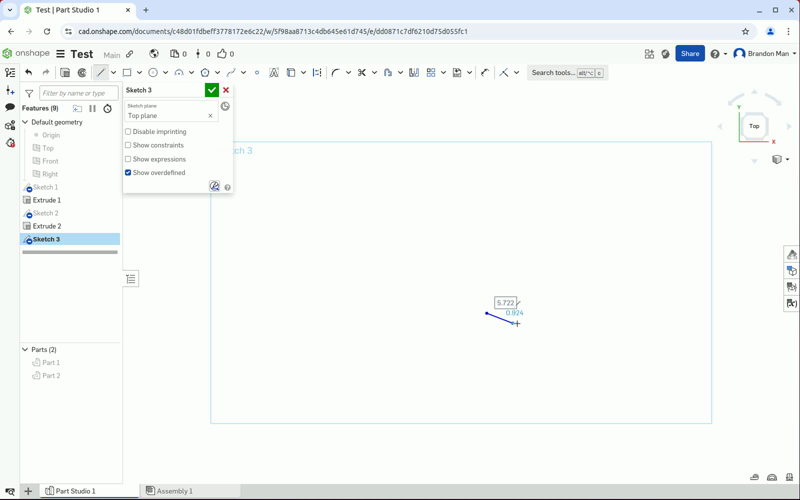
scroll(6)
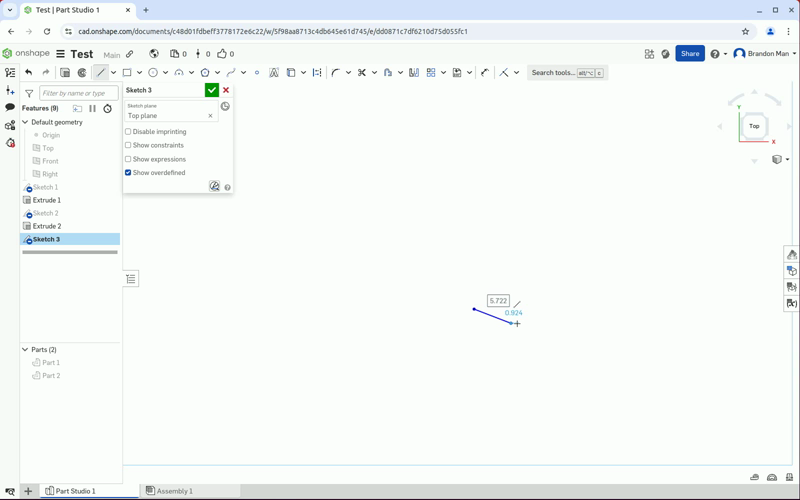
scroll(6)
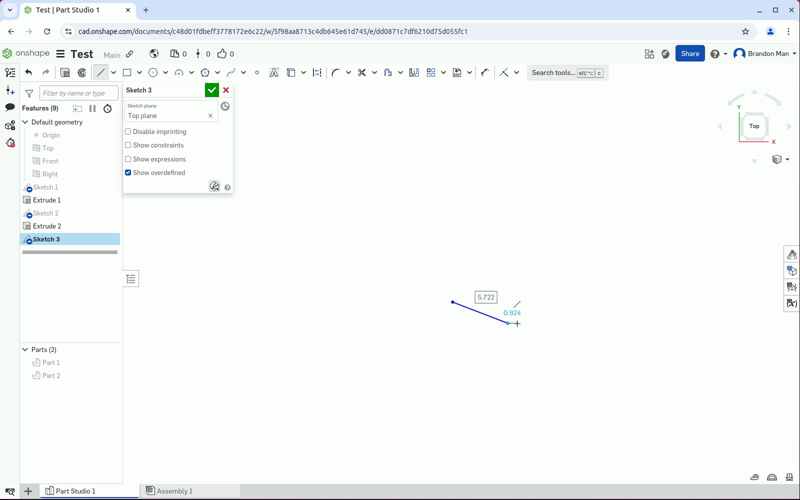
scroll(6)
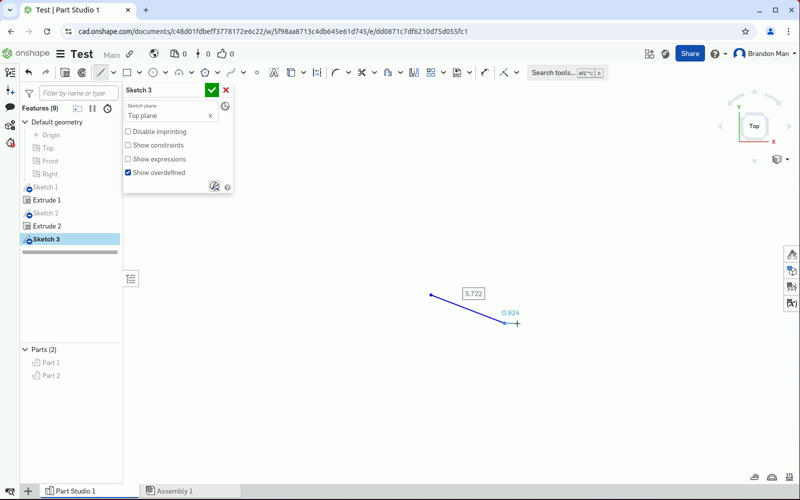
scroll(6)
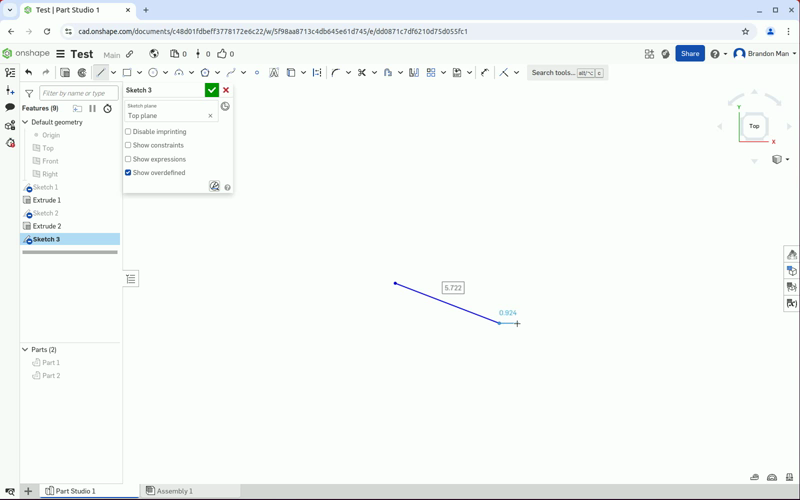
scroll(6)
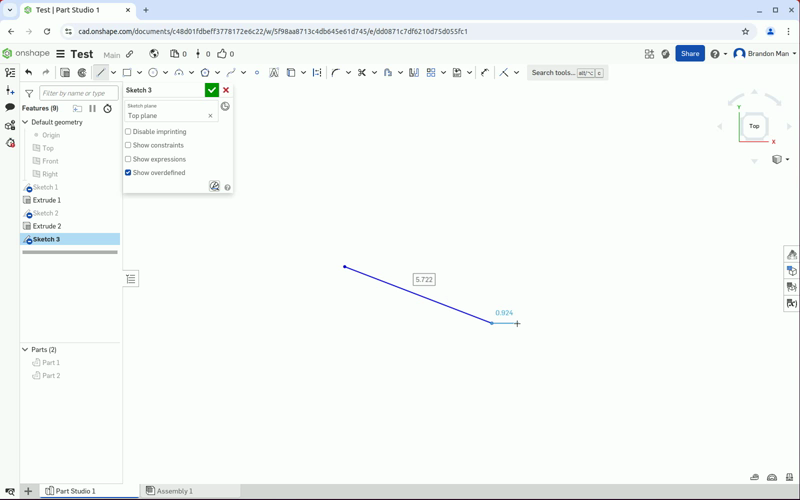
scroll(6)
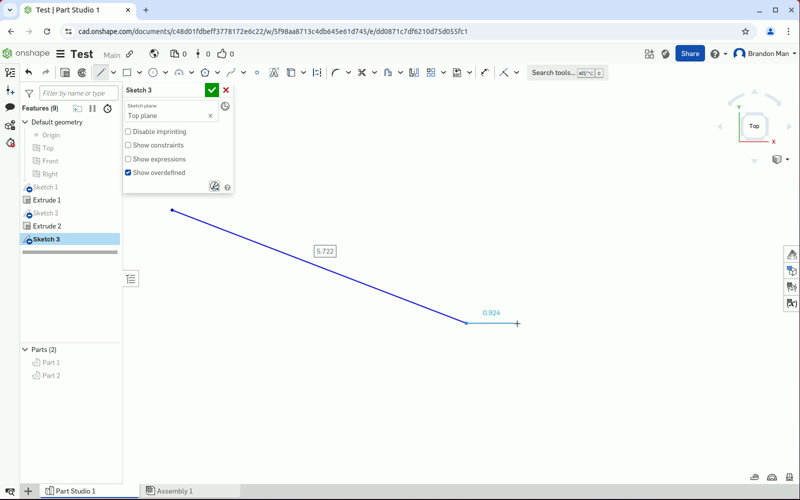
click(517, 323)
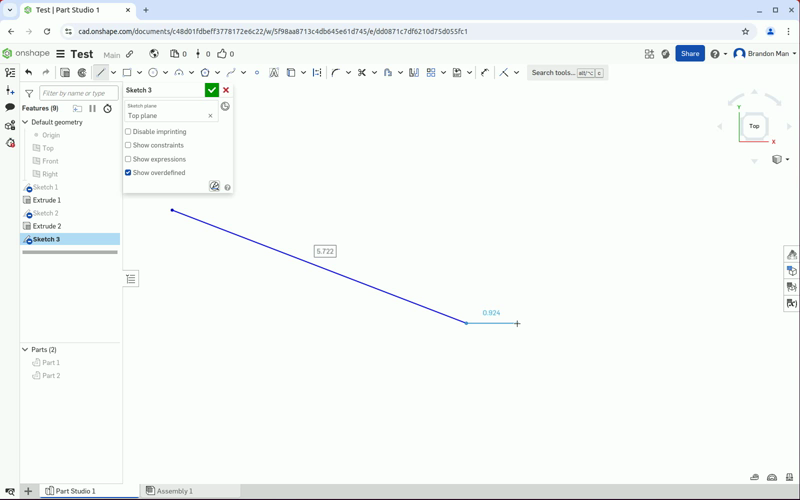
scroll(-6)
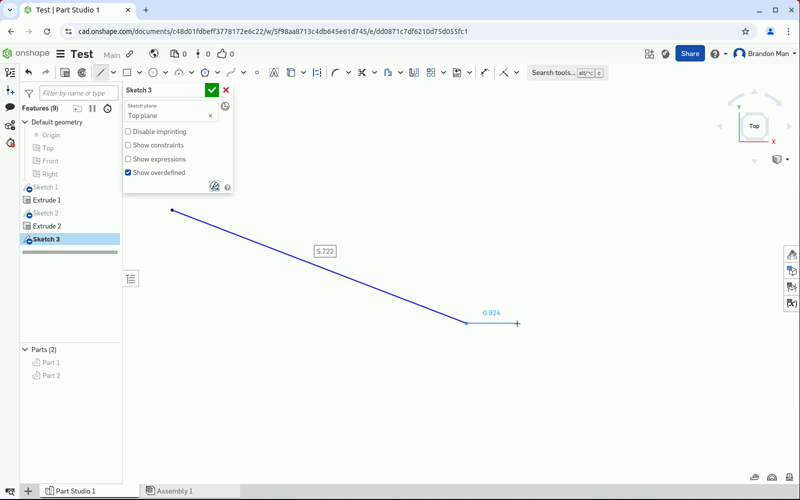
scroll(-6)
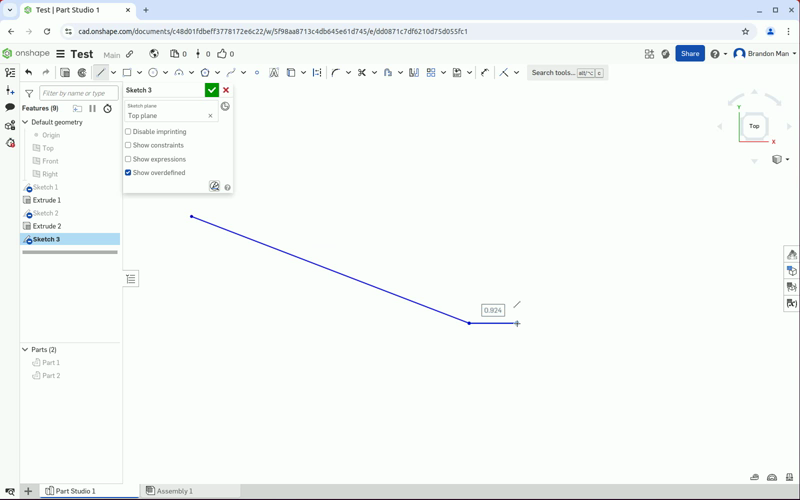
scroll(-6)
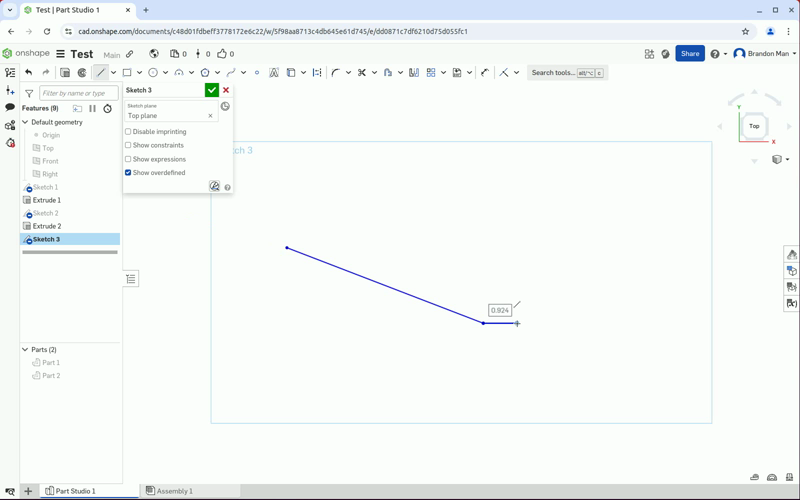
scroll(-6)
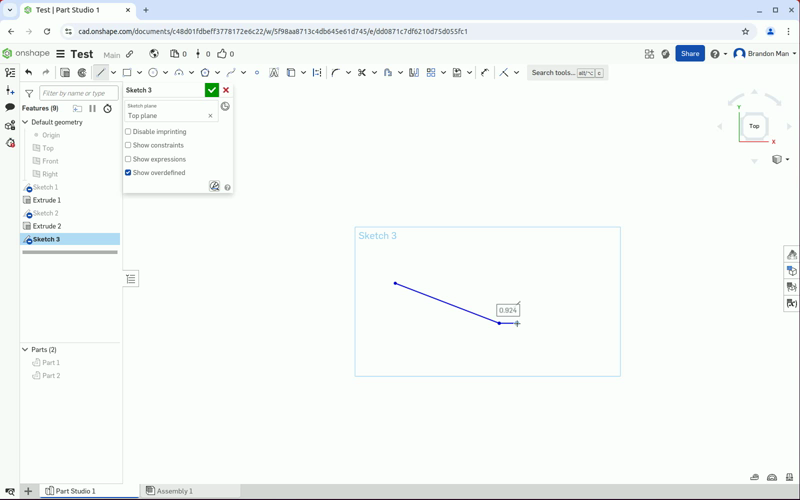
scroll(-6)
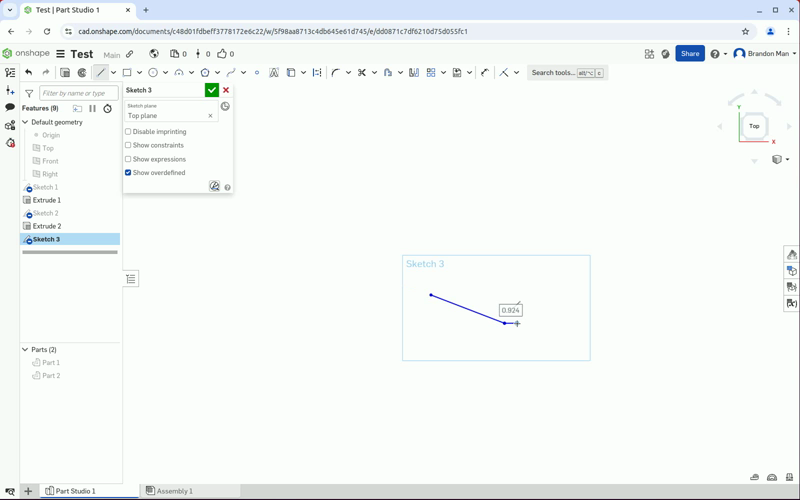
scroll(-6)
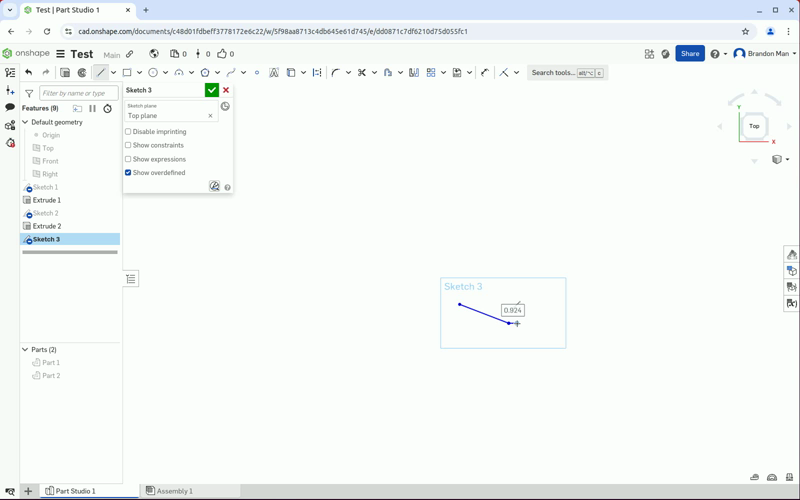
scroll(-6)
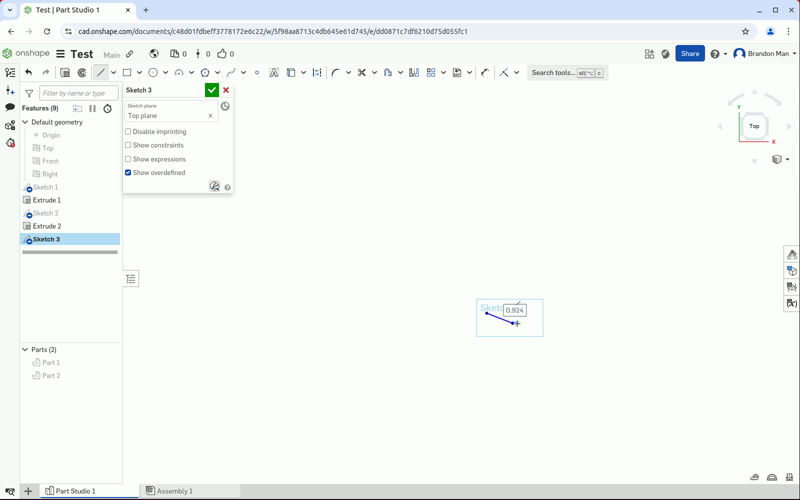
key_up(shift)
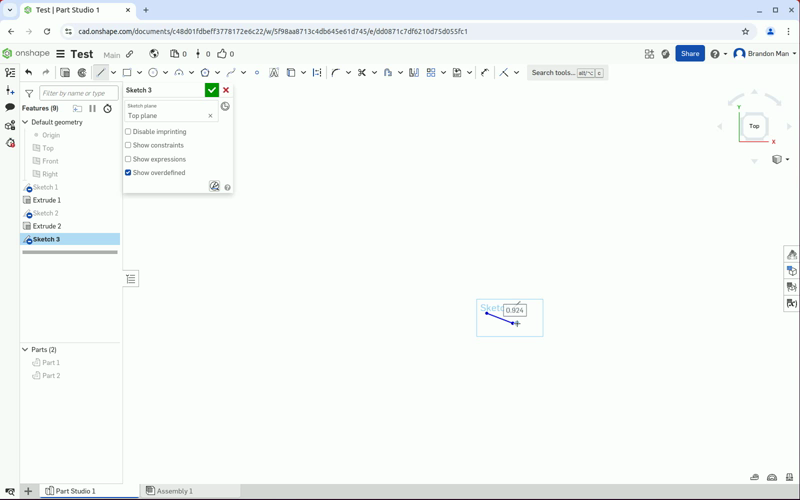
key_down(shift)
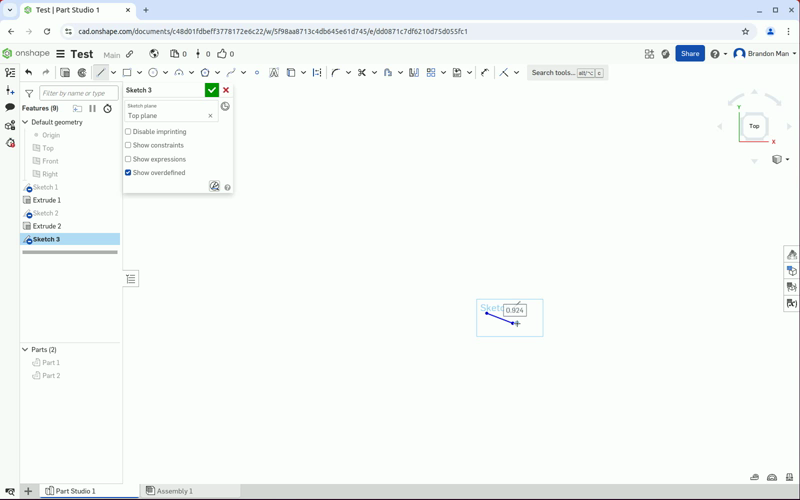
mouse_move(547, 323)
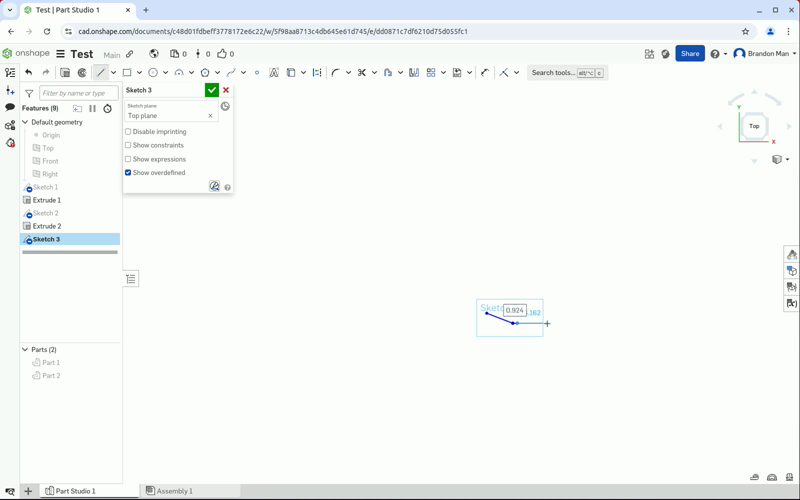
mouse_move(543, 313)
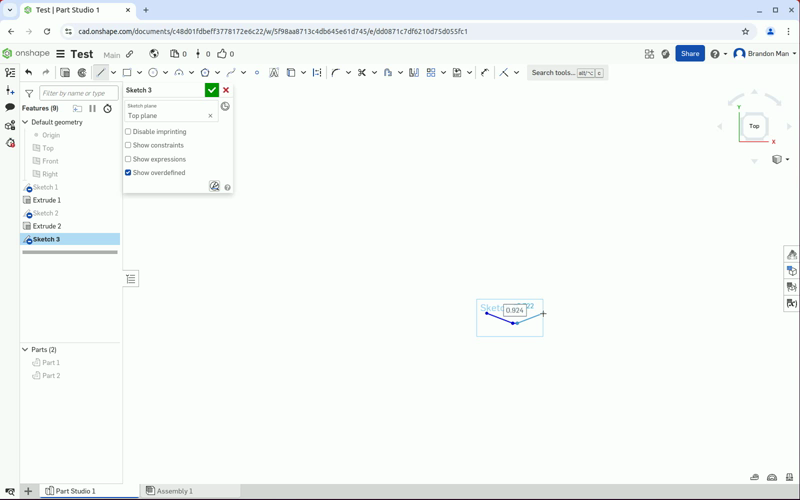
click(543, 313)
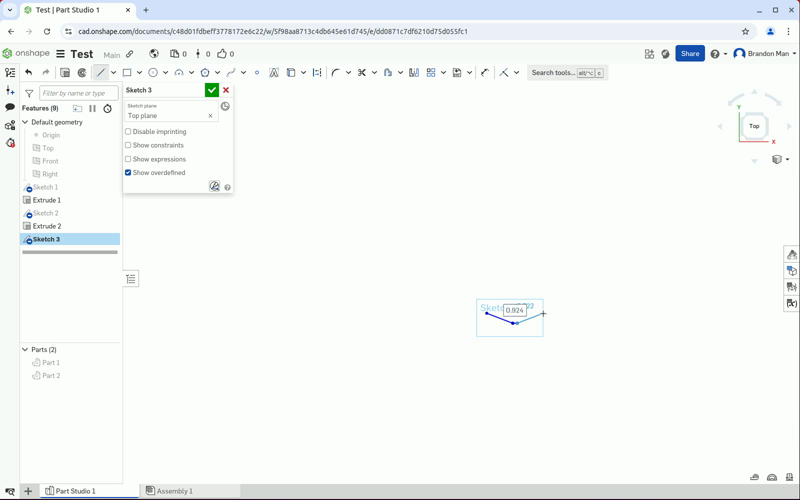
key_up(shift)
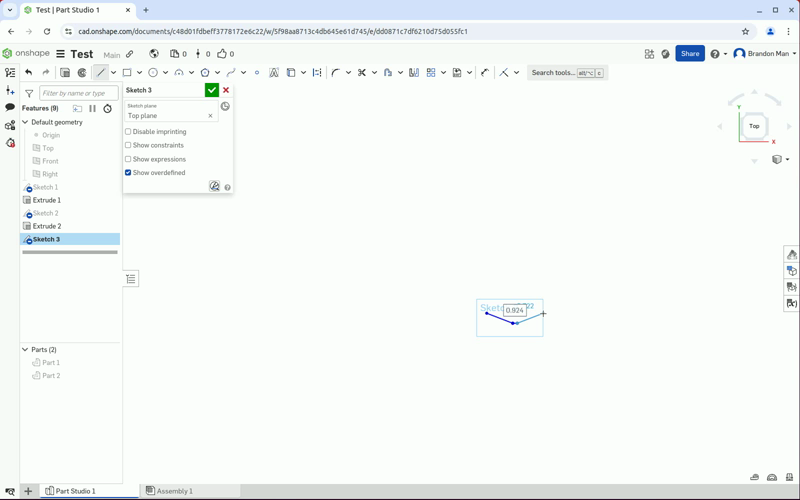
key(esc)
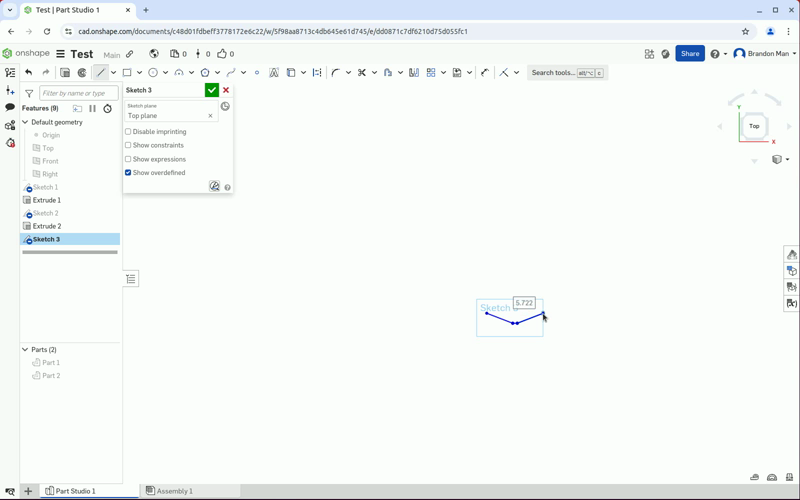
key(a)
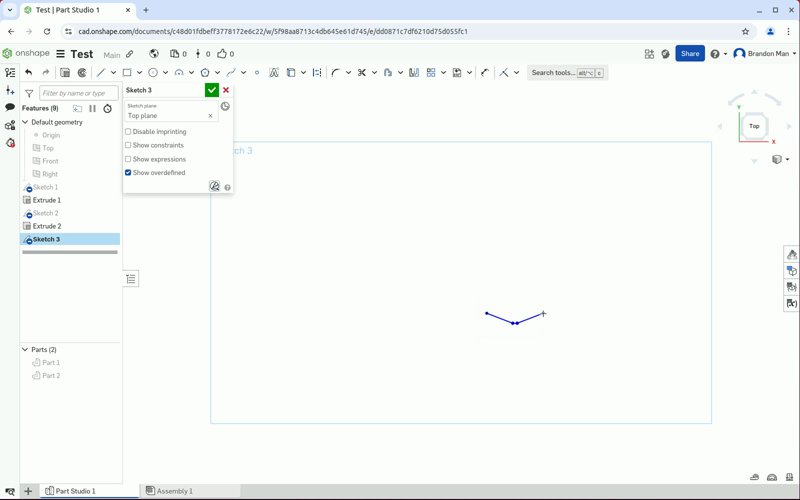
mouse_move(543, 313)
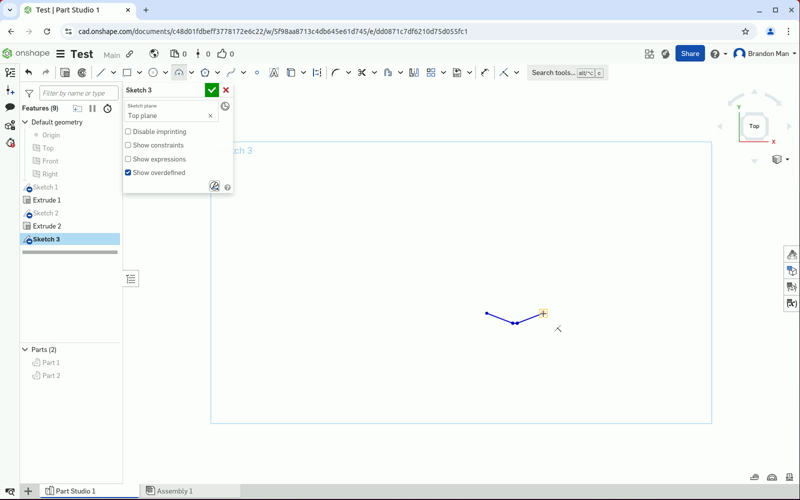
click(543, 313)
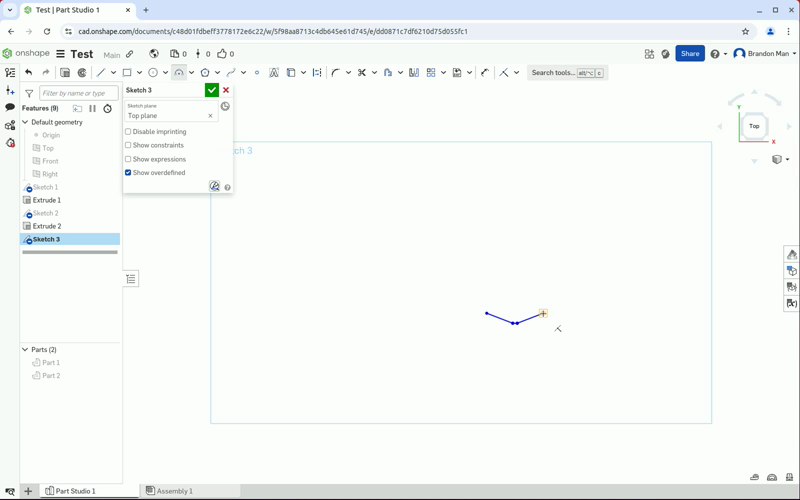
key_down(shift)
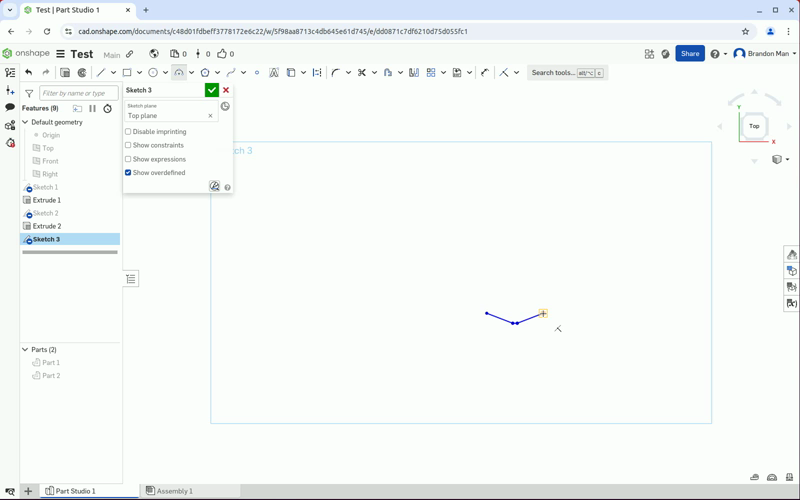
mouse_move(543, 305)
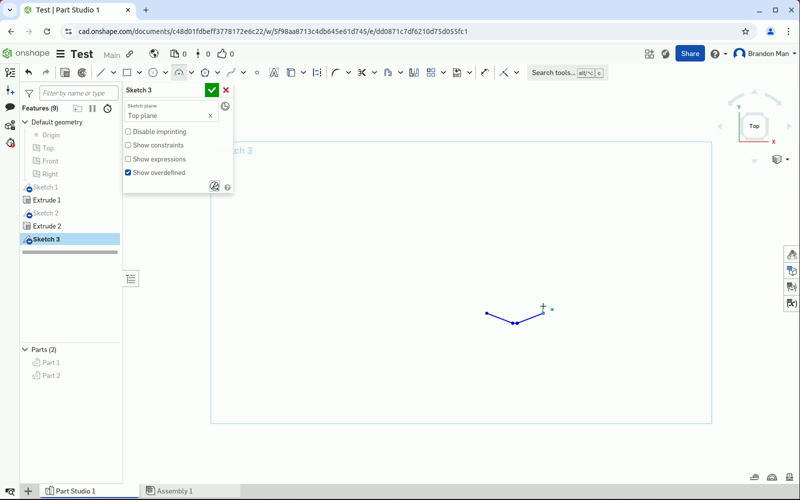
scroll(6)
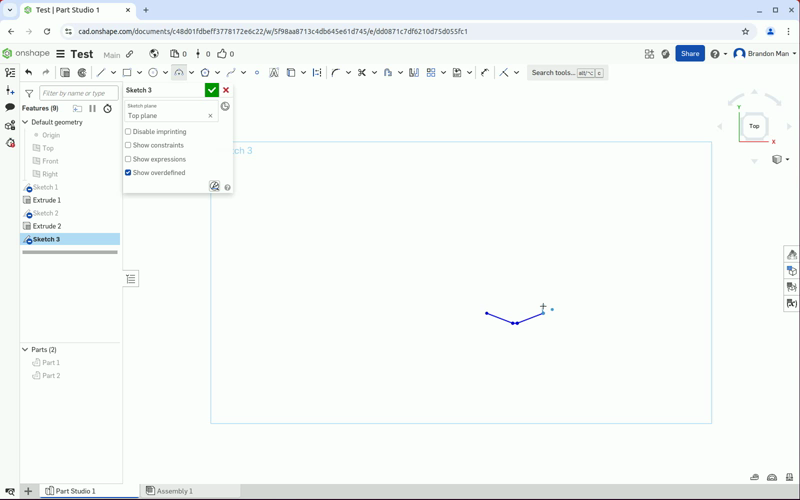
scroll(6)
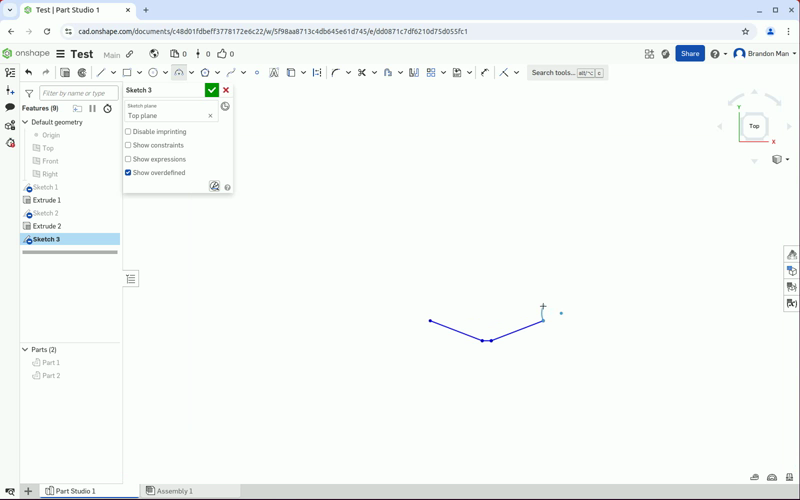
scroll(6)
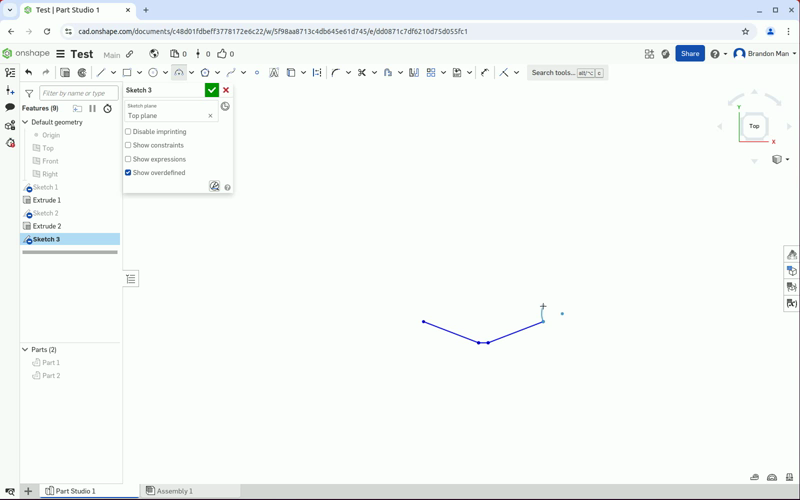
scroll(6)
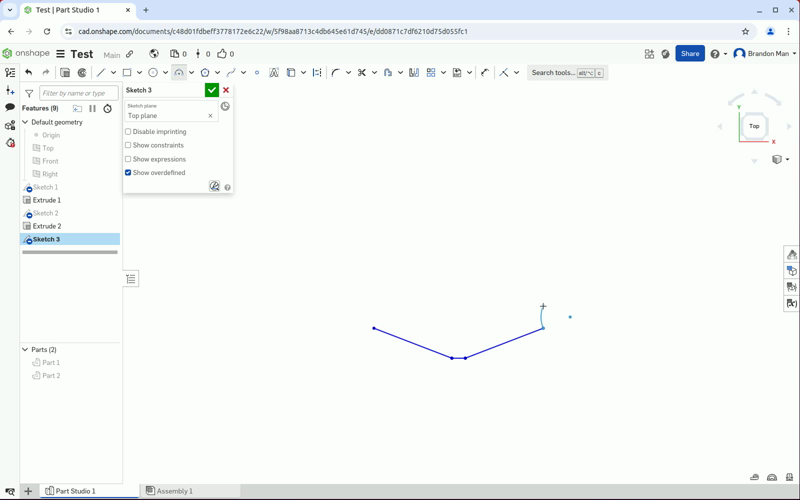
scroll(6)
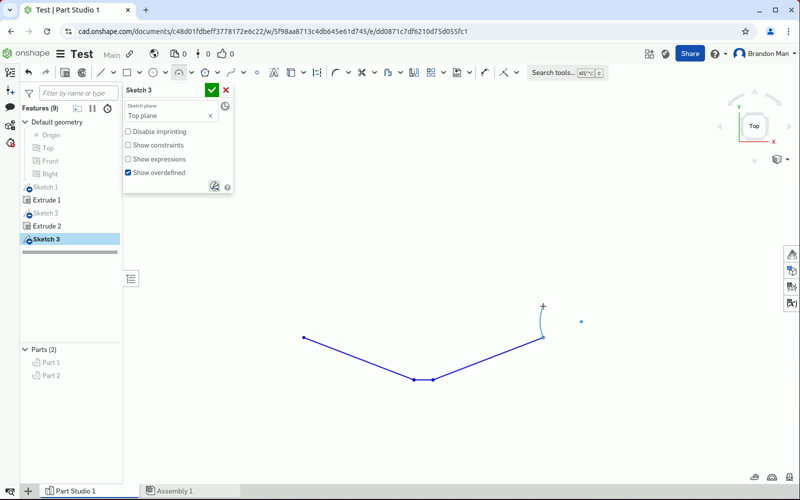
scroll(6)
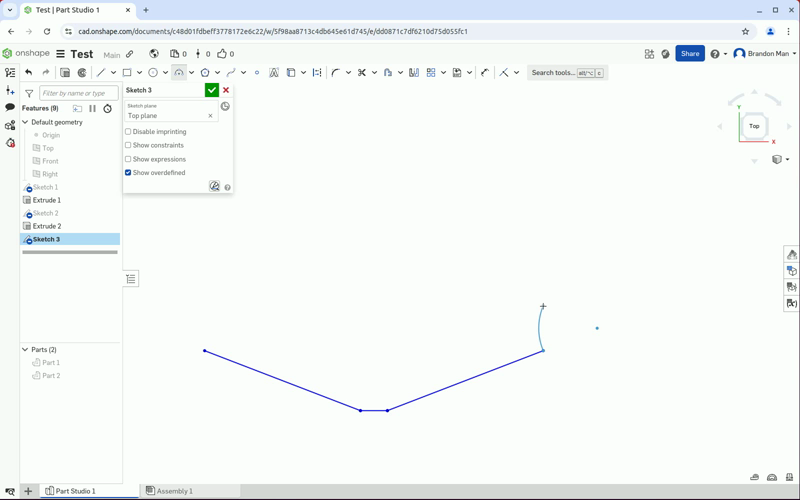
scroll(6)
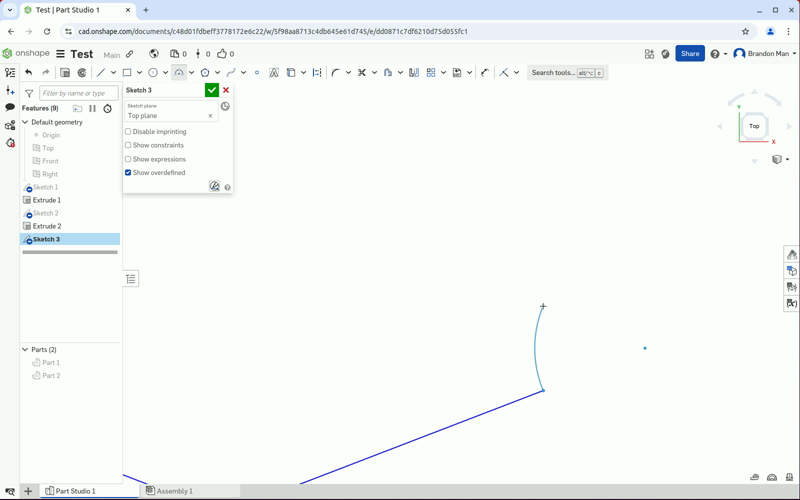
click(543, 305)
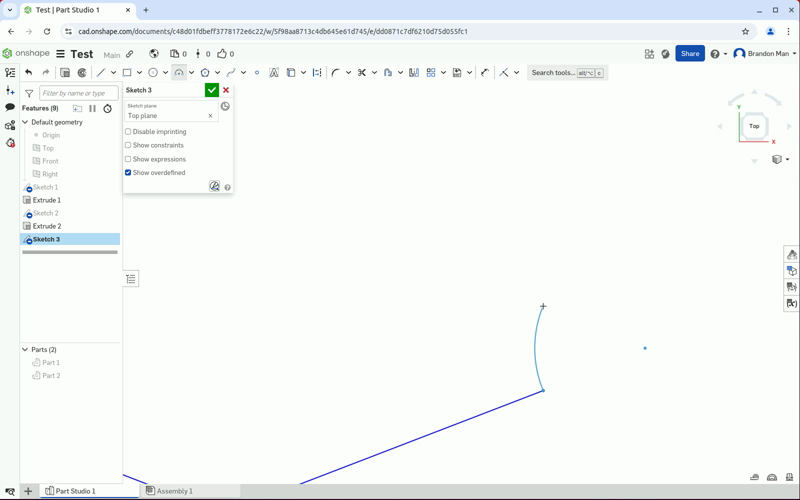
scroll(-6)
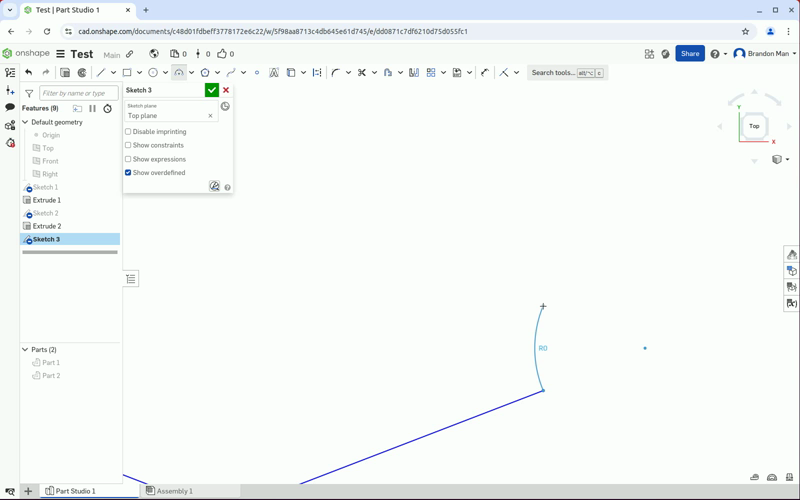
scroll(-6)
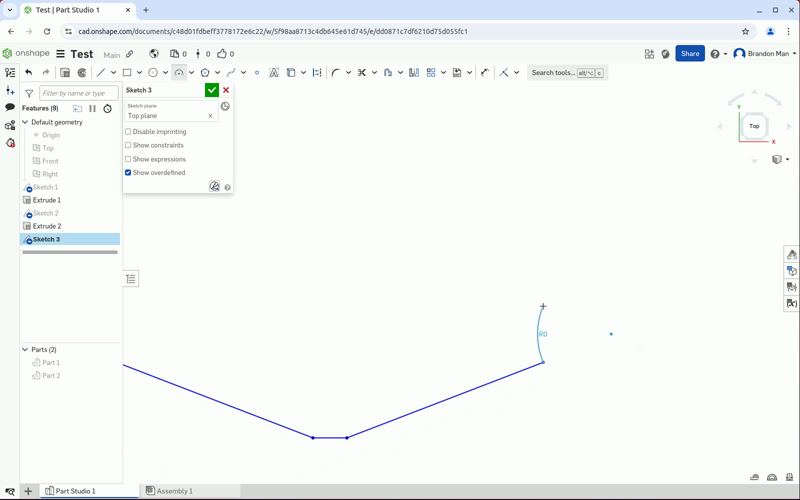
scroll(-6)
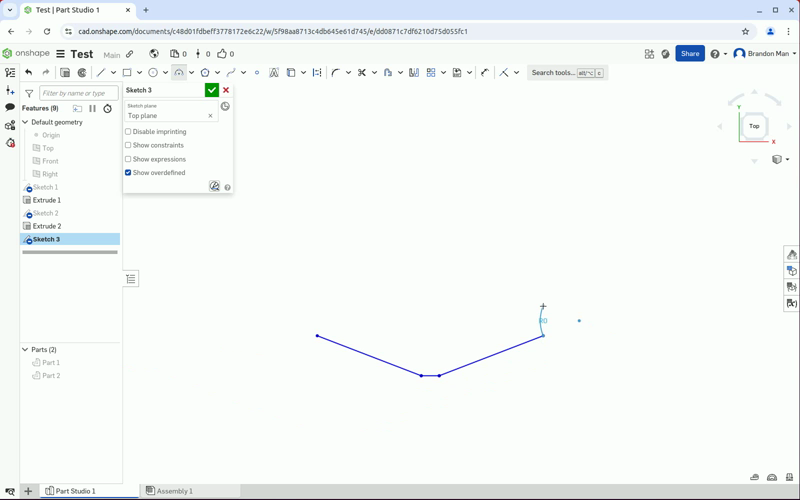
scroll(-6)
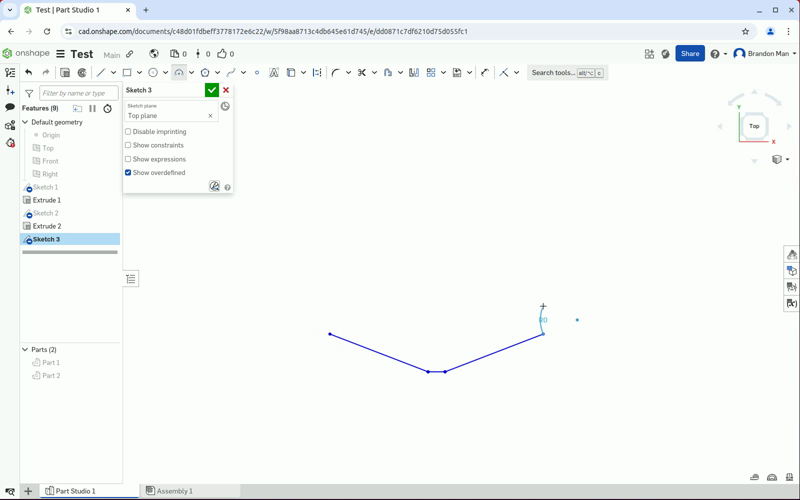
scroll(-6)
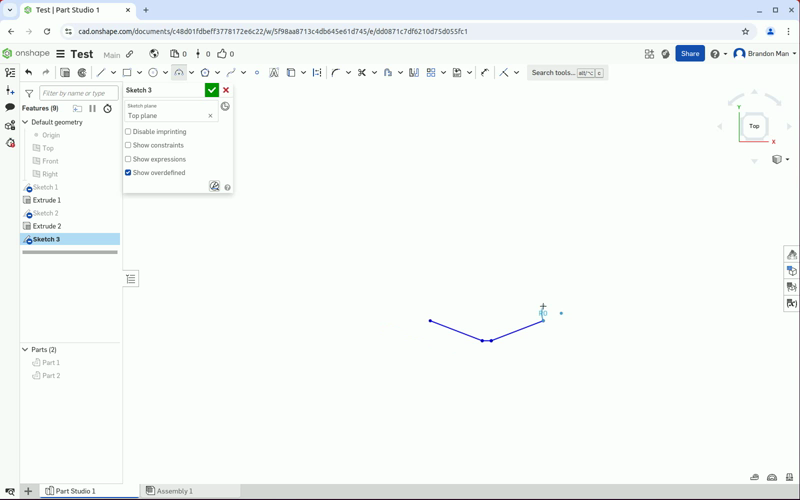
scroll(-6)
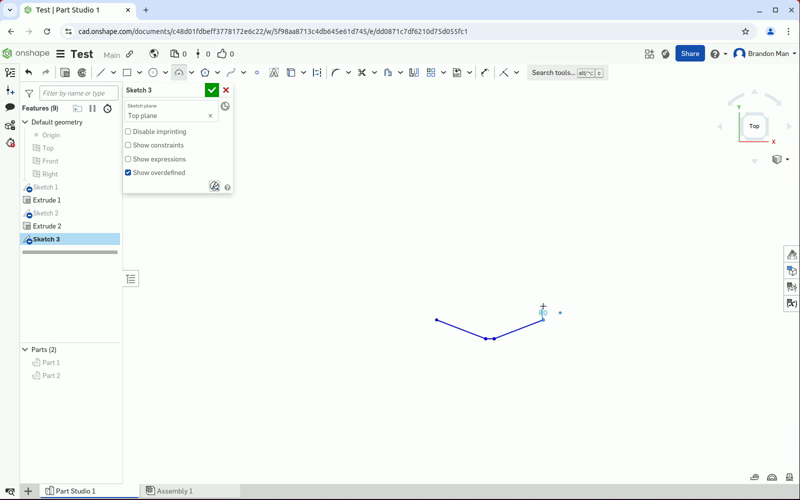
scroll(-6)
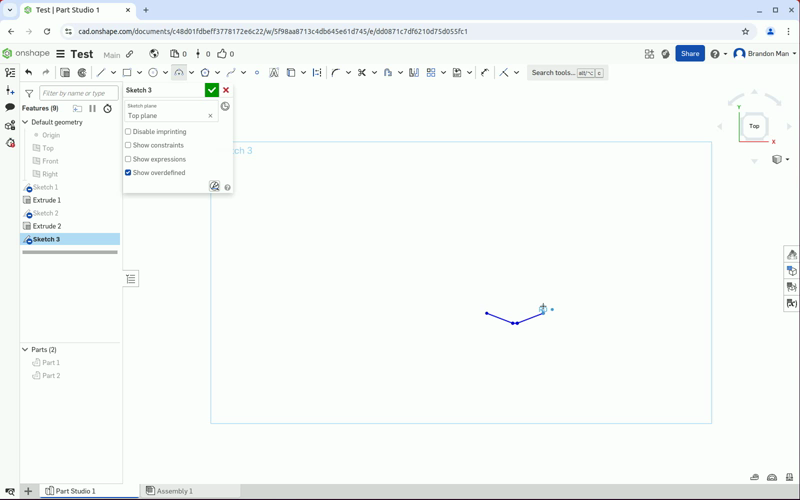
mouse_move(546, 309)
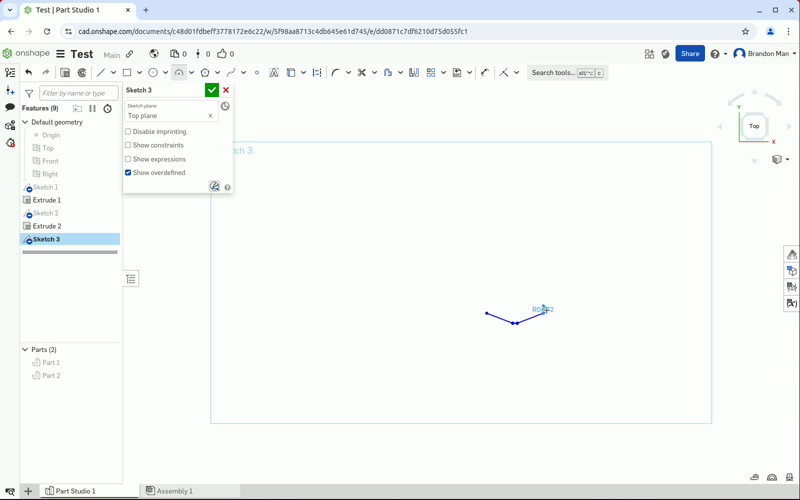
scroll(6)
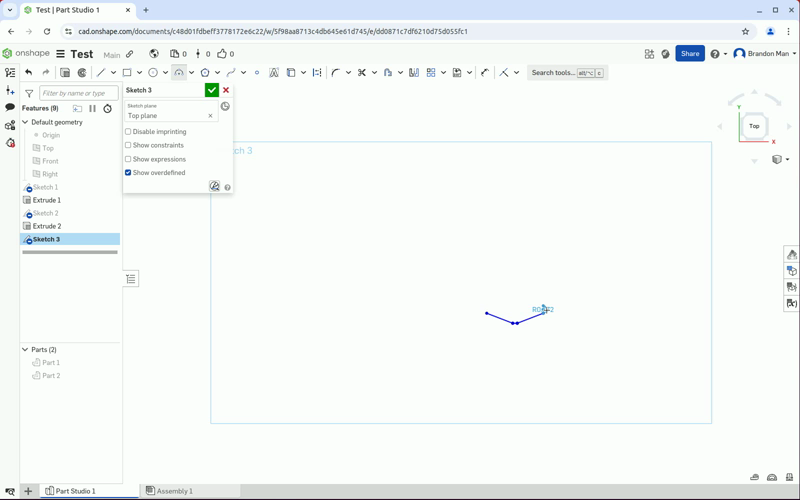
scroll(6)
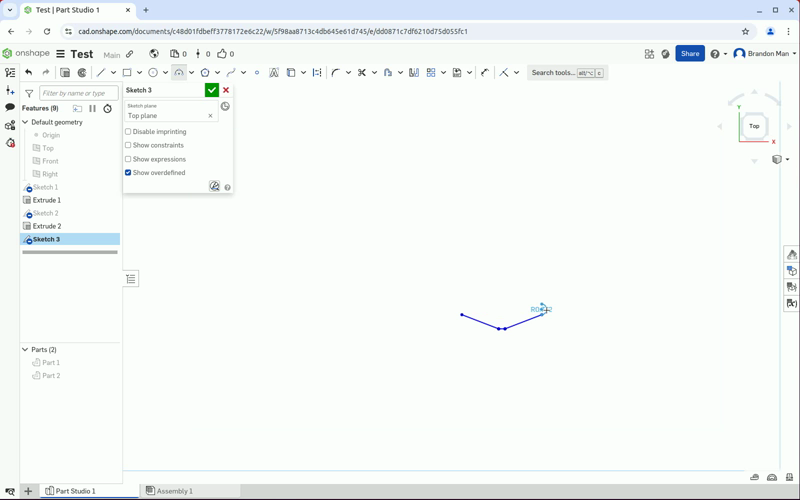
scroll(6)
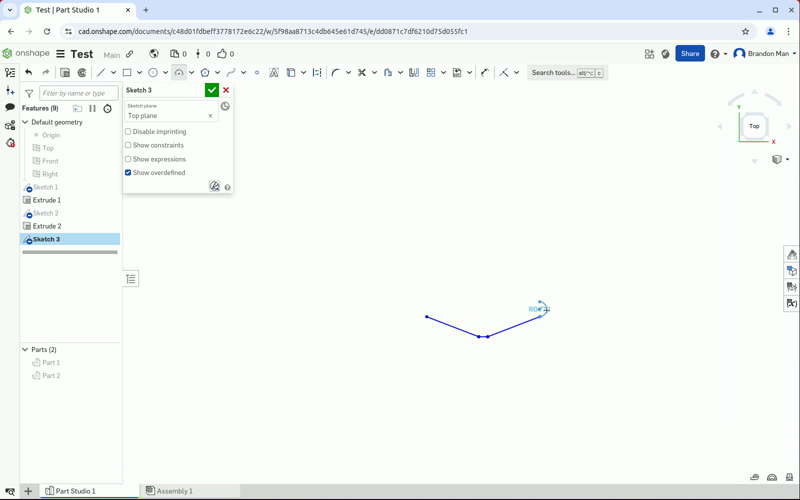
scroll(6)
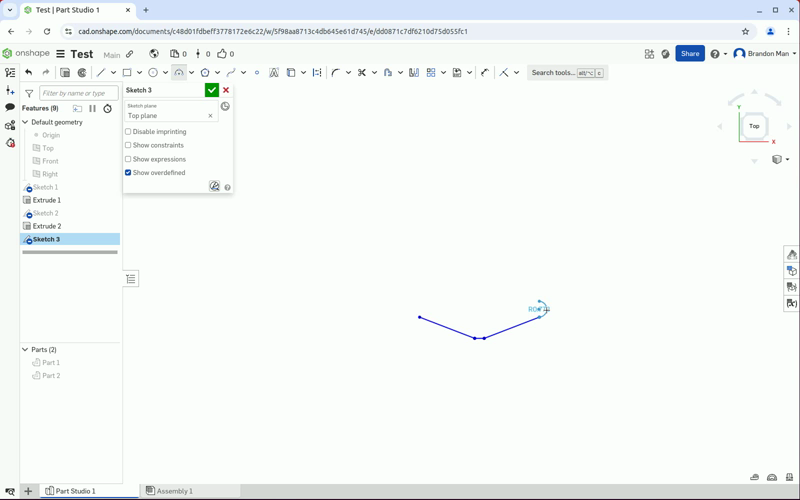
scroll(6)
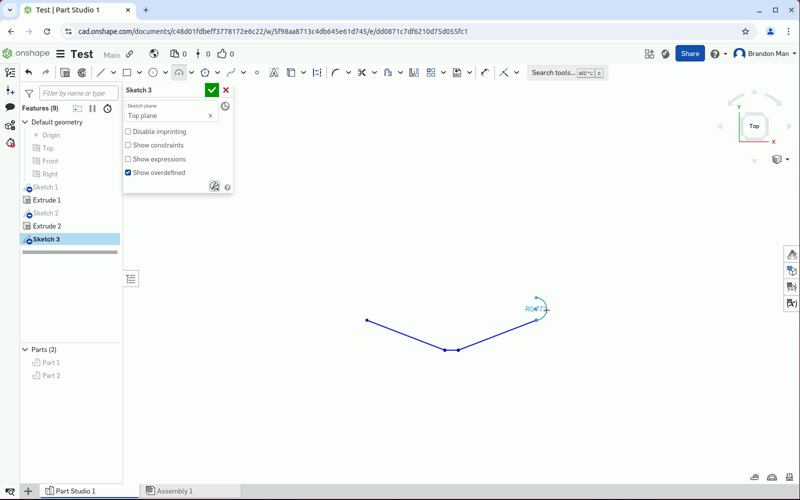
scroll(6)
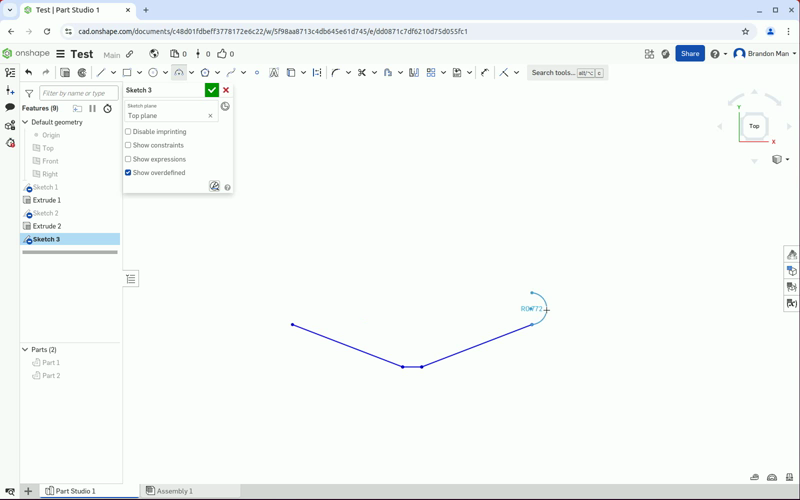
scroll(6)
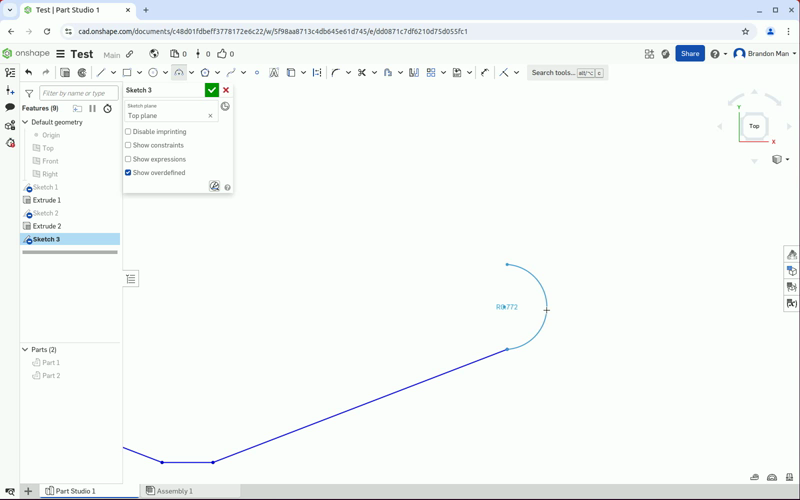
click(546, 309)
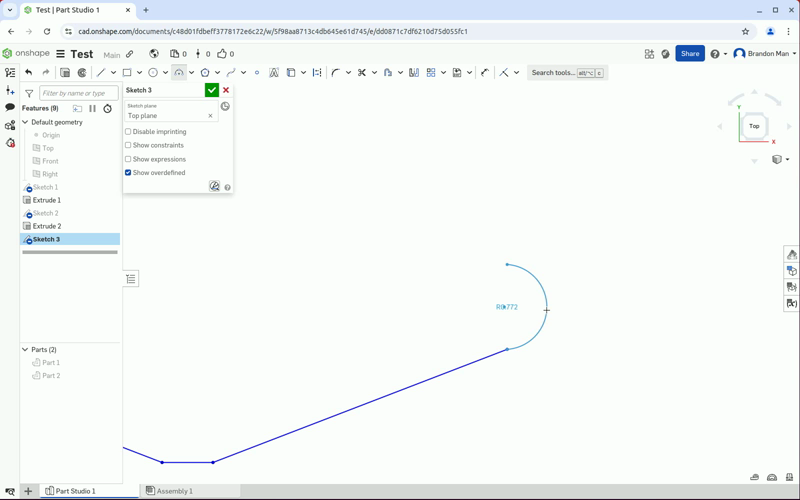
scroll(-6)
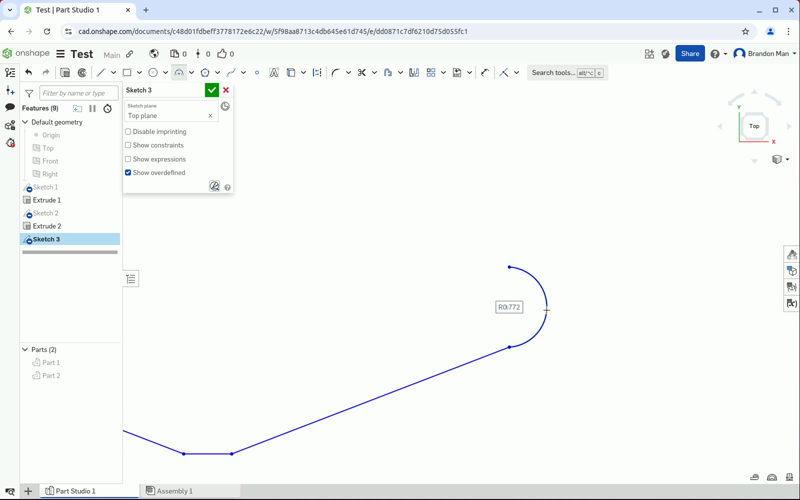
scroll(-6)
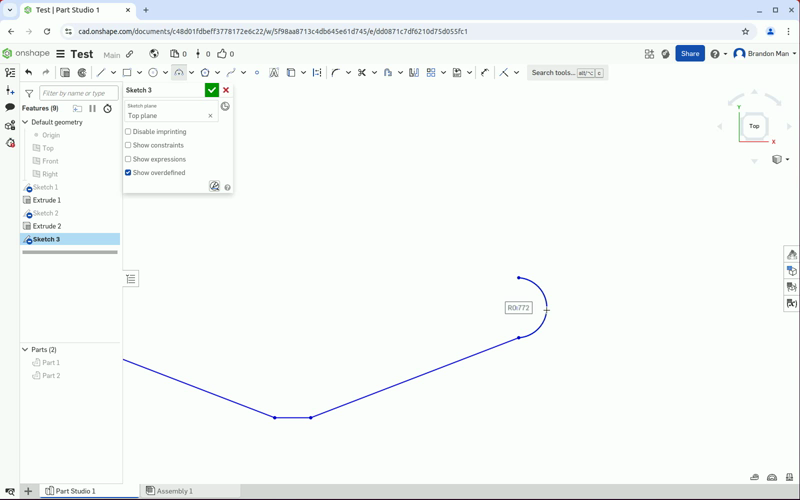
scroll(-6)
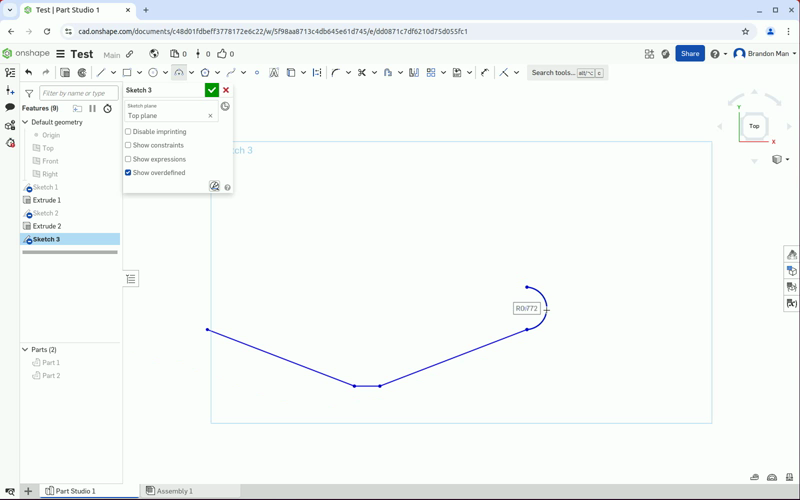
scroll(-6)
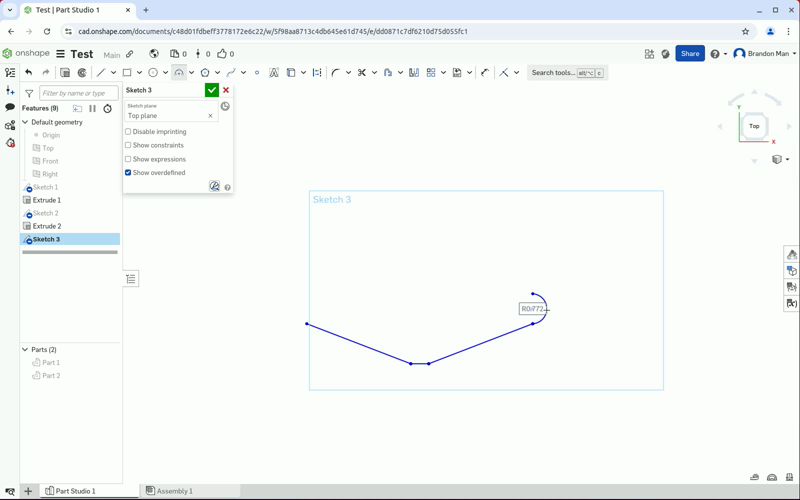
scroll(-6)
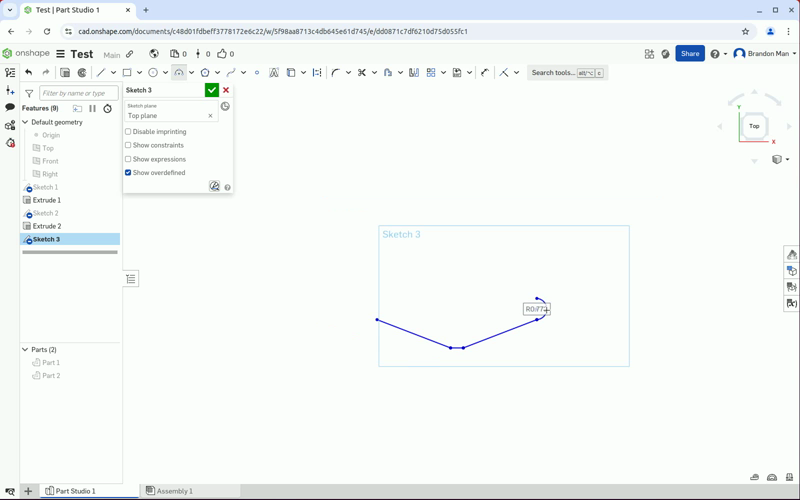
scroll(-6)
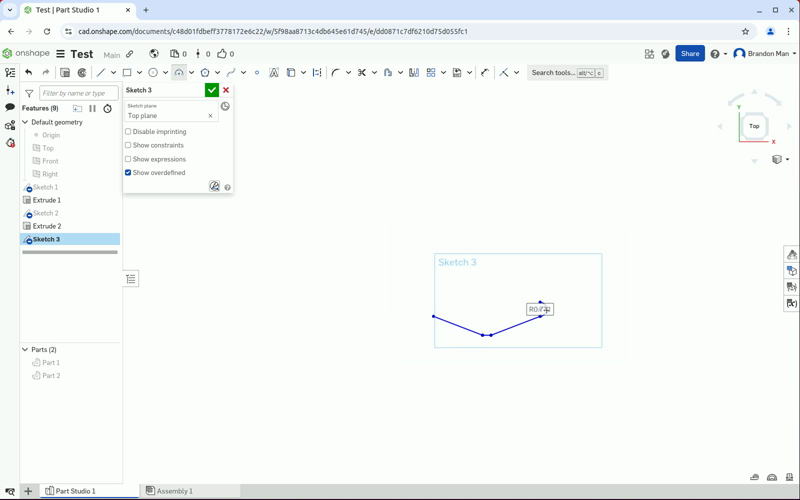
scroll(-6)
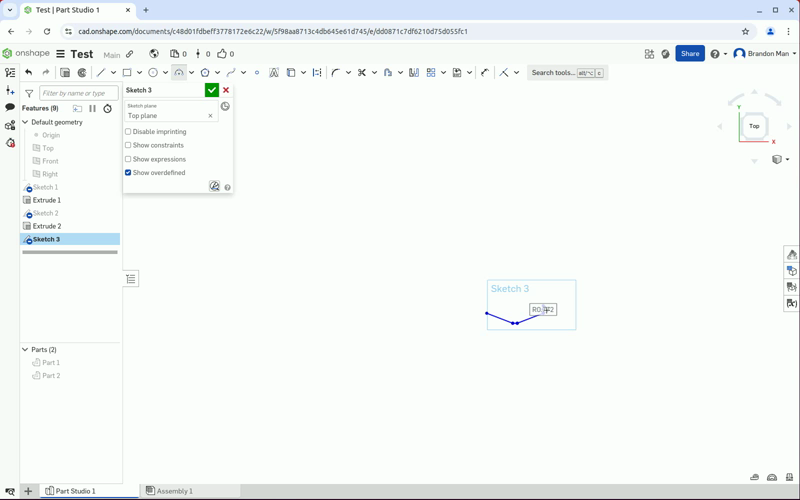
key_up(shift)
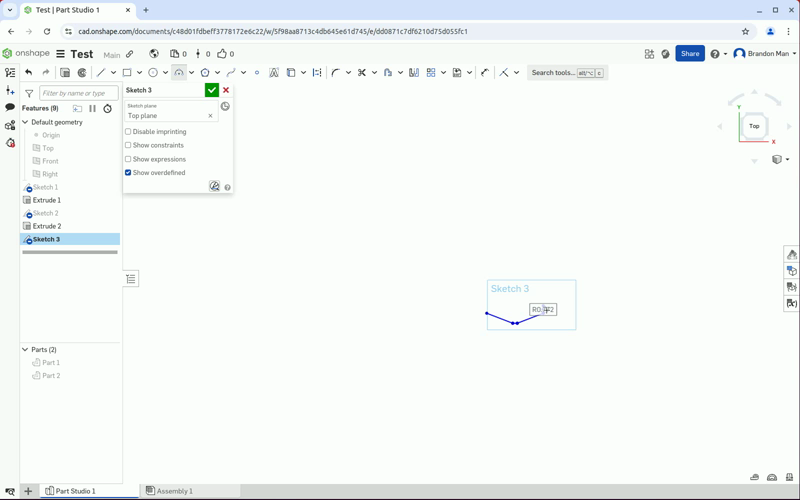
key(esc)
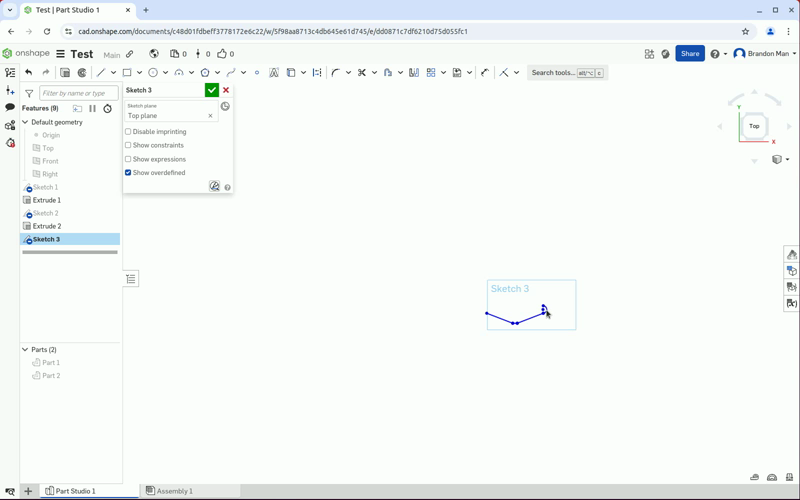
key(l)
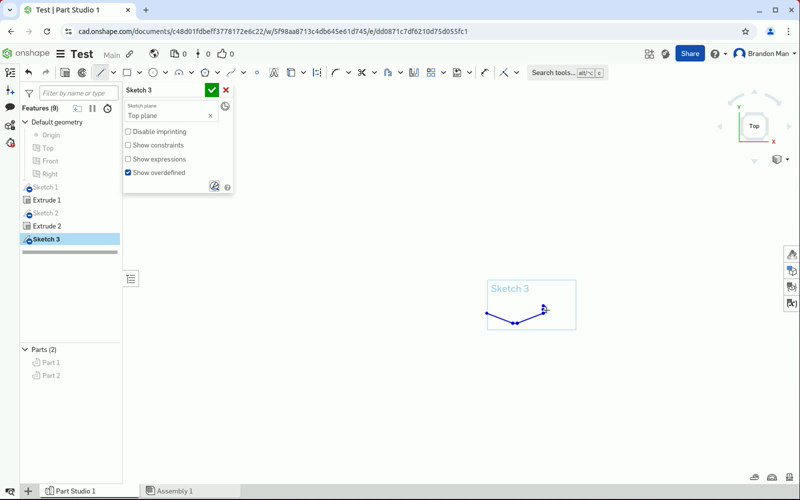
mouse_move(543, 305)
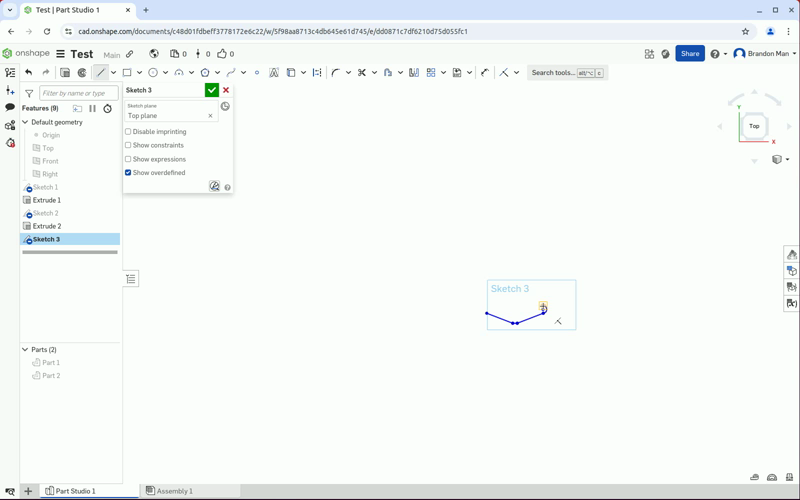
scroll(6)
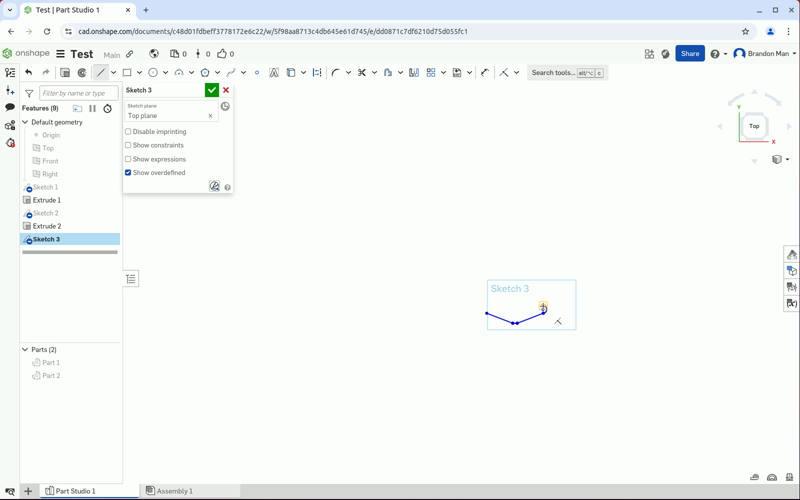
scroll(6)
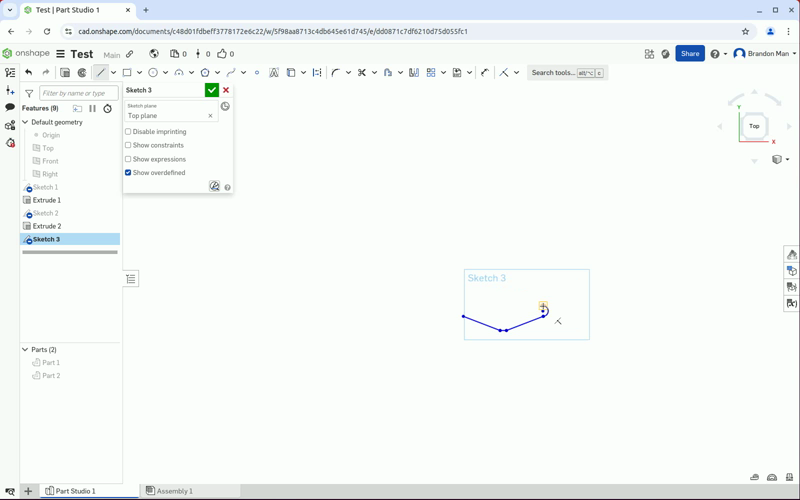
scroll(6)
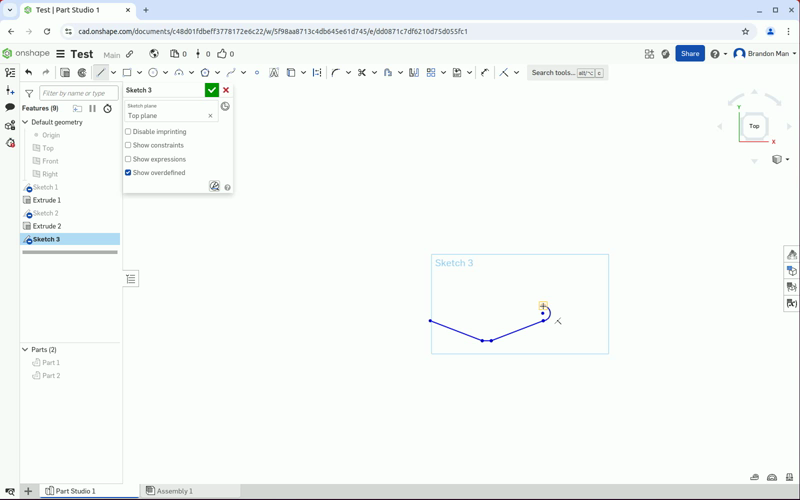
scroll(6)
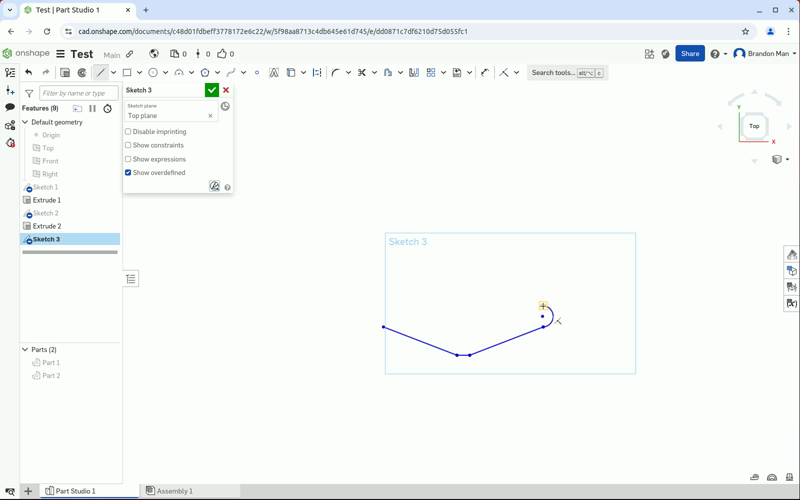
scroll(6)
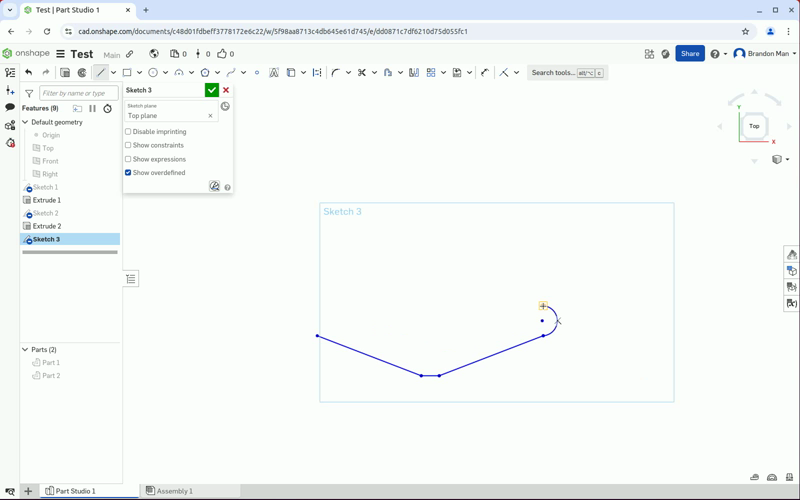
scroll(6)
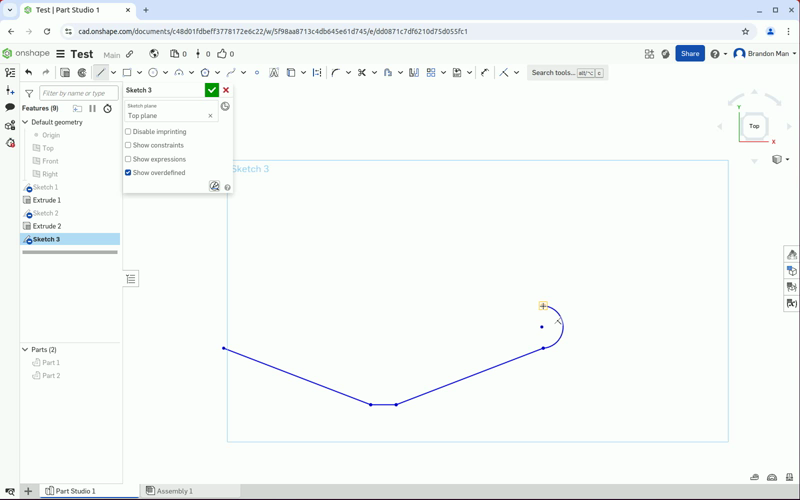
scroll(6)
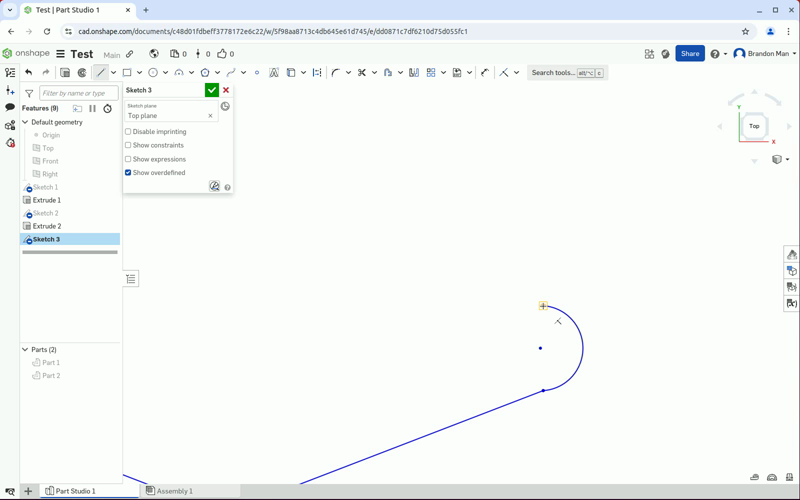
click(543, 305)
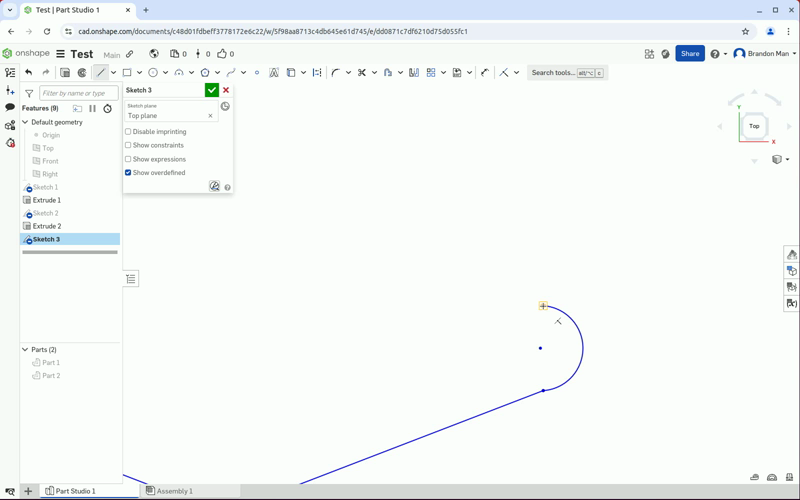
scroll(-6)
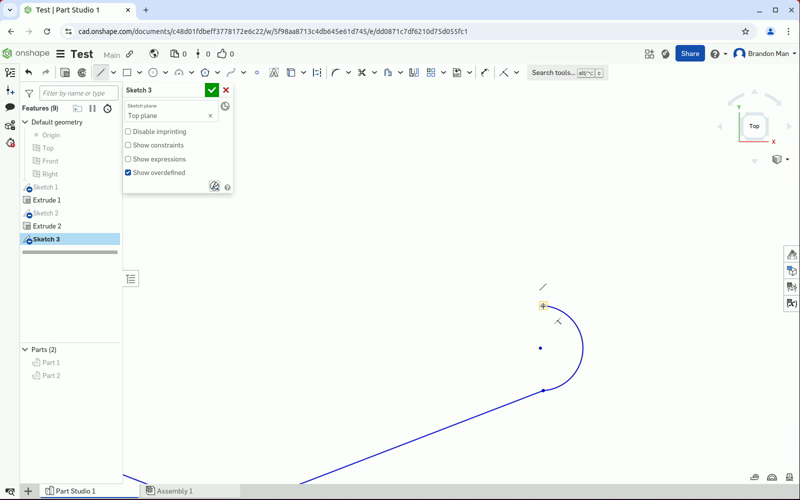
scroll(-6)
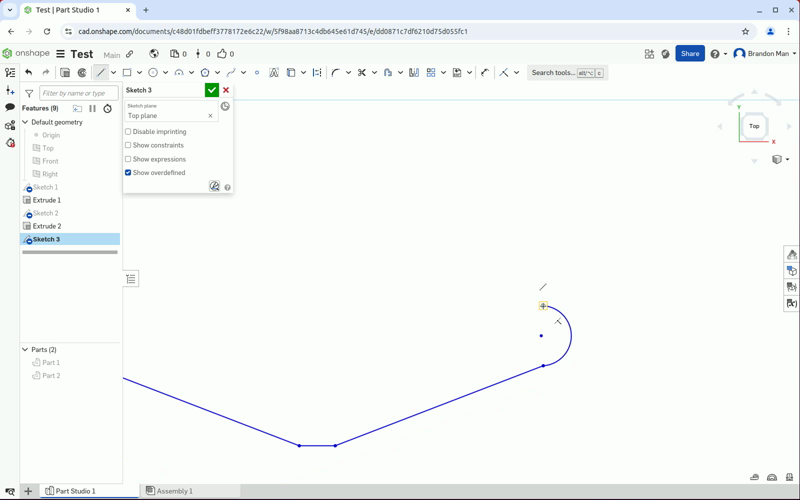
scroll(-6)
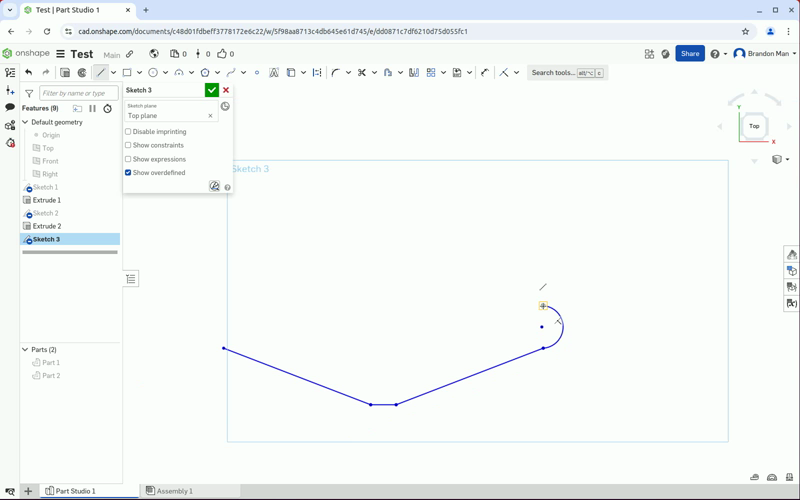
scroll(-6)
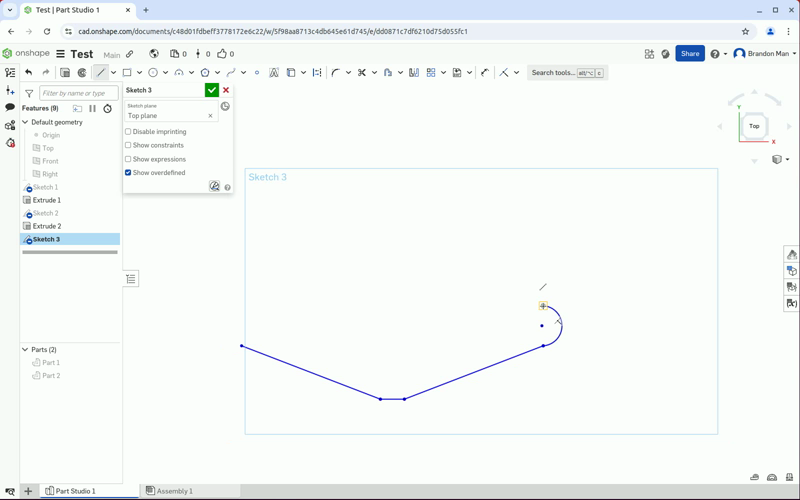
scroll(-6)
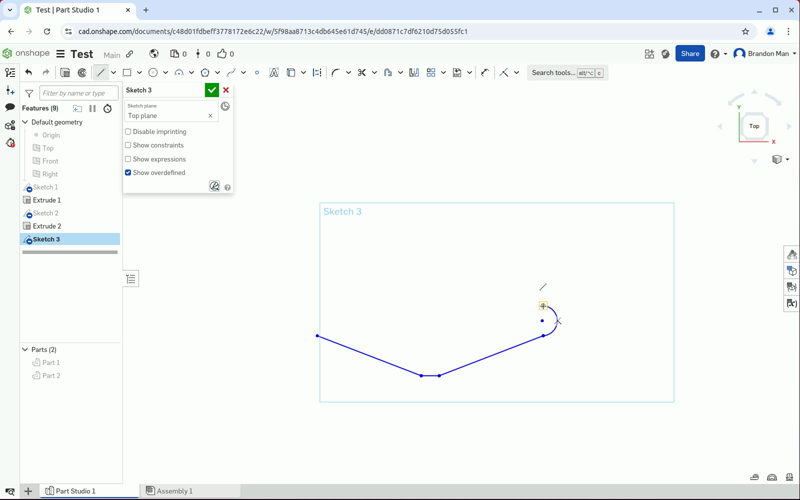
scroll(-6)
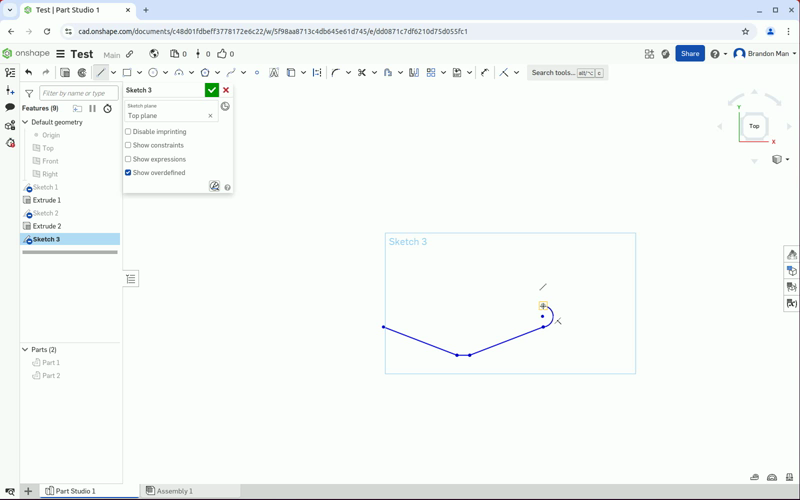
scroll(-6)
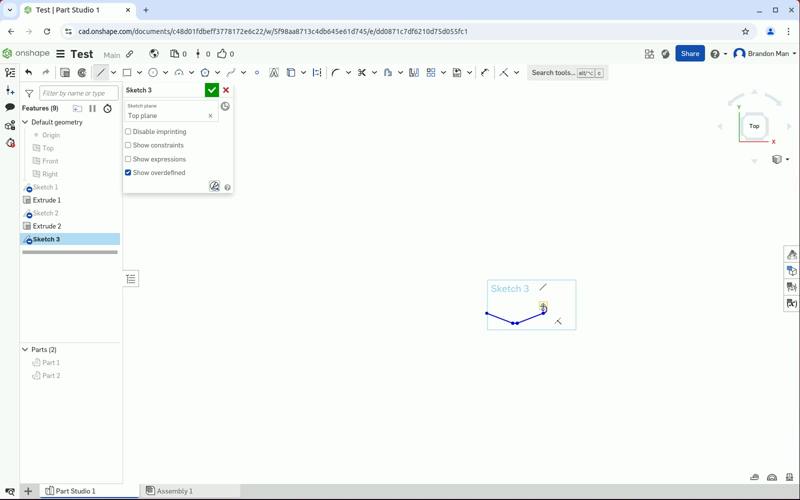
key_down(shift)
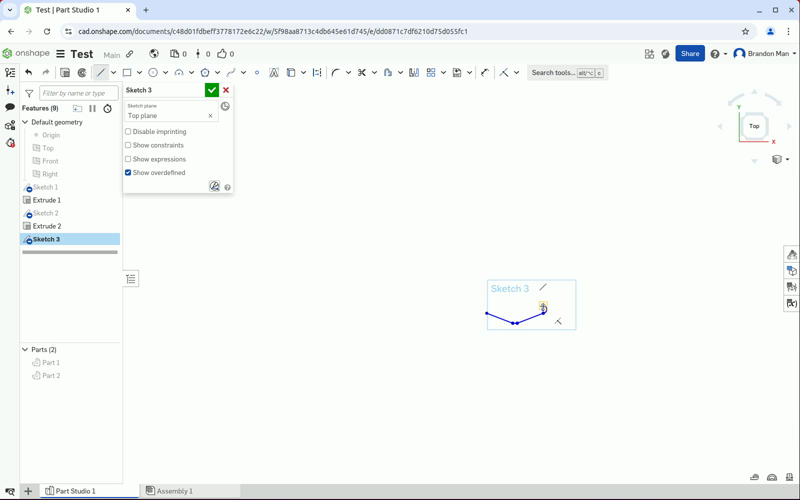
mouse_move(573, 305)
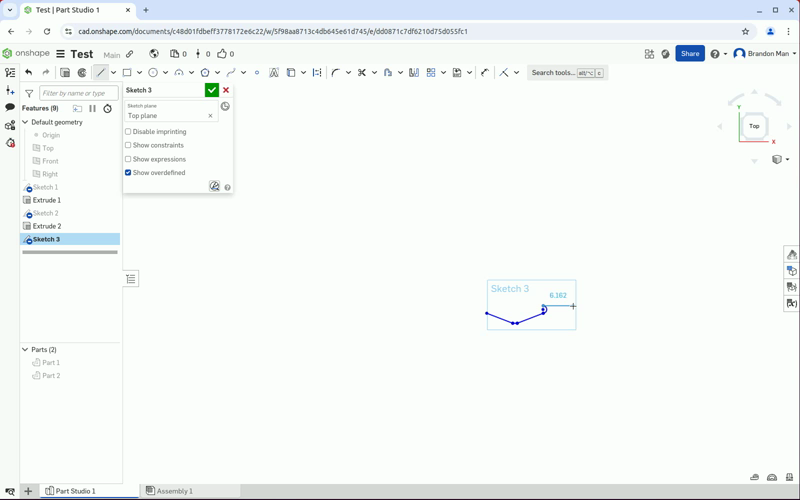
mouse_move(517, 295)
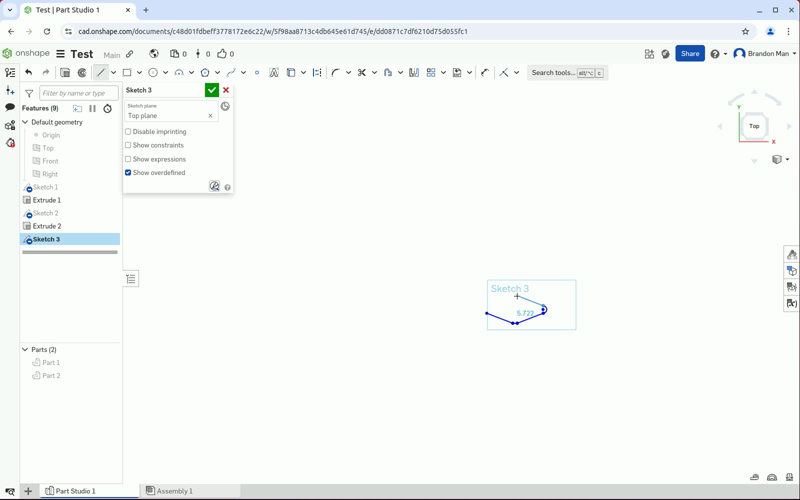
click(517, 295)
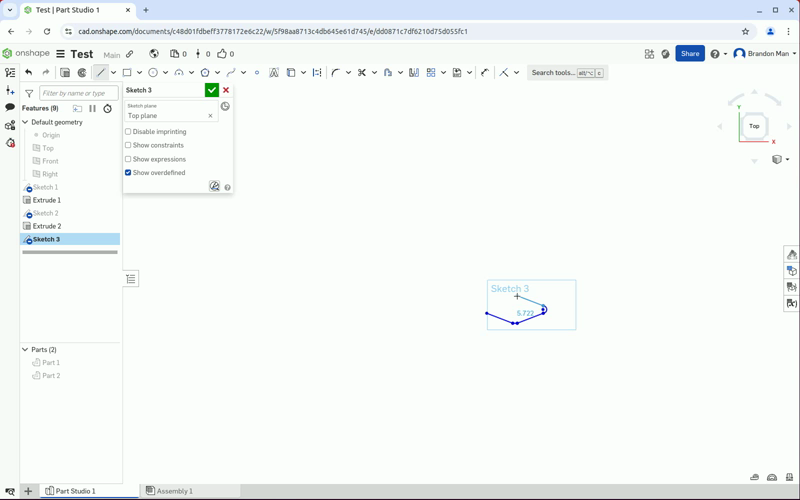
key_up(shift)
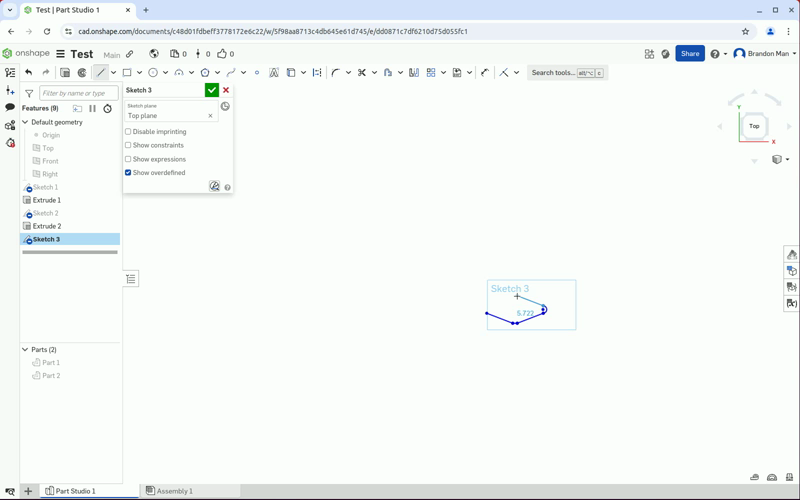
key_down(shift)
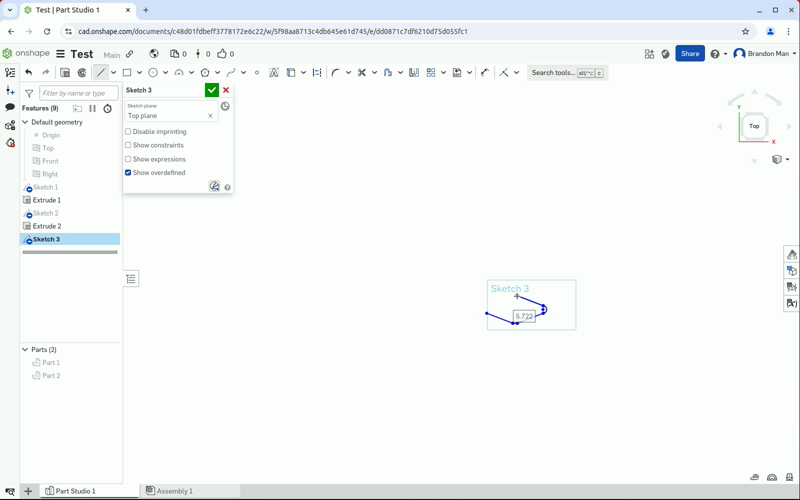
mouse_move(547, 295)
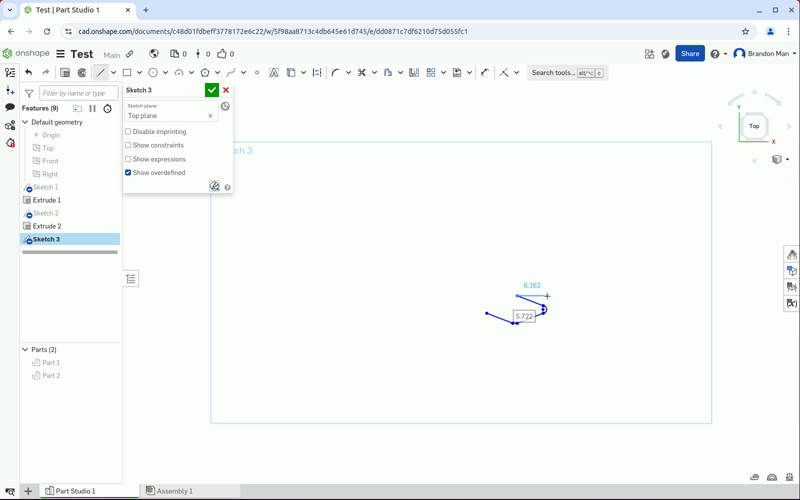
mouse_move(512, 295)
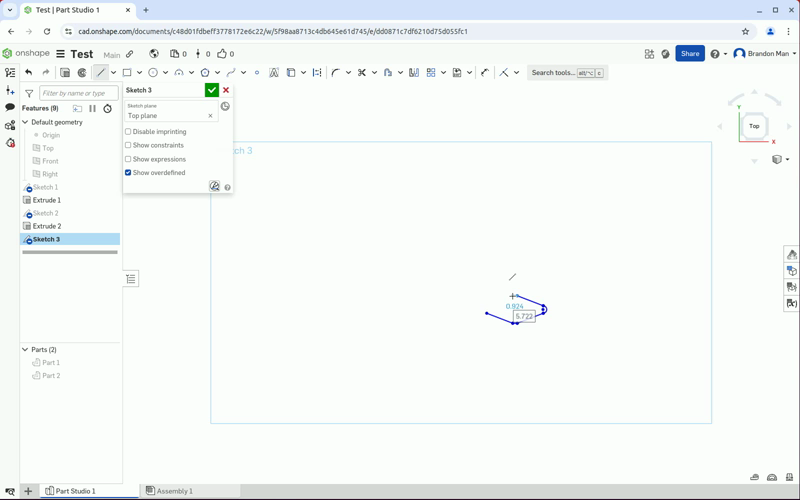
scroll(6)
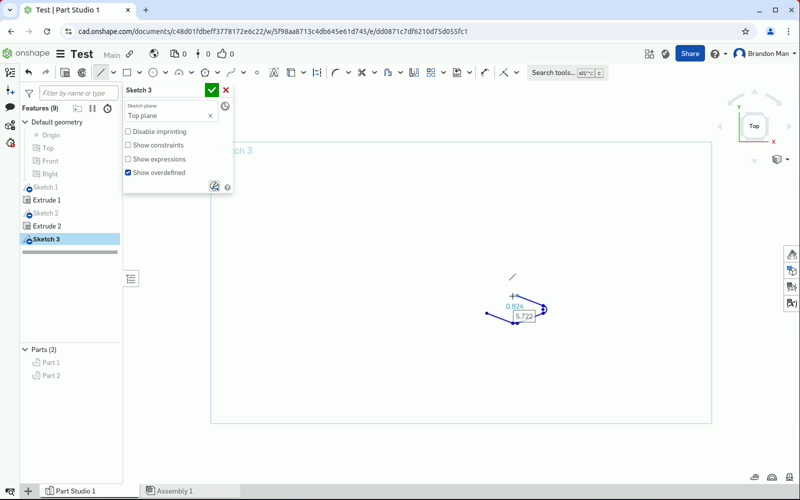
scroll(6)
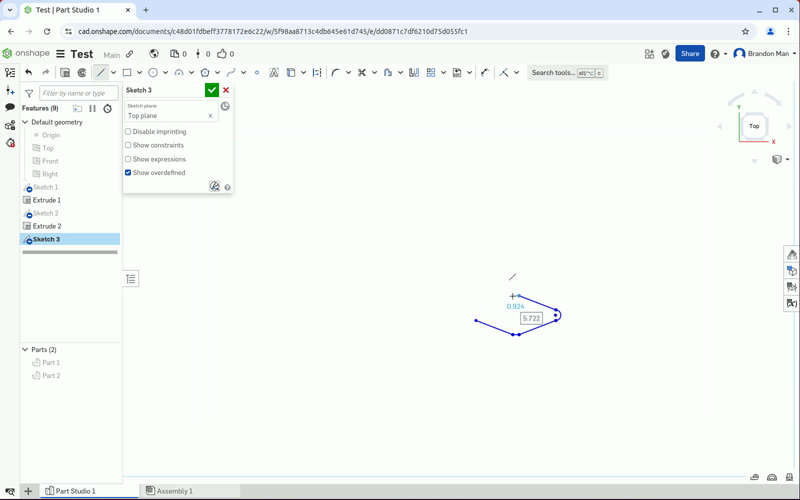
scroll(6)
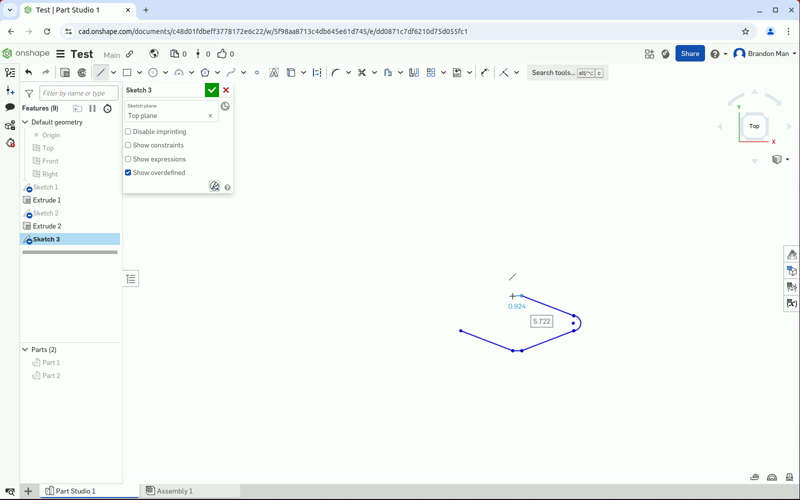
scroll(6)
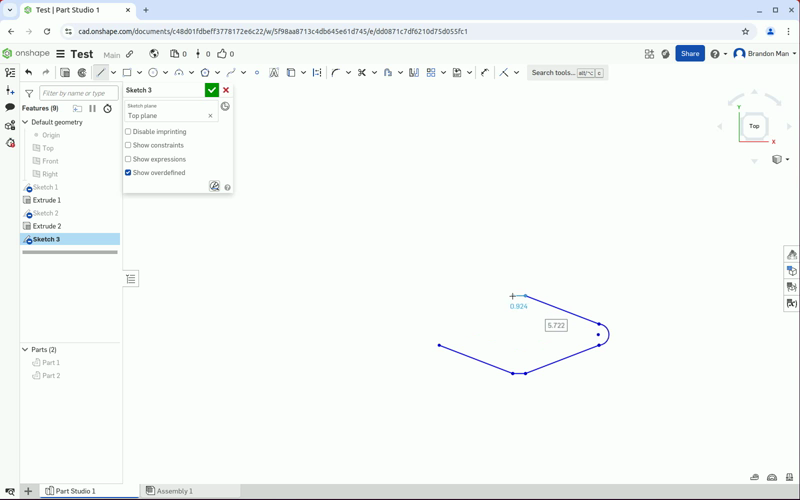
scroll(6)
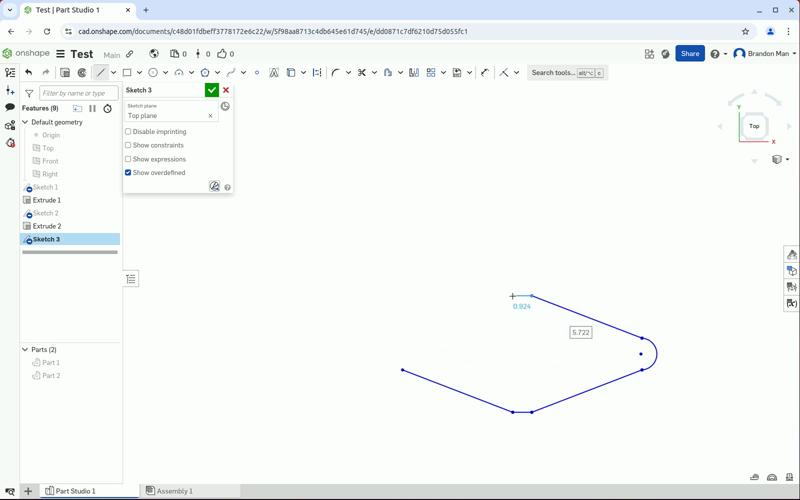
scroll(6)
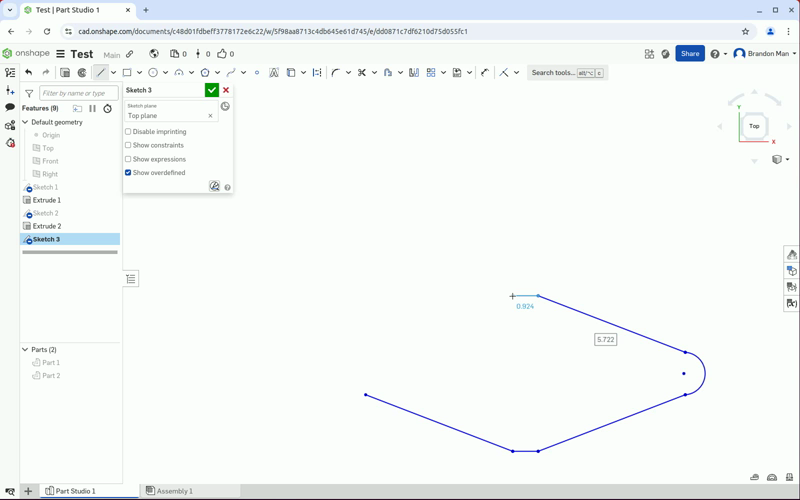
scroll(6)
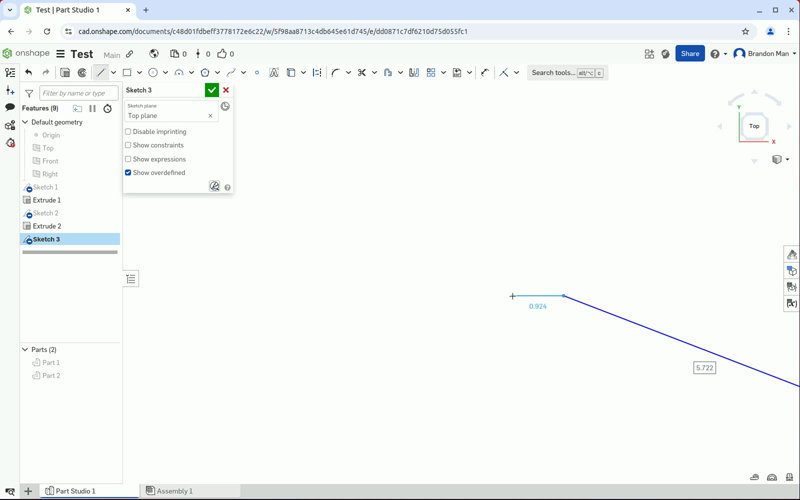
click(512, 295)
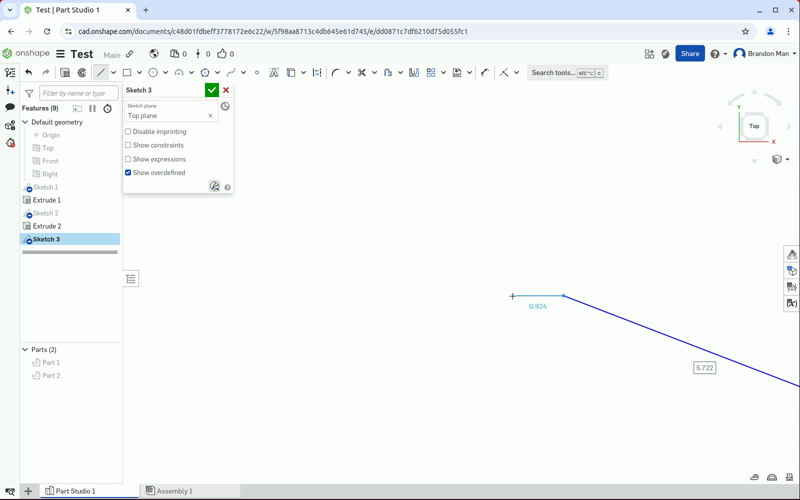
scroll(-6)
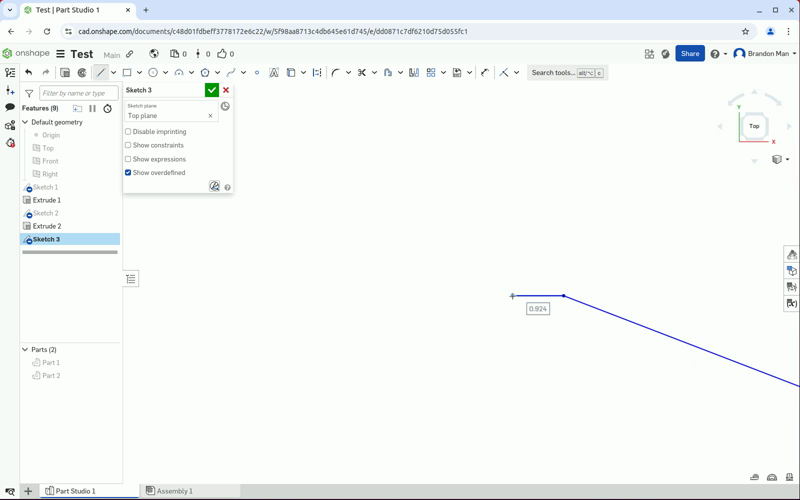
scroll(-6)
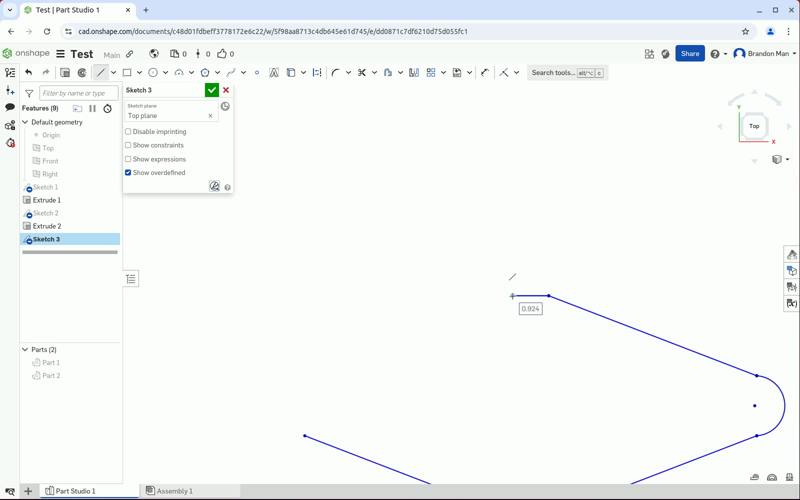
scroll(-6)
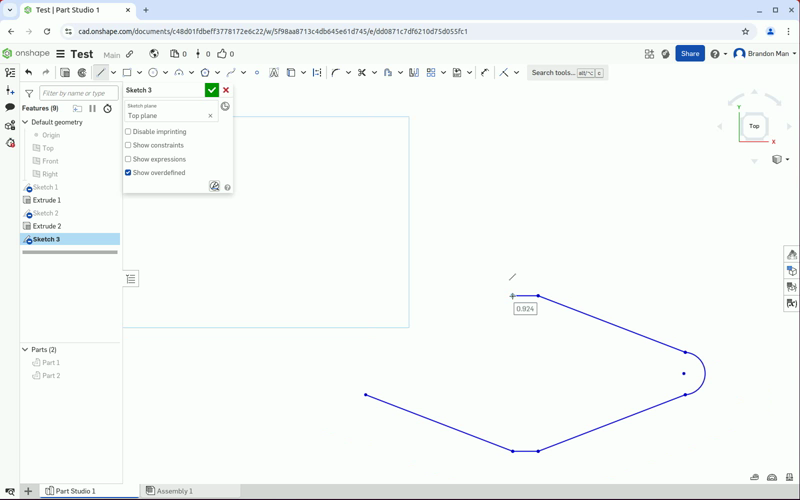
scroll(-6)
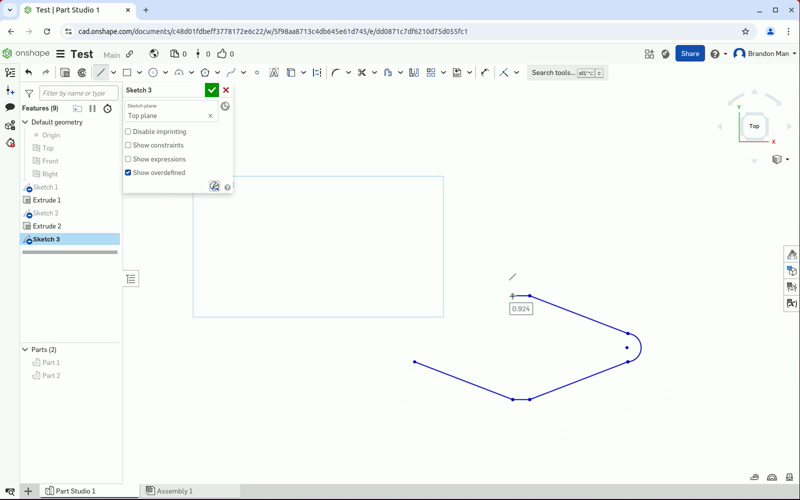
scroll(-6)
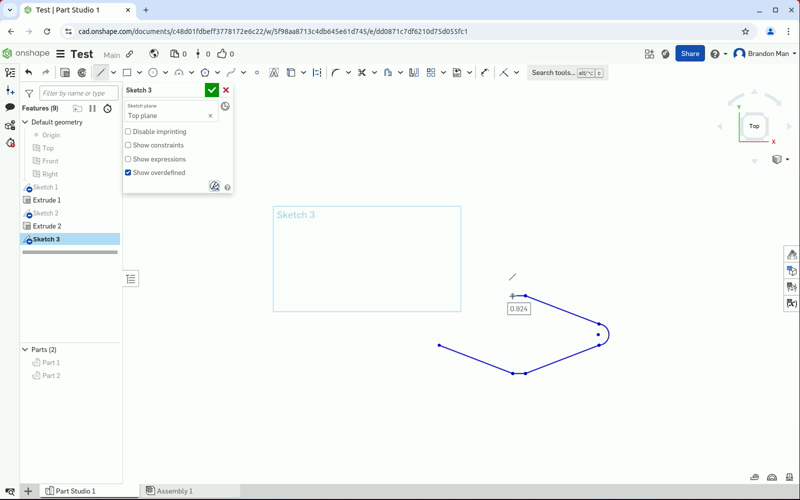
scroll(-6)
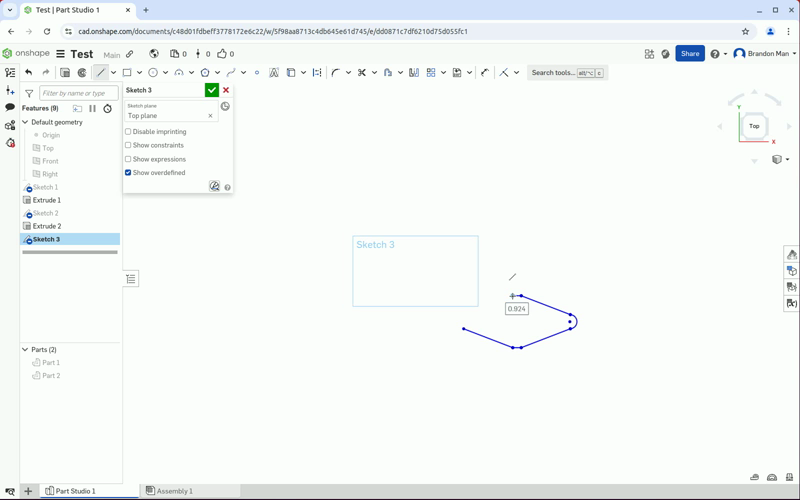
scroll(-6)
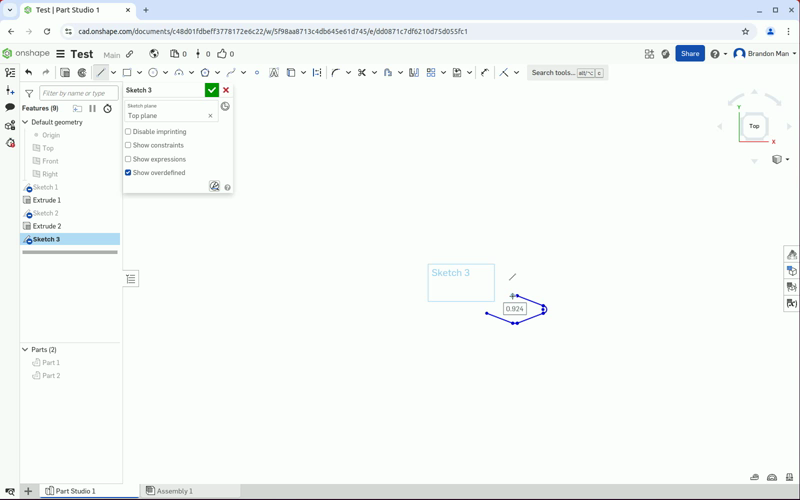
key_up(shift)
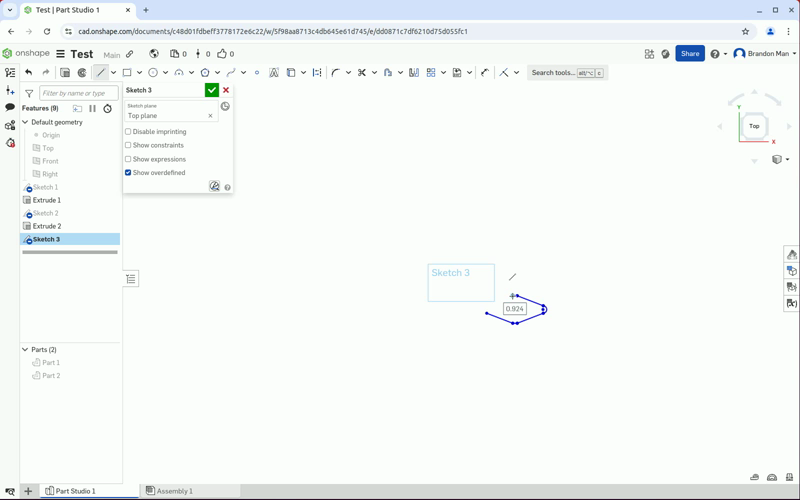
key_down(shift)
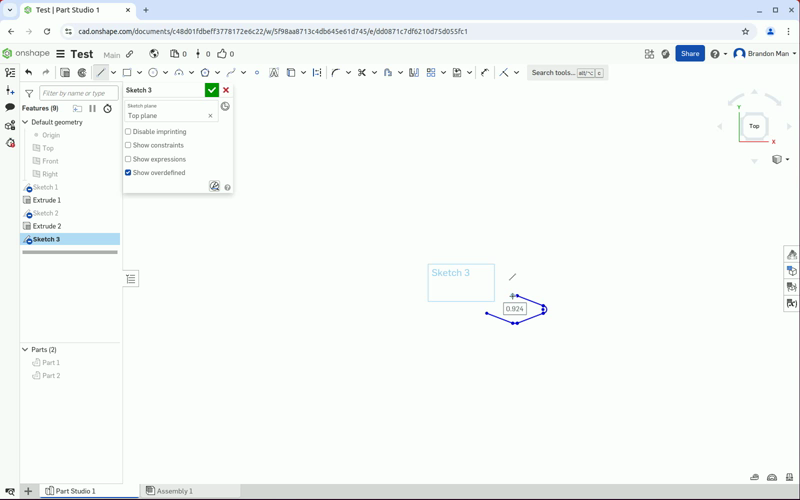
mouse_move(542, 295)
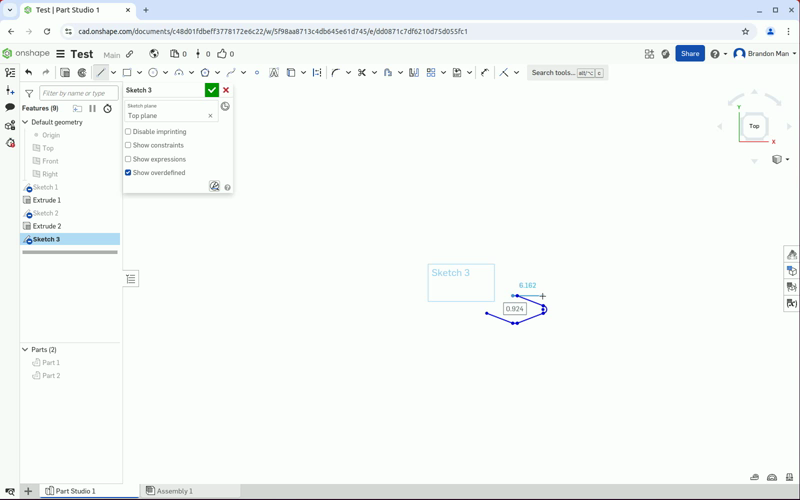
mouse_move(486, 305)
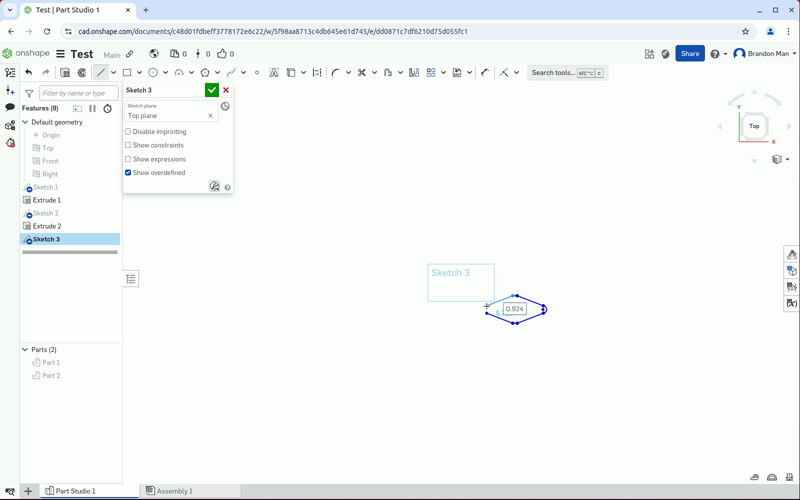
click(486, 305)
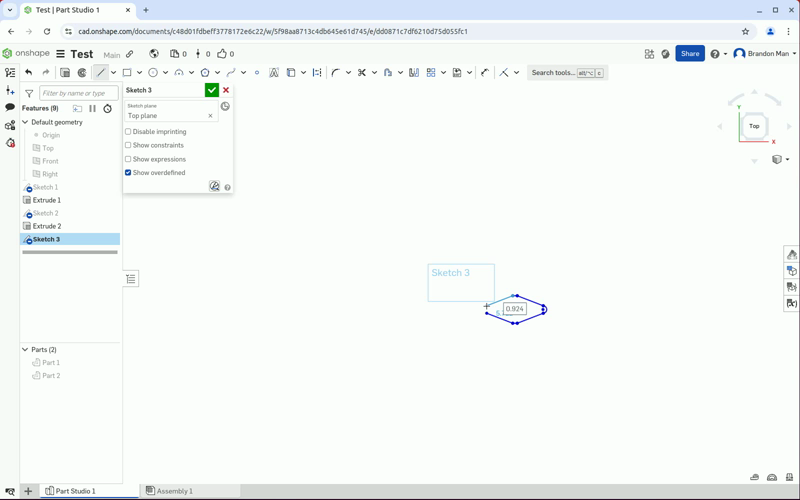
key_up(shift)
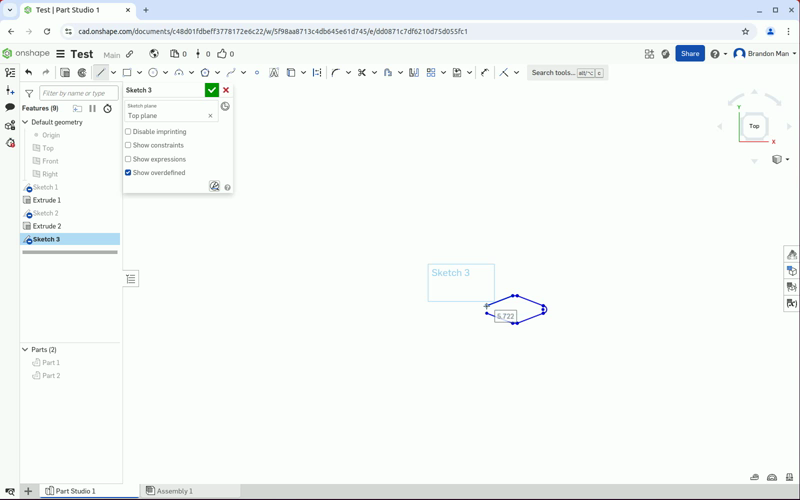
key(esc)
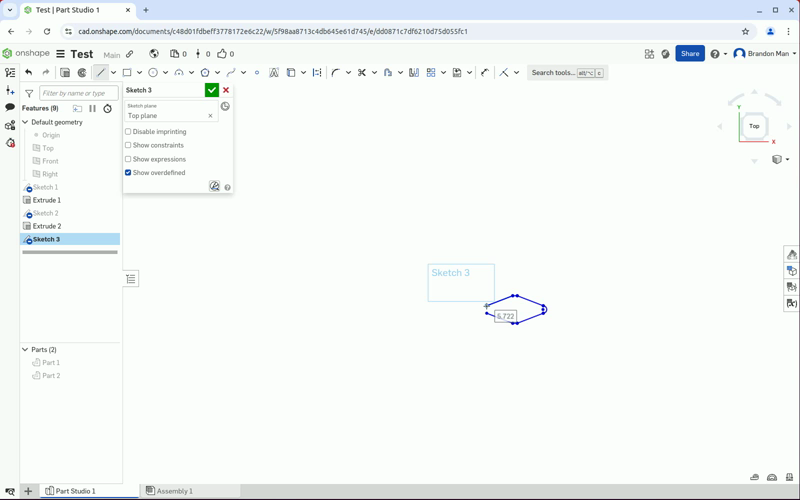
key(a)
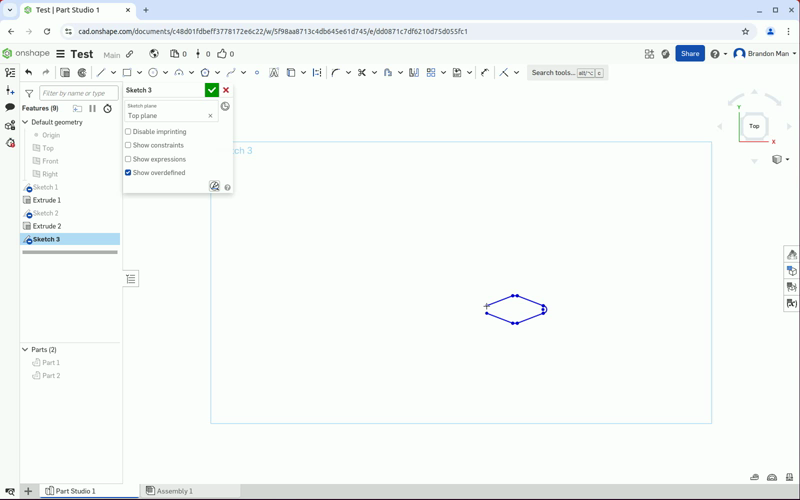
mouse_move(486, 305)
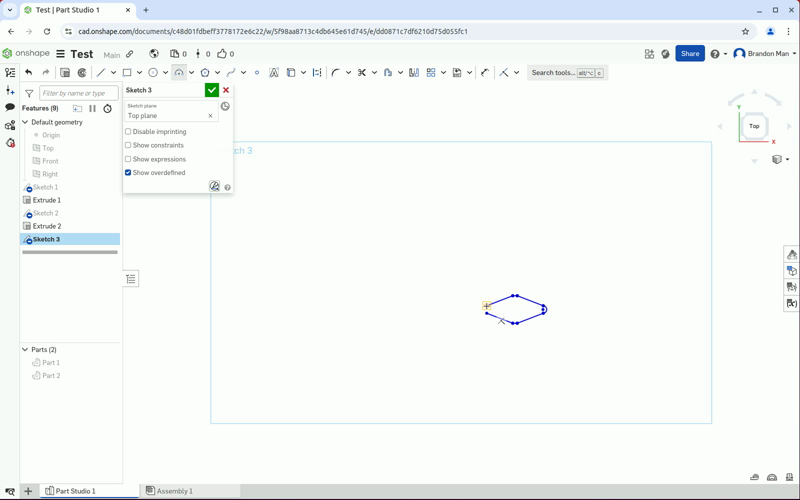
click(486, 305)
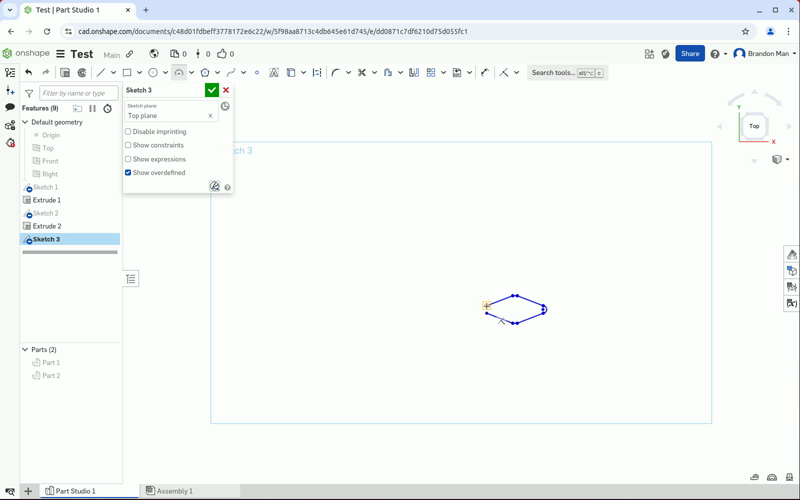
mouse_move(486, 313)
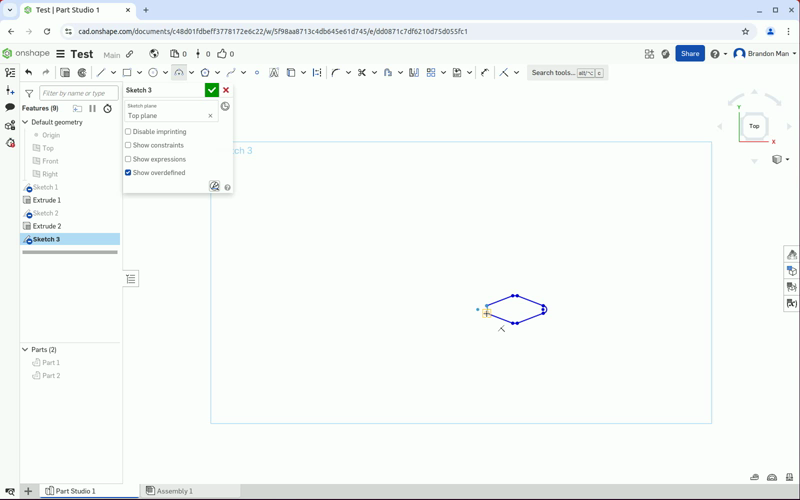
scroll(6)
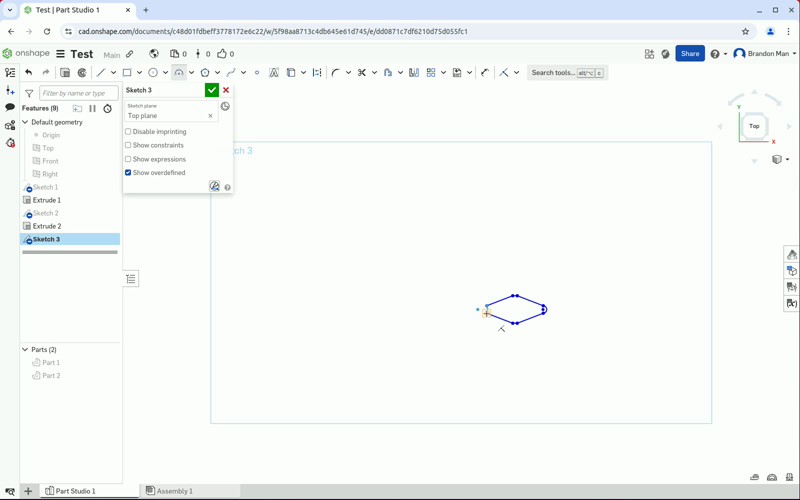
scroll(6)
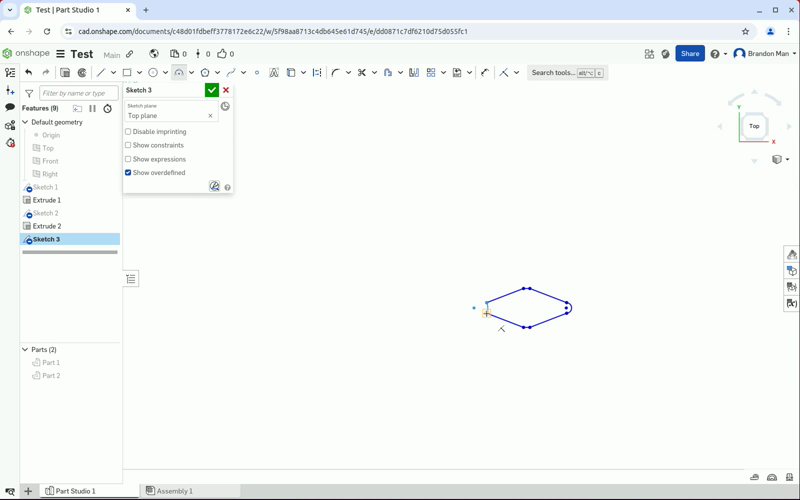
scroll(6)
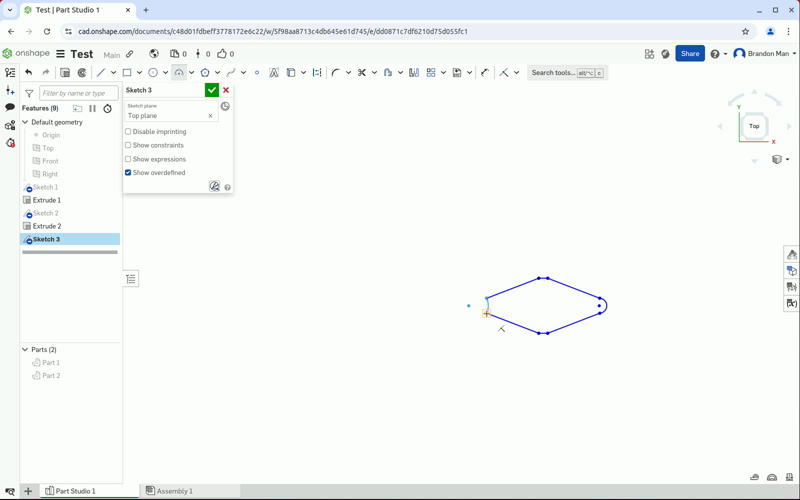
scroll(6)
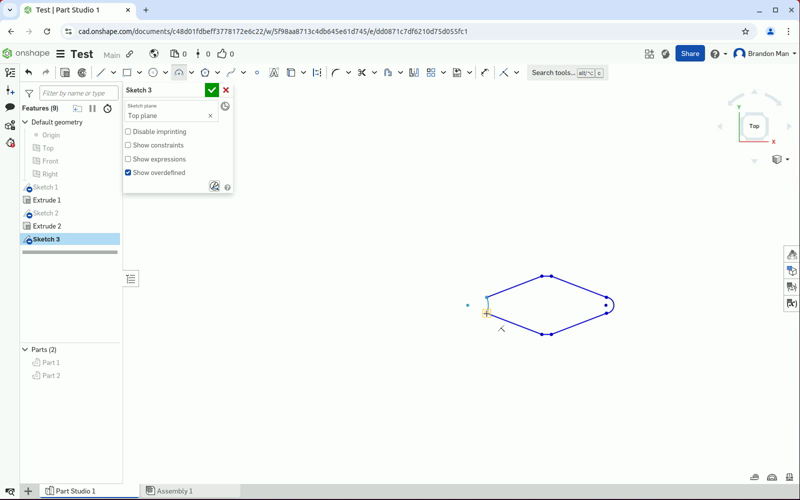
scroll(6)
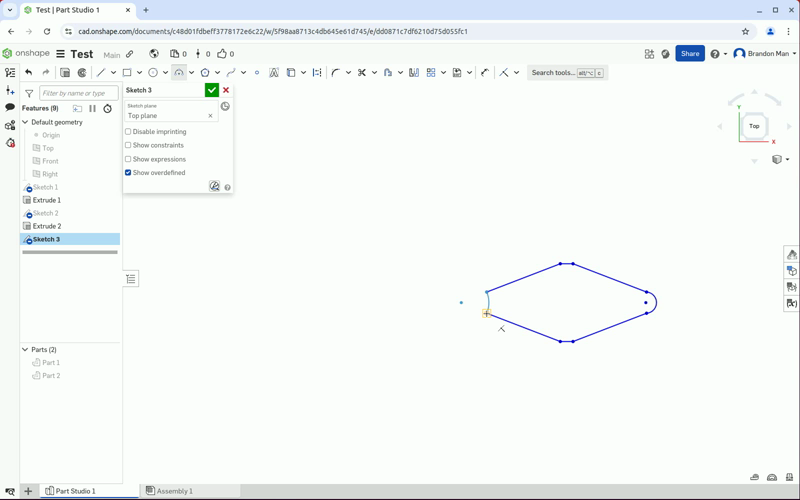
scroll(6)
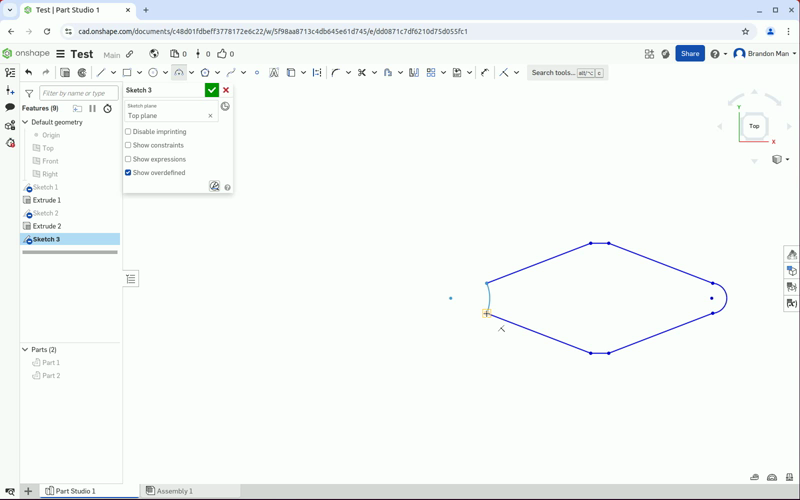
scroll(6)
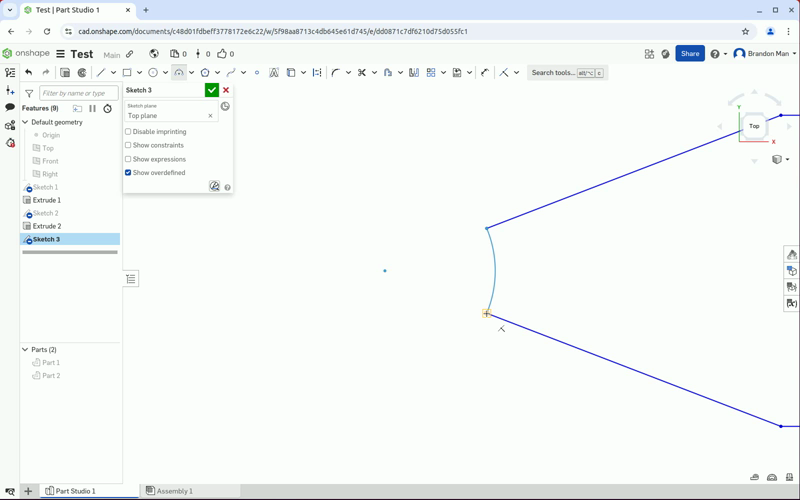
click(486, 313)
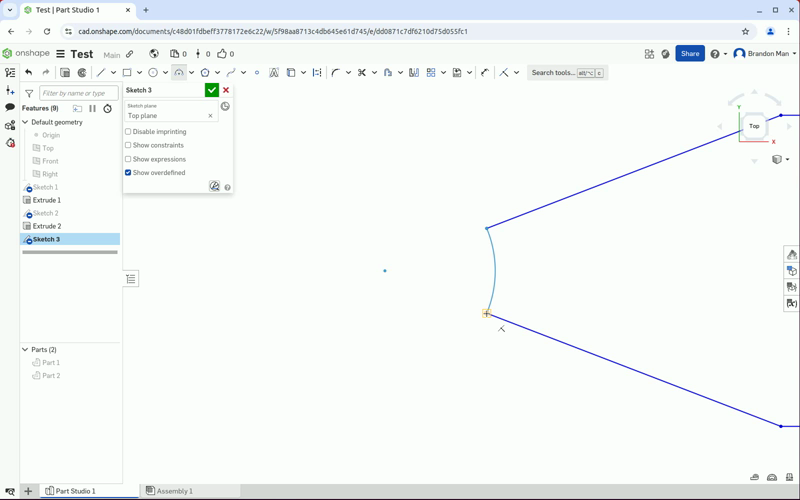
scroll(-6)
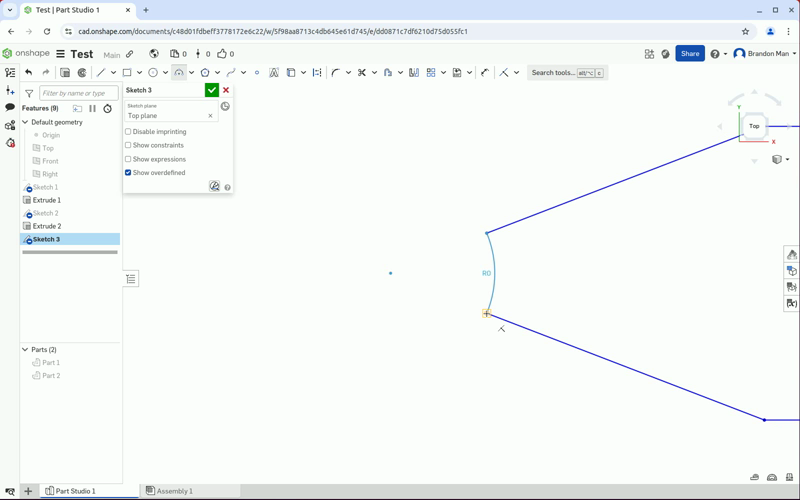
scroll(-6)
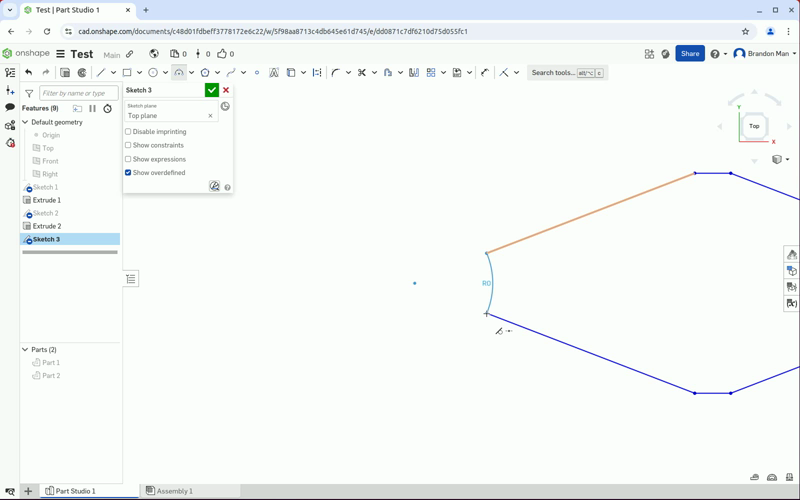
scroll(-6)
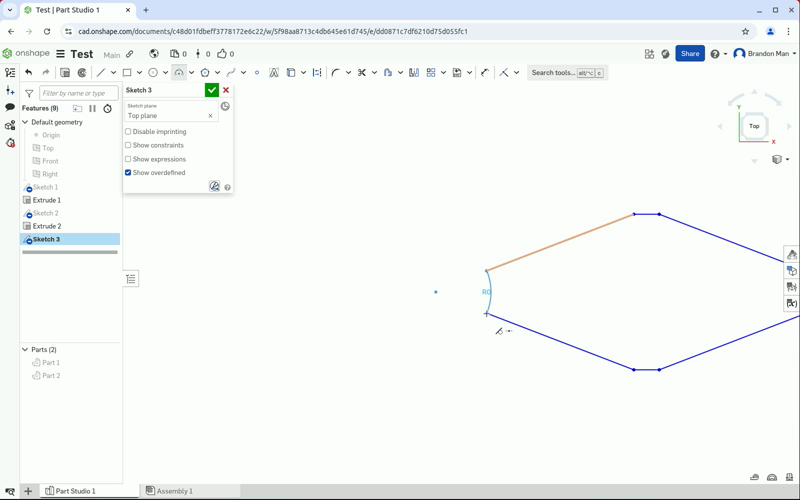
scroll(-6)
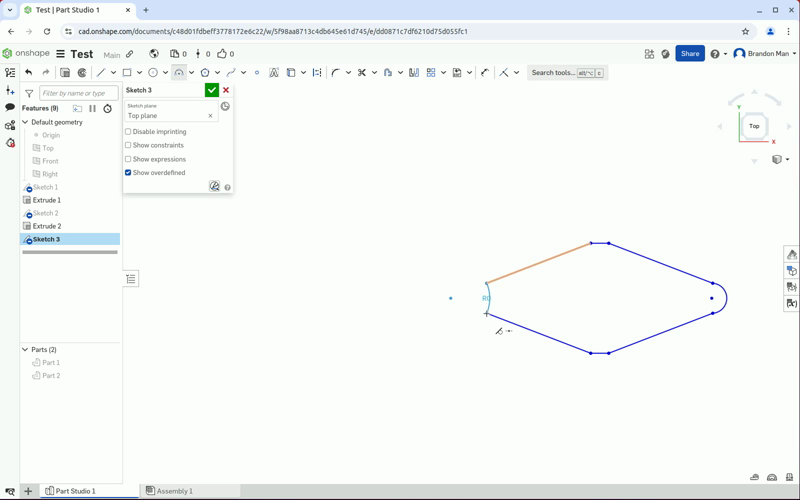
scroll(-6)
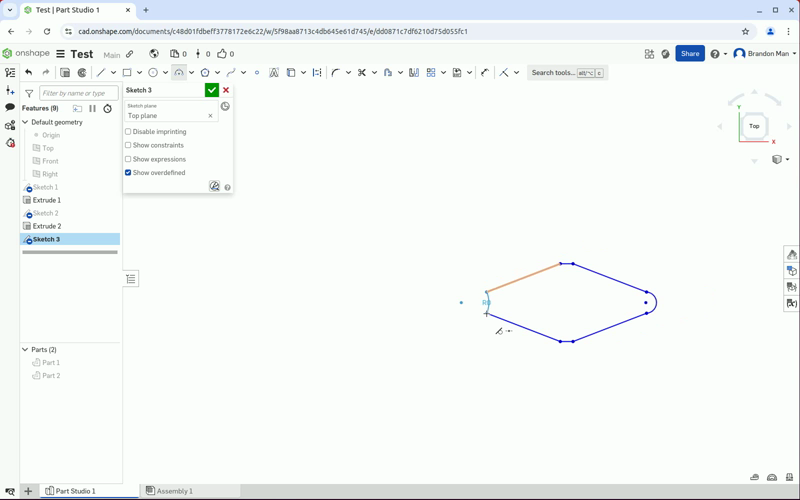
scroll(-6)
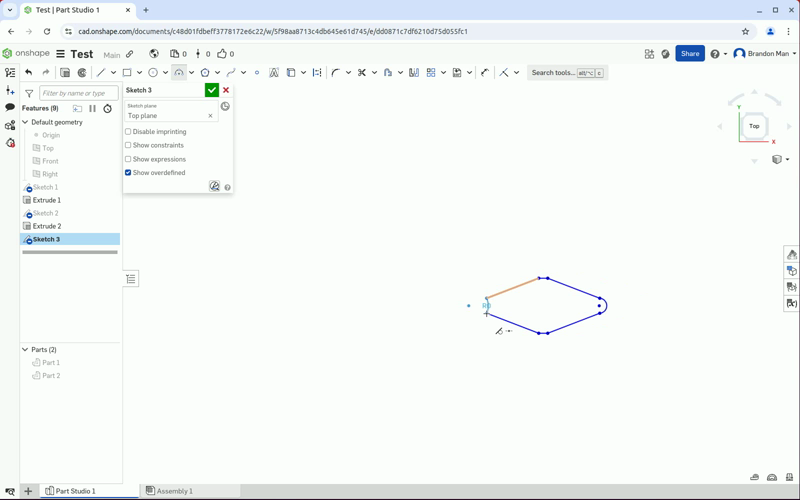
scroll(-6)
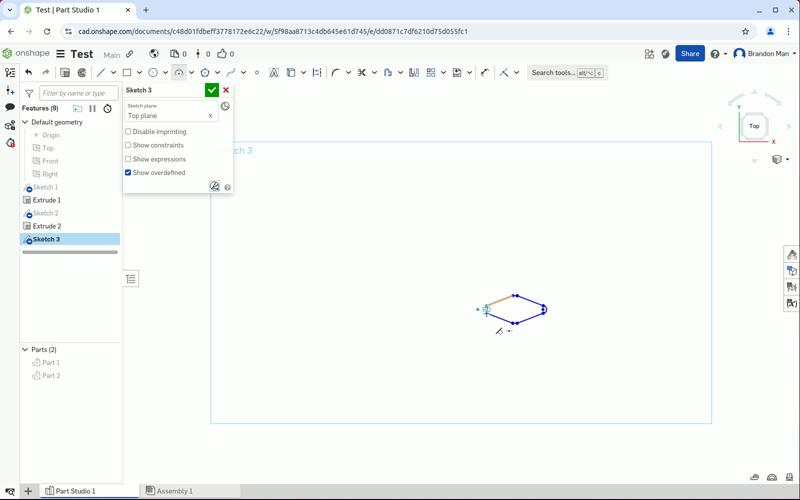
key_down(shift)
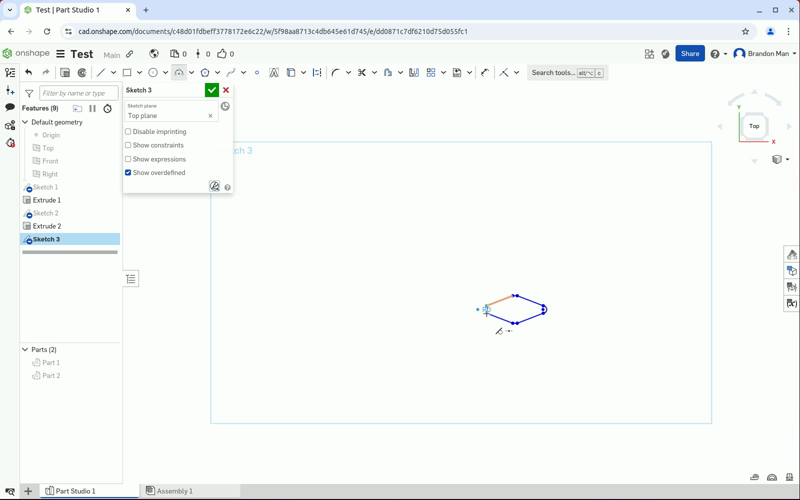
mouse_move(490, 309)
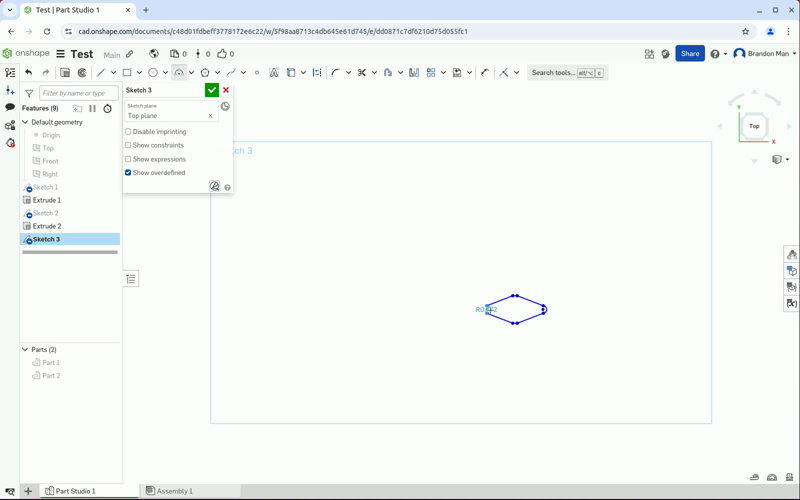
scroll(6)
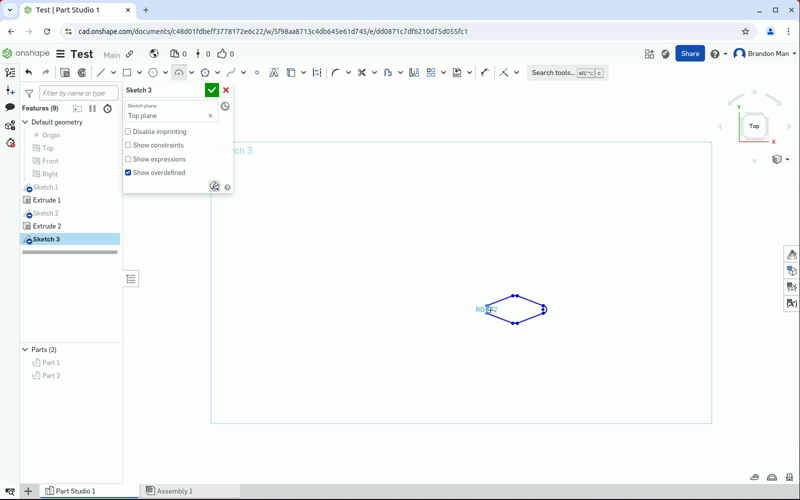
scroll(6)
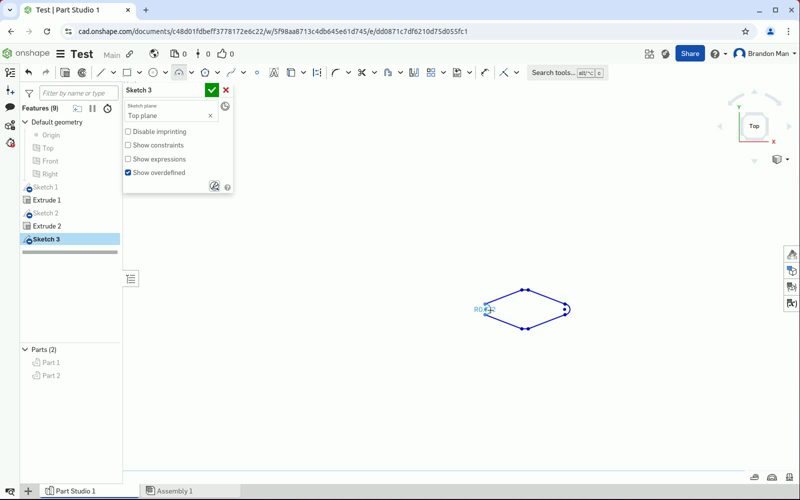
scroll(6)
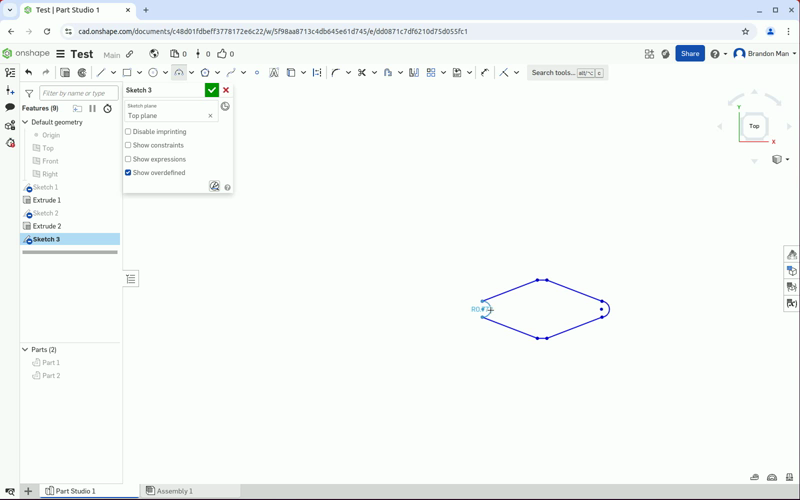
scroll(6)
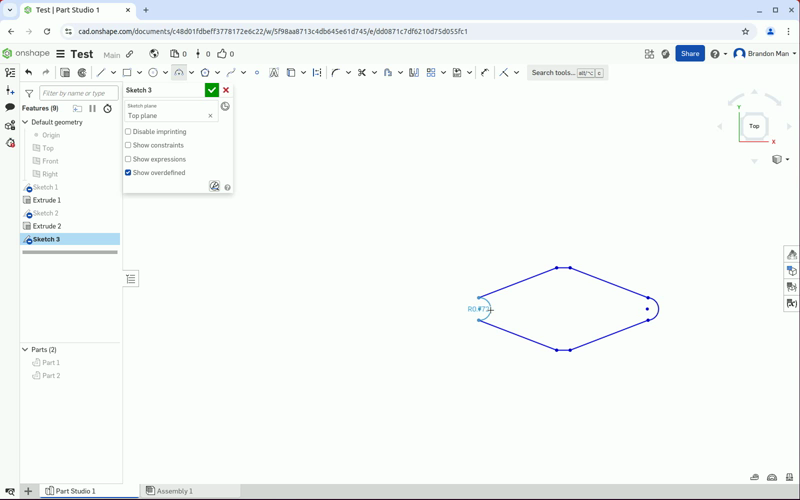
scroll(6)
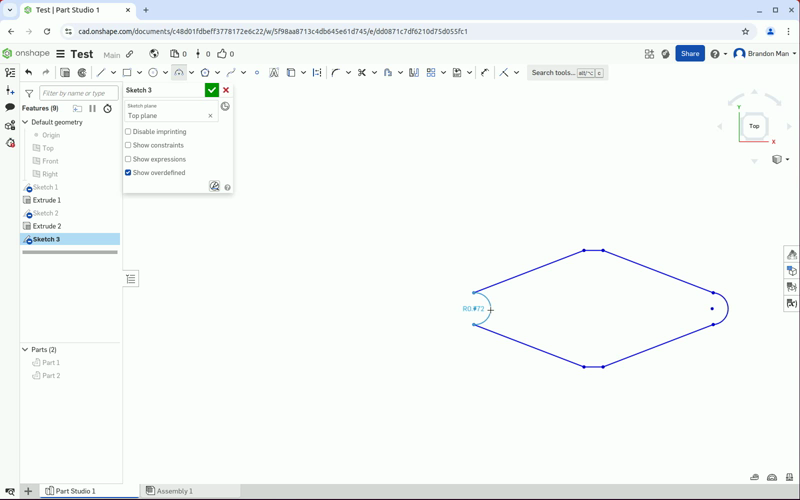
scroll(6)
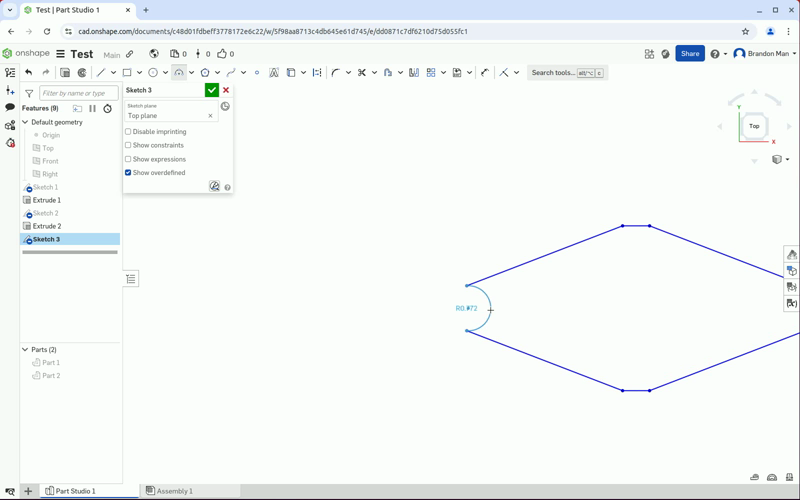
scroll(6)
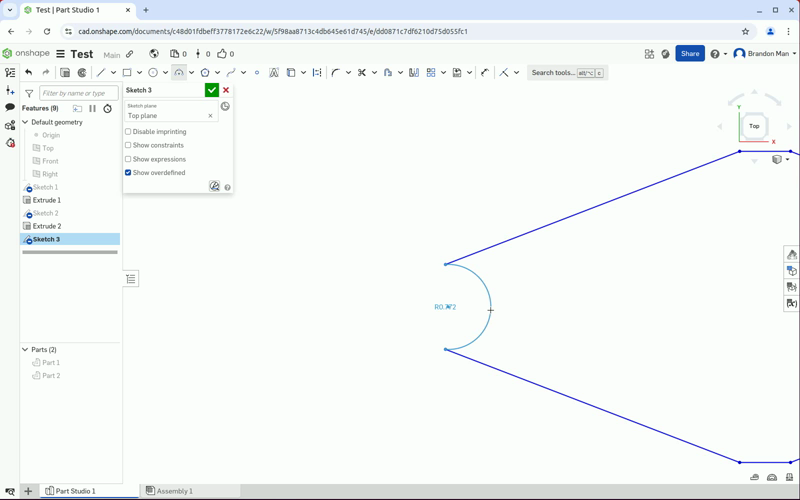
click(490, 309)
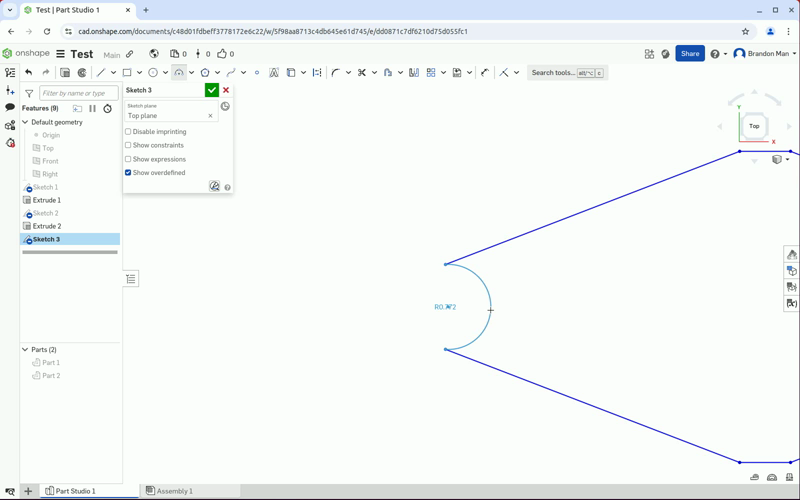
scroll(-6)
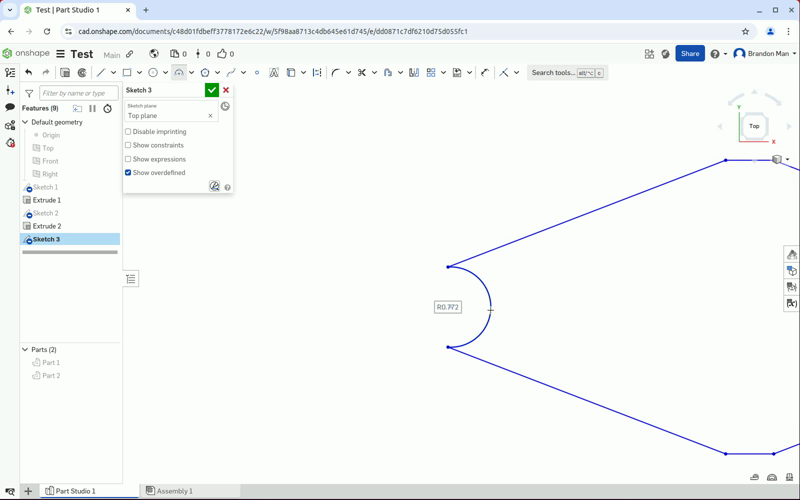
scroll(-6)
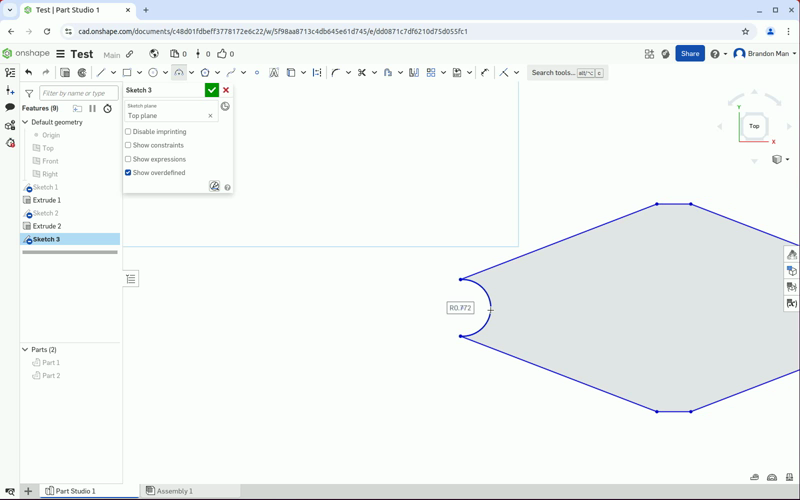
scroll(-6)
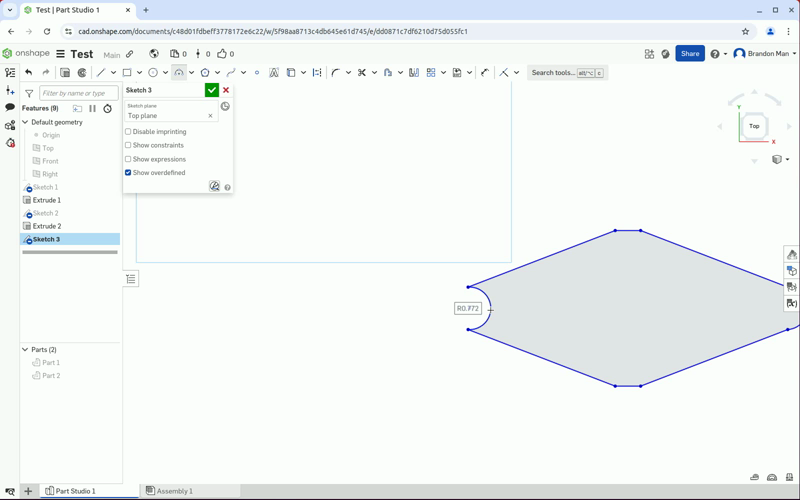
scroll(-6)
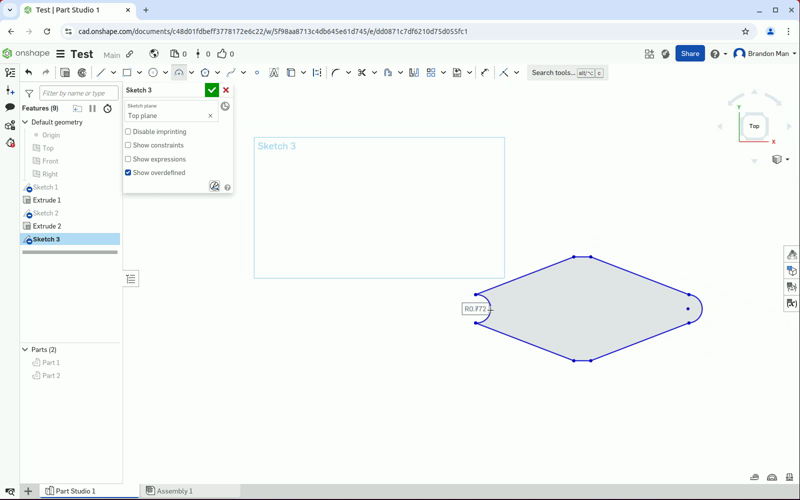
scroll(-6)
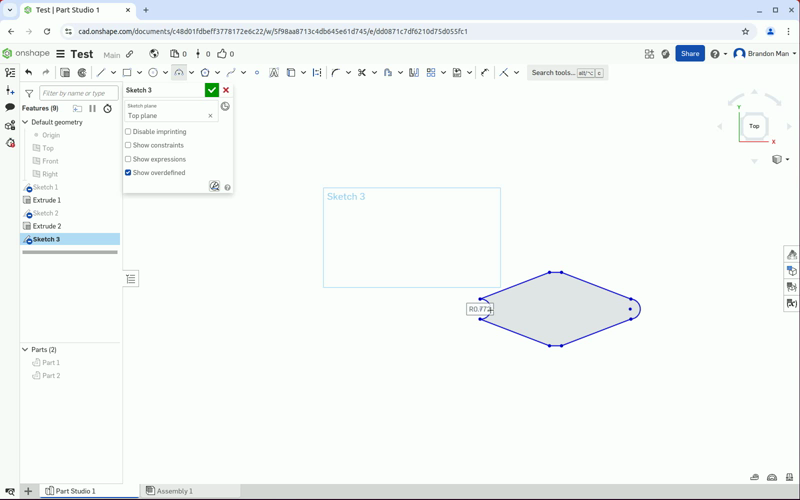
scroll(-6)
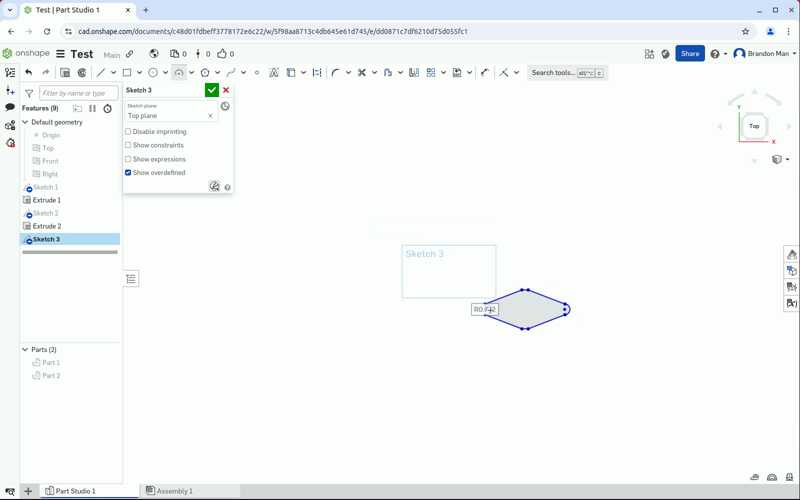
scroll(-6)
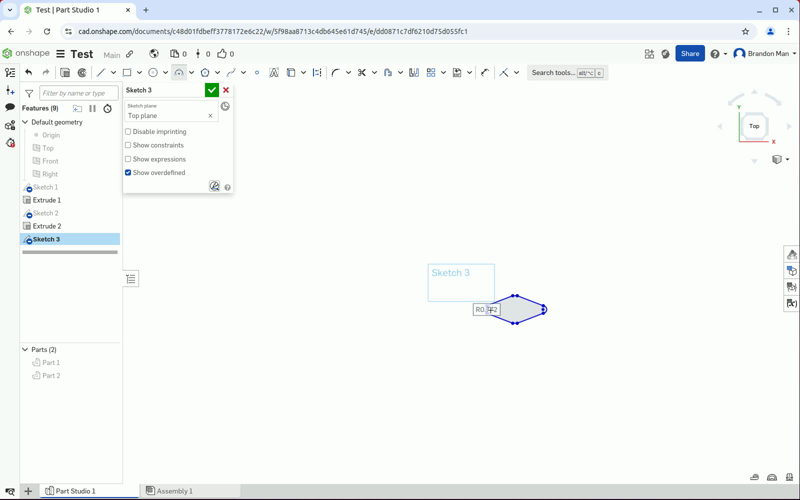
key_up(shift)
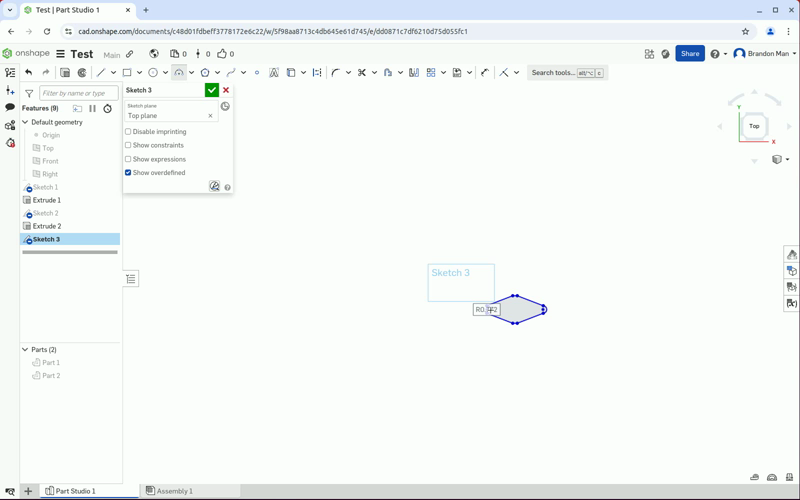
key(esc)
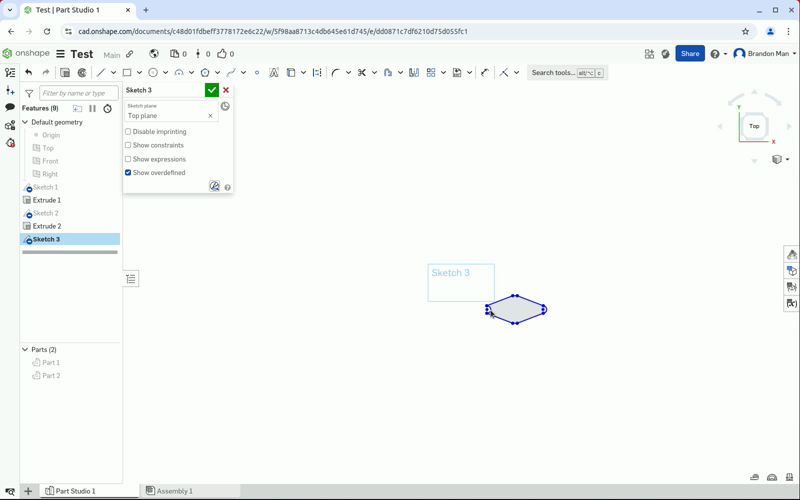
mouse_move(534, 313)
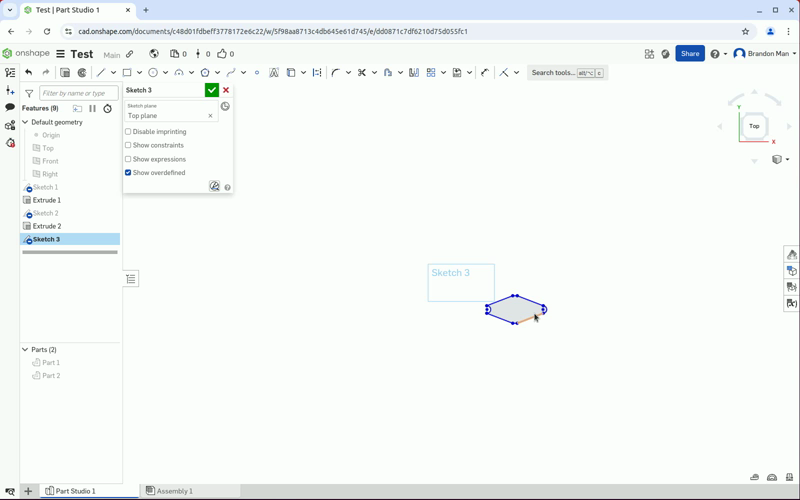
scroll(6)
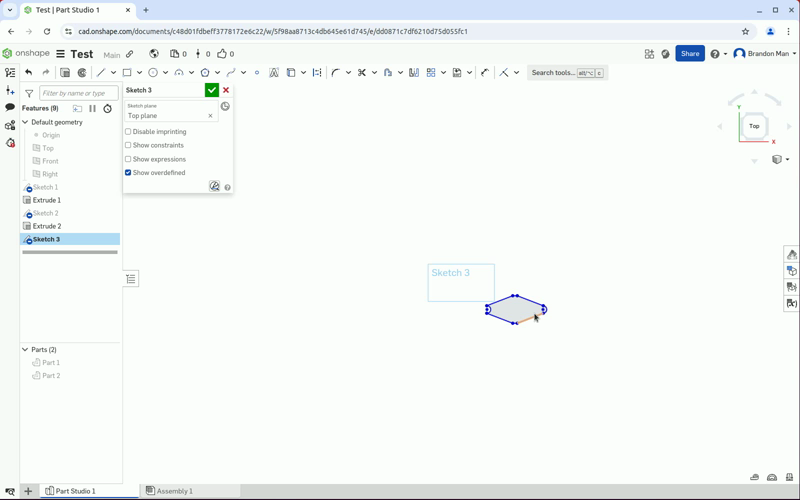
scroll(6)
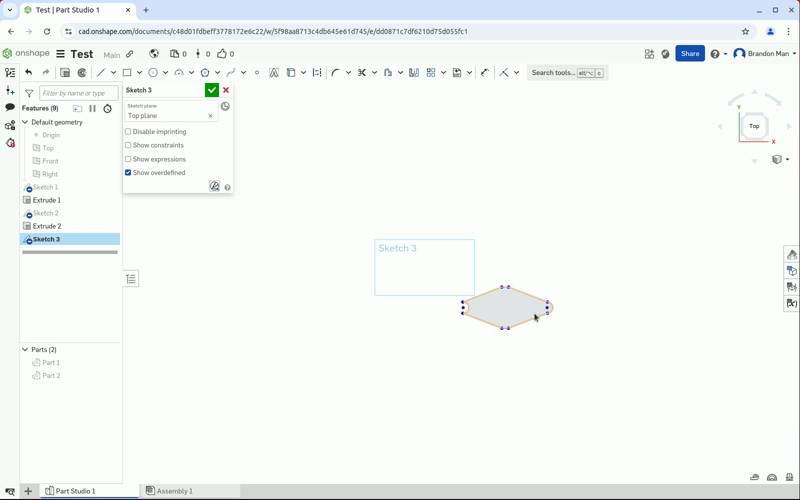
scroll(6)
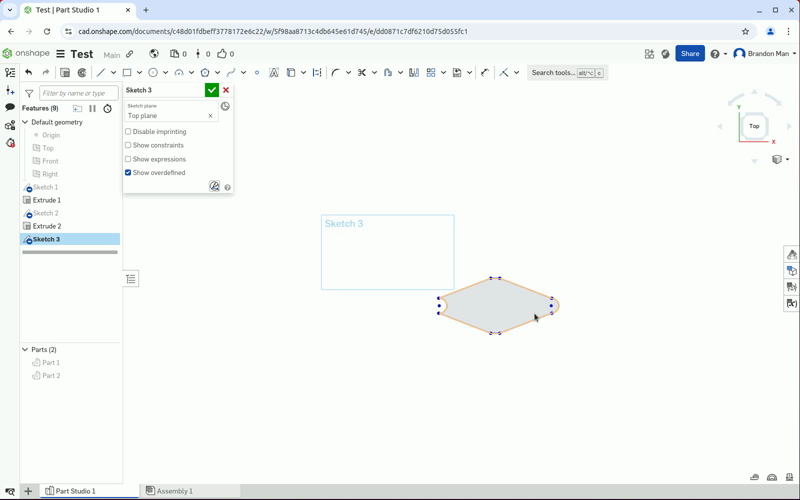
scroll(6)
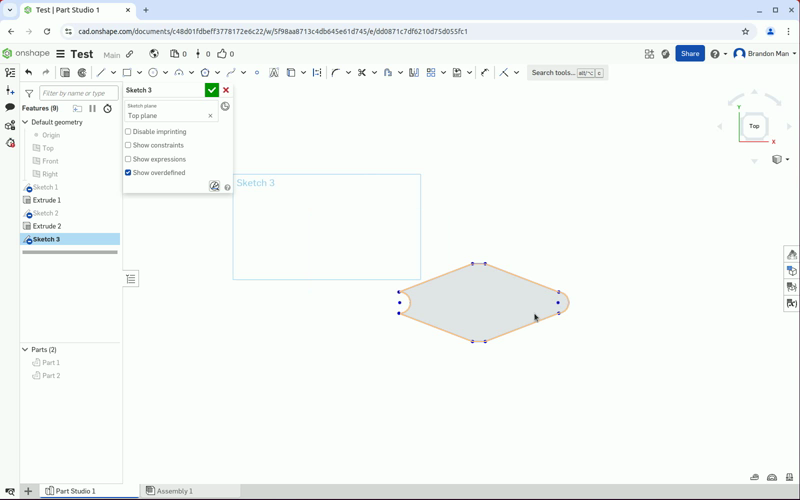
scroll(6)
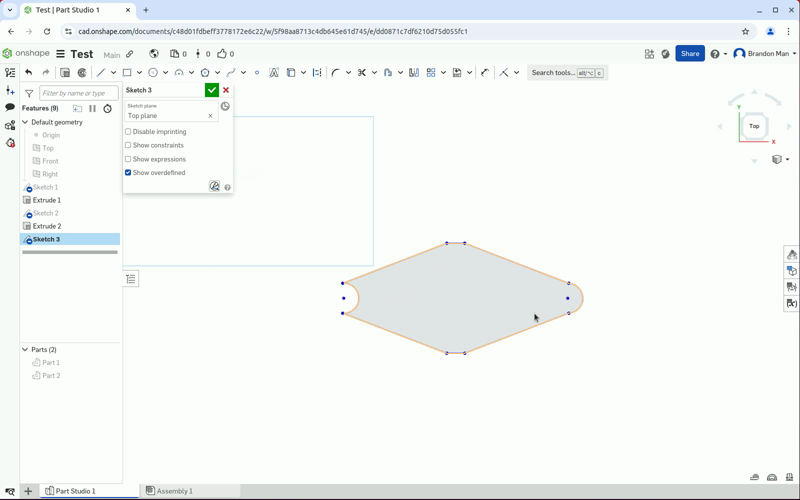
scroll(6)
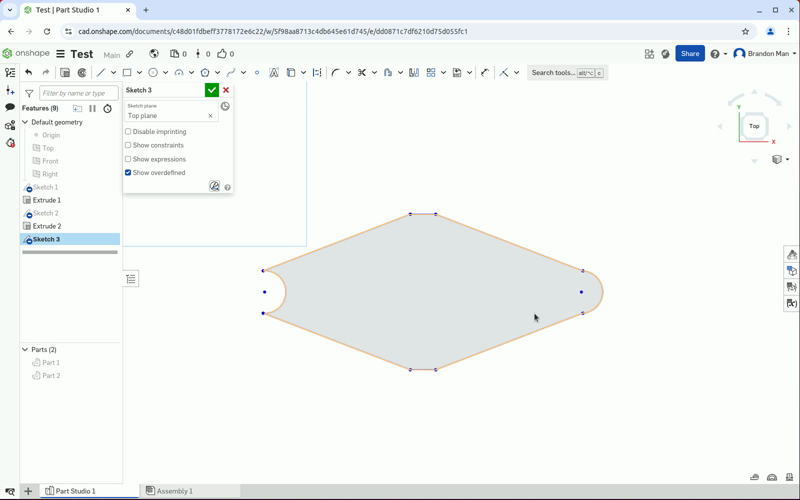
scroll(6)
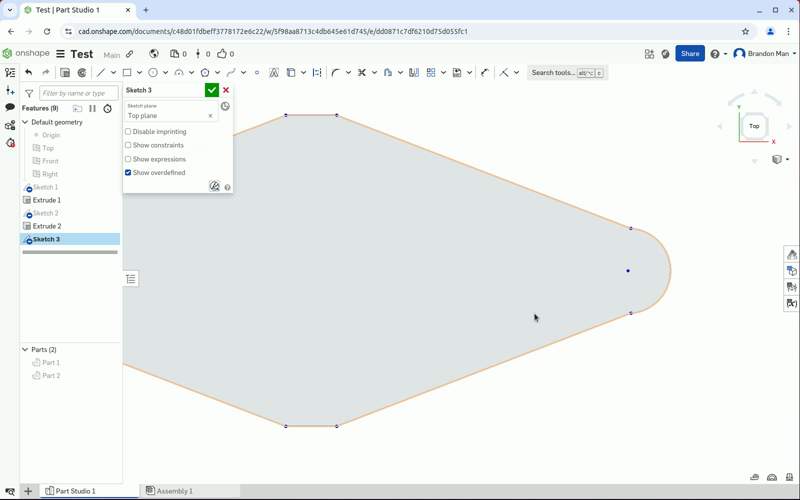
click(534, 313)
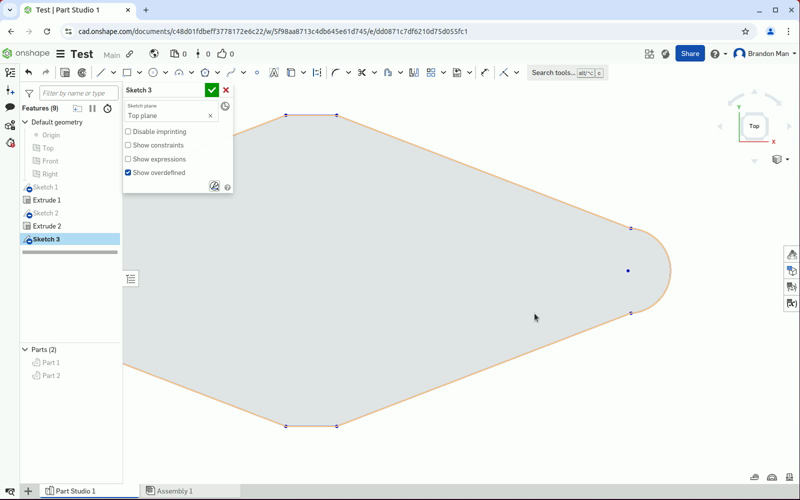
scroll(-6)
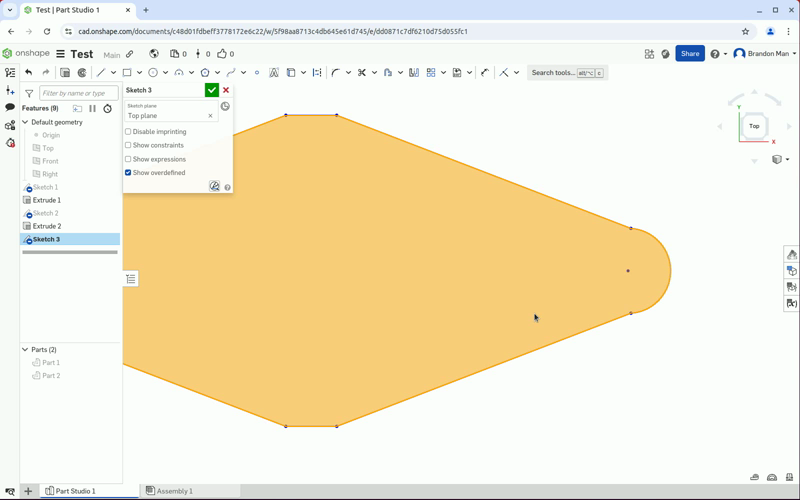
scroll(-6)
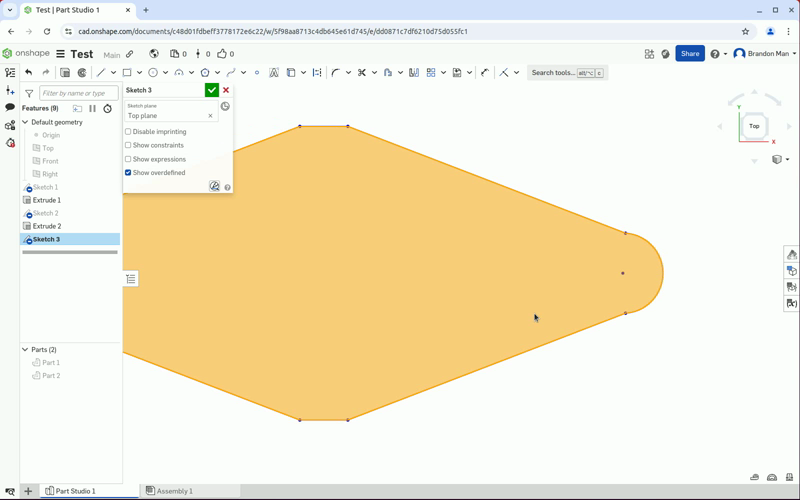
scroll(-6)
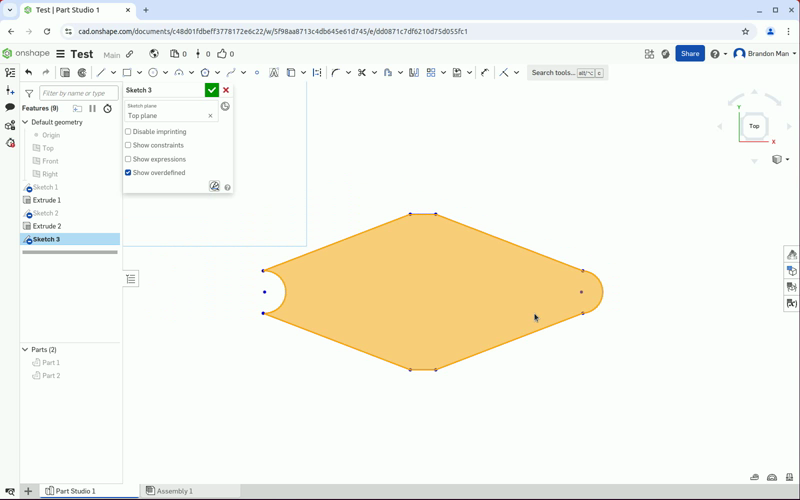
scroll(-6)
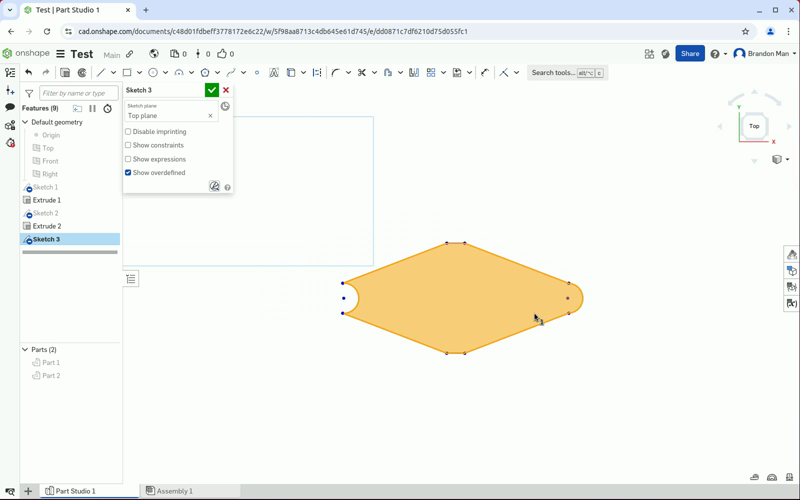
scroll(-6)
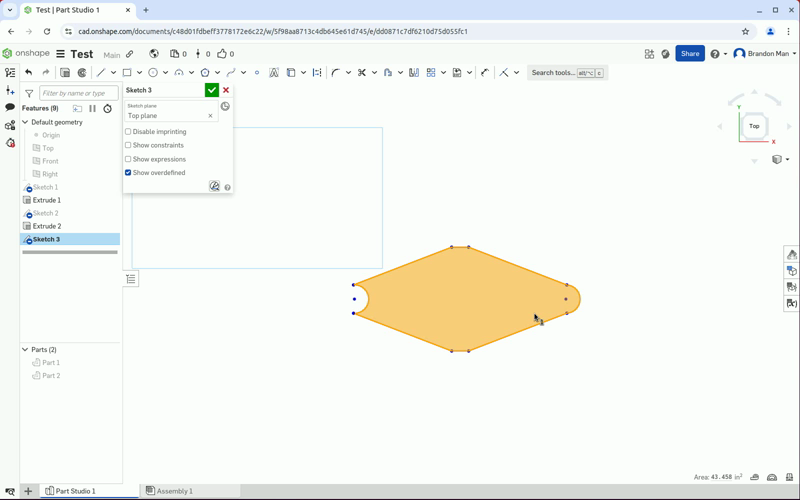
scroll(-6)
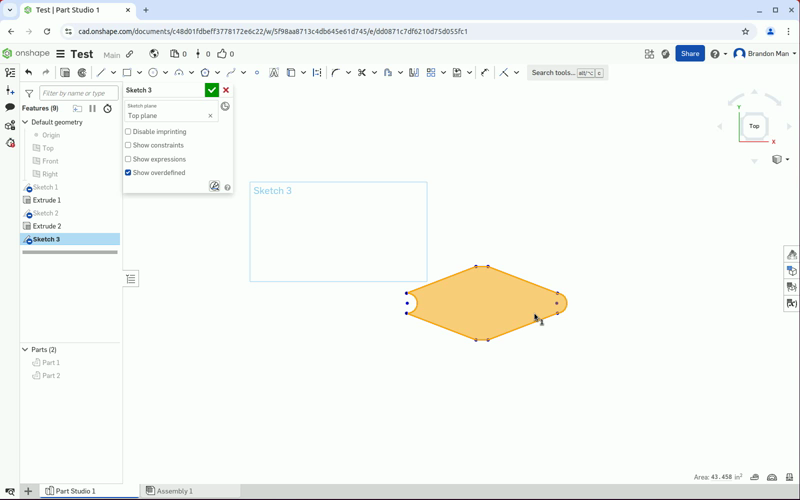
scroll(-6)
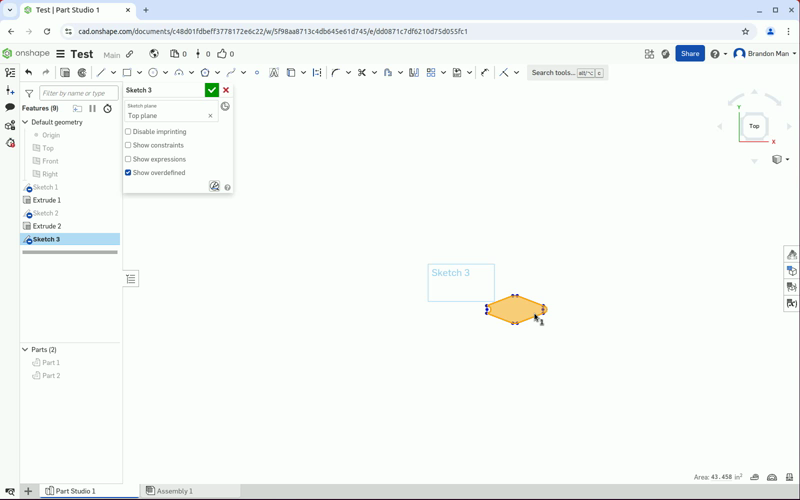
mouse_move(73, 352)
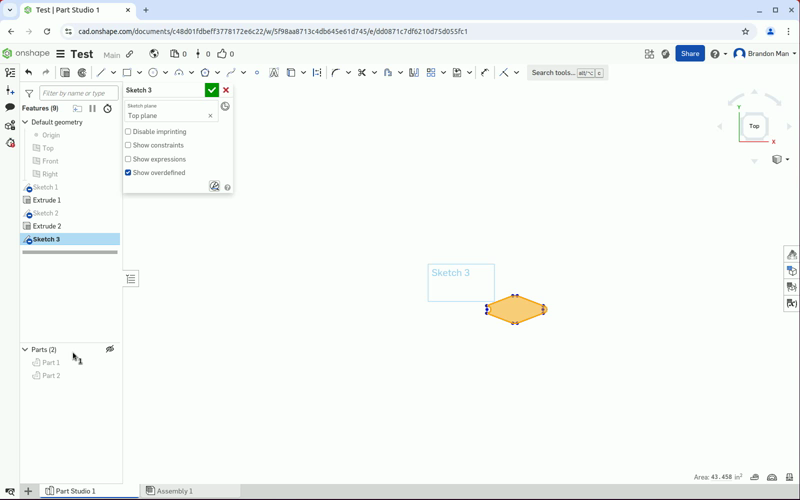
key(shift+y)
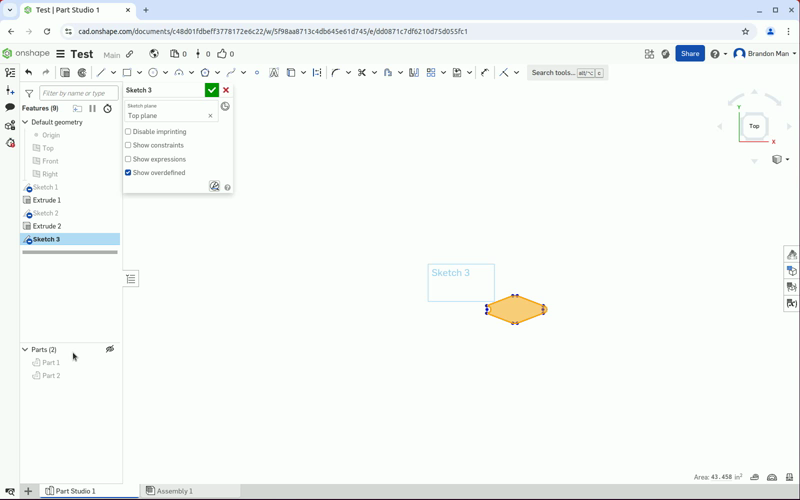
key(shift+e)
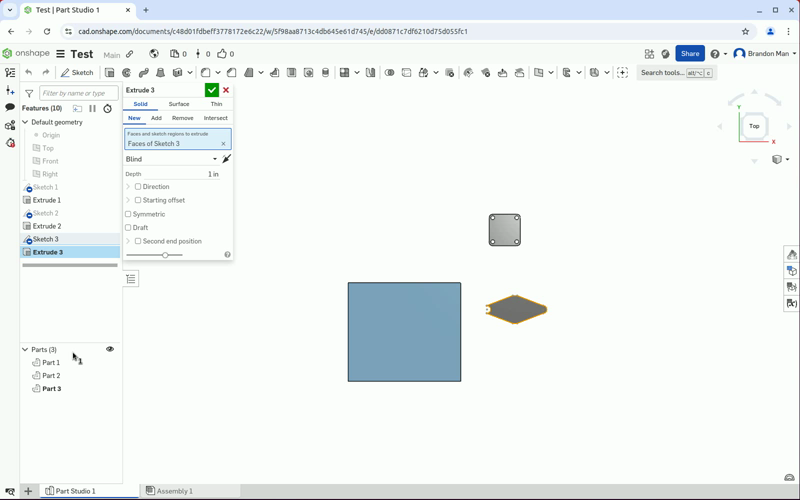
mouse_move(143, 106)
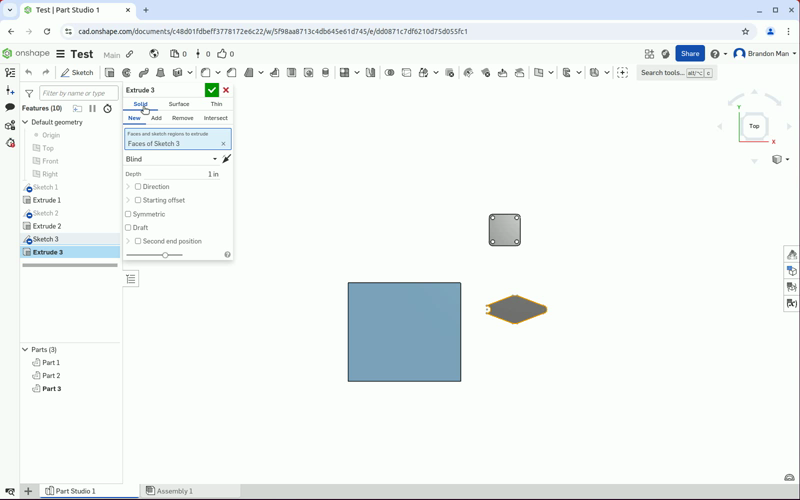
click(143, 106)
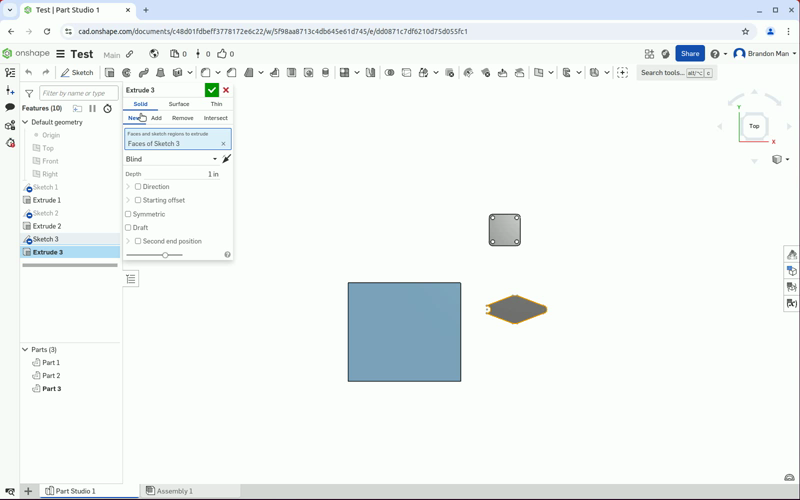
mouse_move(137, 120)
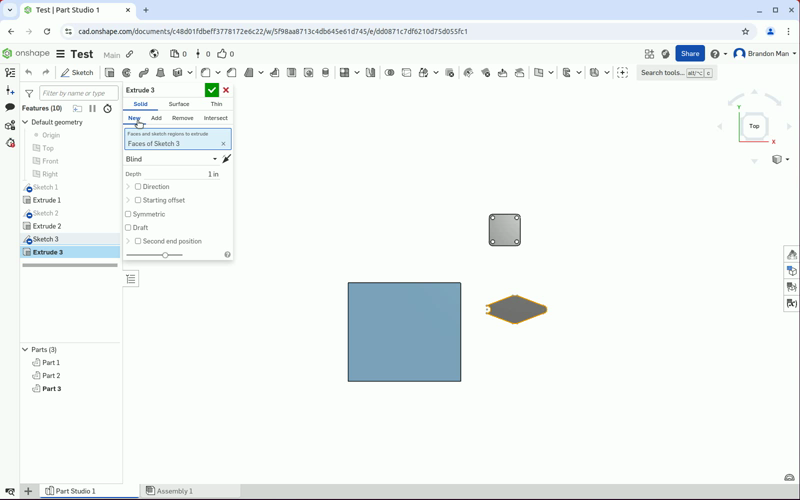
click(137, 120)
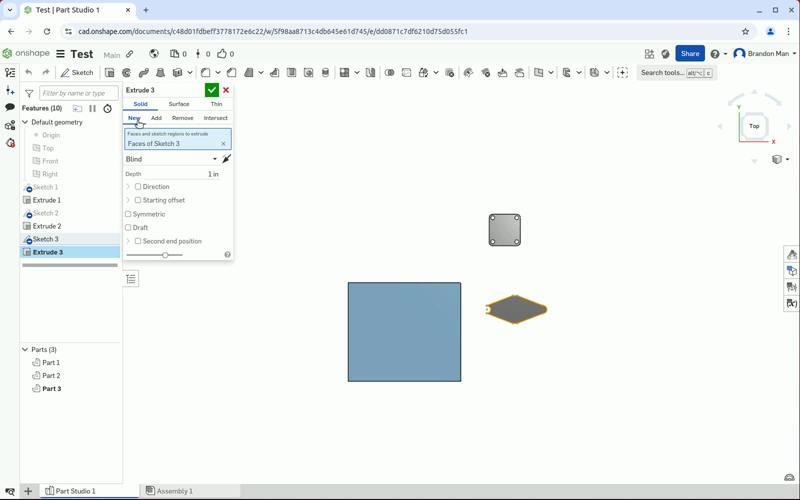
key(tab, 4)
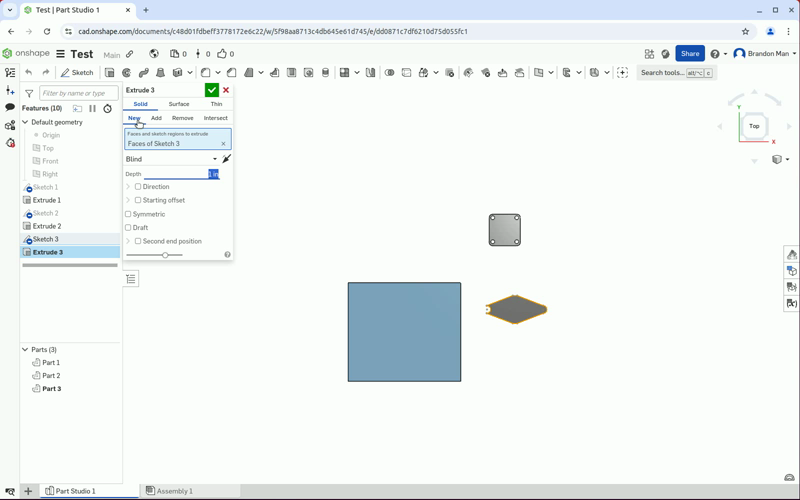
text(0.481)
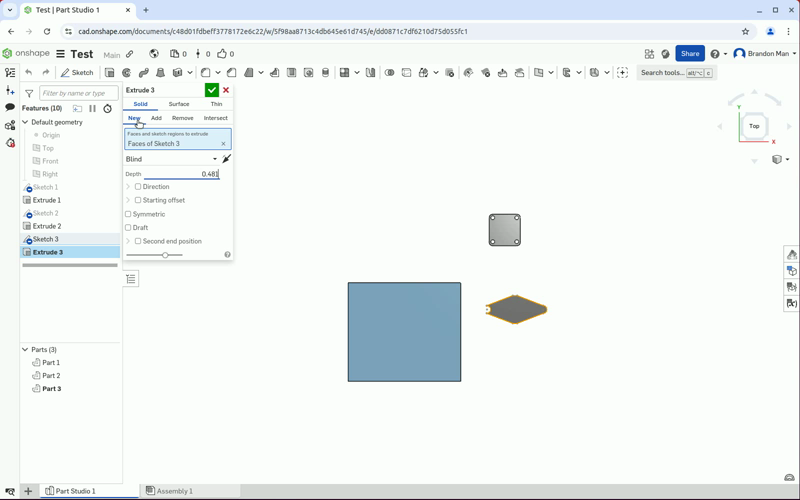
key(enter)
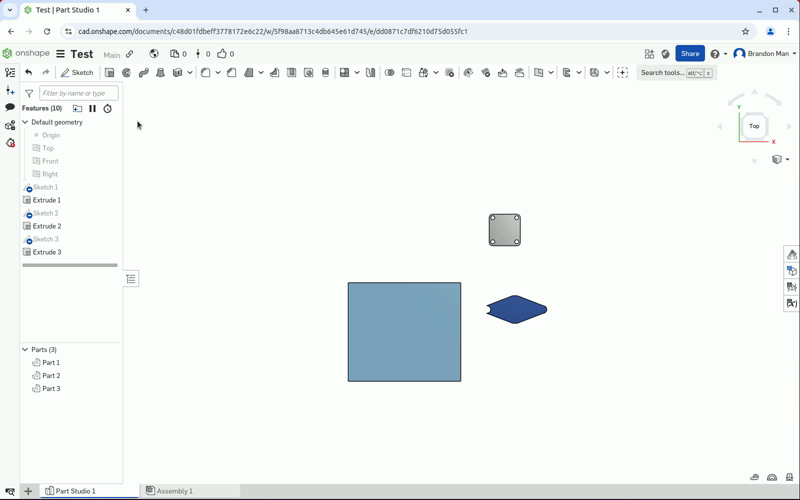
key(shift+h)
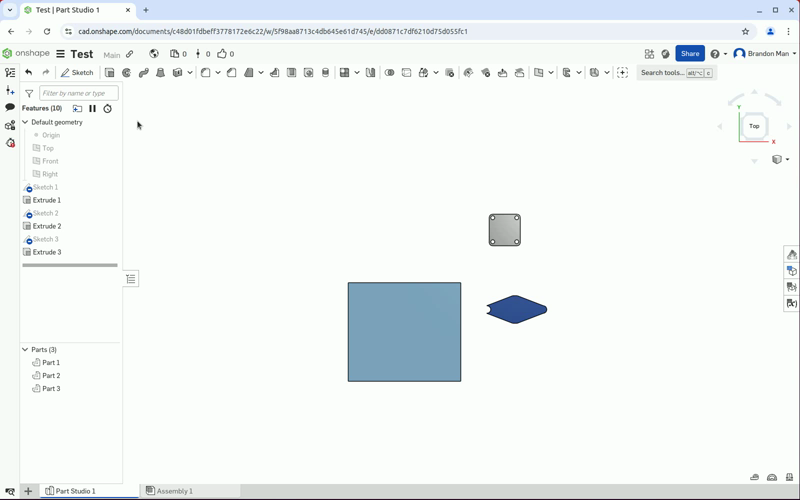
key(shift+h)
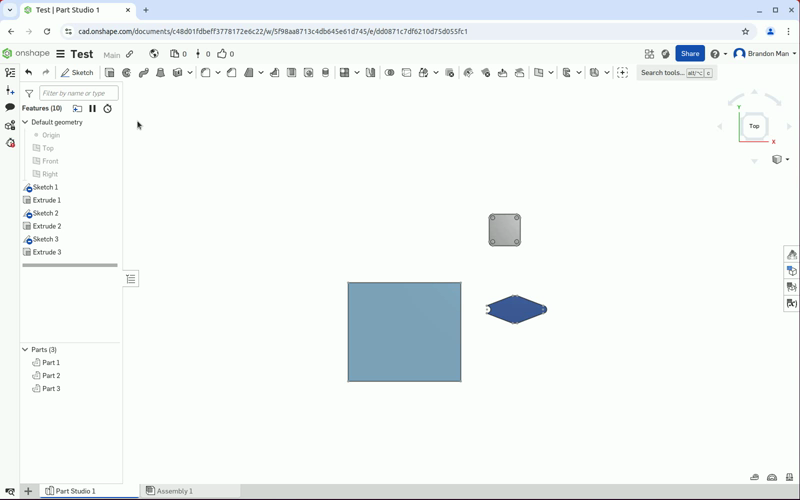
key(shift+7)
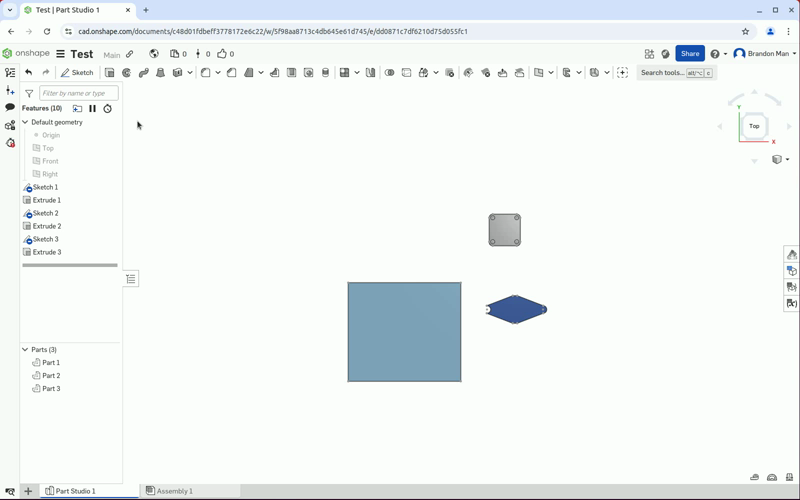
key(up, 3)
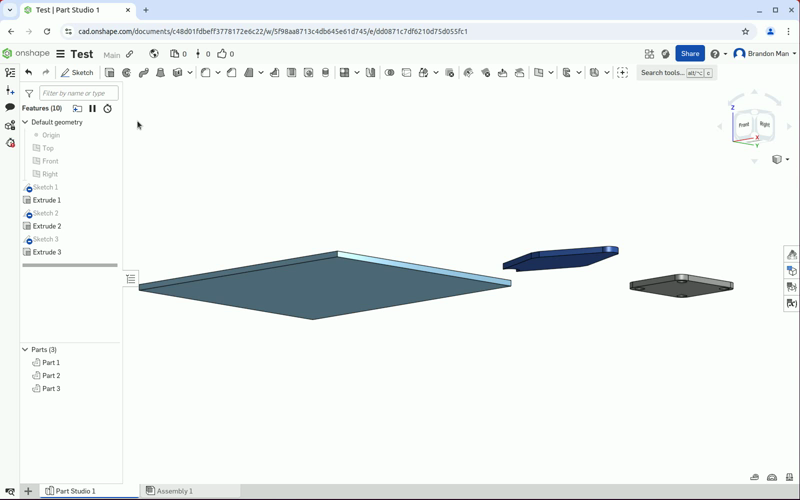
key(left, 3)
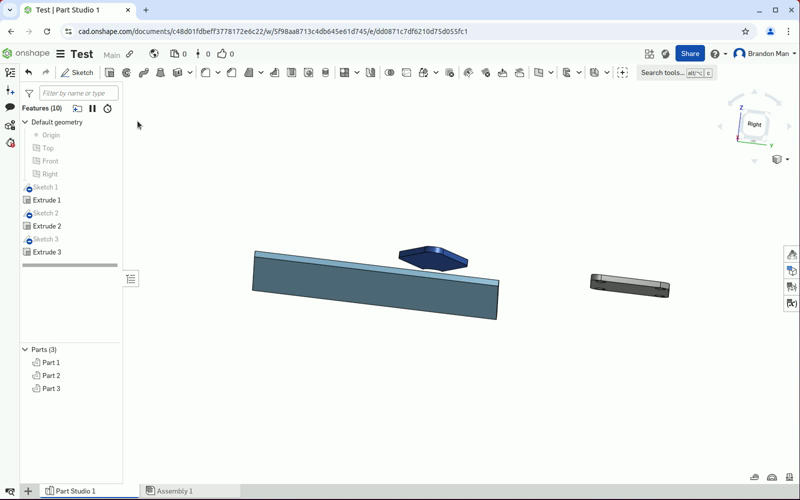
key(right, 3)
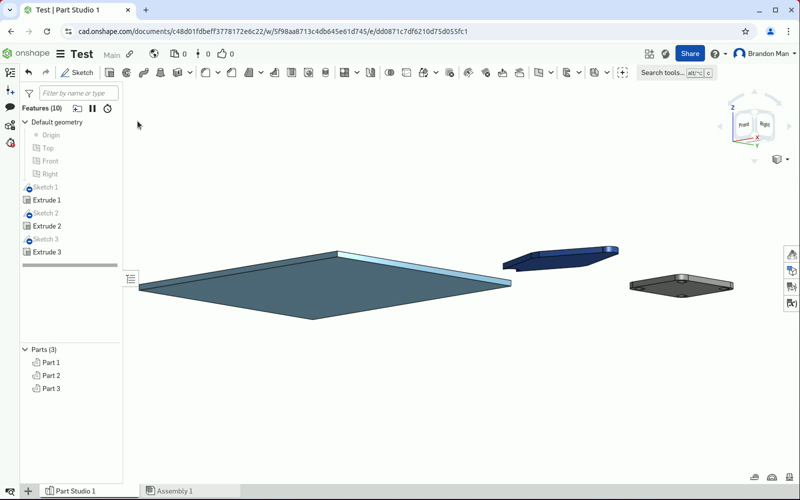
key(down, 3)
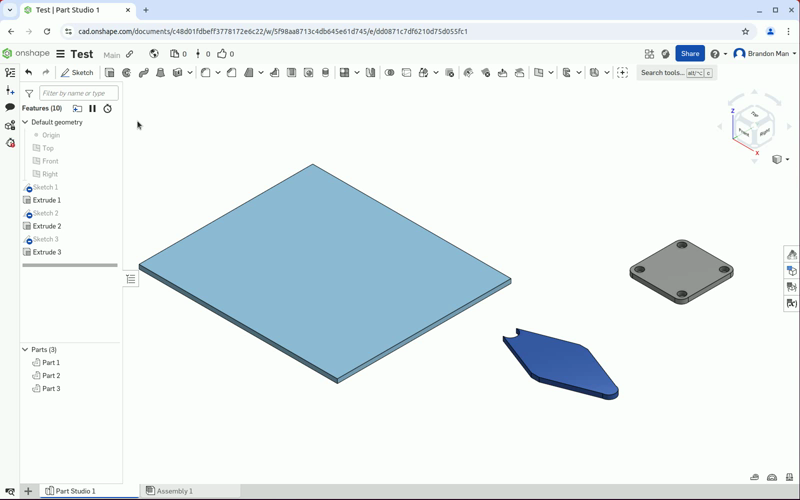
mouse_move(73, 189)
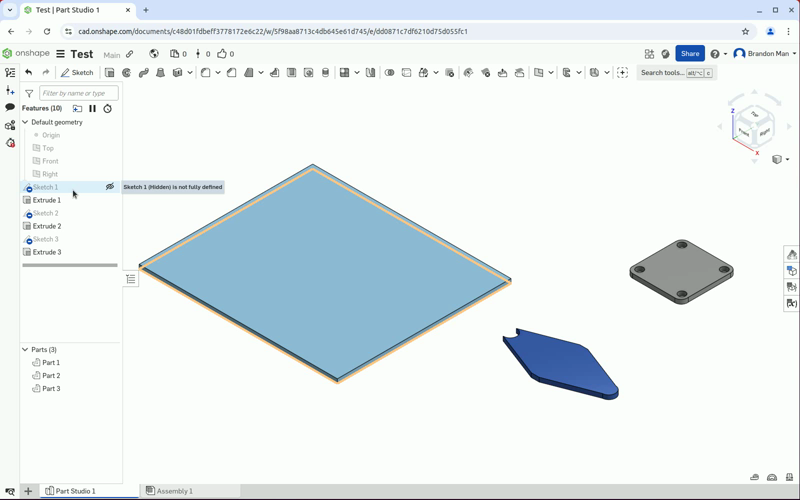
click(73, 189)